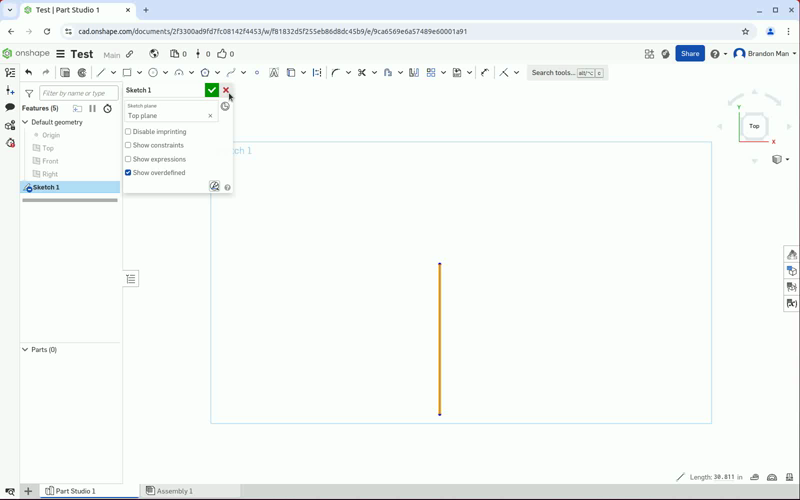
key(shift+h)
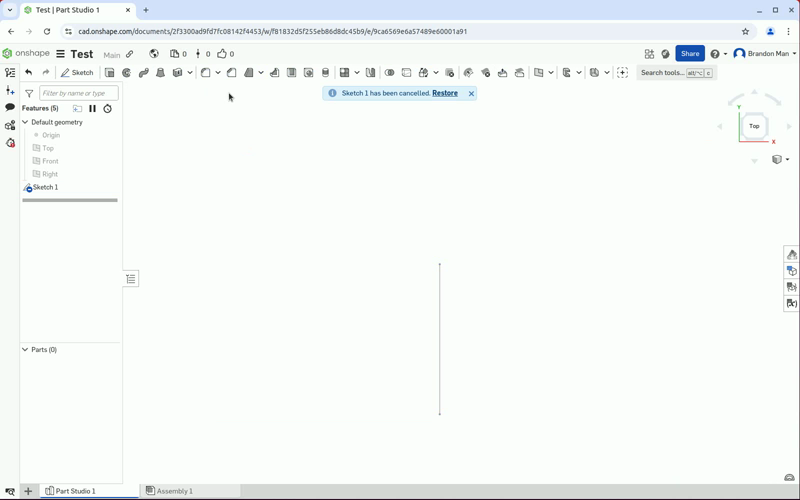
key(shift+s)
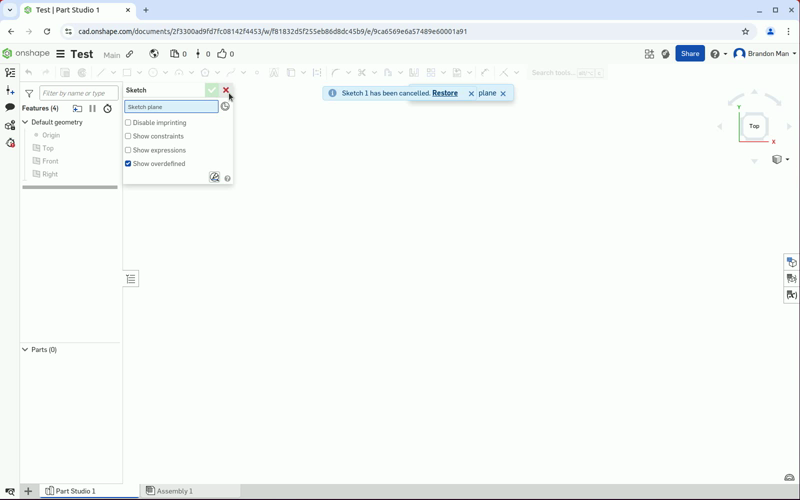
mouse_move(73, 150)
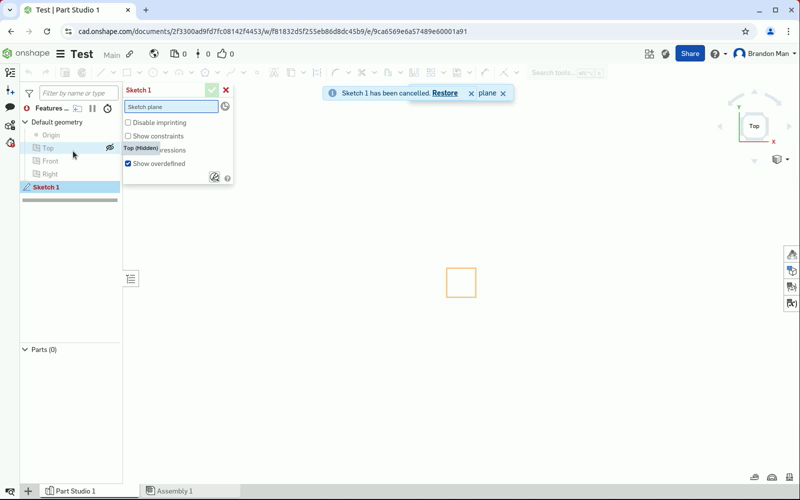
click(73, 150)
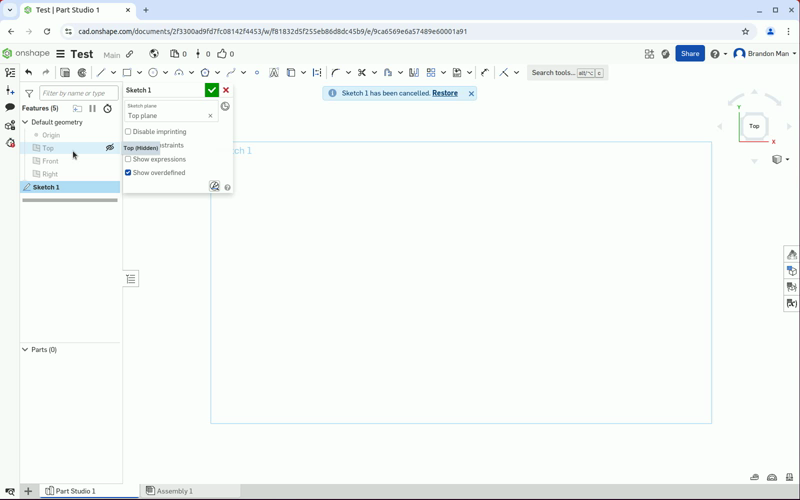
mouse_move(73, 352)
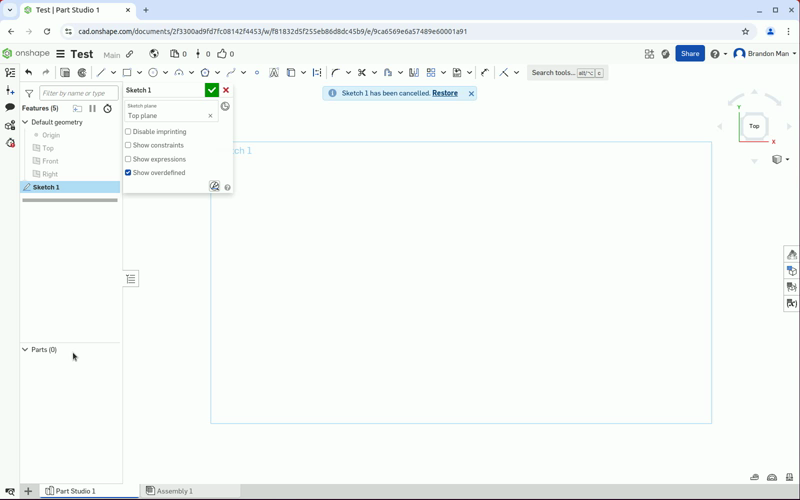
key(y)
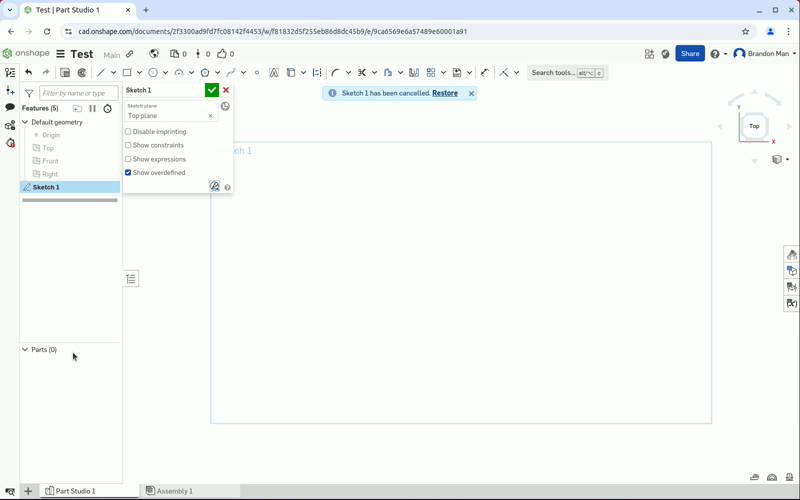
key(l)
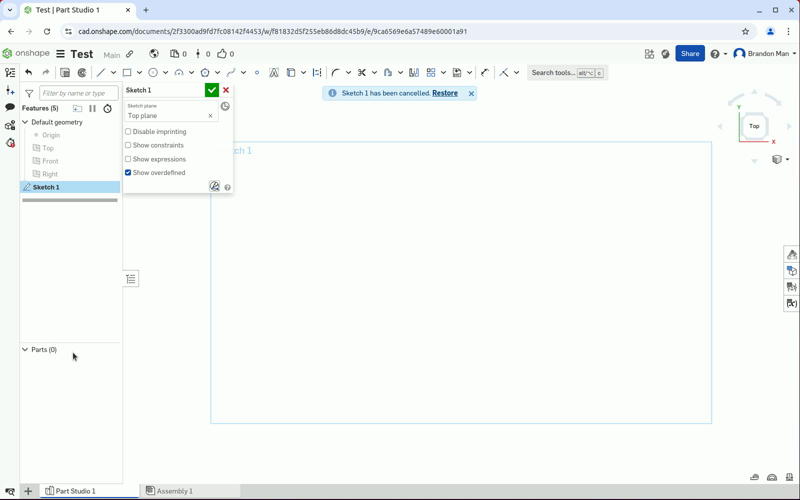
key_down(shift)
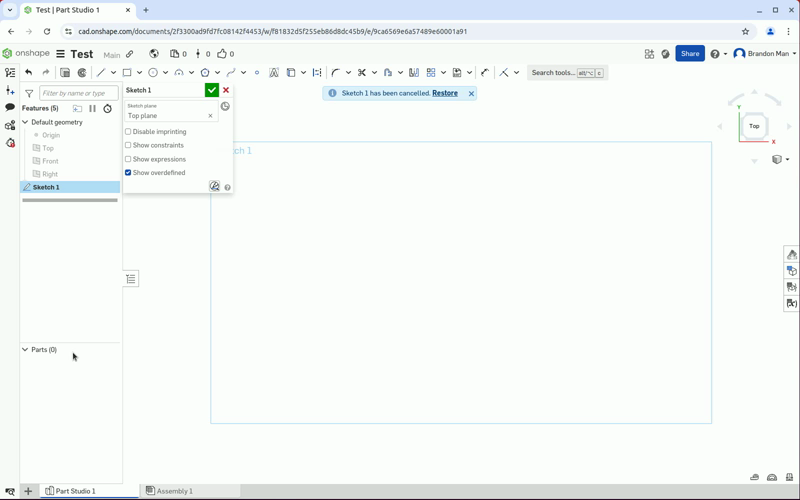
mouse_move(556, 199)
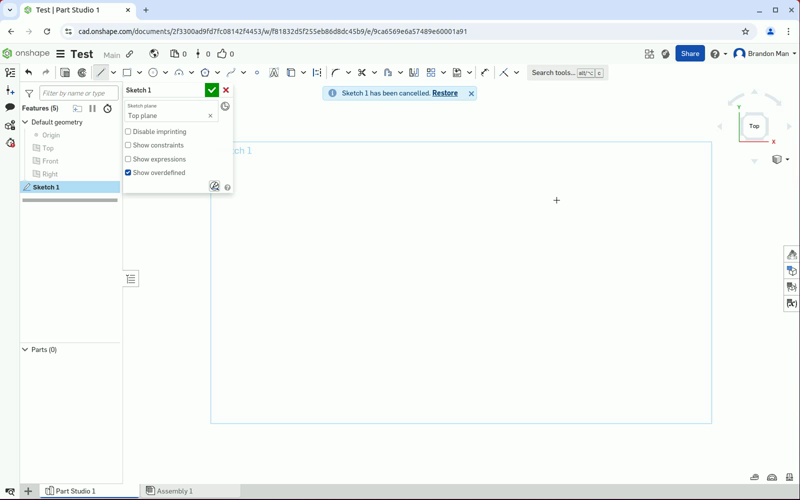
click(556, 199)
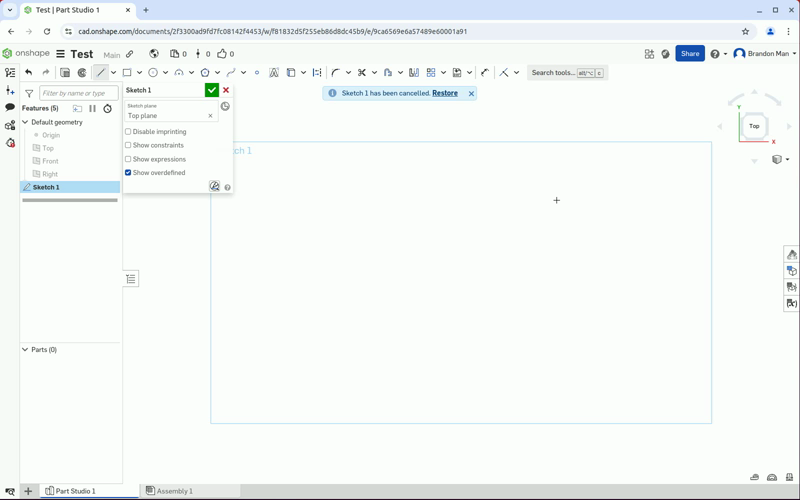
key_up(shift)
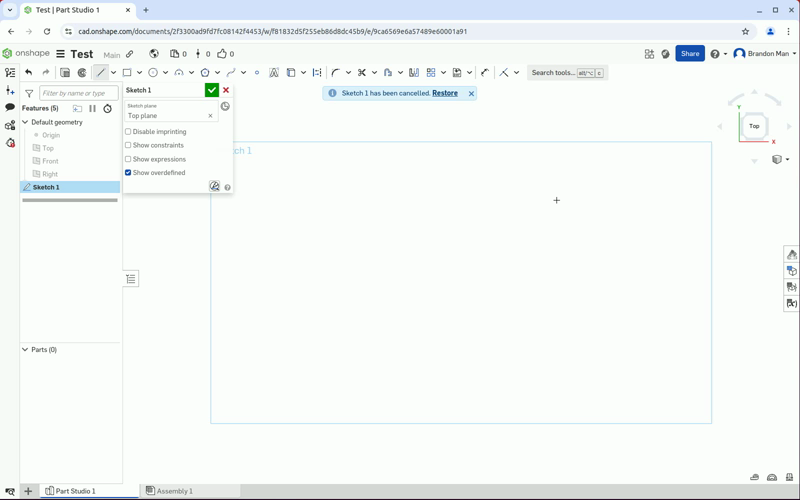
key_down(shift)
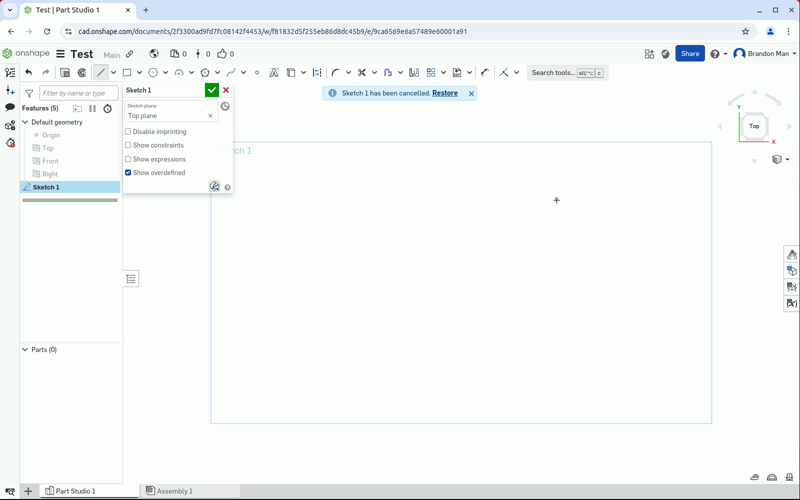
mouse_move(586, 199)
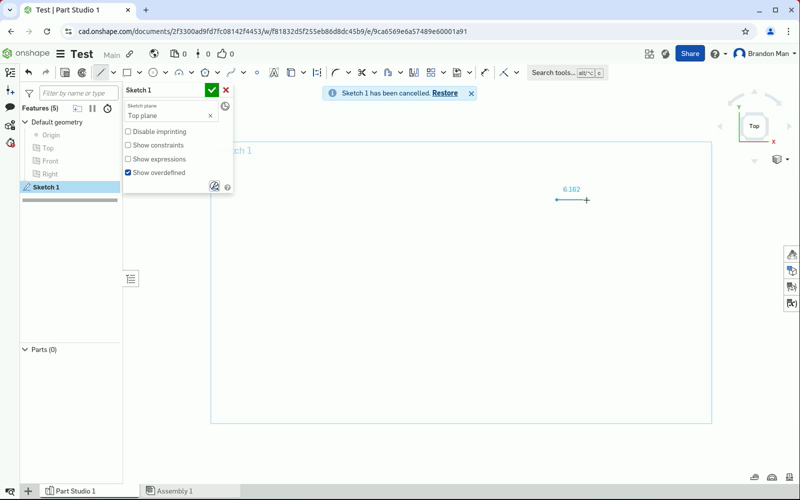
mouse_move(565, 199)
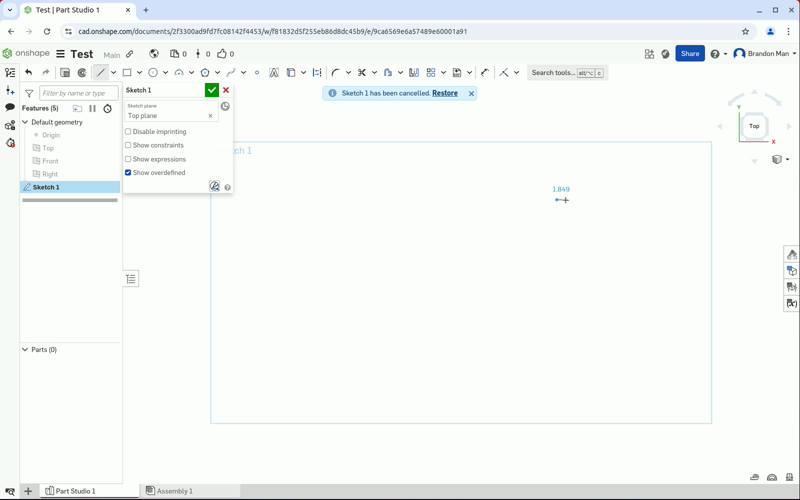
click(565, 199)
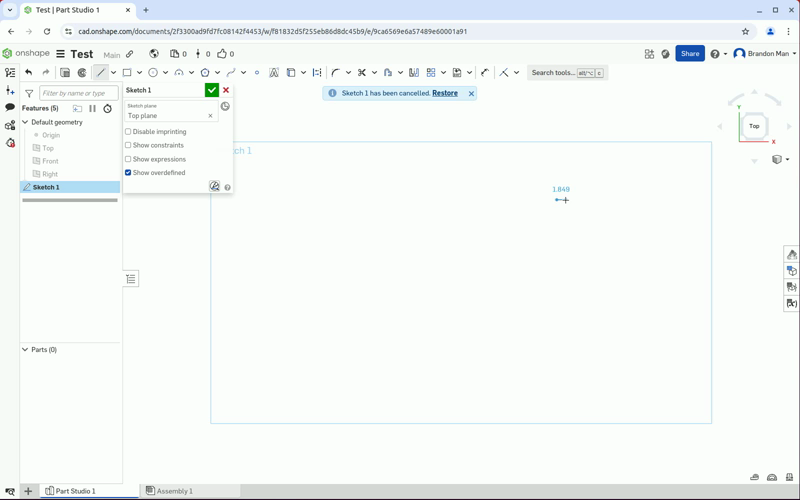
key_up(shift)
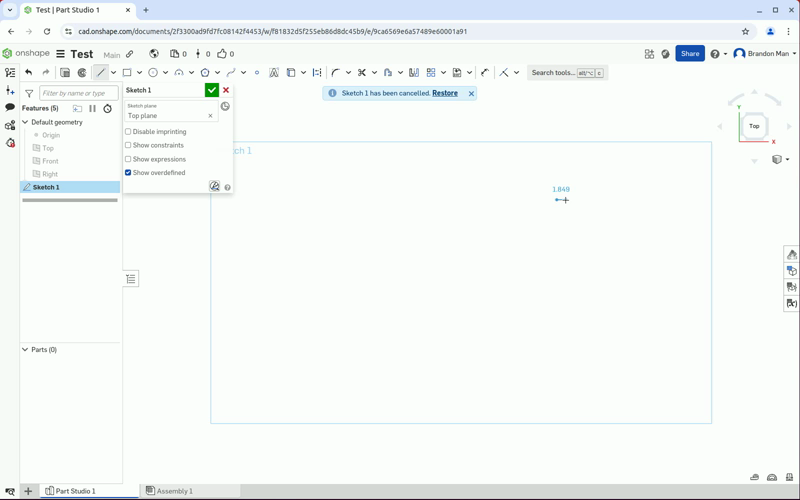
key_down(shift)
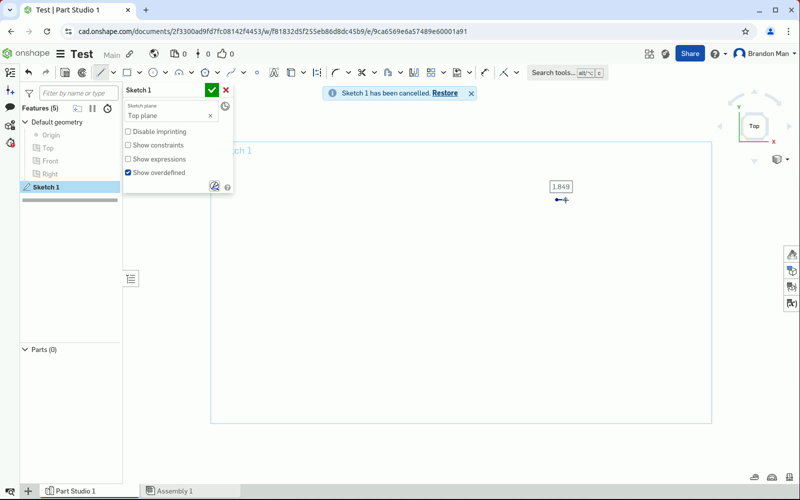
mouse_move(589, 199)
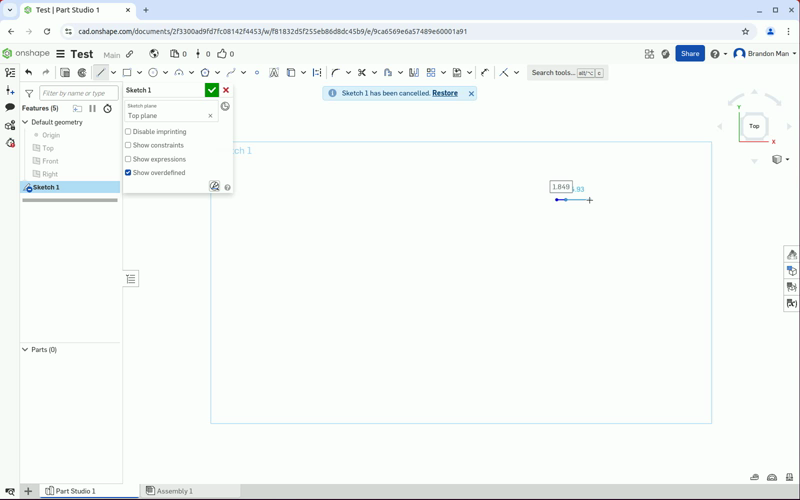
mouse_move(565, 208)
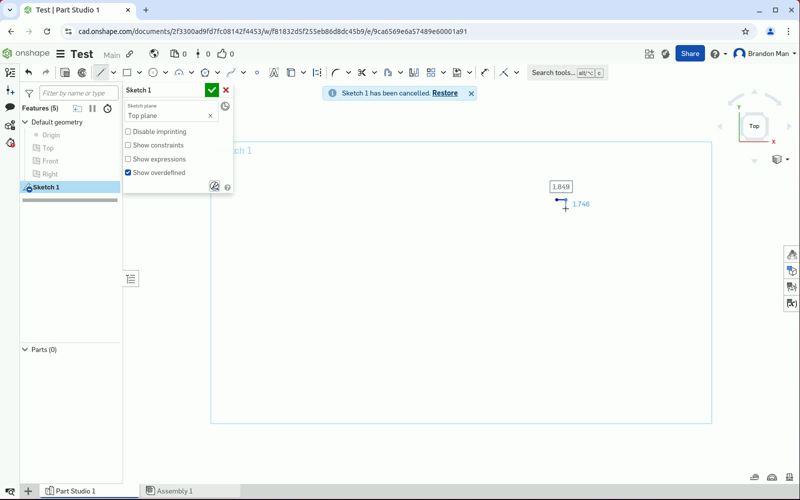
click(565, 208)
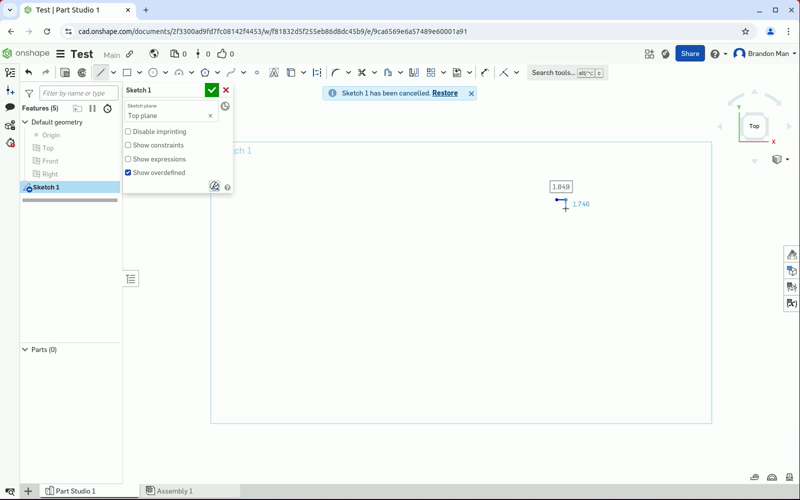
key_up(shift)
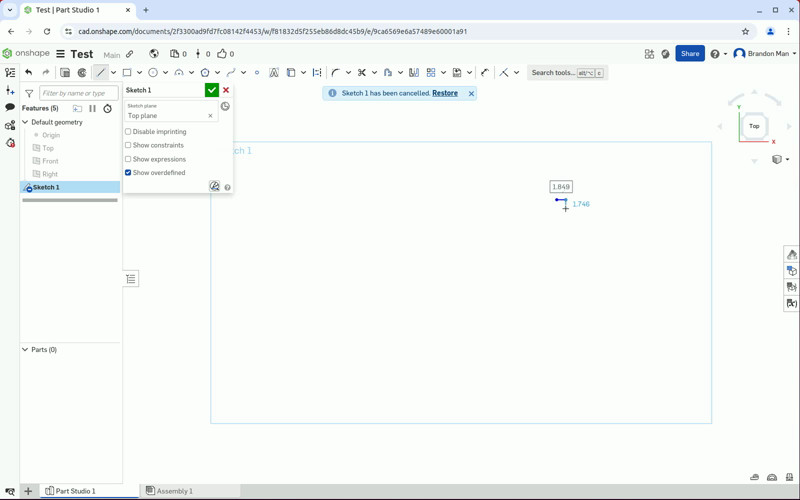
key_down(shift)
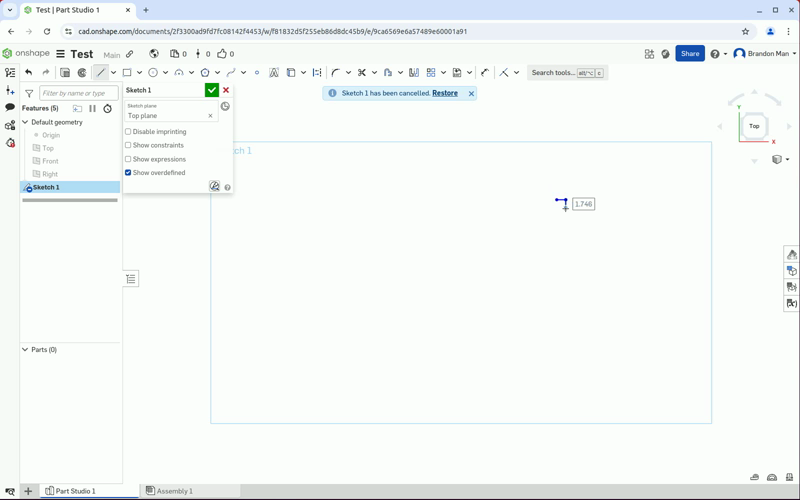
mouse_move(589, 208)
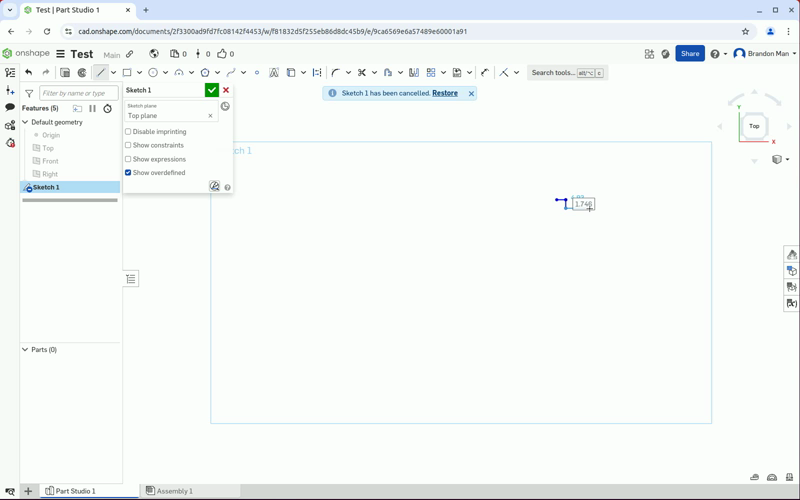
mouse_move(574, 208)
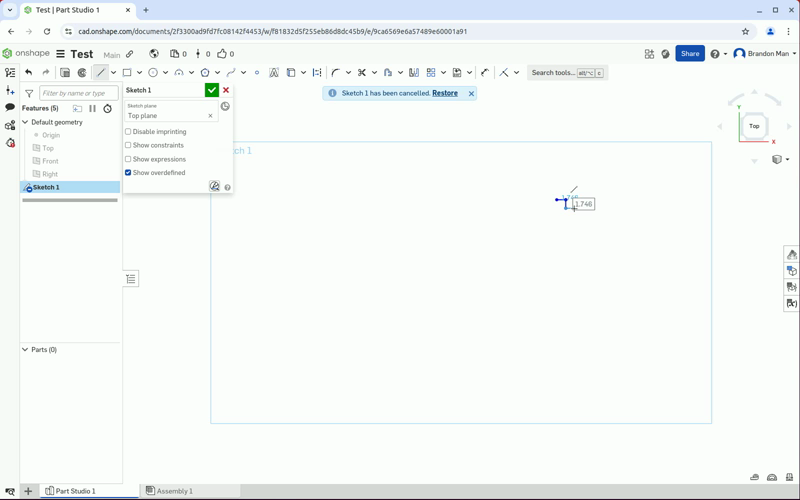
click(574, 208)
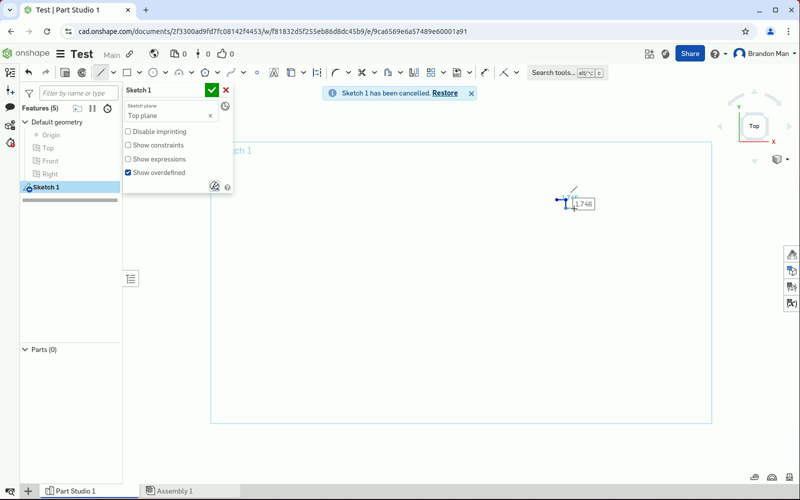
key_up(shift)
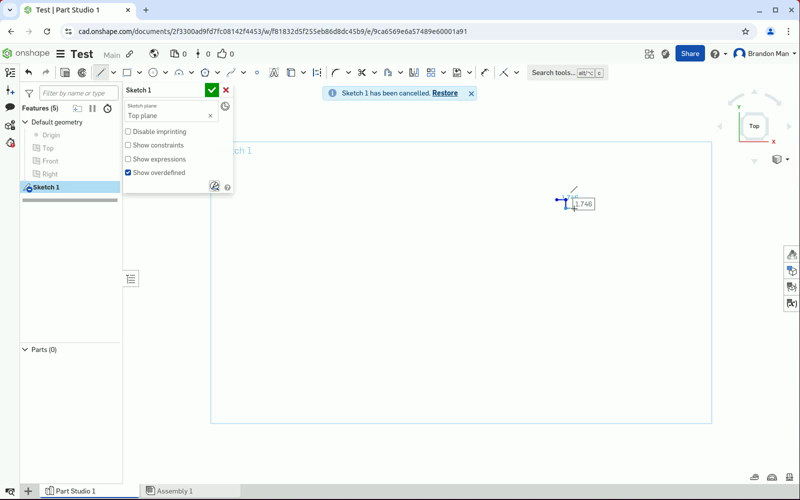
key_down(shift)
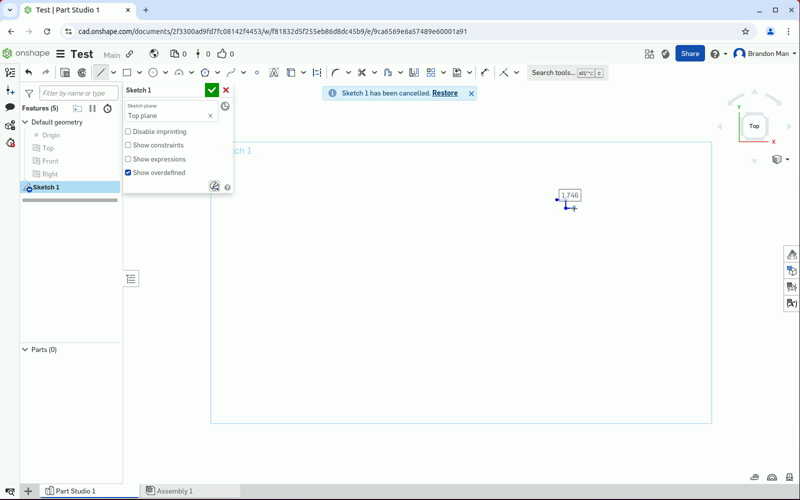
mouse_move(589, 208)
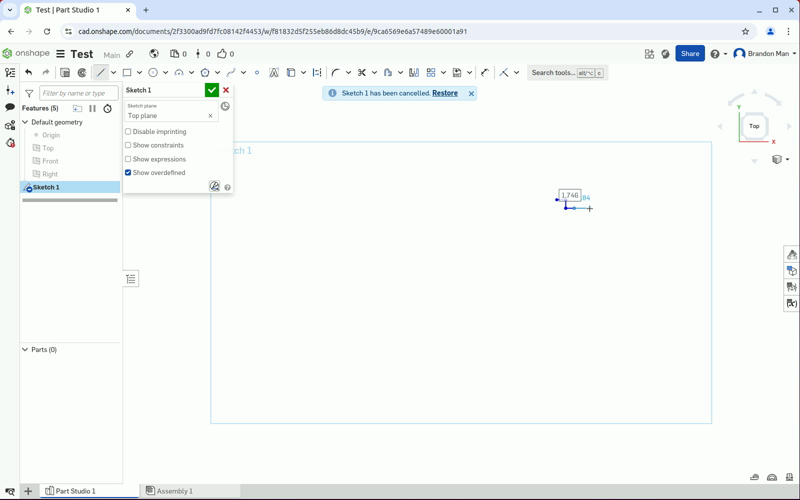
mouse_move(574, 191)
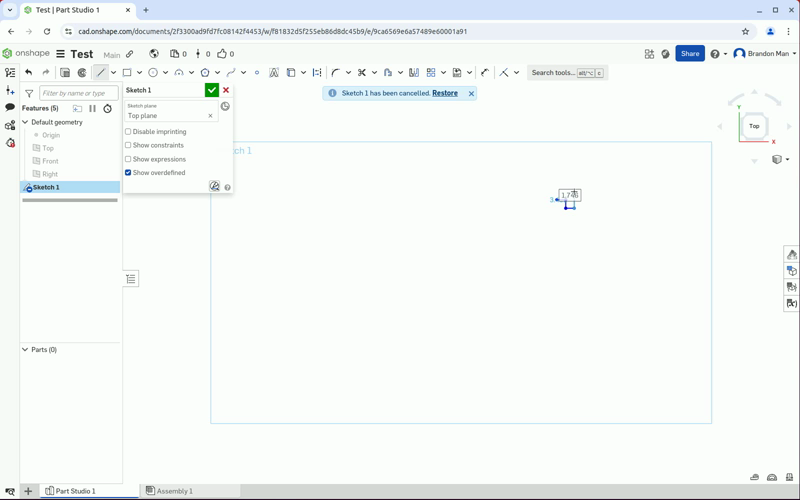
click(574, 191)
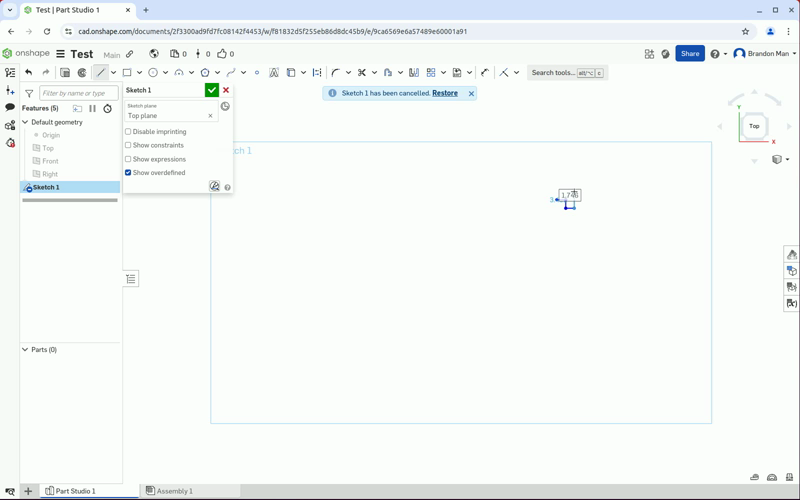
key_up(shift)
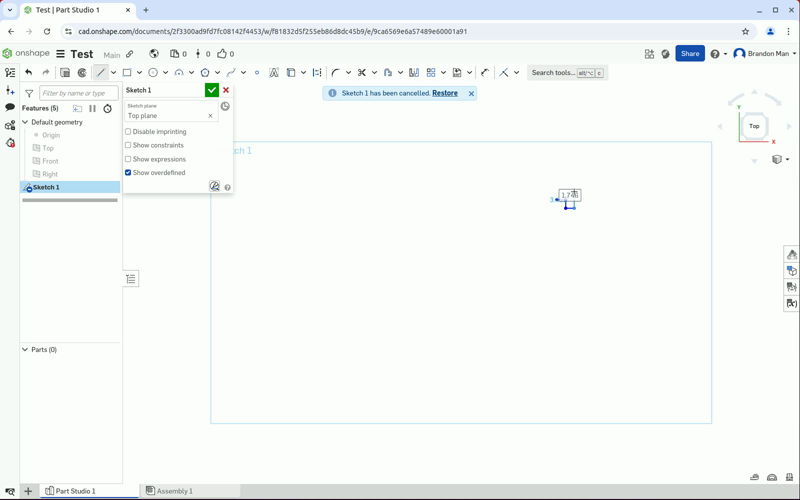
key_down(shift)
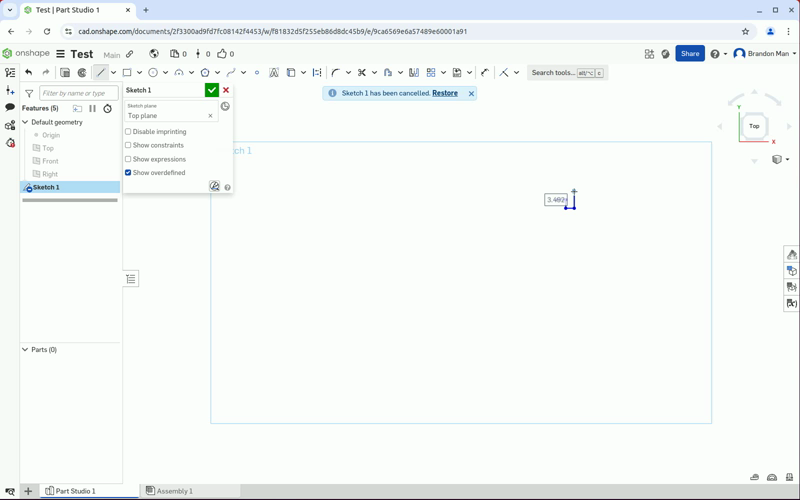
mouse_move(589, 191)
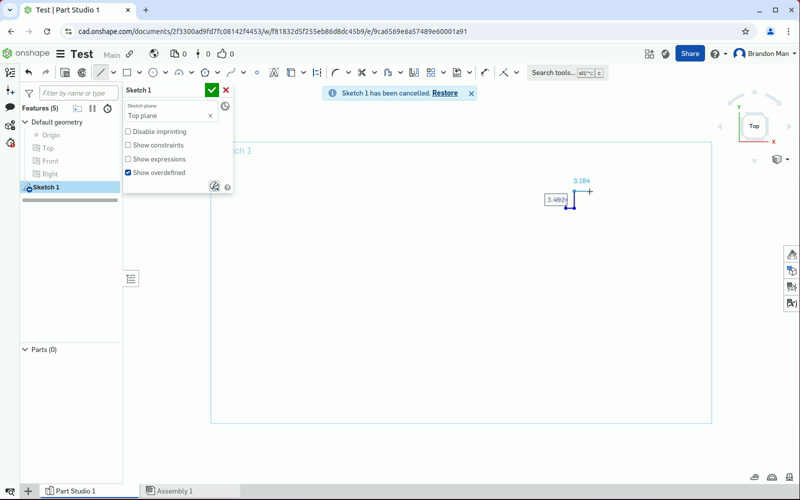
mouse_move(556, 191)
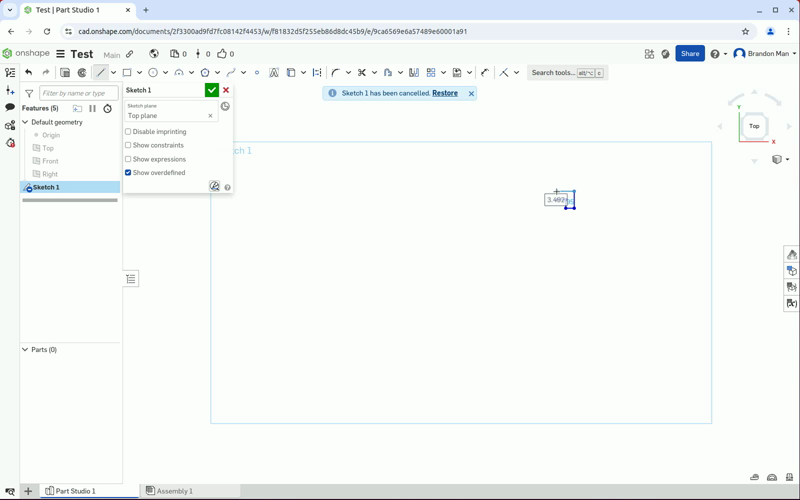
click(556, 191)
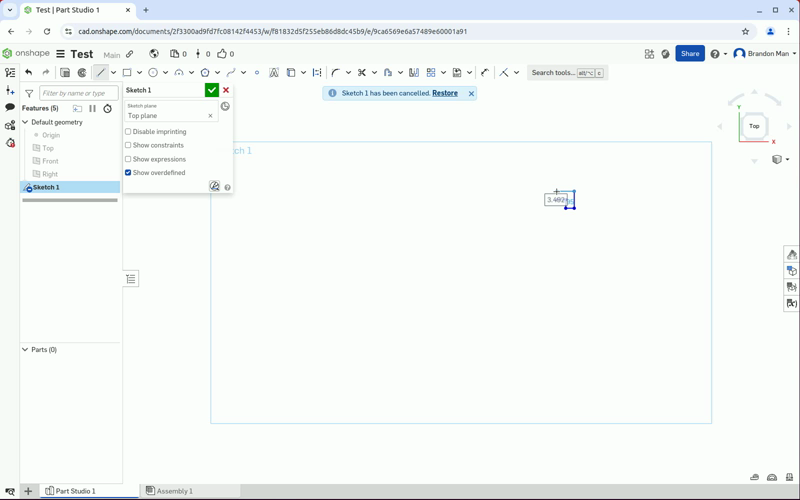
key_up(shift)
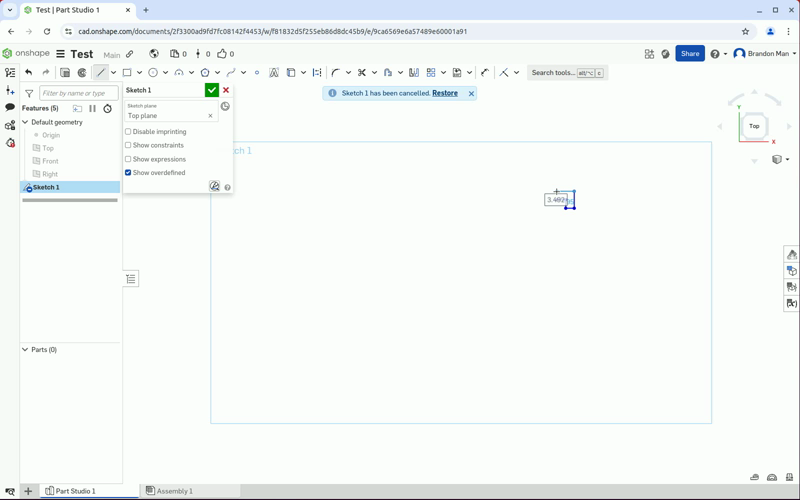
mouse_move(586, 191)
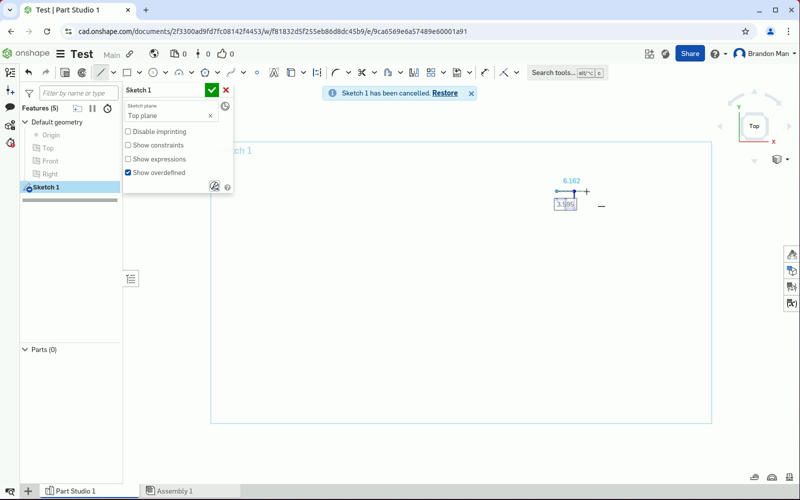
key_down(shift)
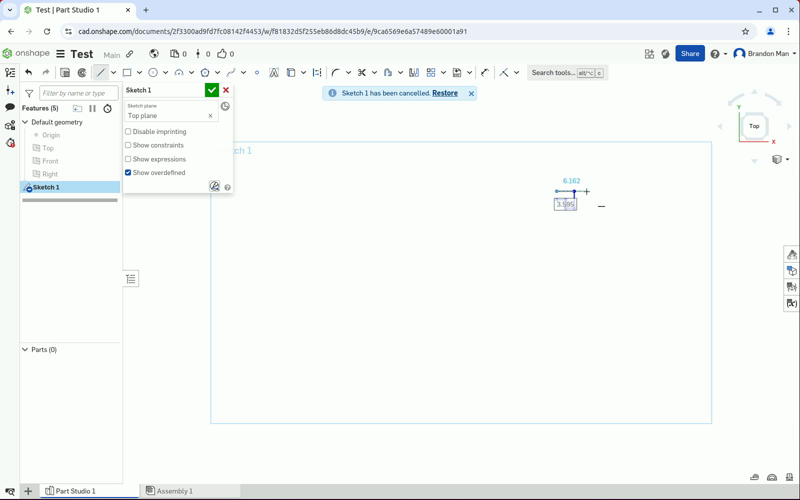
mouse_move(556, 199)
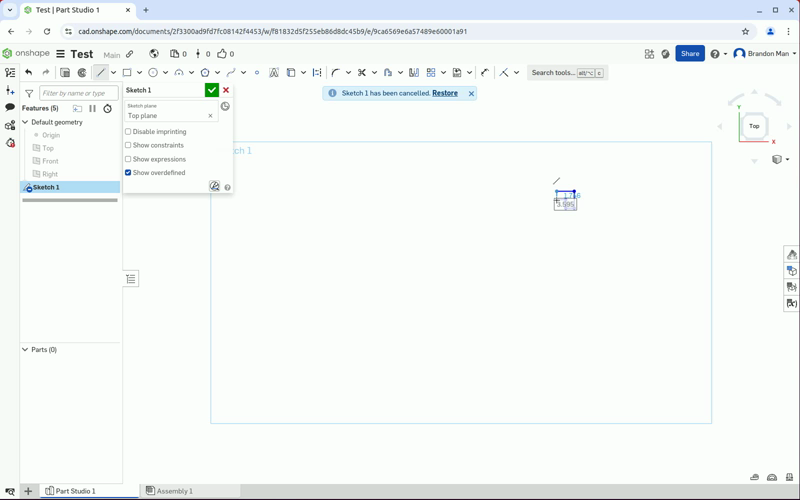
key_up(shift)
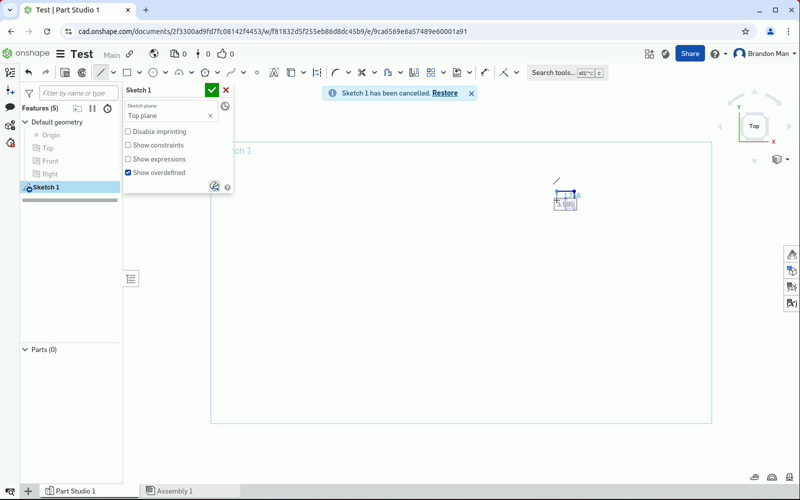
click(556, 199)
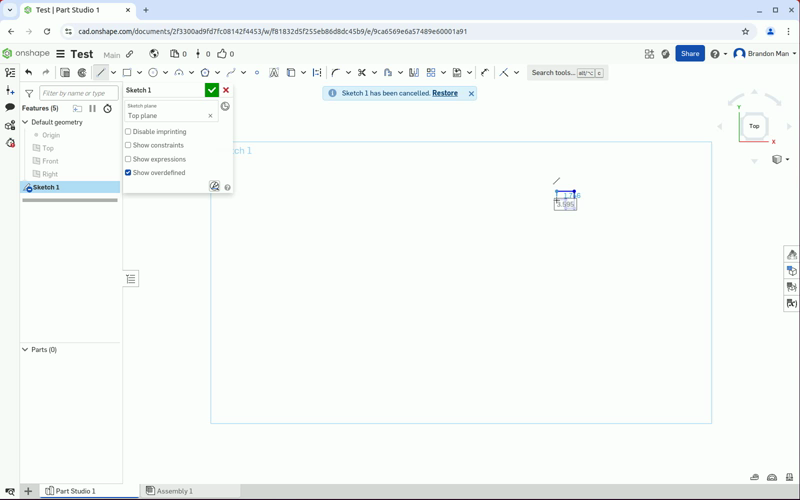
key(esc)
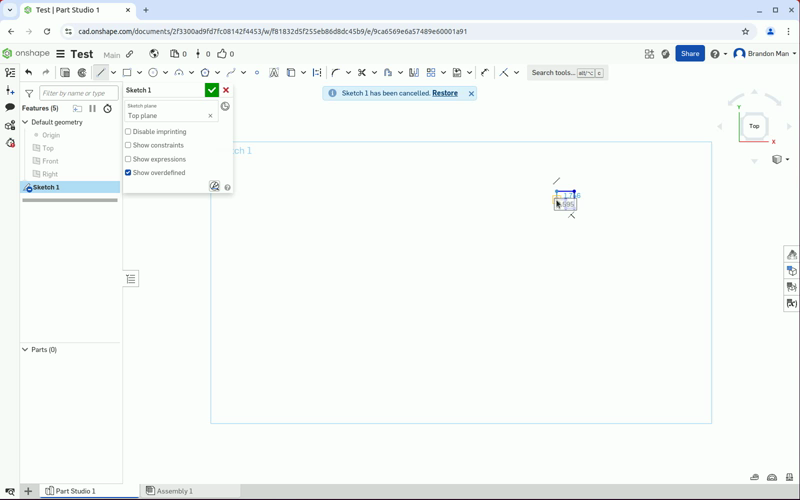
mouse_move(572, 202)
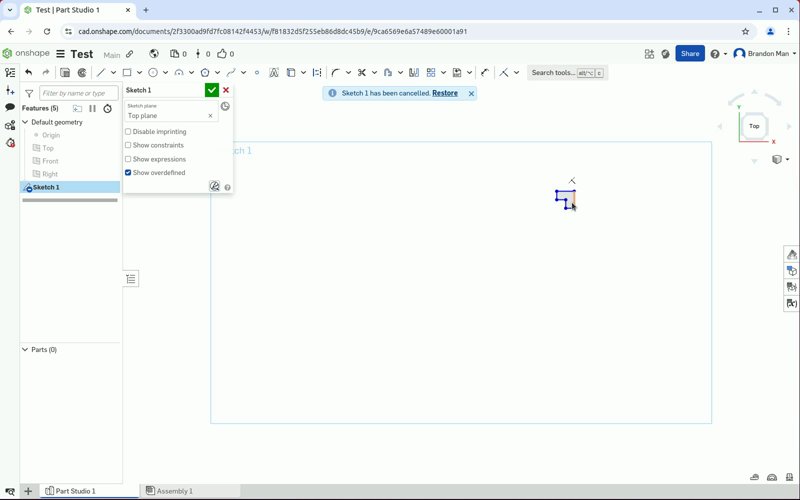
scroll(6)
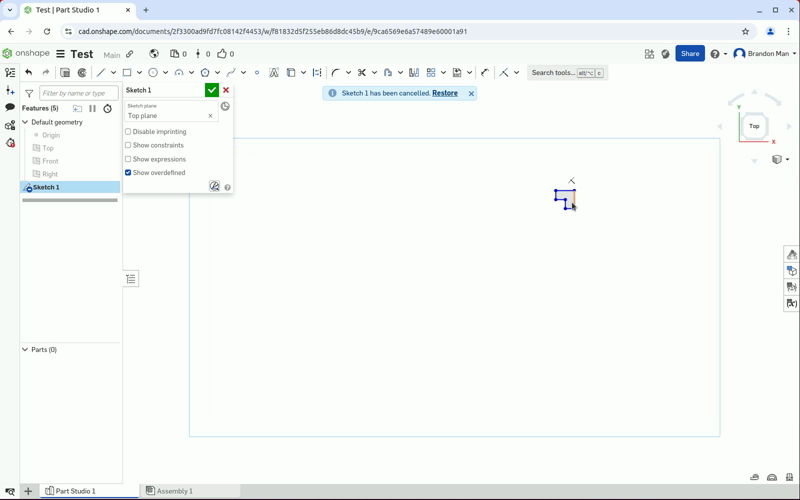
scroll(6)
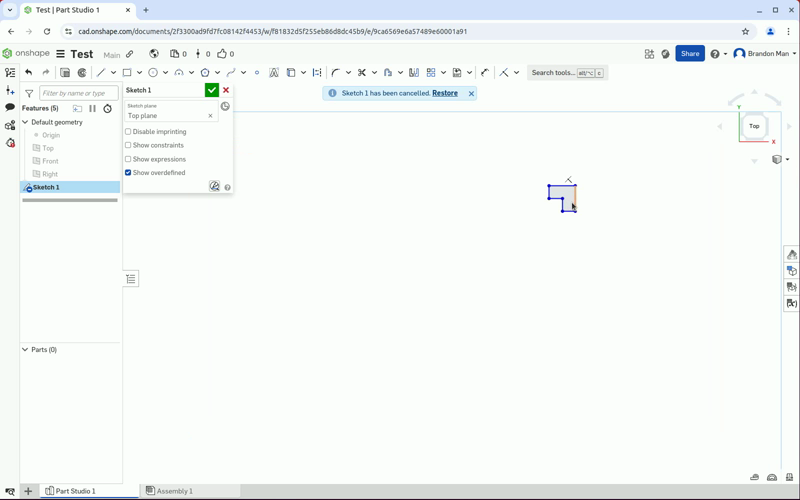
scroll(6)
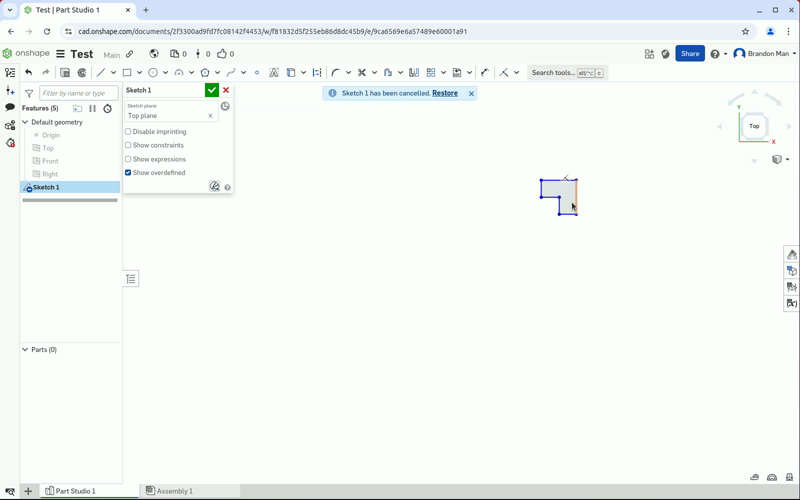
scroll(6)
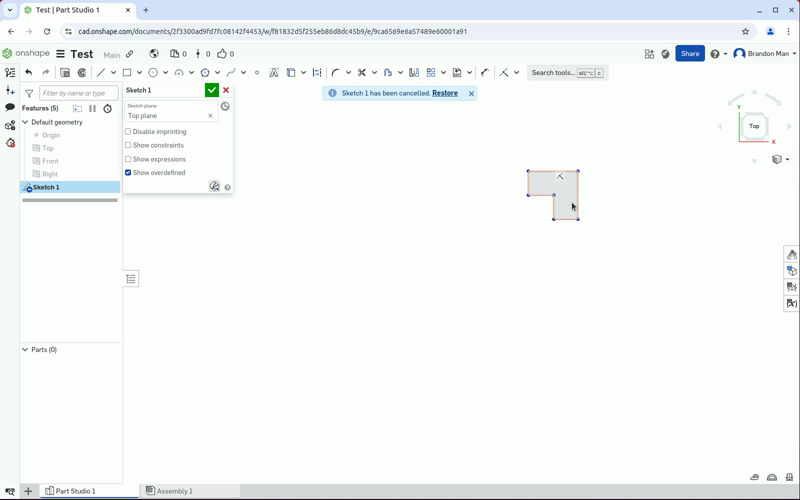
scroll(6)
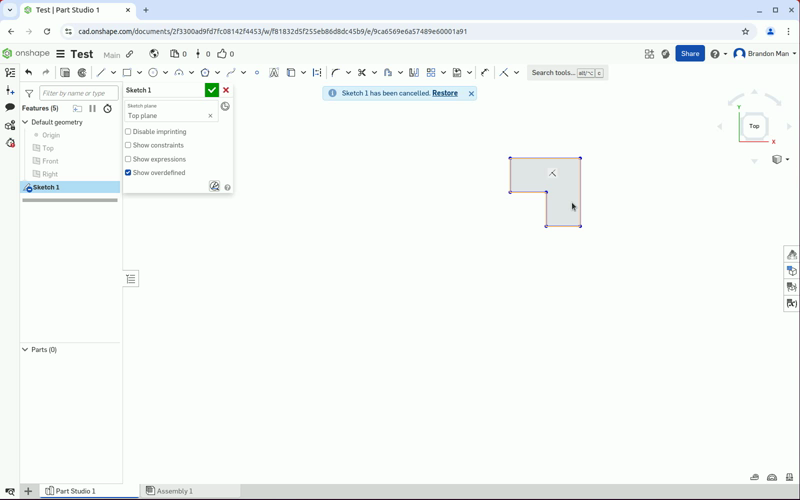
scroll(6)
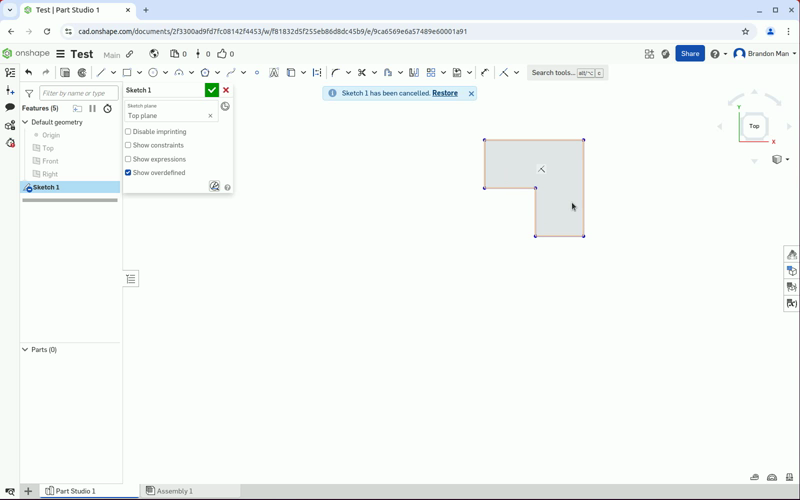
scroll(6)
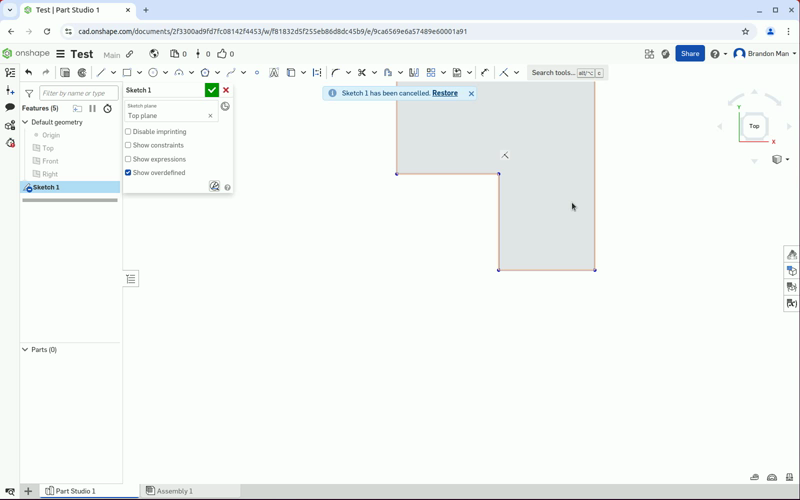
click(572, 202)
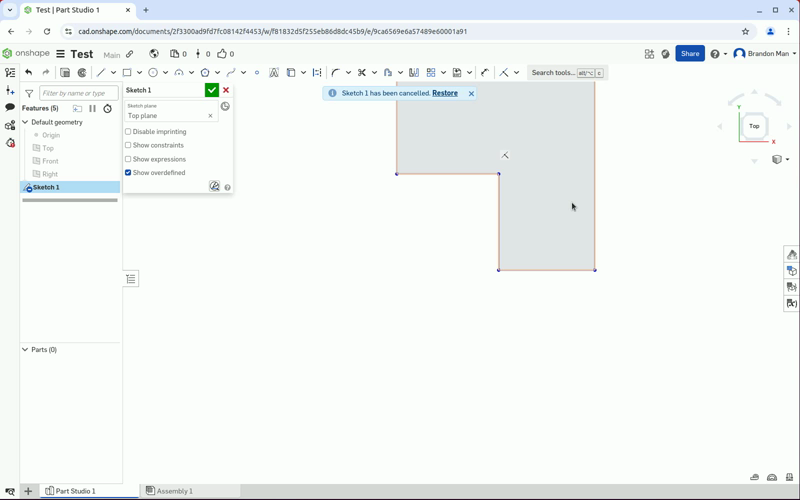
scroll(-6)
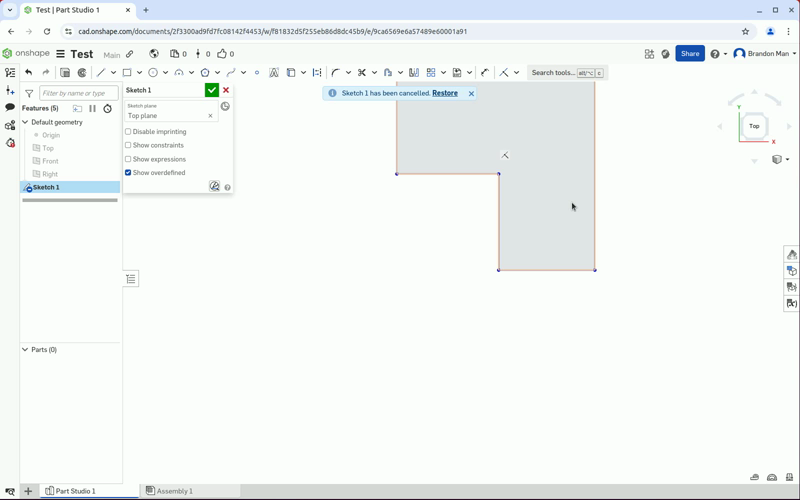
scroll(-6)
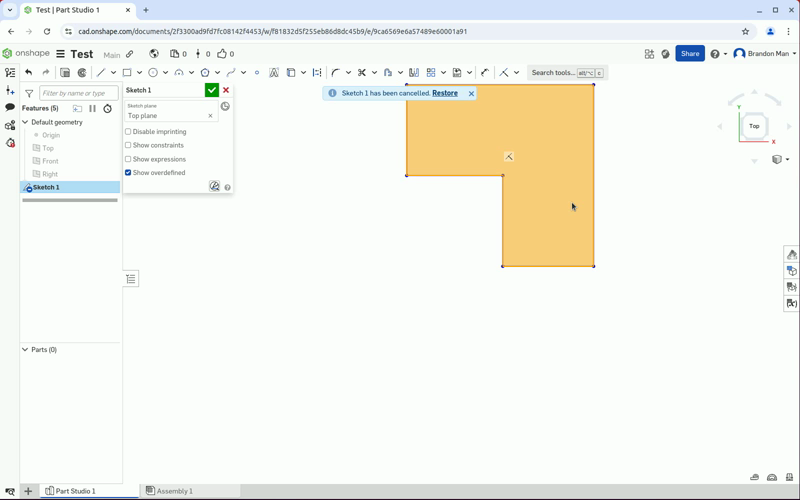
scroll(-6)
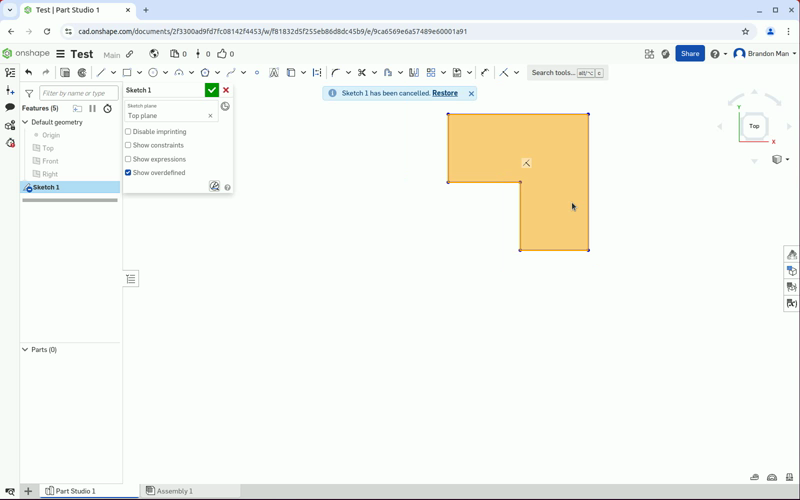
scroll(-6)
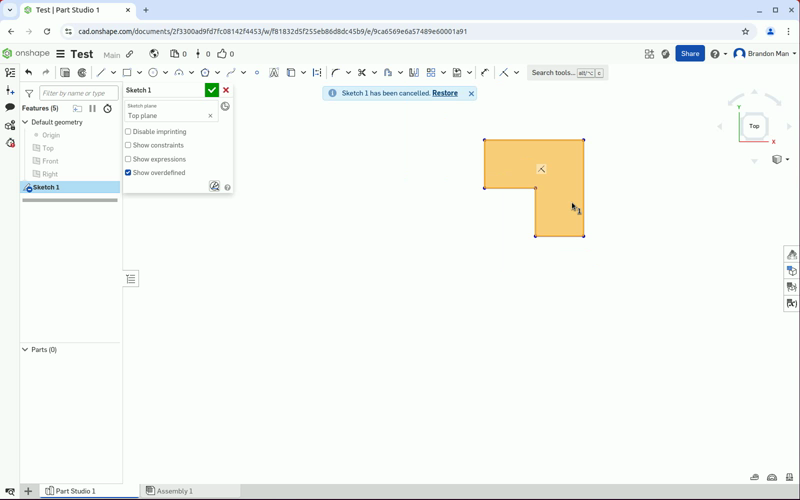
scroll(-6)
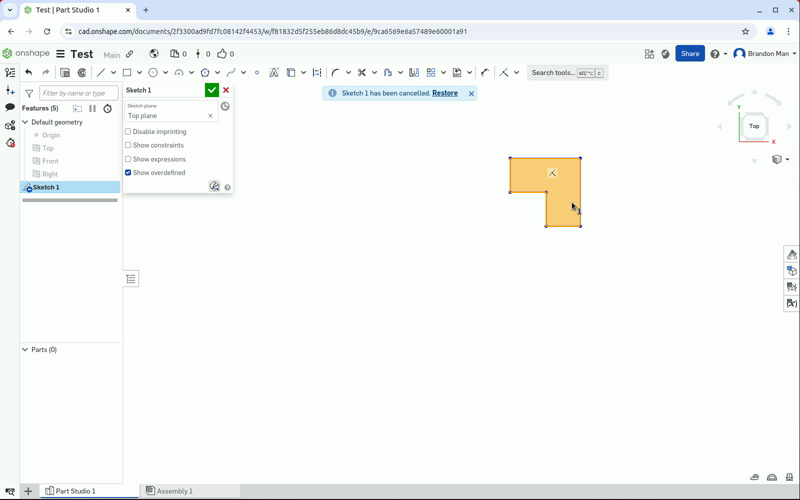
scroll(-6)
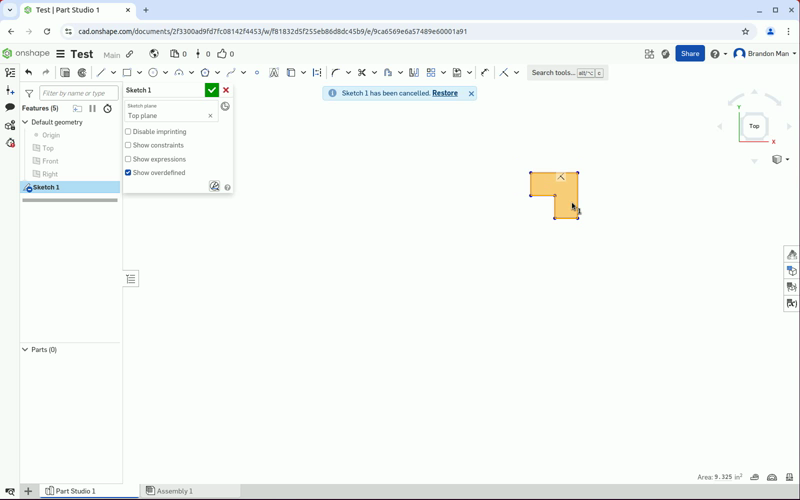
scroll(-6)
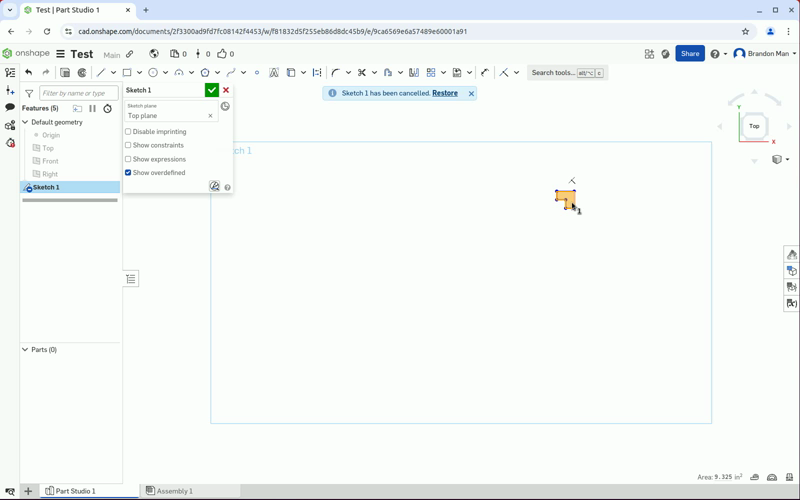
mouse_move(73, 352)
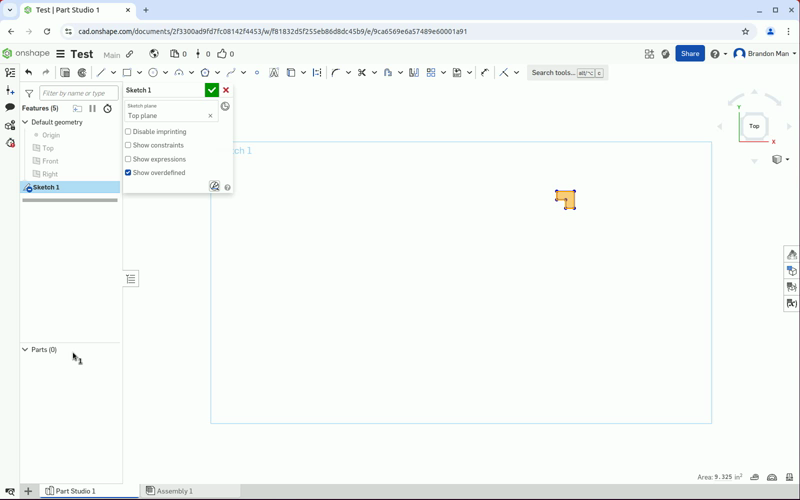
key(shift+y)
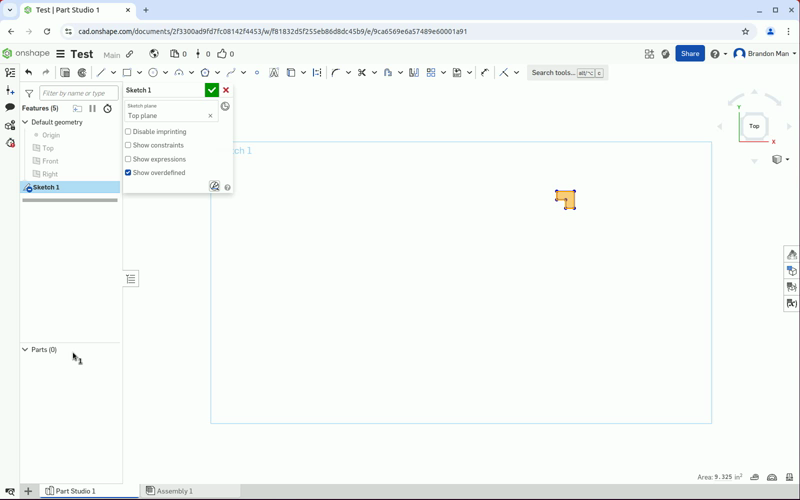
key(shift+e)
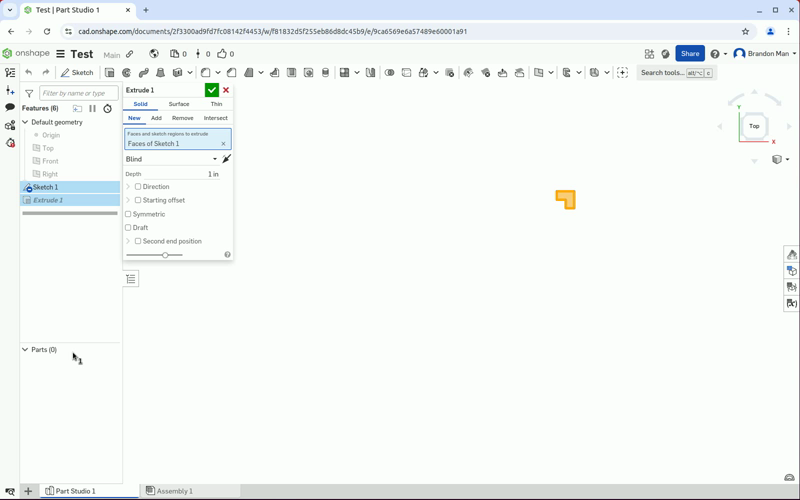
mouse_move(143, 106)
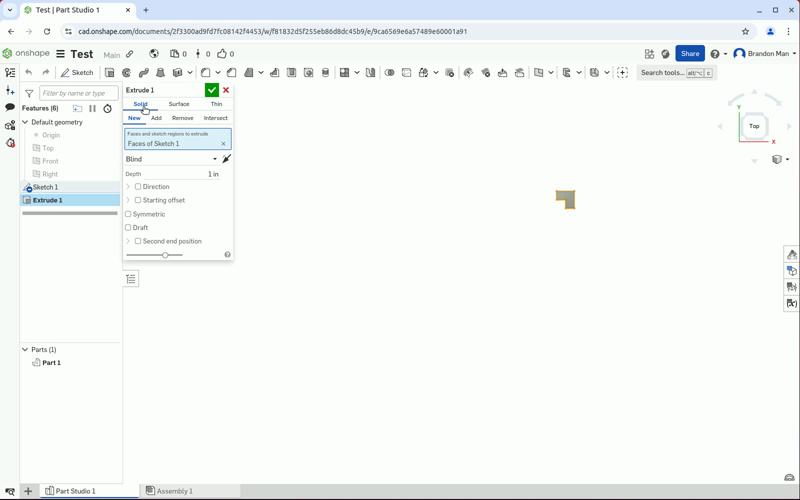
click(143, 106)
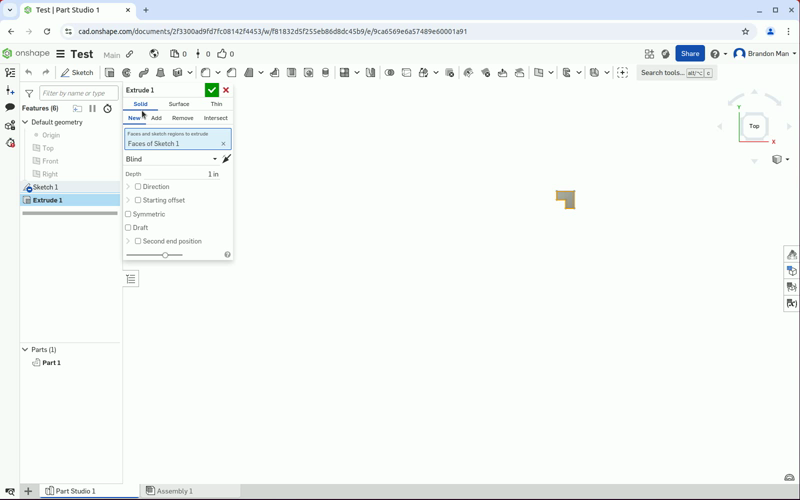
mouse_move(137, 120)
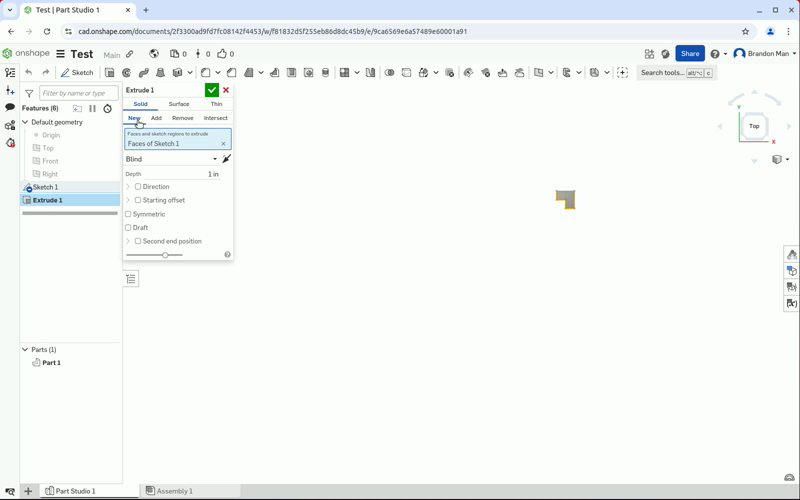
click(137, 120)
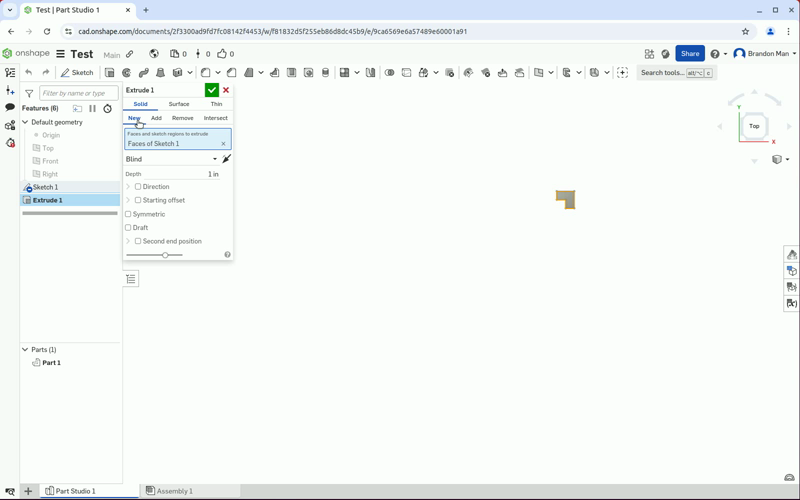
key(tab, 4)
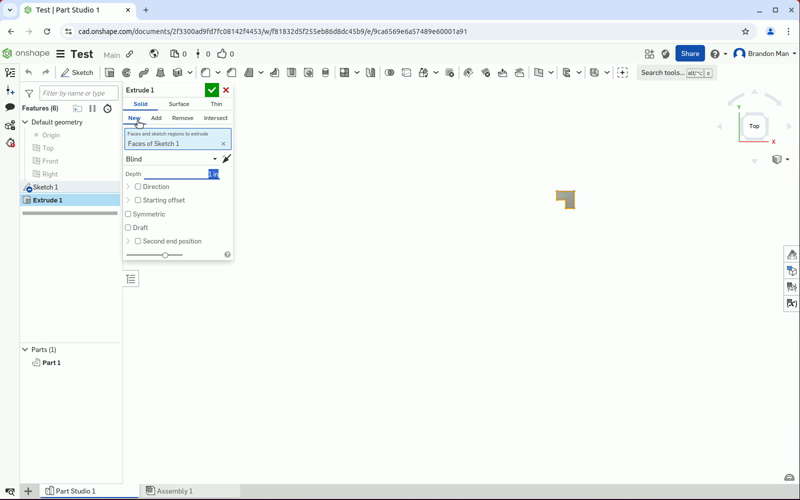
text(4.333)
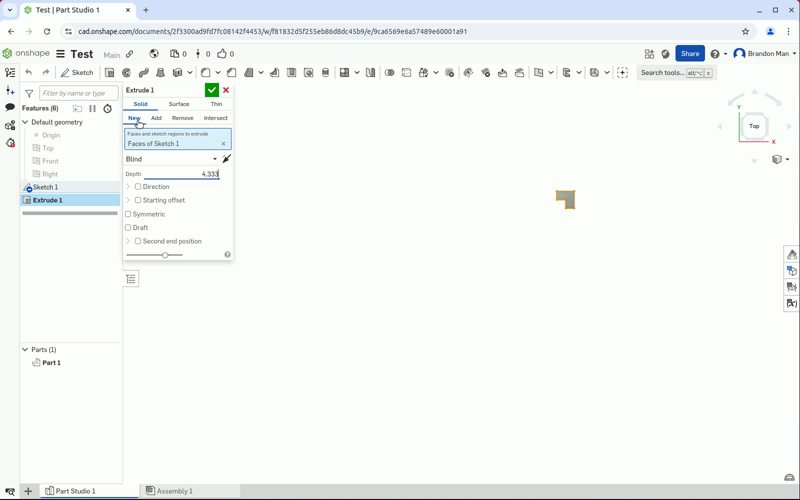
key(enter)
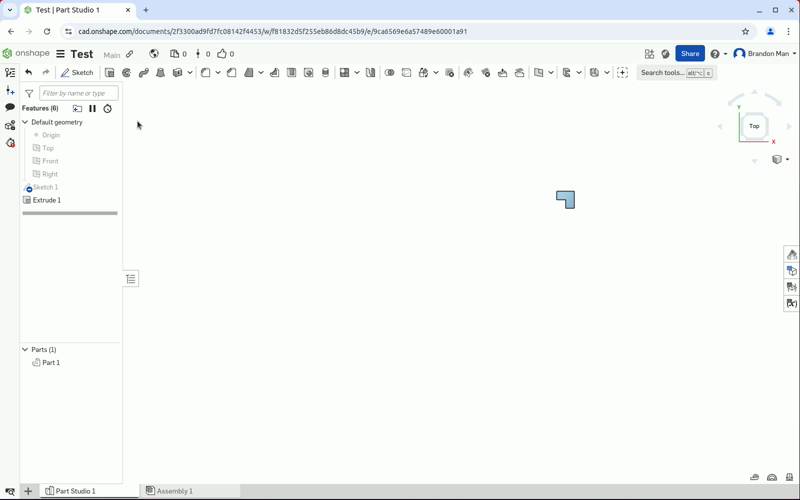
key(shift+h)
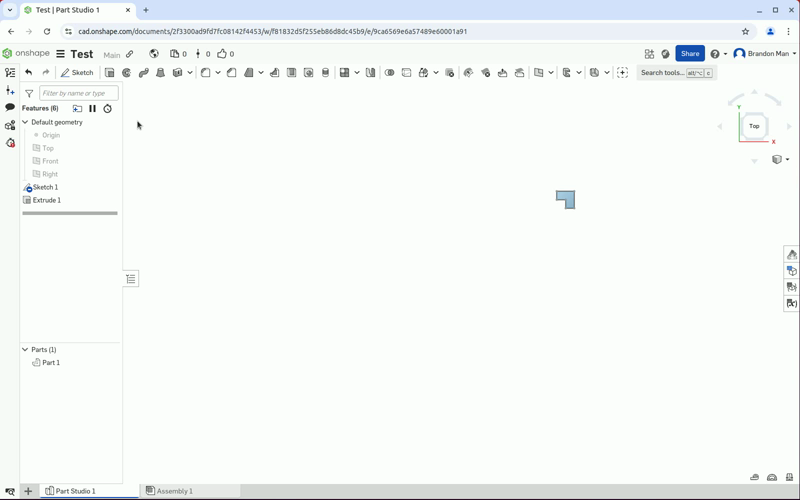
key(shift+h)
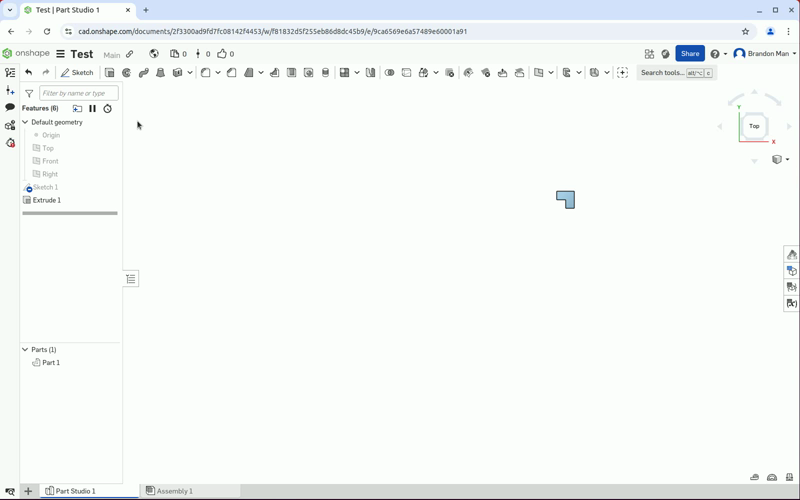
mouse_move(73, 189)
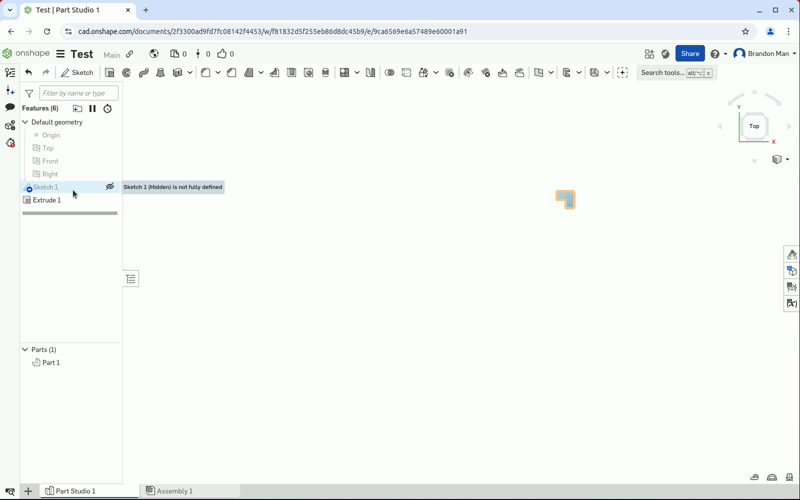
click(73, 189)
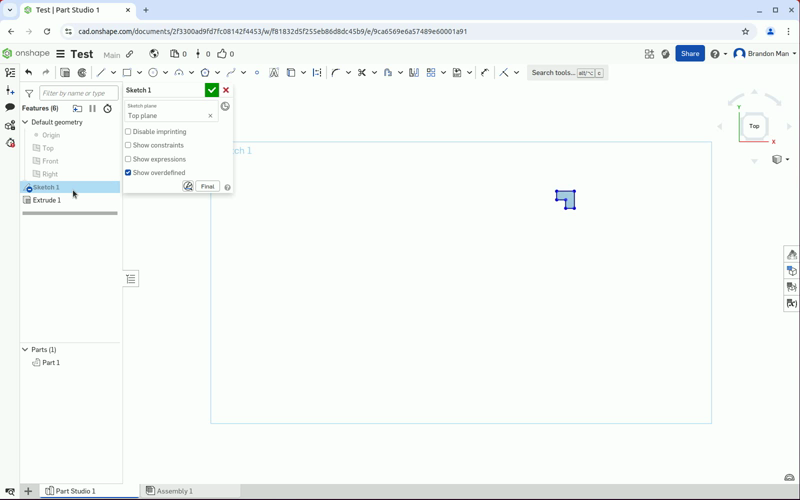
mouse_move(229, 92)
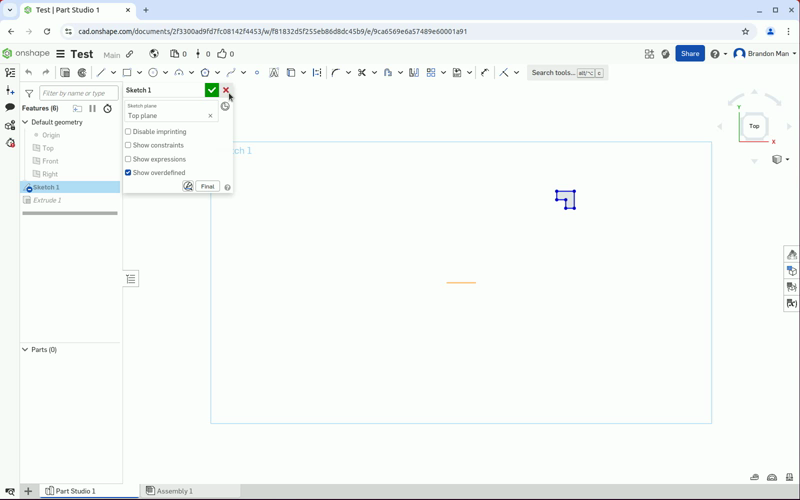
click(229, 92)
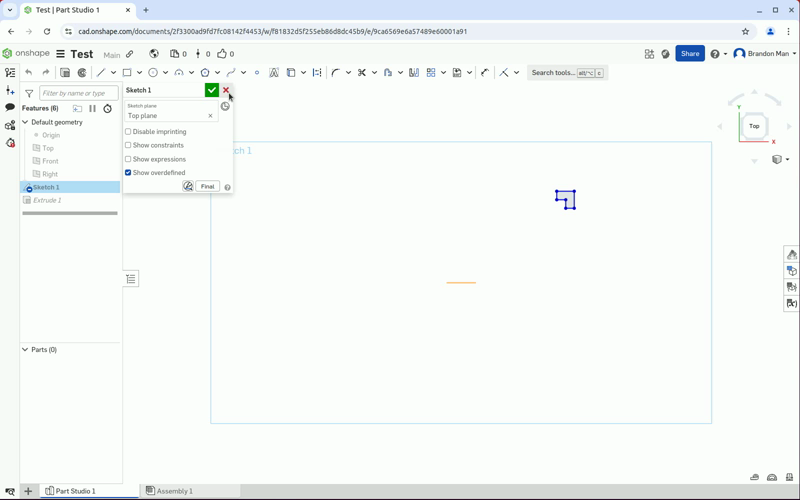
key(shift+s)
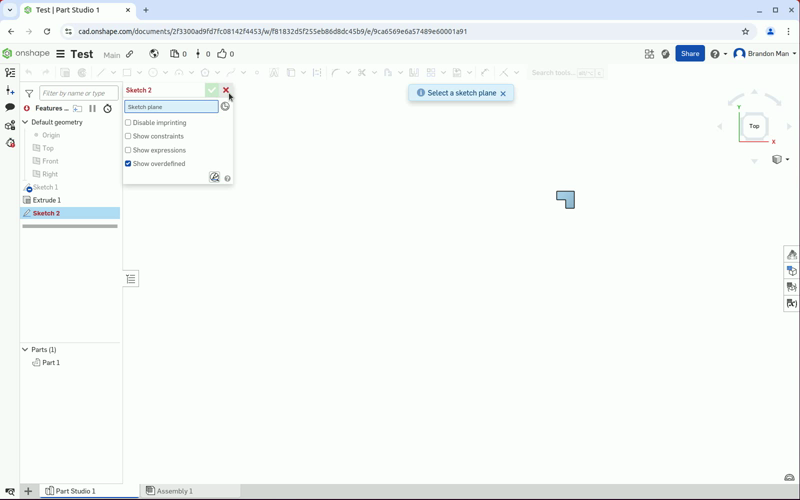
mouse_move(73, 150)
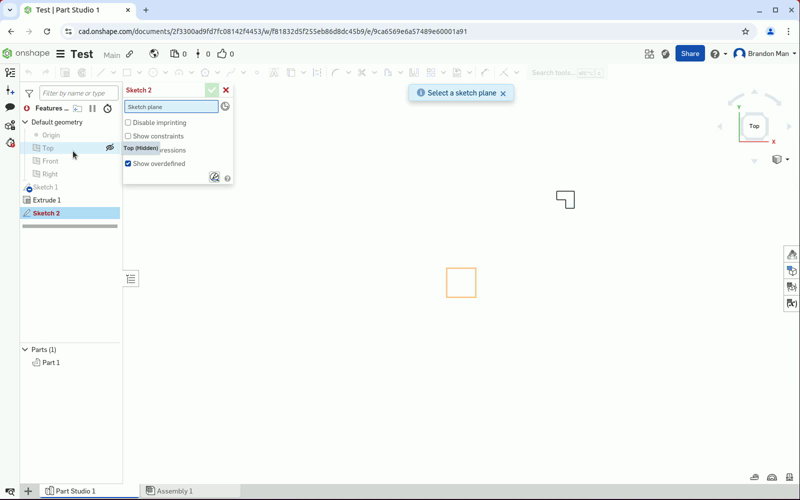
click(73, 150)
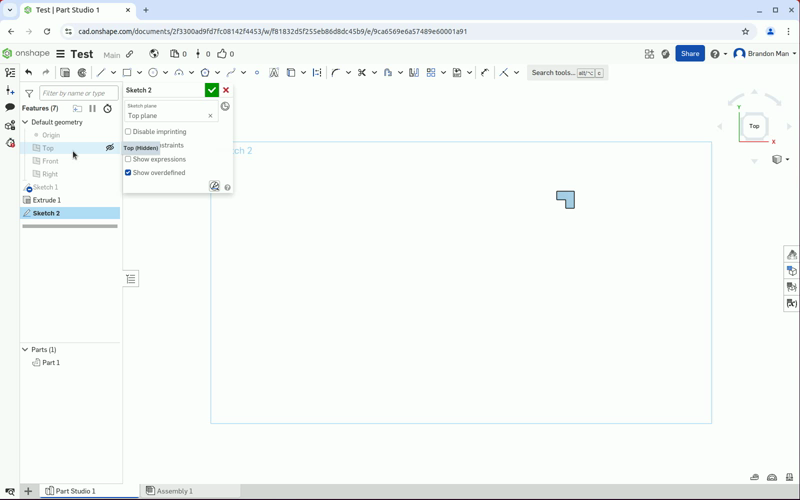
mouse_move(73, 352)
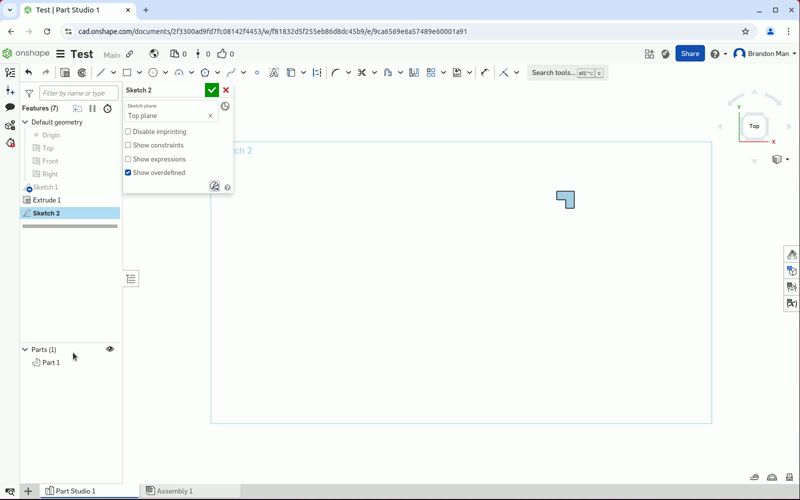
key(y)
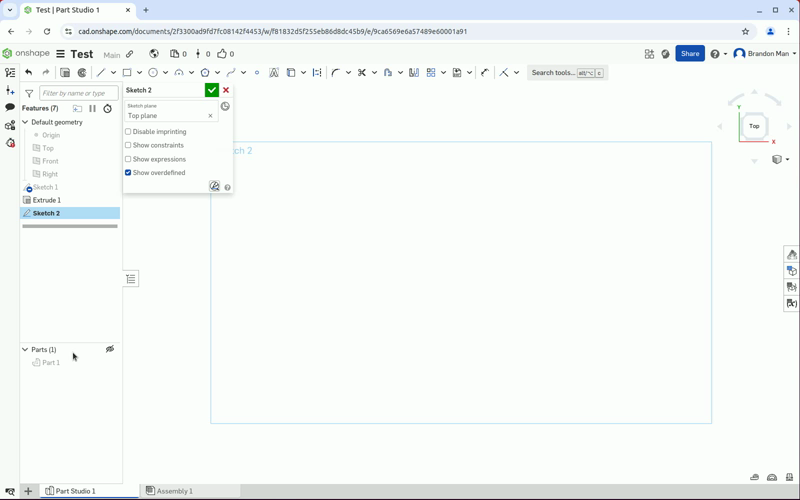
key(l)
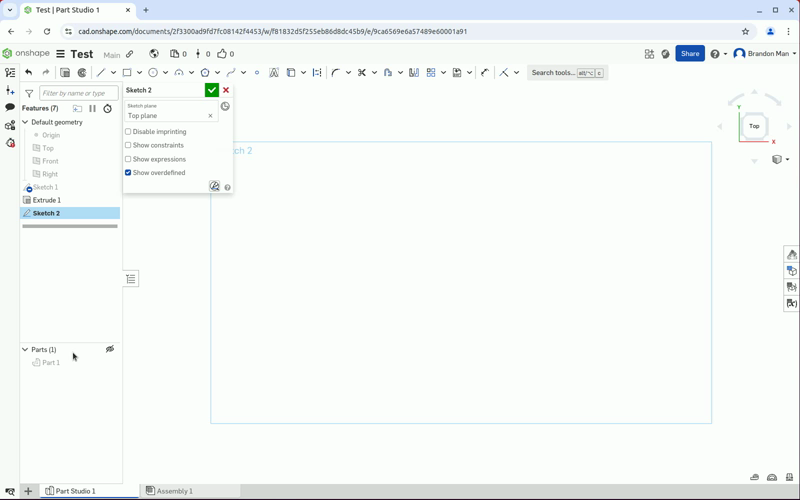
key_down(shift)
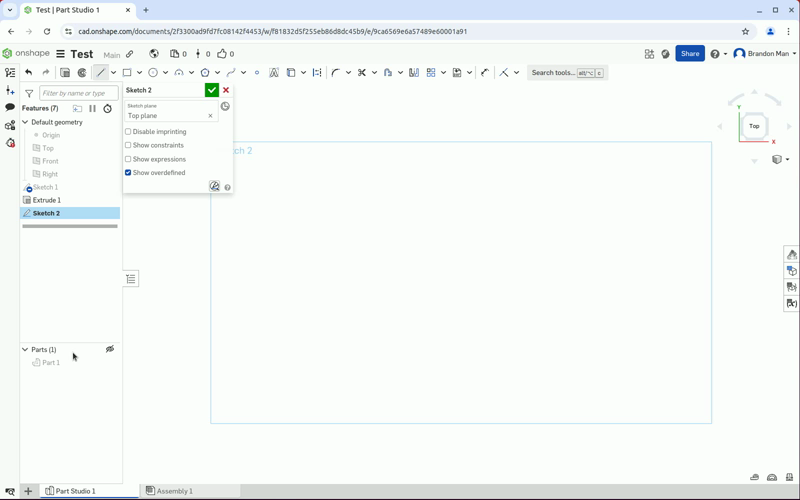
mouse_move(348, 207)
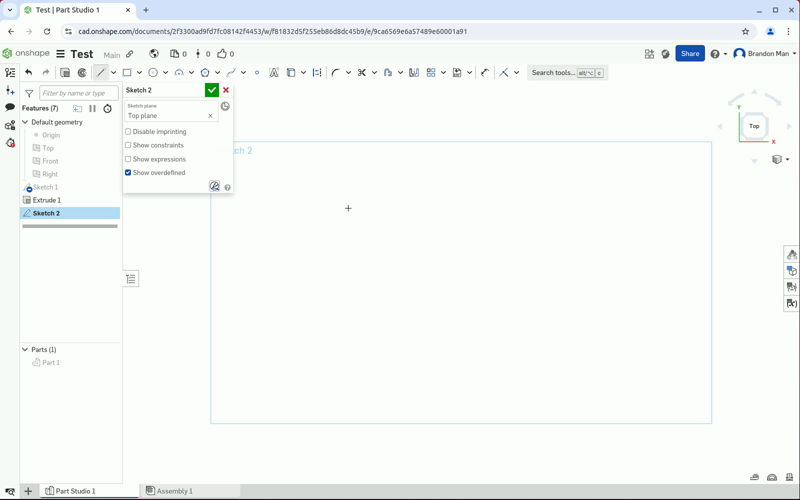
click(348, 207)
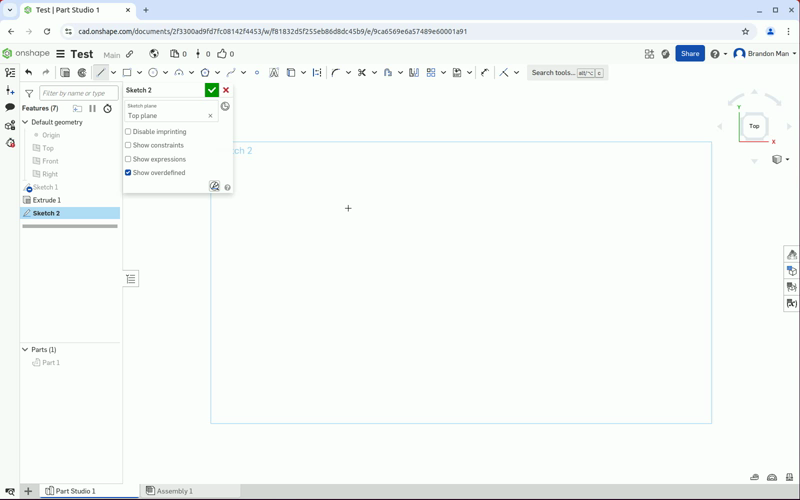
key_up(shift)
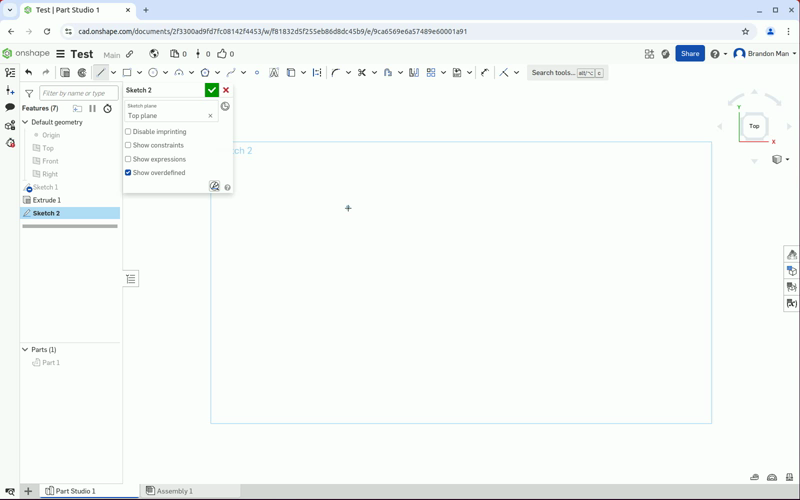
key_down(shift)
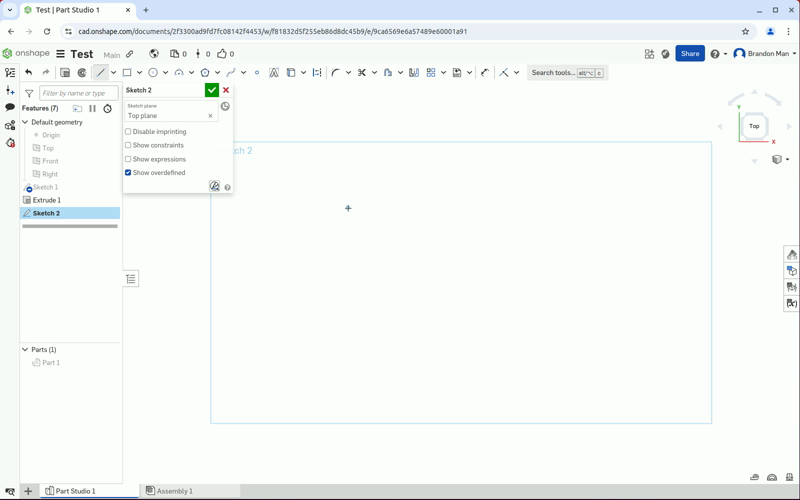
mouse_move(378, 207)
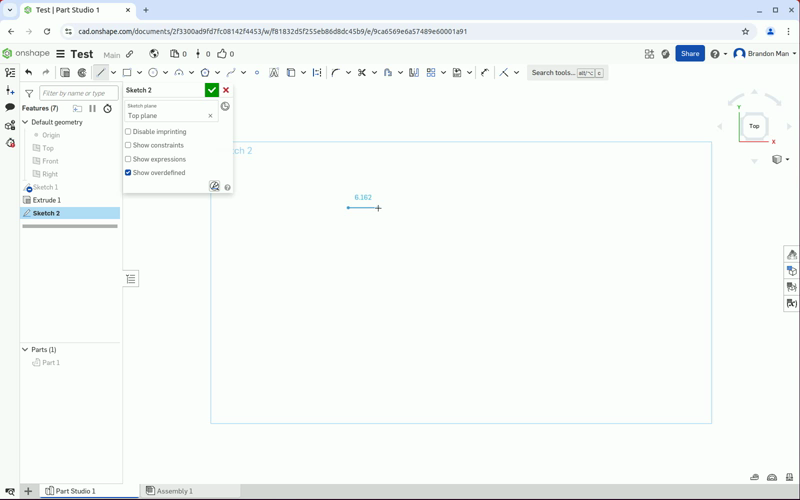
mouse_move(356, 207)
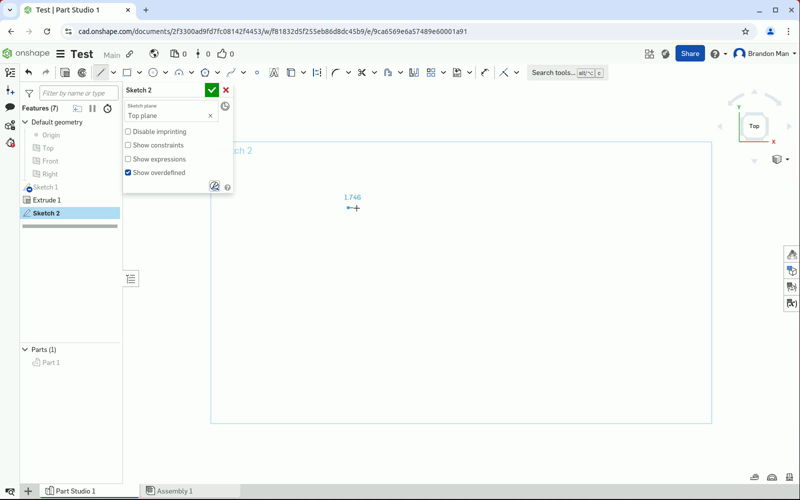
click(356, 207)
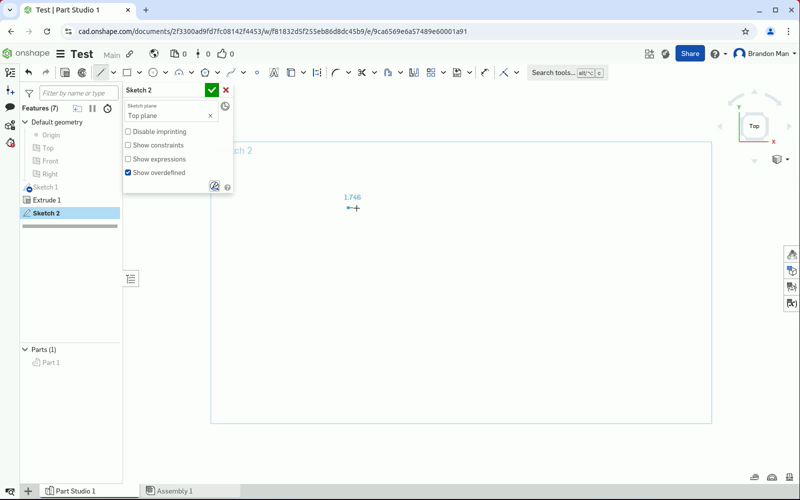
key_up(shift)
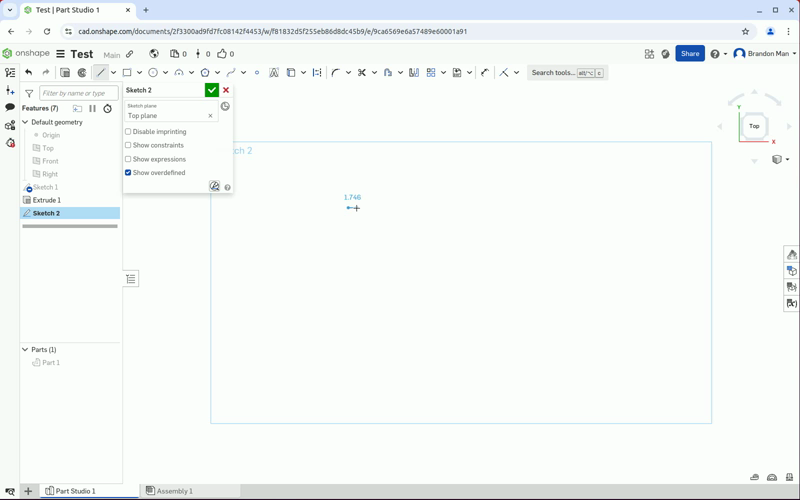
key_down(shift)
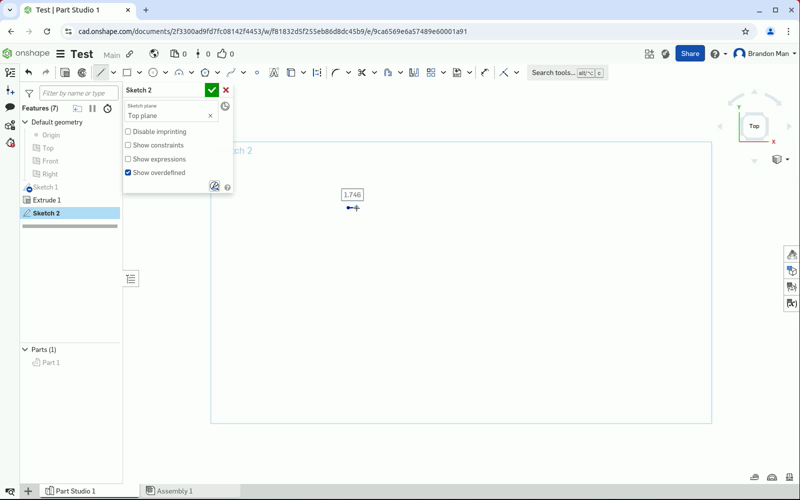
mouse_move(386, 207)
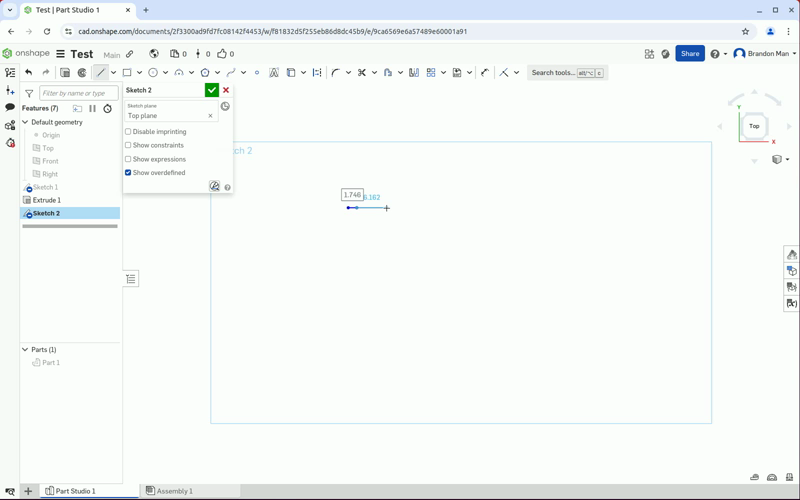
mouse_move(356, 199)
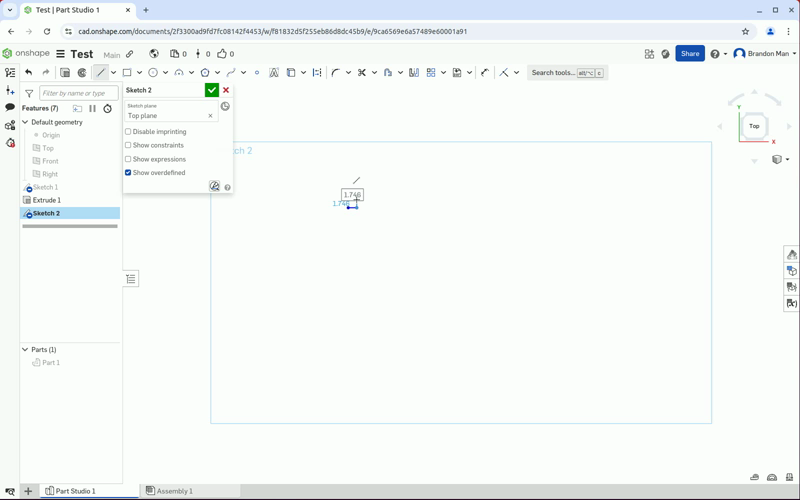
click(356, 199)
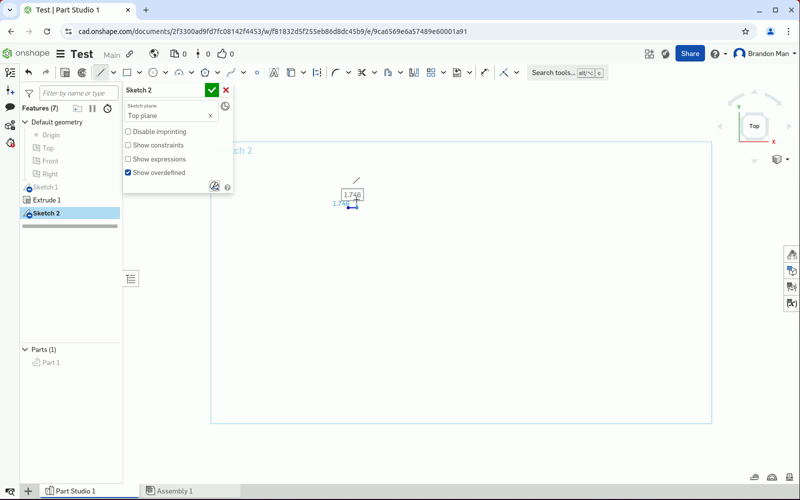
key_up(shift)
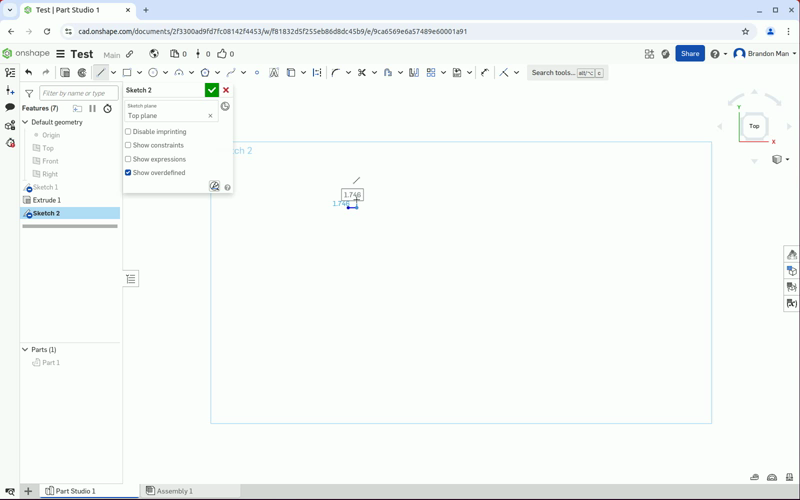
key_down(shift)
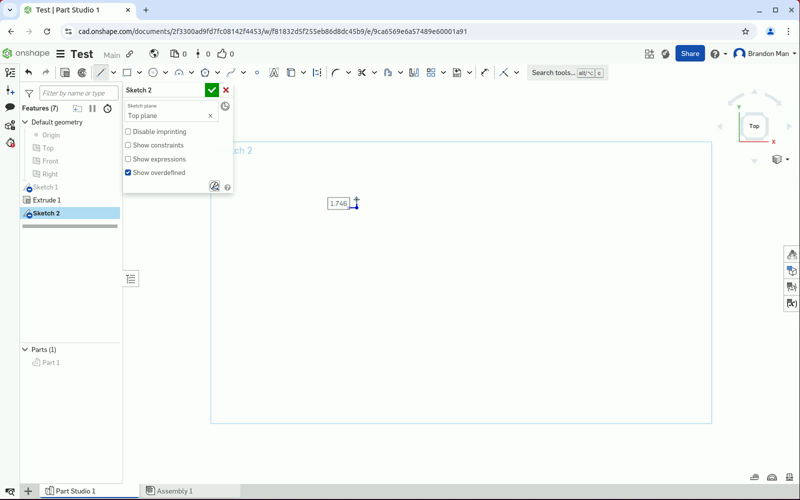
mouse_move(386, 199)
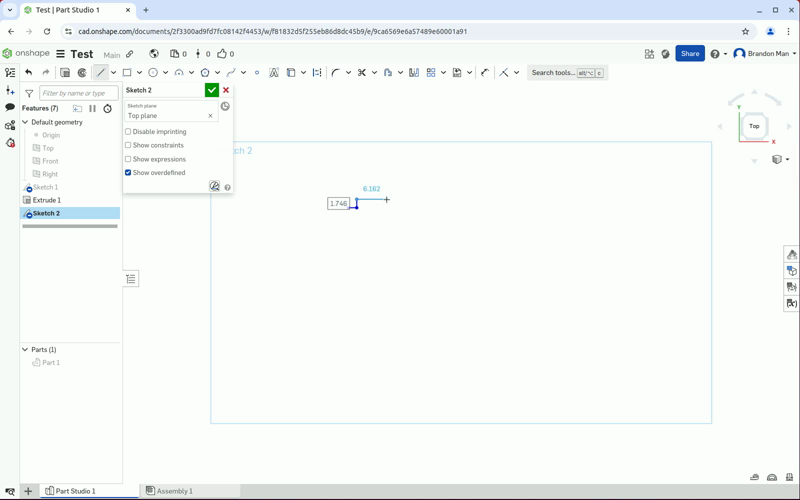
mouse_move(365, 199)
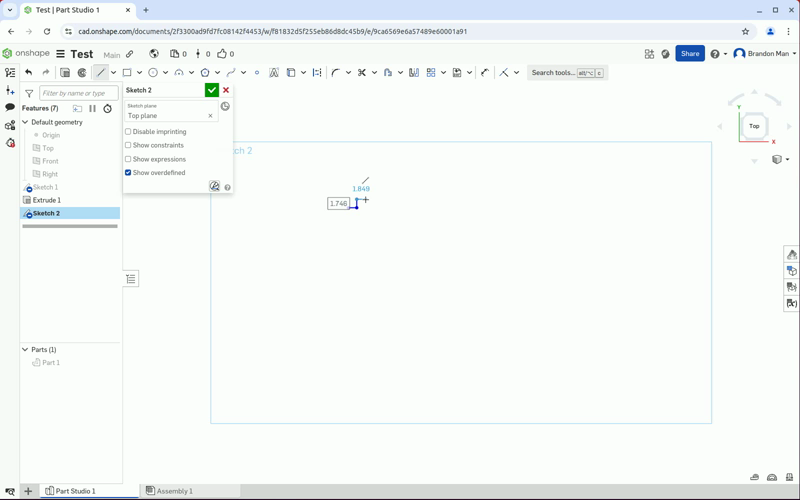
click(365, 199)
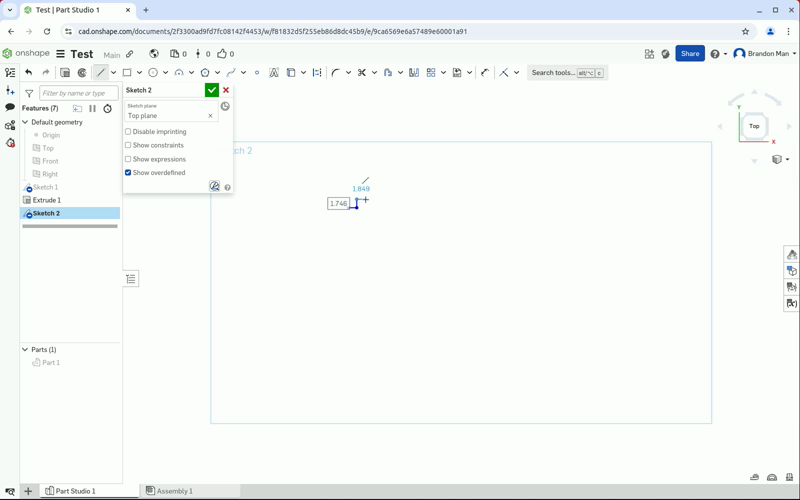
key_up(shift)
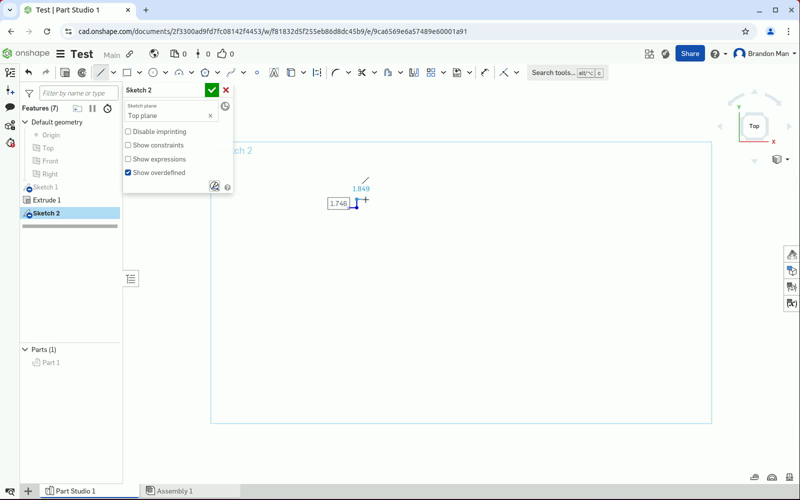
key_down(shift)
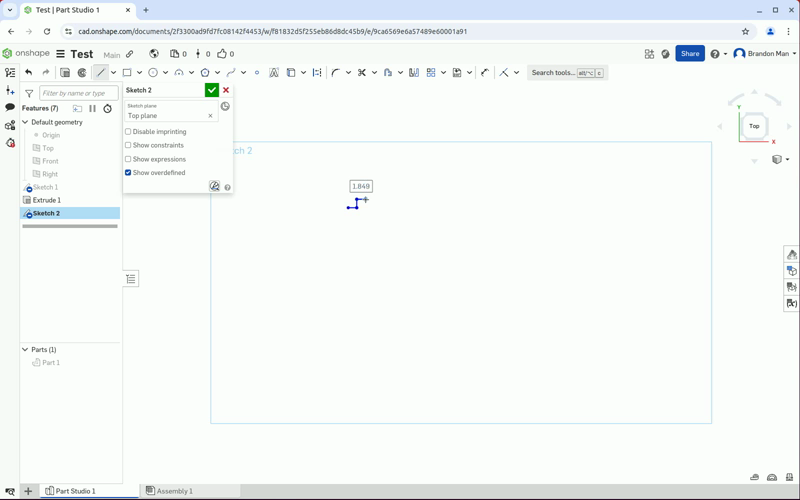
mouse_move(395, 199)
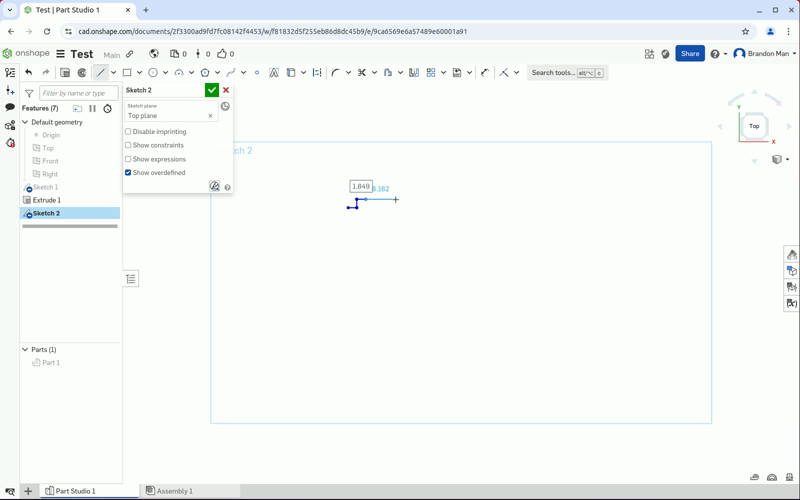
mouse_move(365, 190)
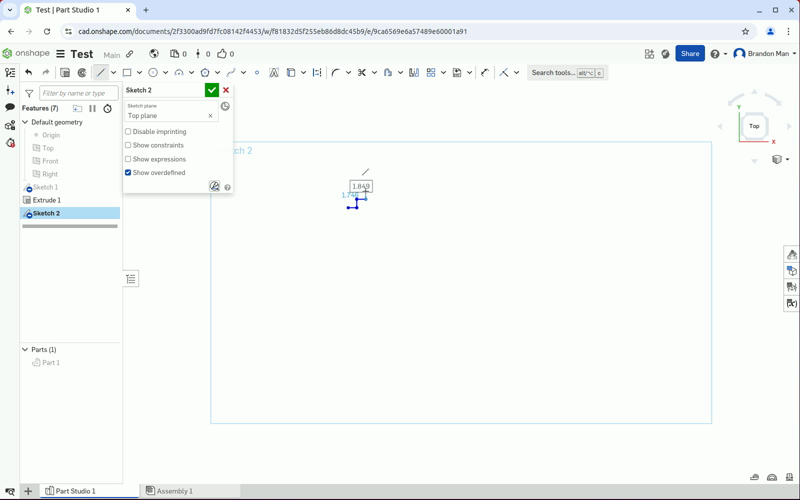
click(365, 190)
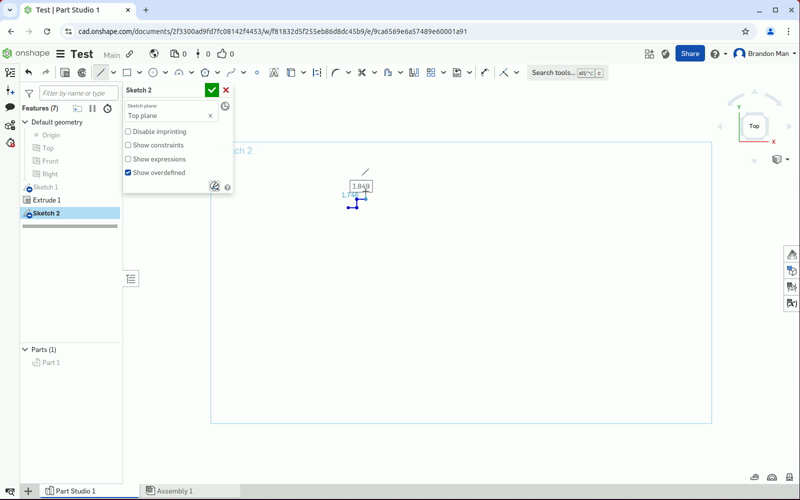
key_up(shift)
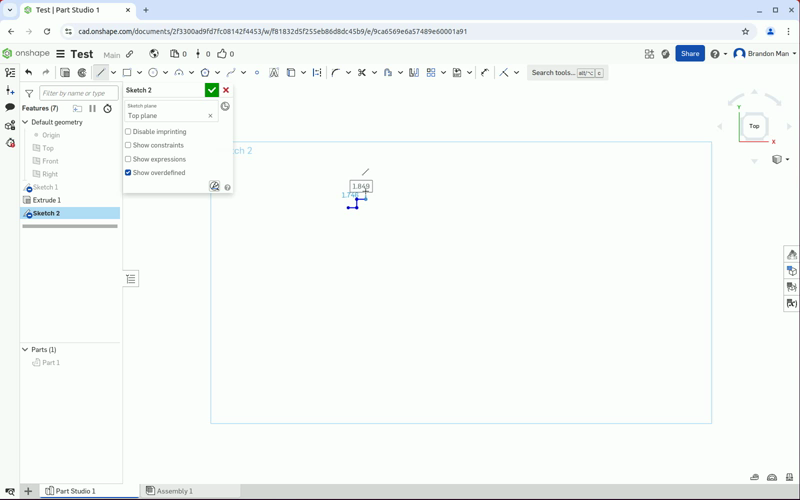
key_down(shift)
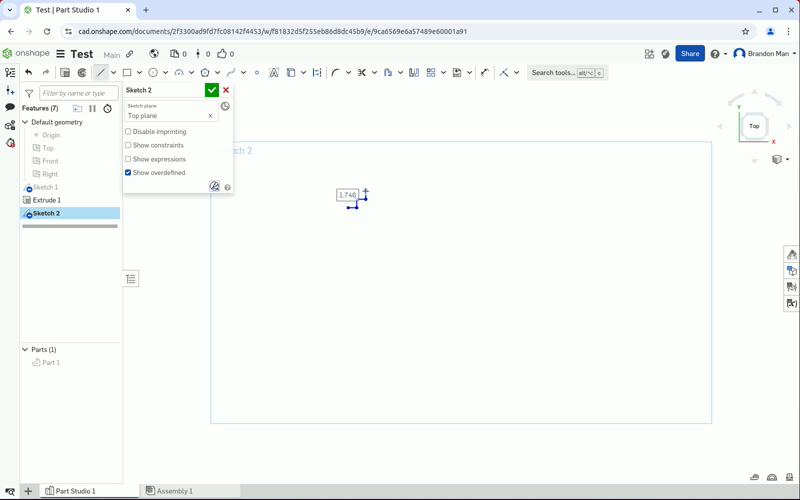
mouse_move(395, 190)
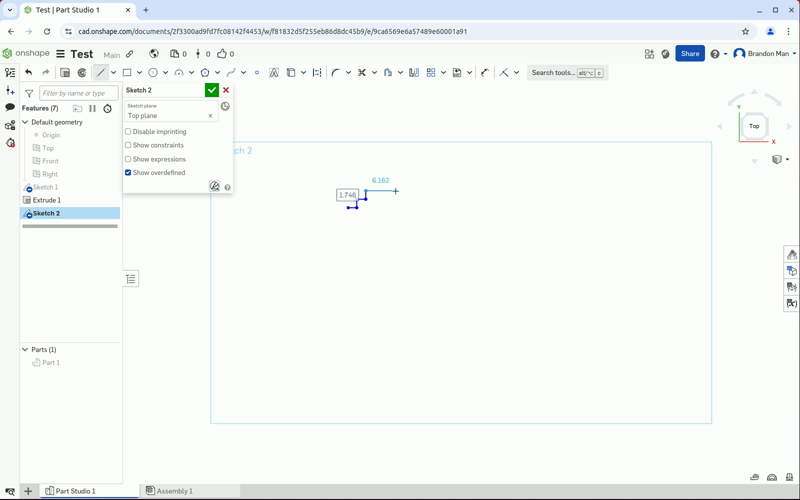
mouse_move(348, 190)
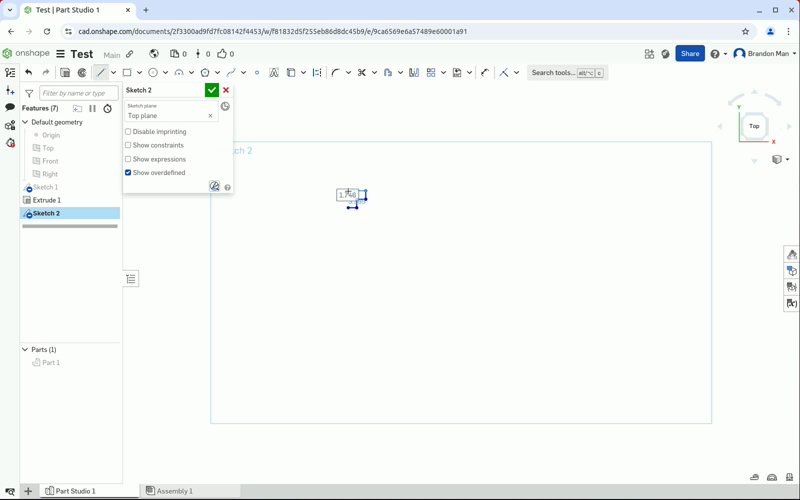
click(348, 190)
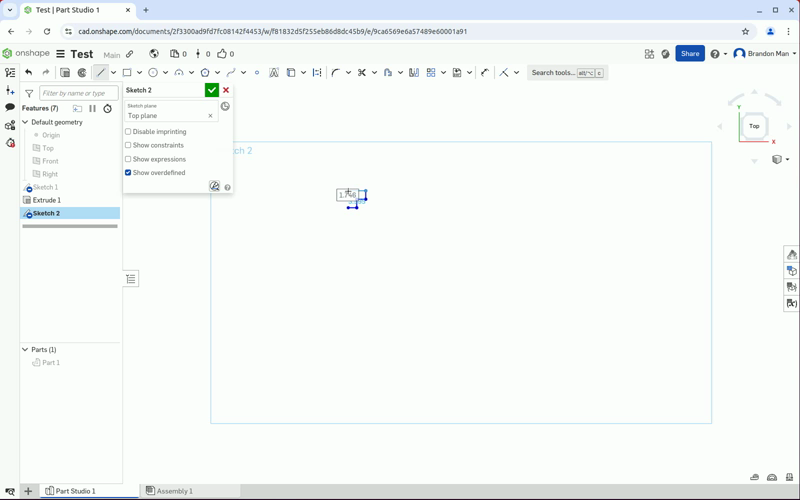
key_up(shift)
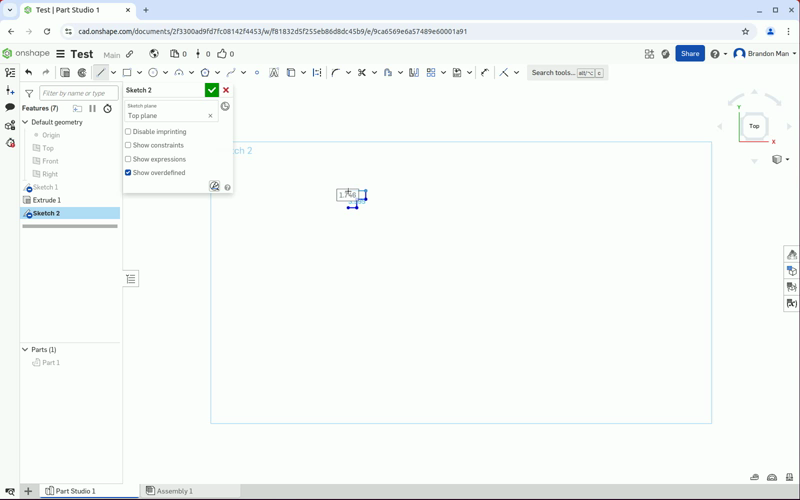
mouse_move(378, 190)
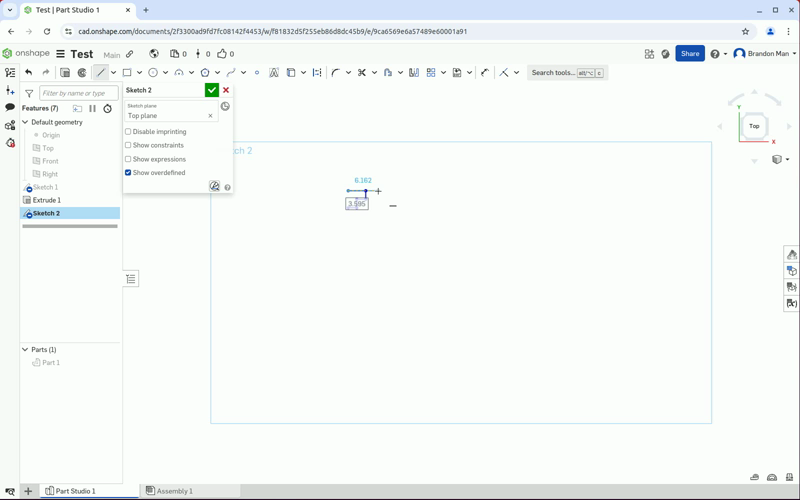
key_down(shift)
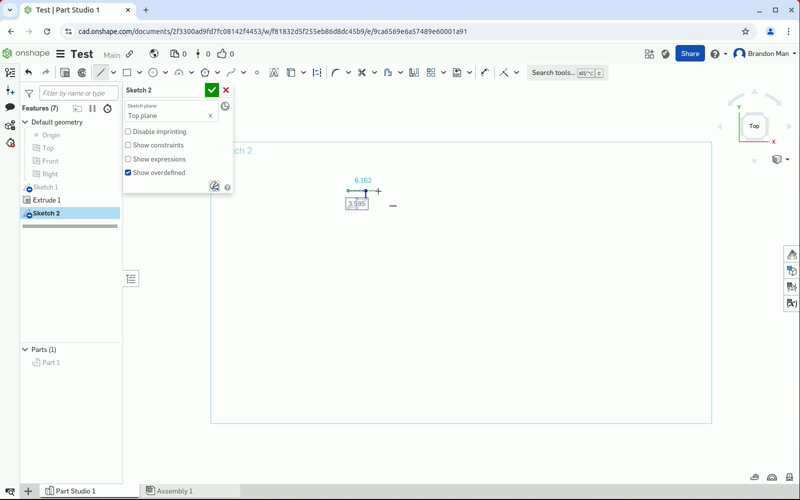
mouse_move(348, 207)
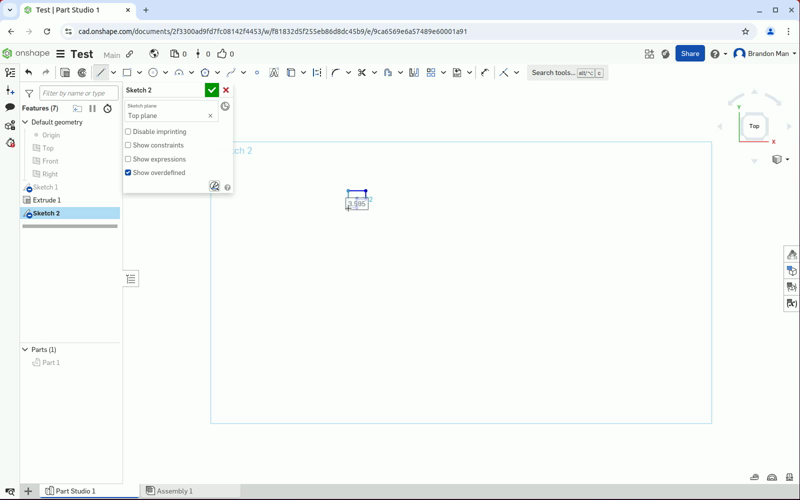
key_up(shift)
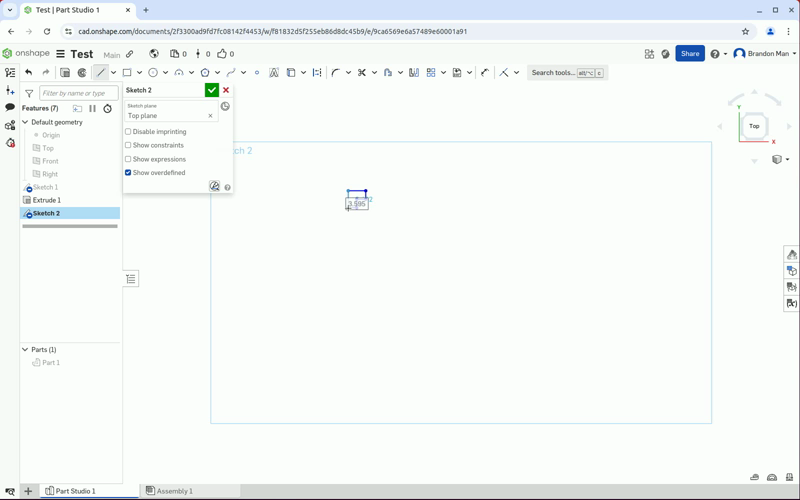
click(348, 207)
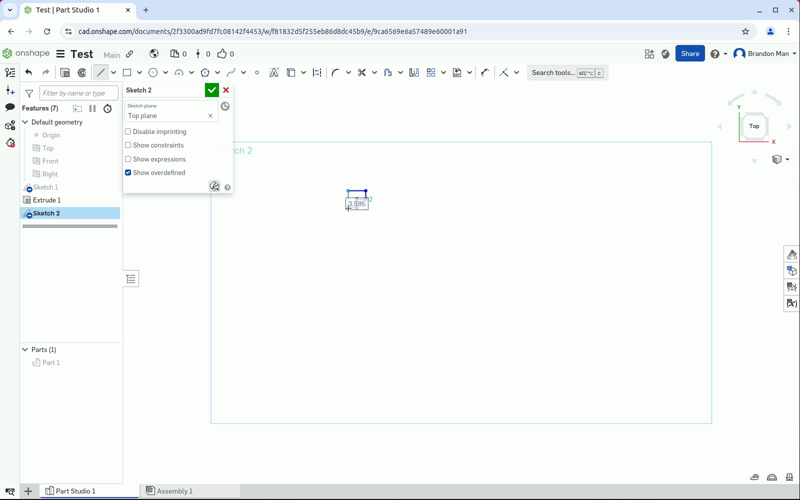
key(esc)
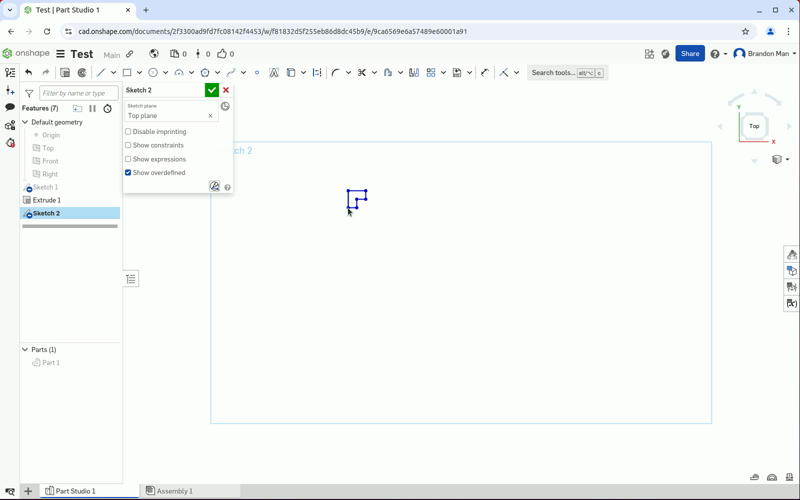
mouse_move(356, 196)
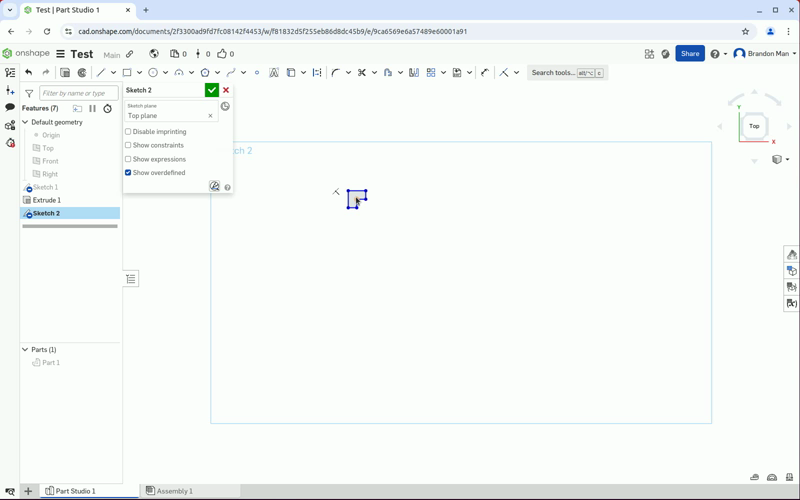
scroll(6)
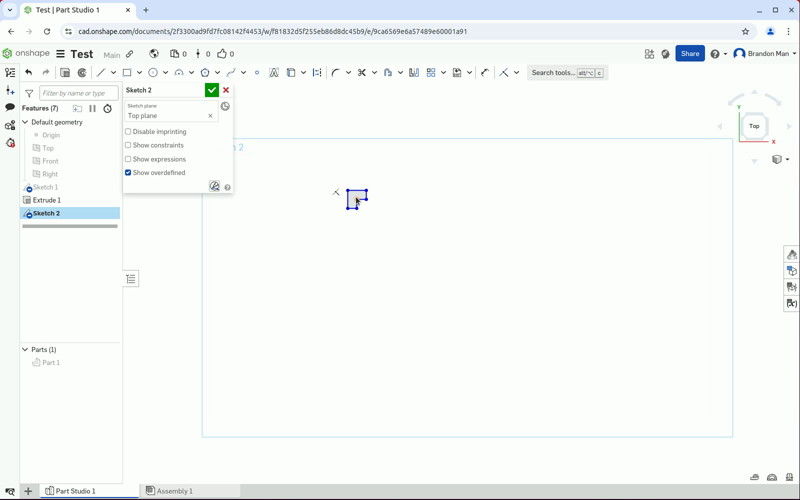
scroll(6)
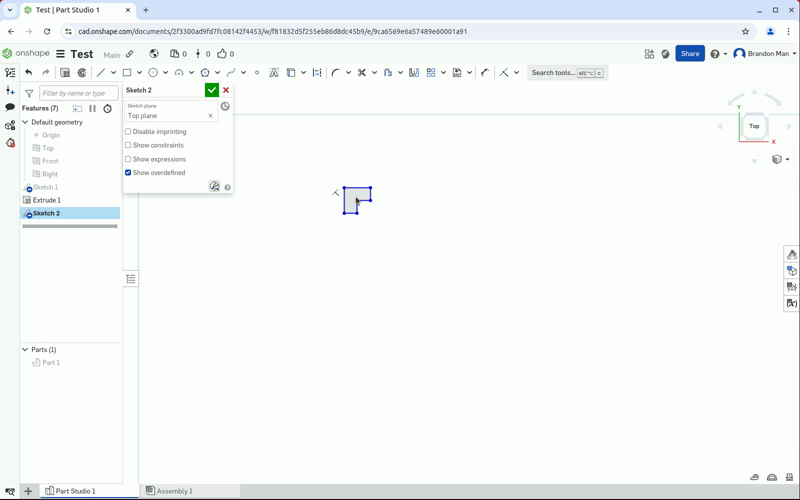
scroll(6)
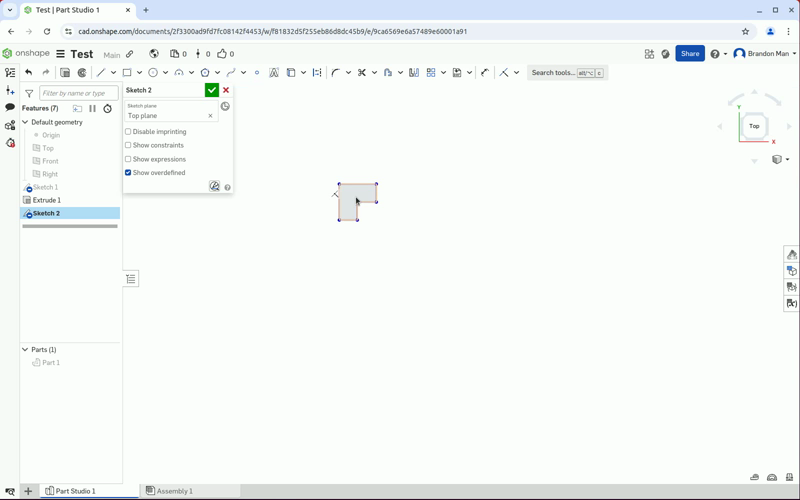
scroll(6)
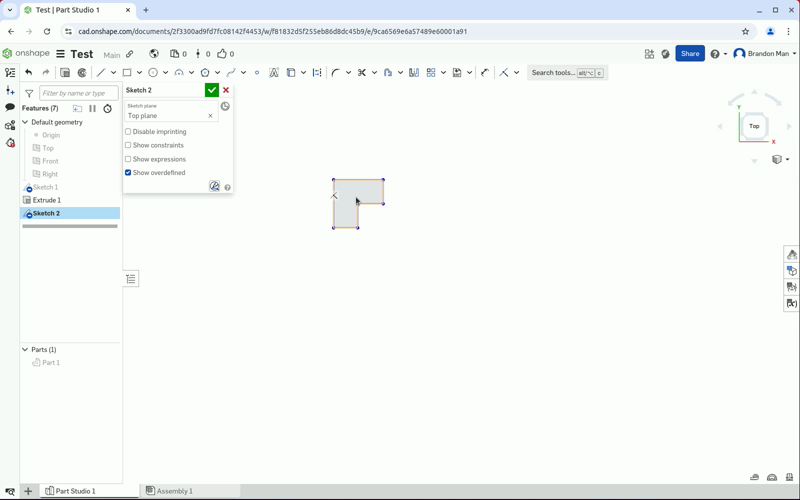
scroll(6)
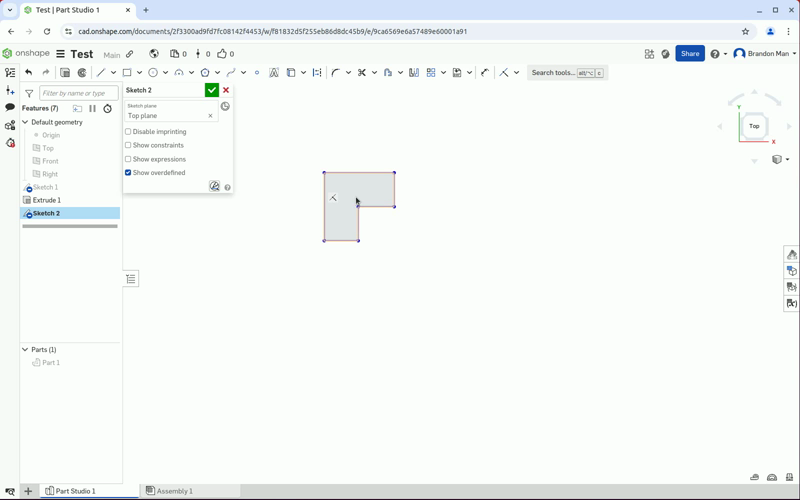
scroll(6)
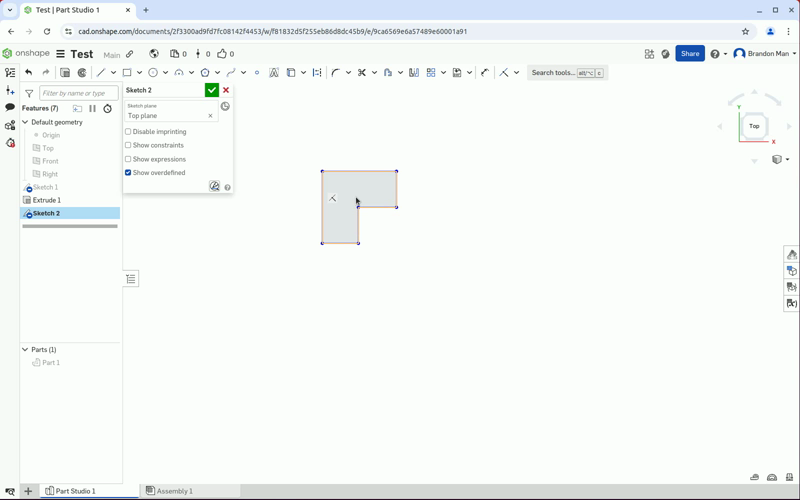
scroll(6)
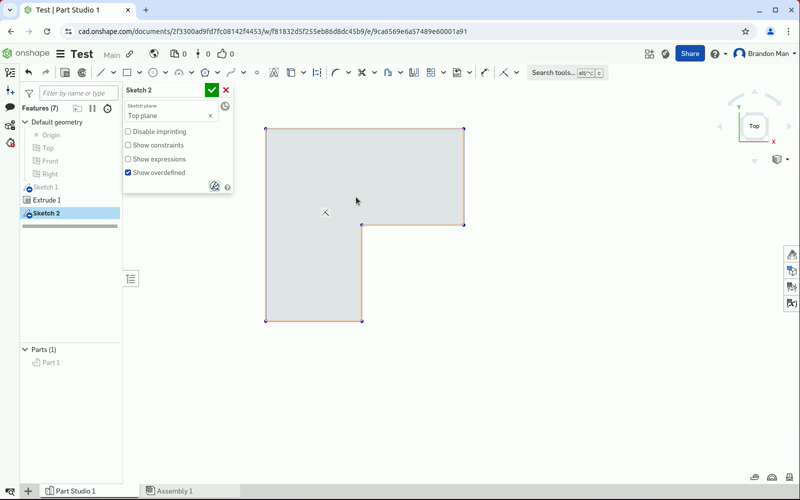
click(356, 196)
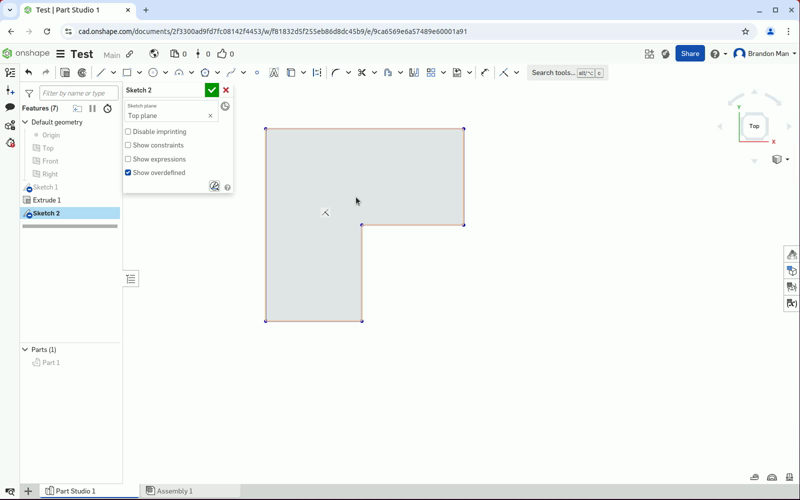
scroll(-6)
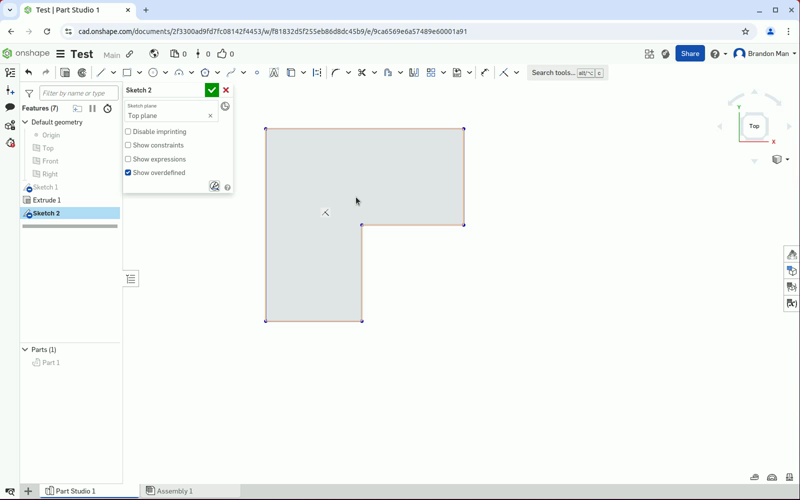
scroll(-6)
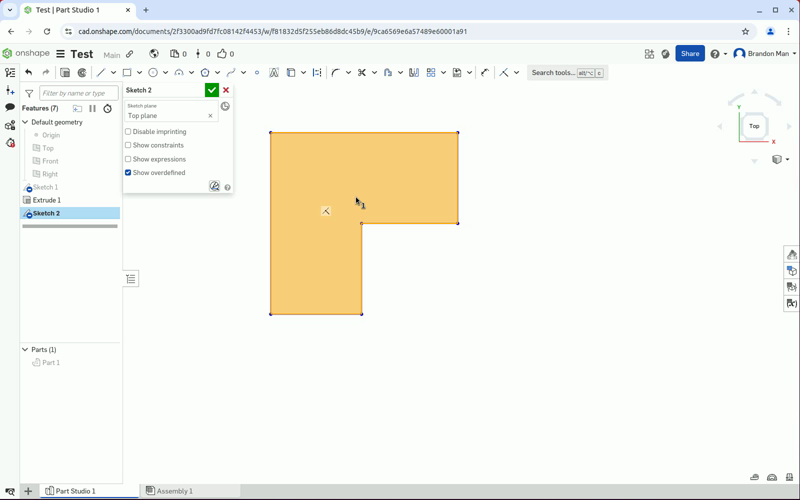
scroll(-6)
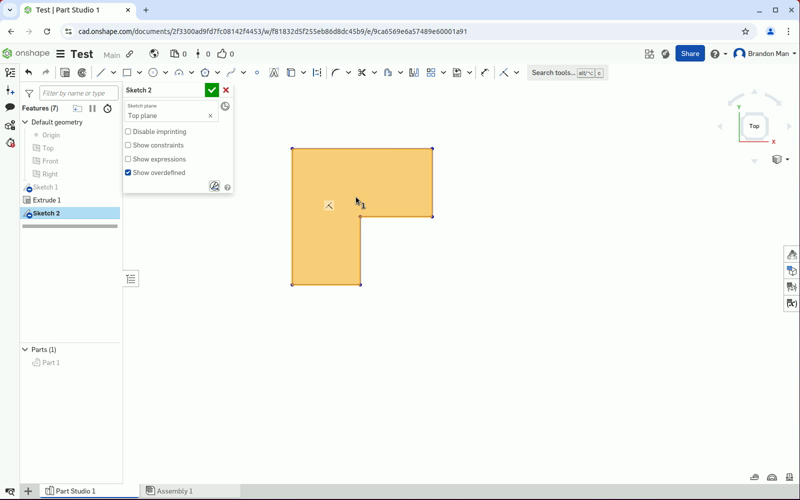
scroll(-6)
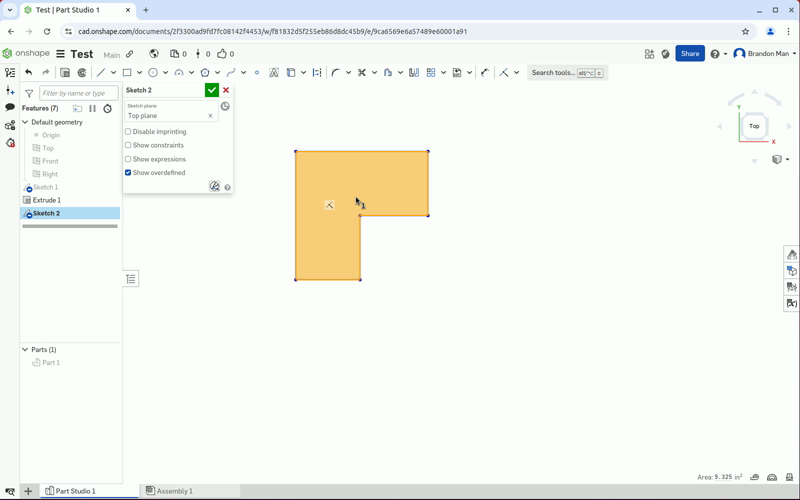
scroll(-6)
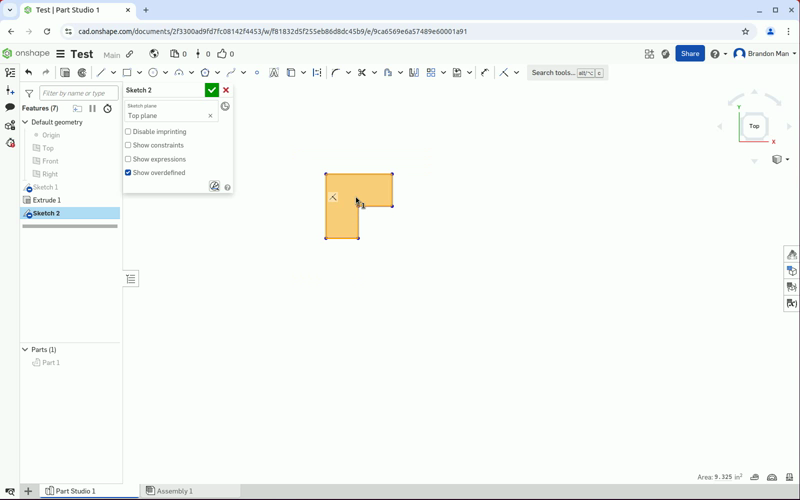
scroll(-6)
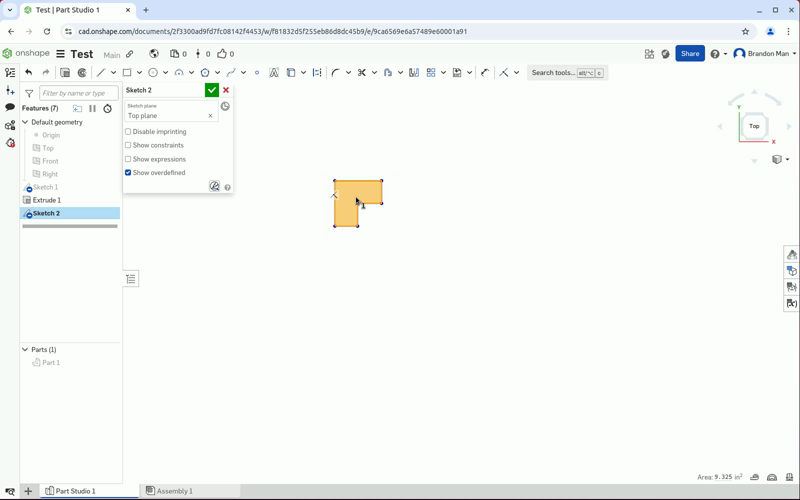
scroll(-6)
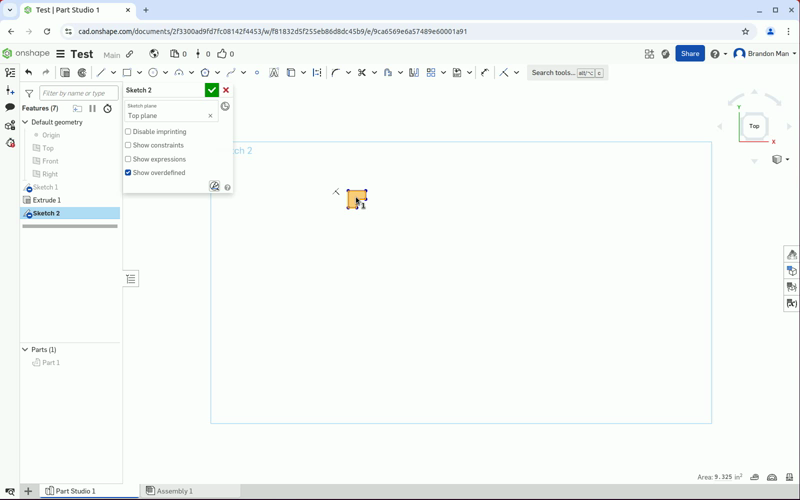
mouse_move(73, 352)
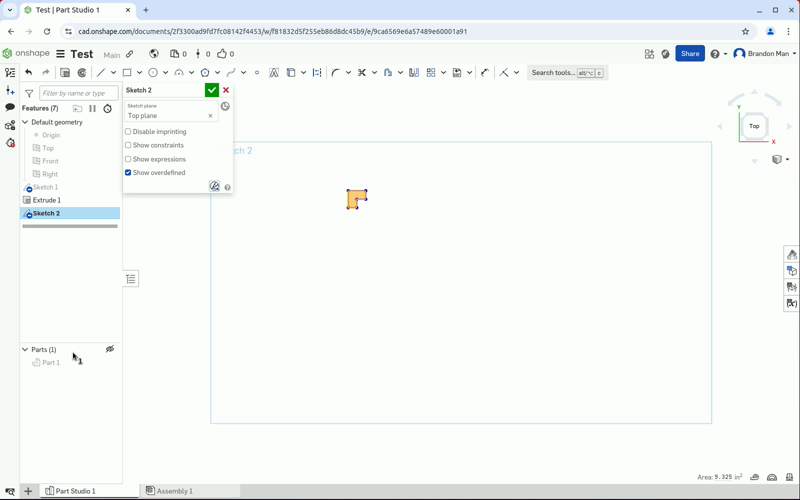
key(shift+y)
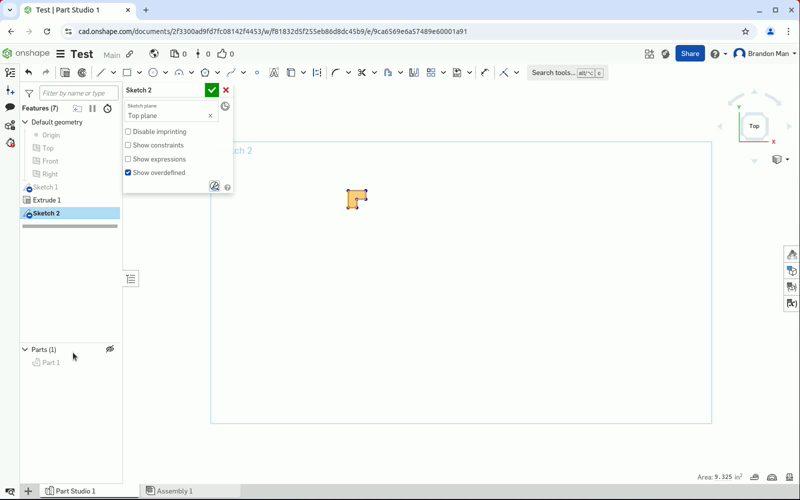
key(shift+e)
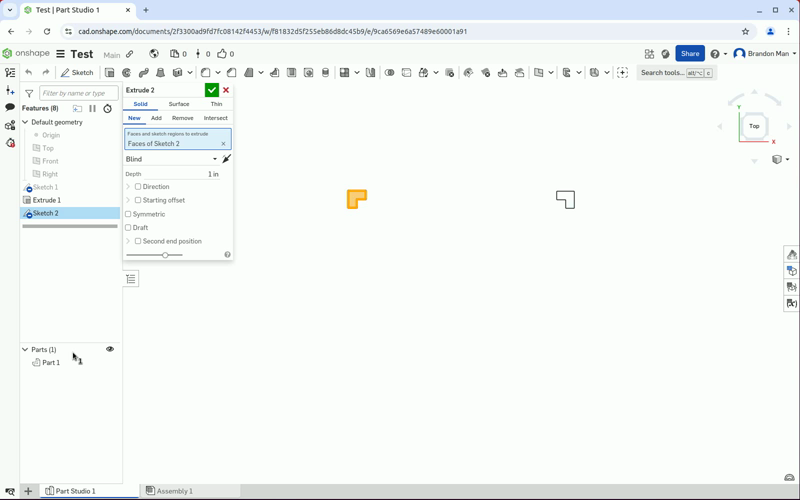
mouse_move(143, 106)
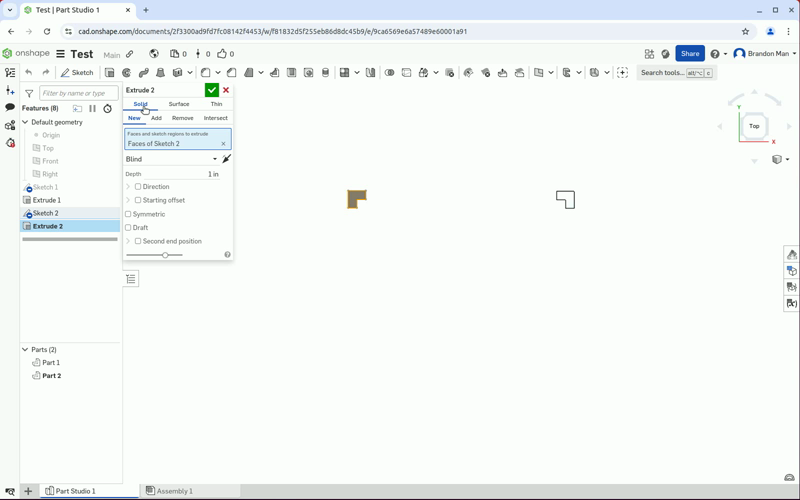
click(143, 106)
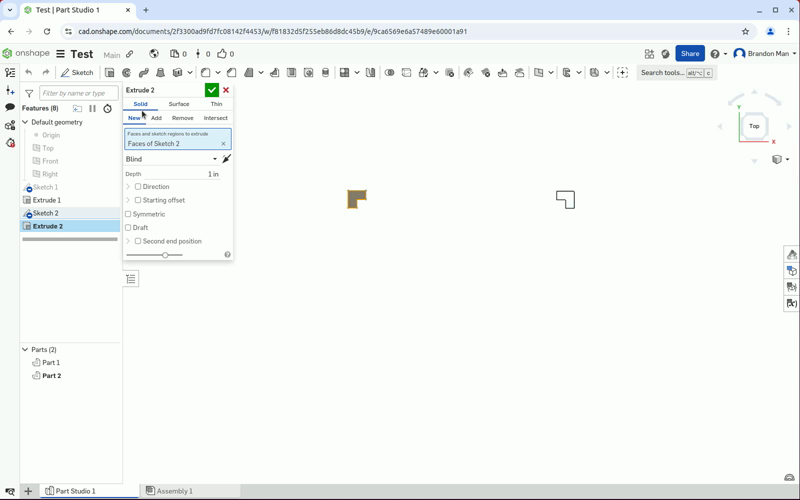
mouse_move(137, 120)
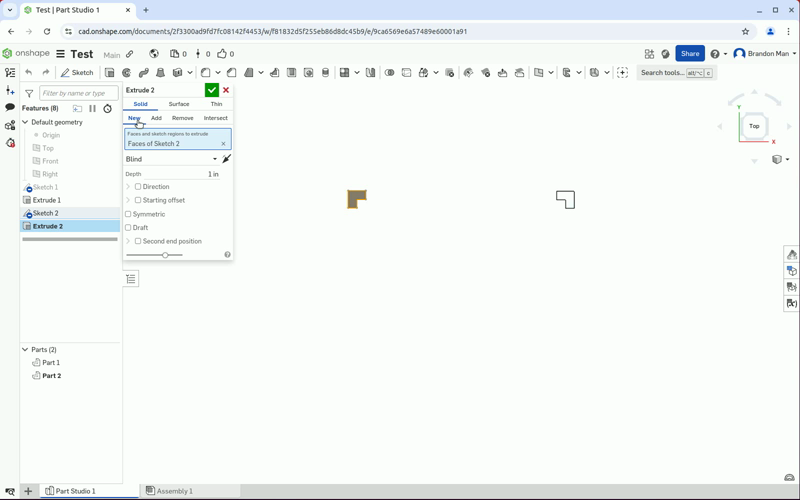
click(137, 120)
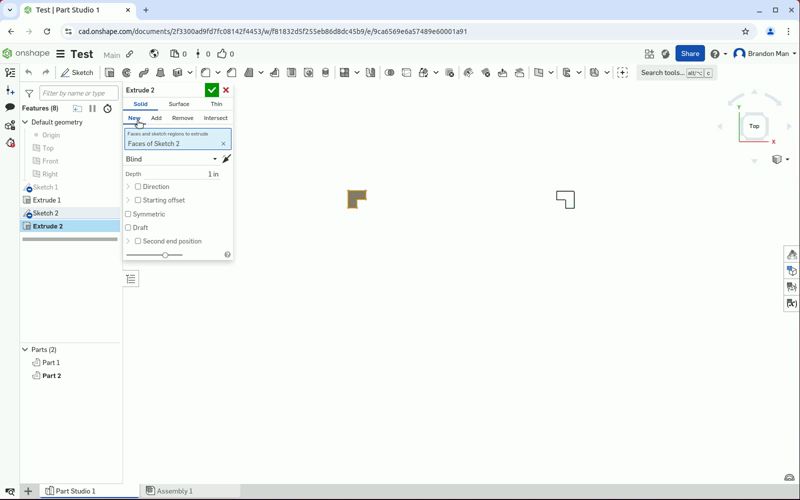
key(tab, 4)
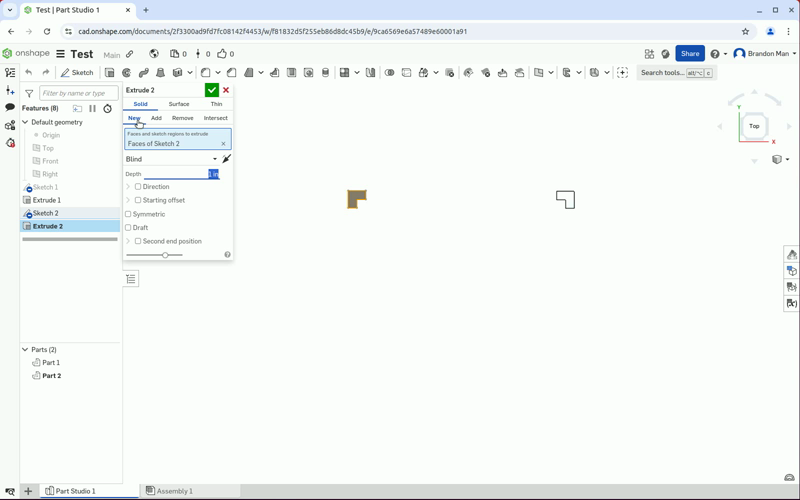
text(4.333)
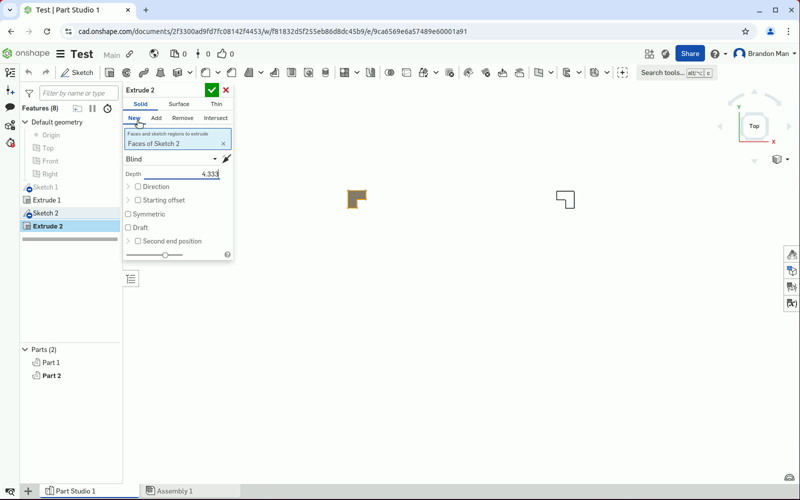
key(enter)
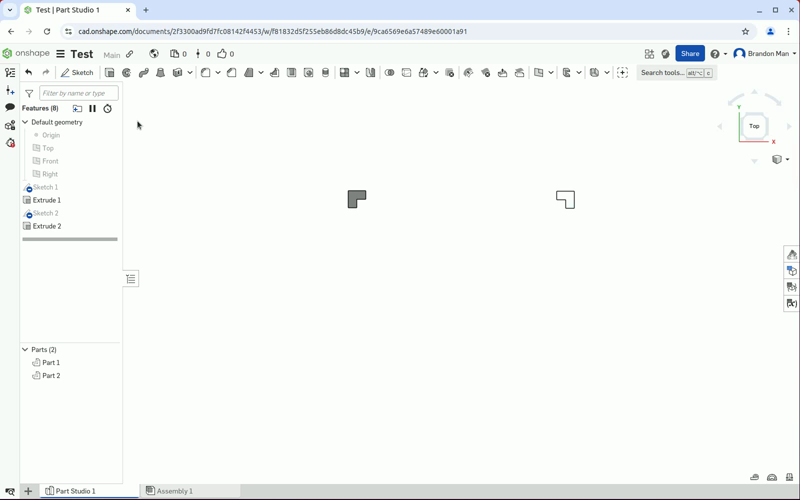
key(shift+h)
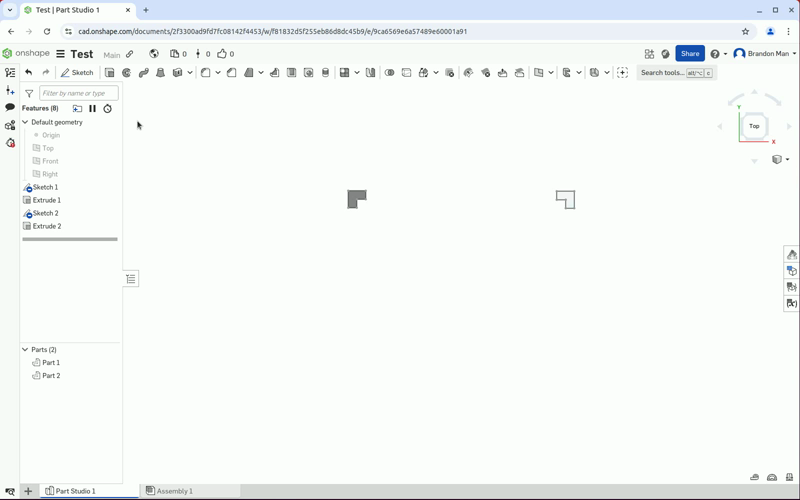
key(shift+h)
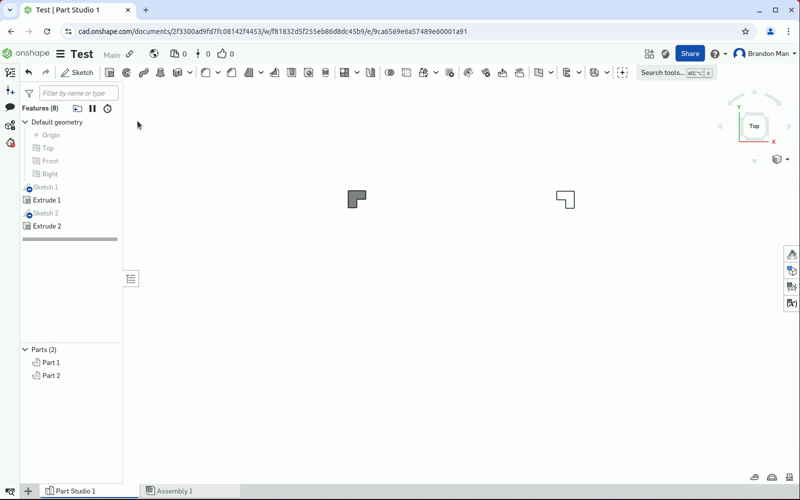
mouse_move(73, 189)
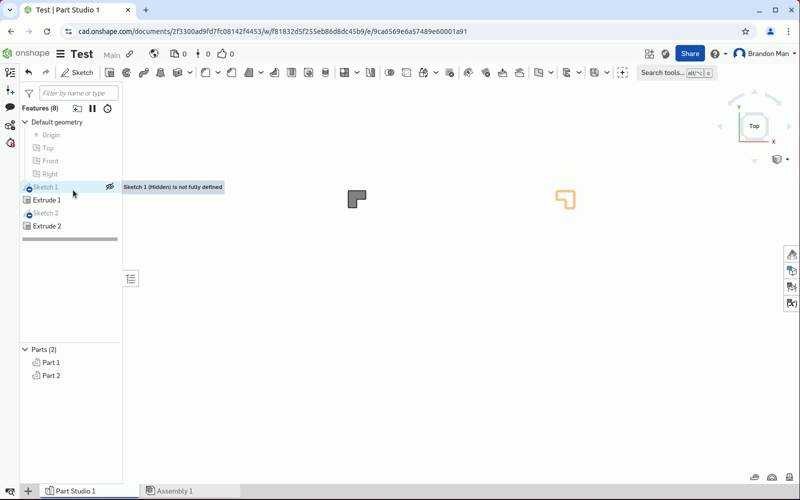
click(73, 189)
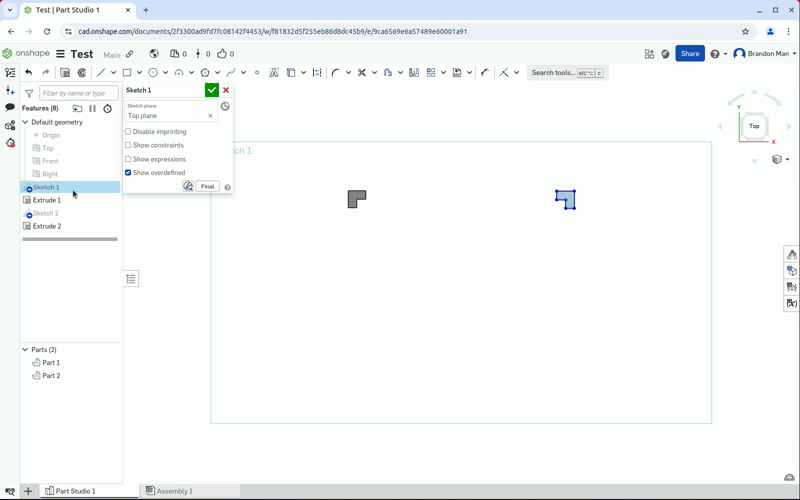
mouse_move(229, 92)
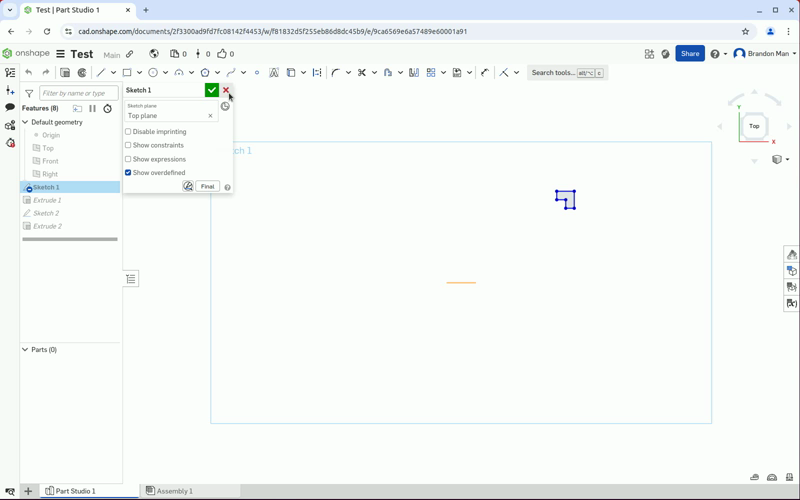
click(229, 92)
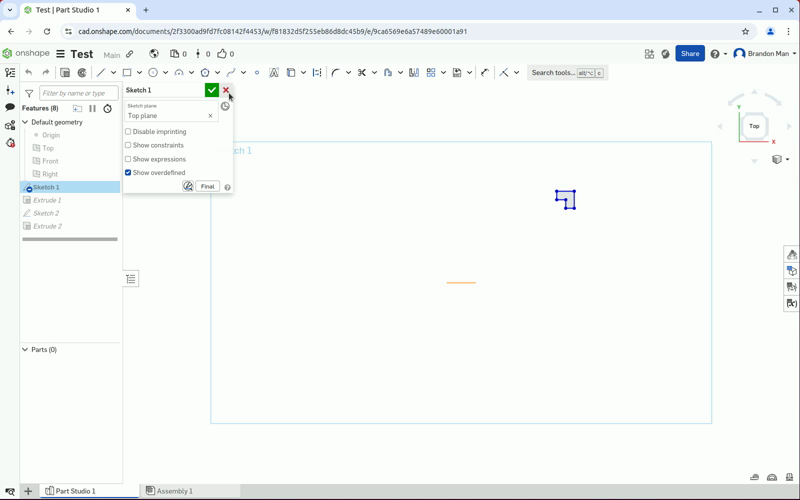
key(shift+s)
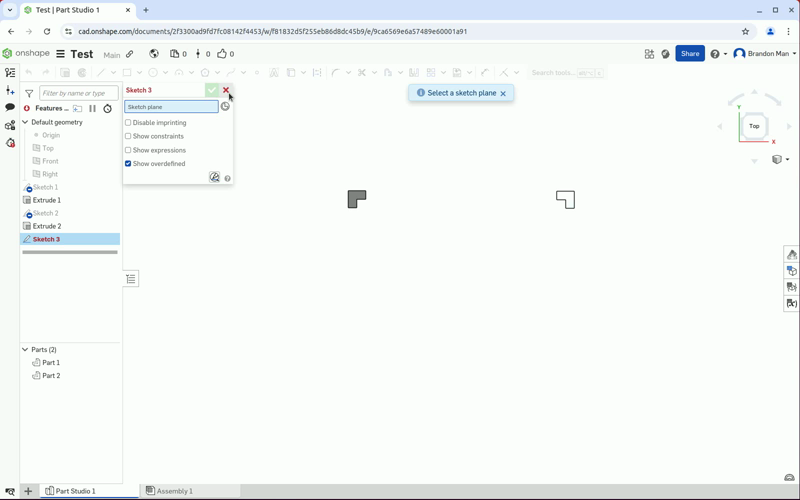
mouse_move(73, 150)
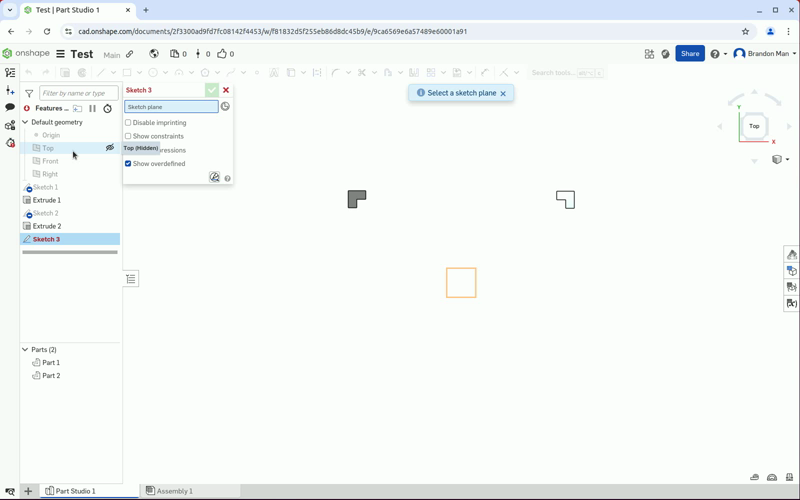
click(73, 150)
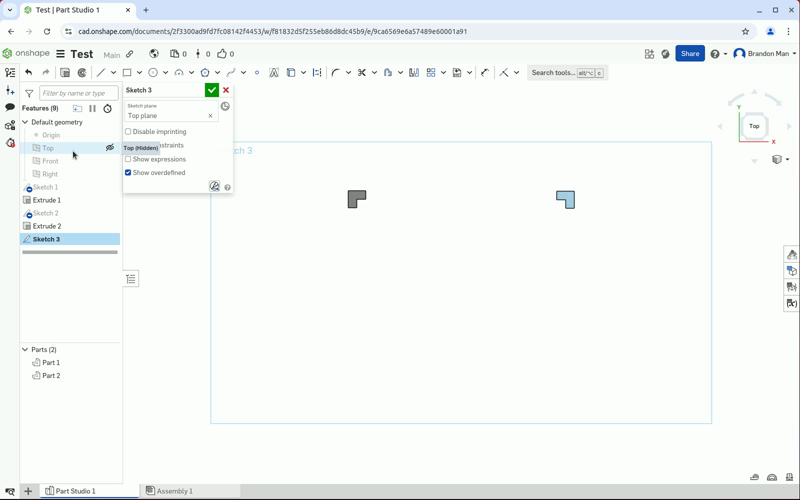
mouse_move(73, 352)
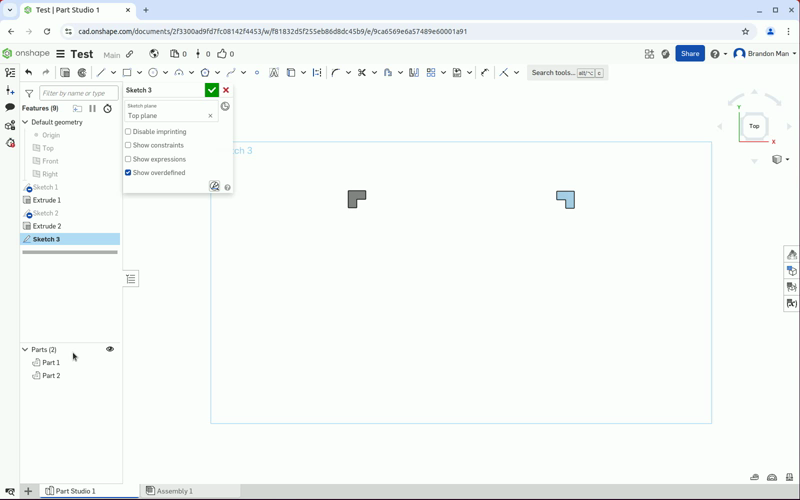
key(y)
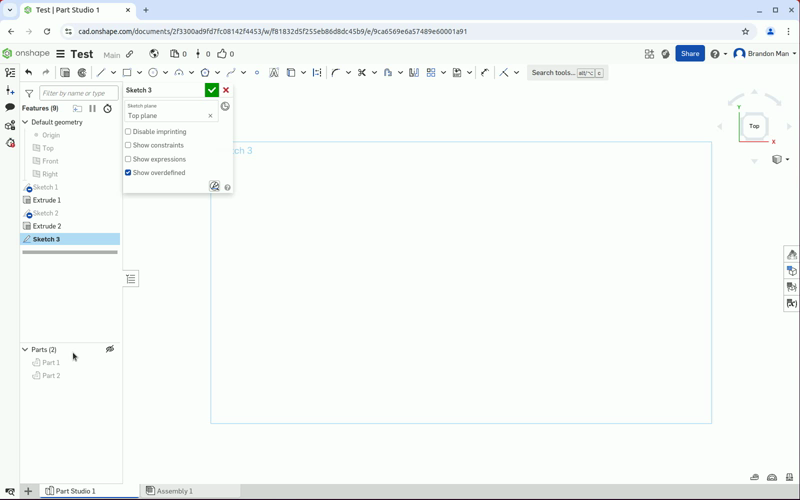
key(l)
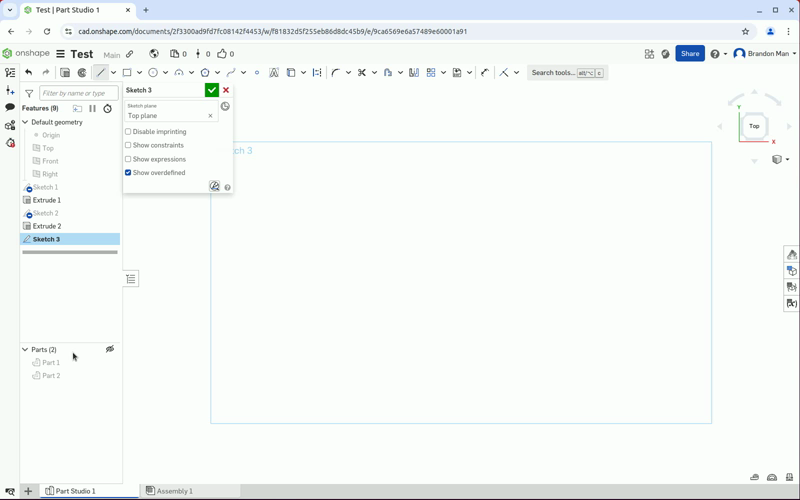
key_down(shift)
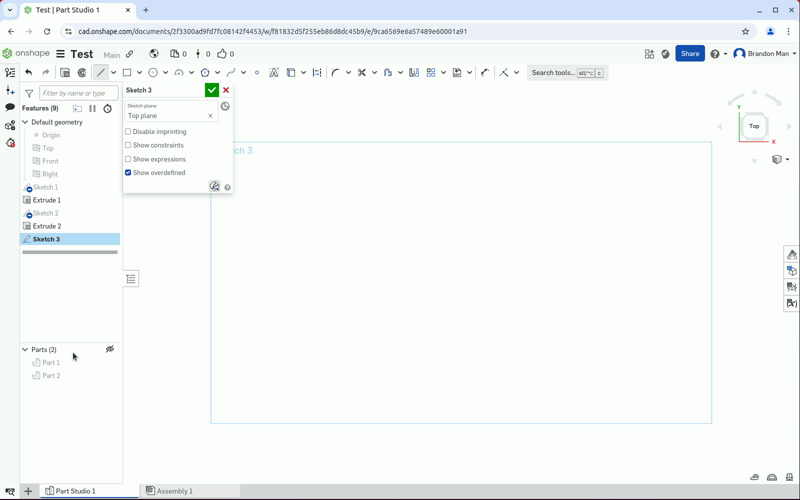
mouse_move(431, 291)
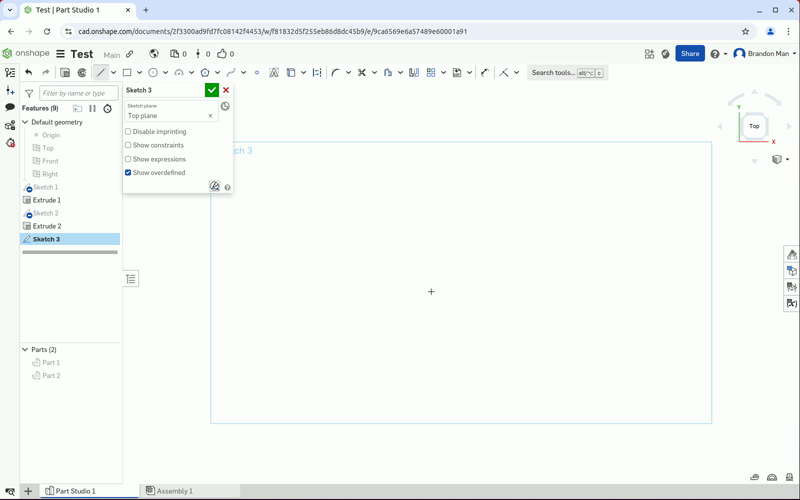
click(431, 291)
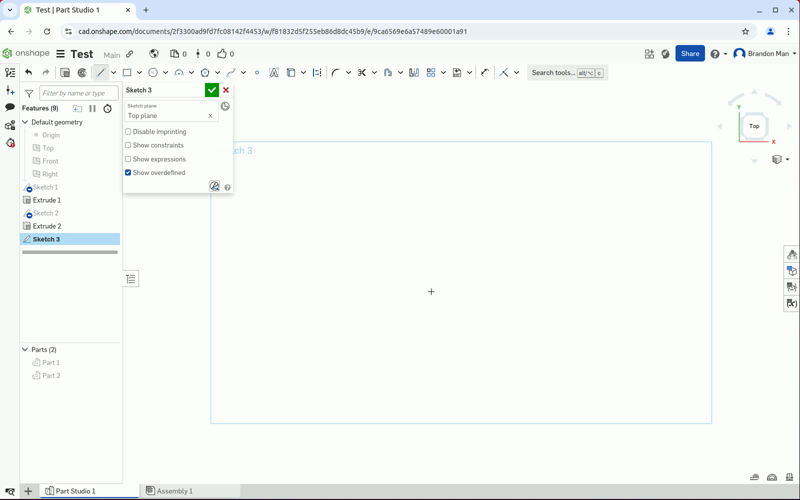
key_up(shift)
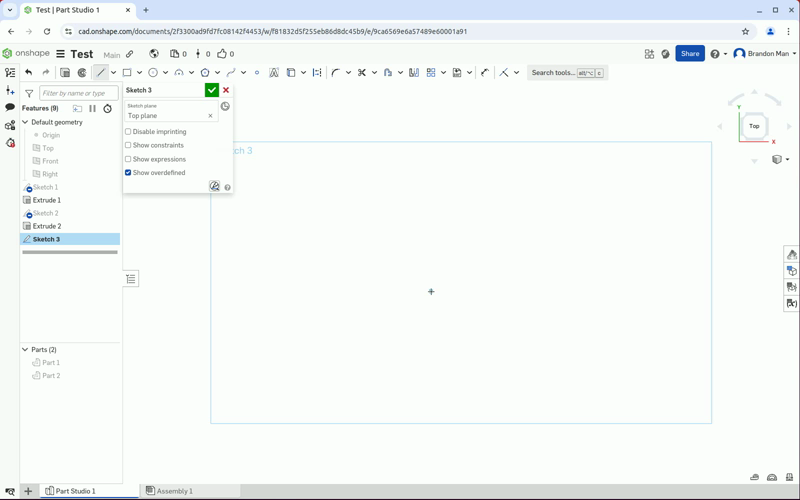
key_down(shift)
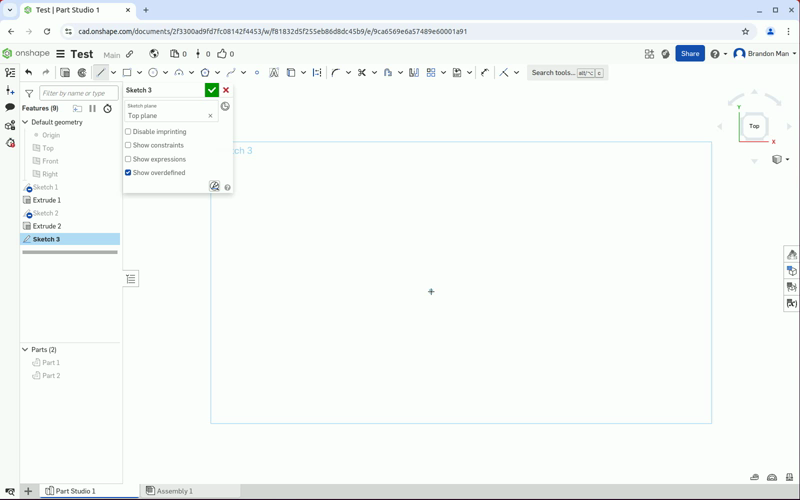
mouse_move(461, 291)
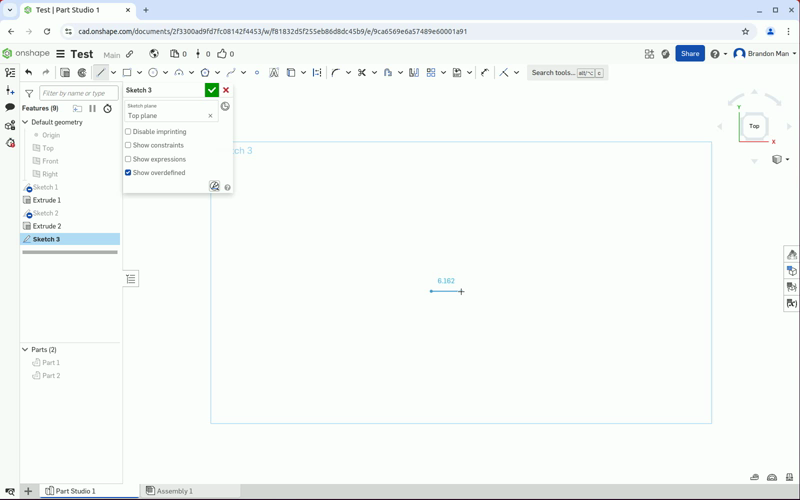
mouse_move(461, 291)
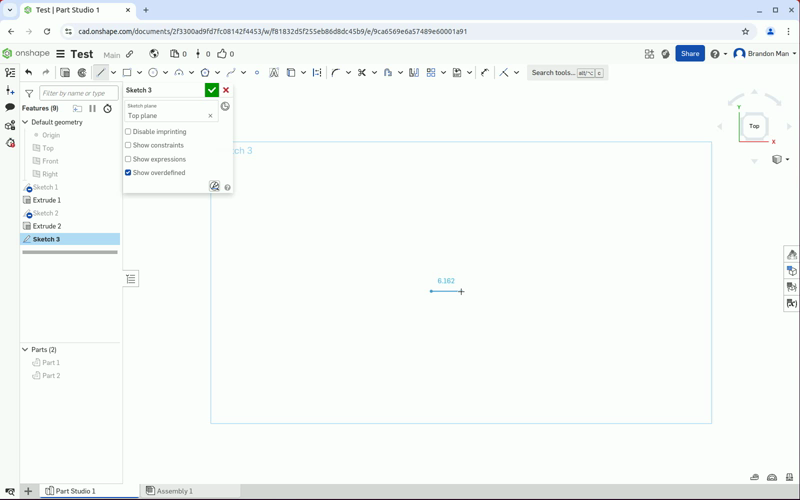
click(461, 291)
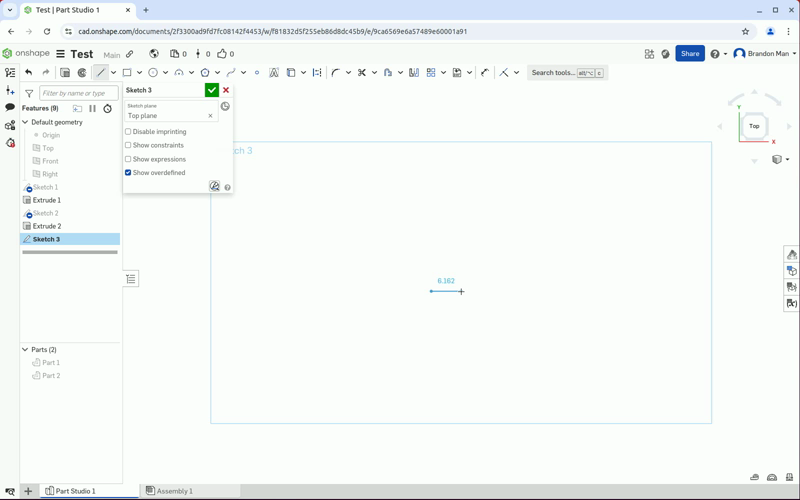
key_up(shift)
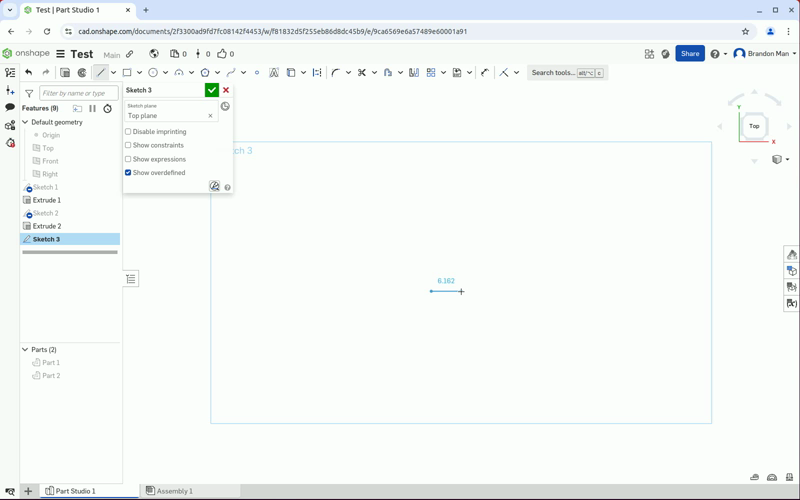
key_down(shift)
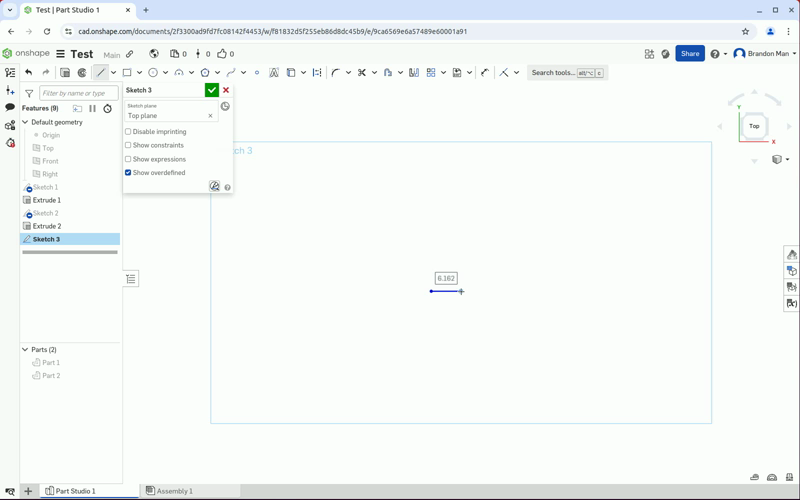
mouse_move(491, 291)
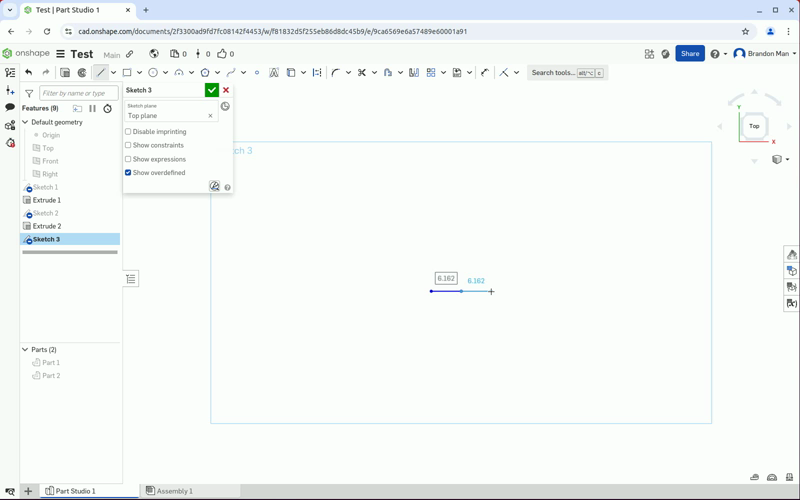
mouse_move(490, 291)
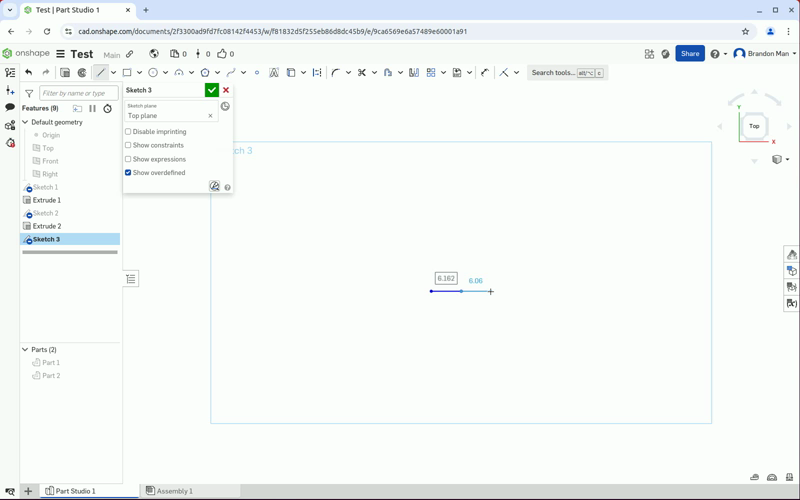
click(490, 291)
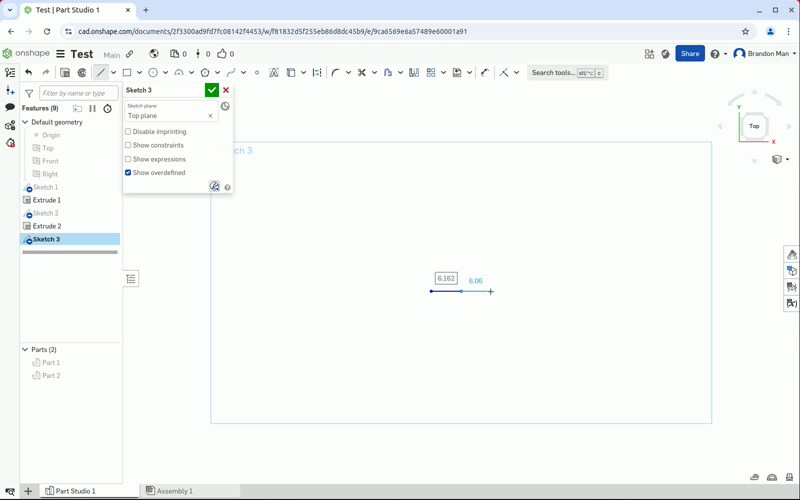
key_up(shift)
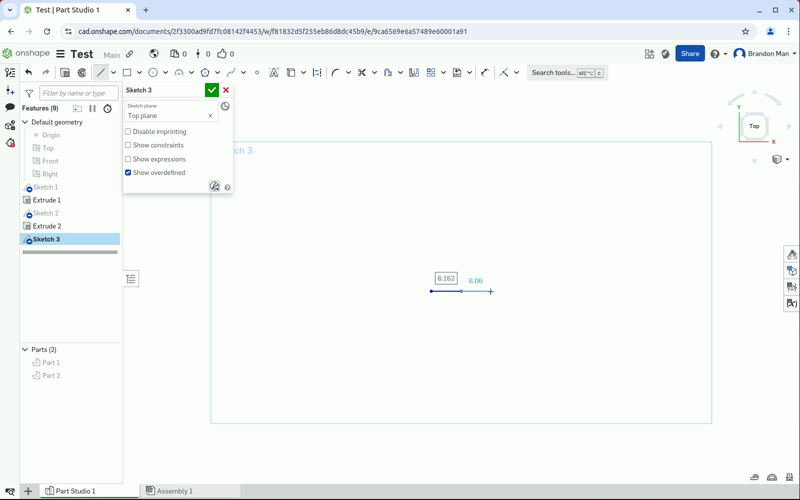
key_down(shift)
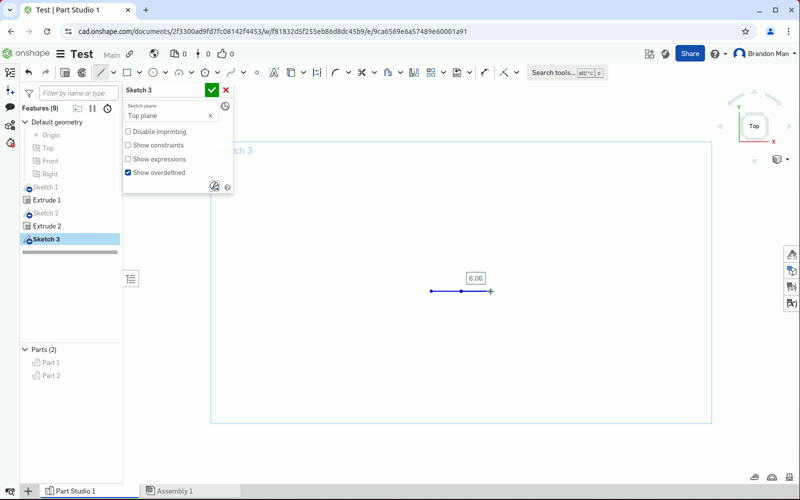
mouse_move(520, 291)
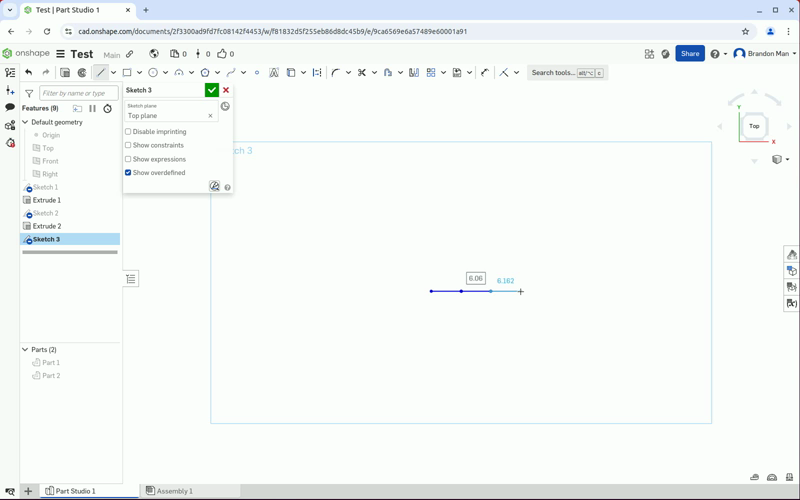
mouse_move(490, 282)
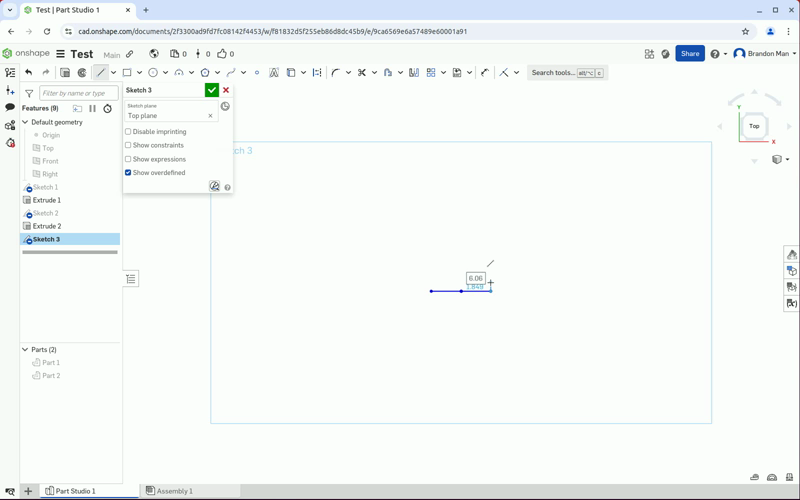
click(490, 282)
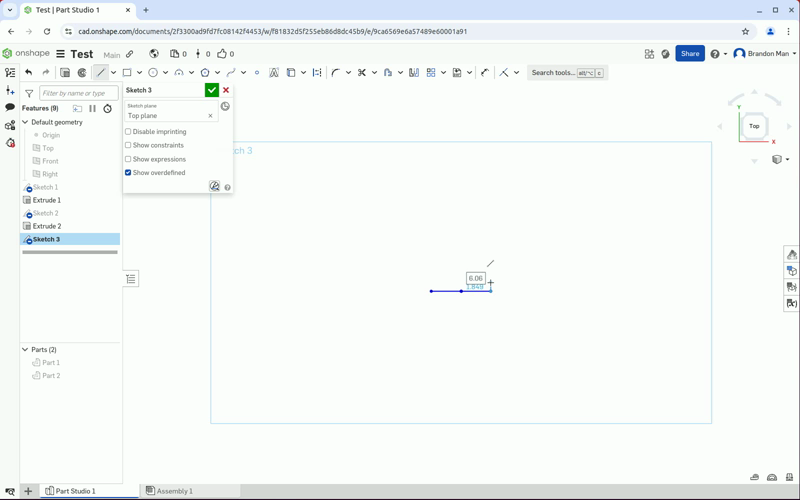
key_up(shift)
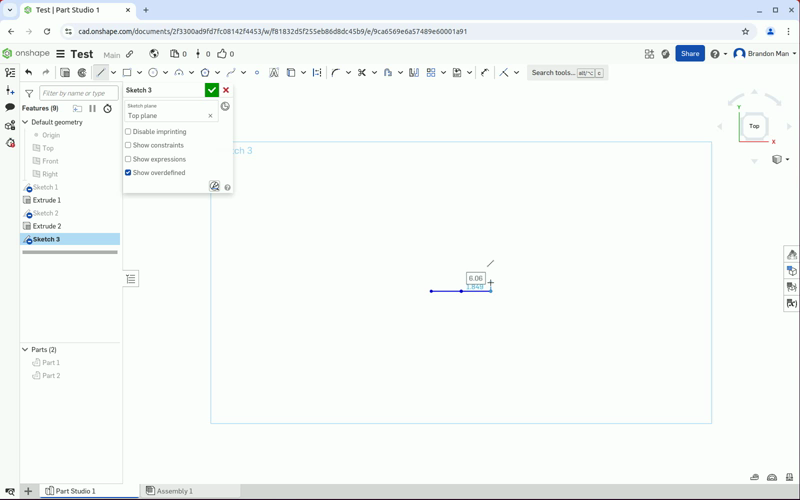
key_down(shift)
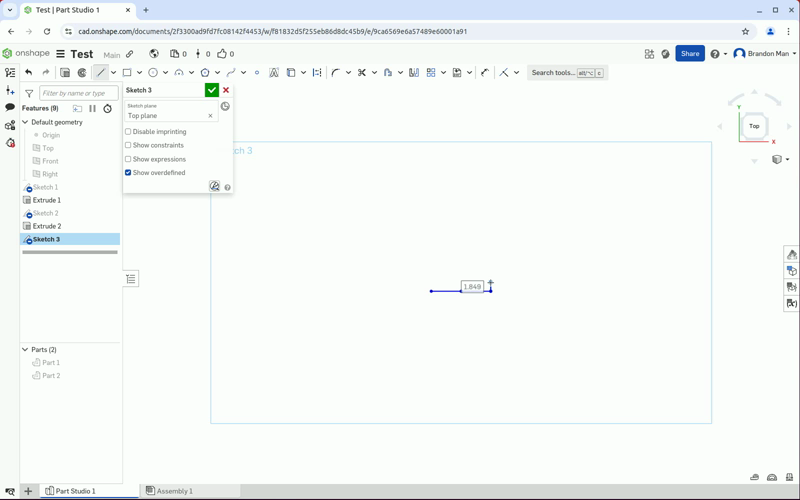
mouse_move(520, 282)
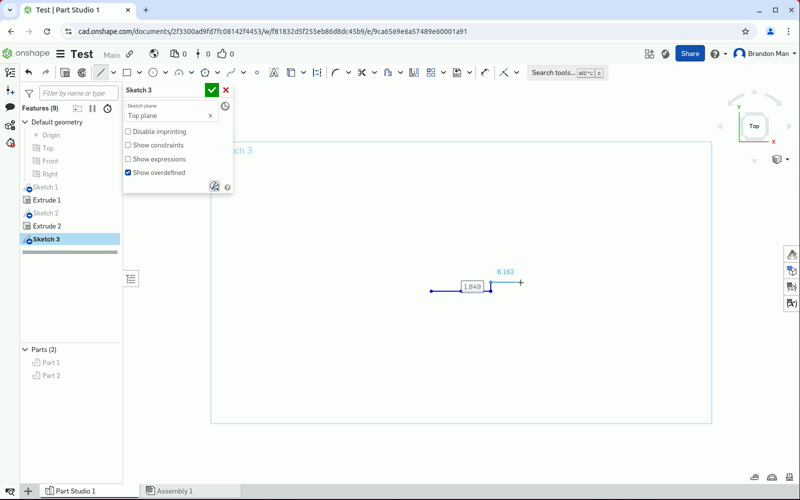
mouse_move(482, 282)
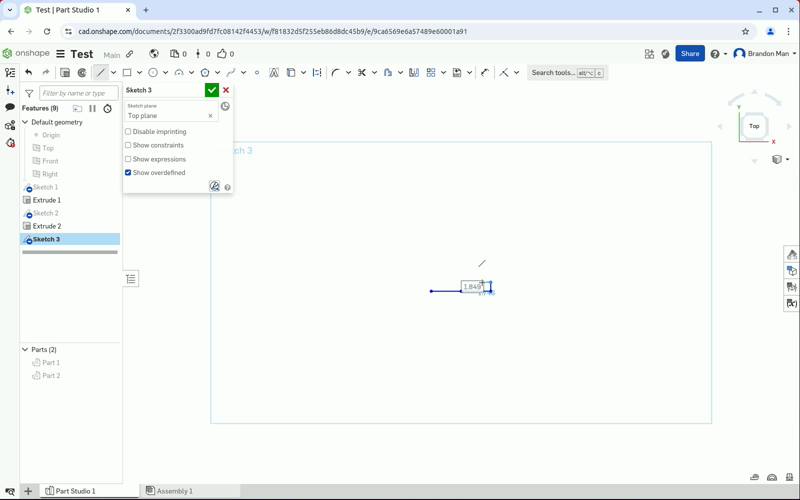
click(482, 282)
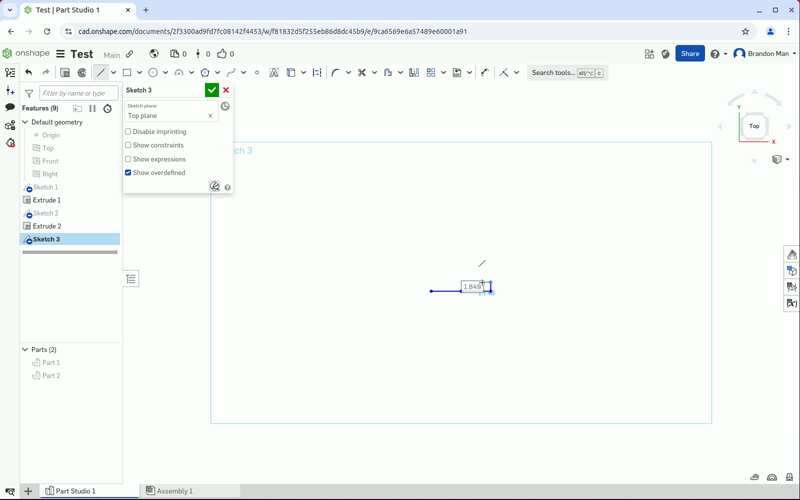
key_up(shift)
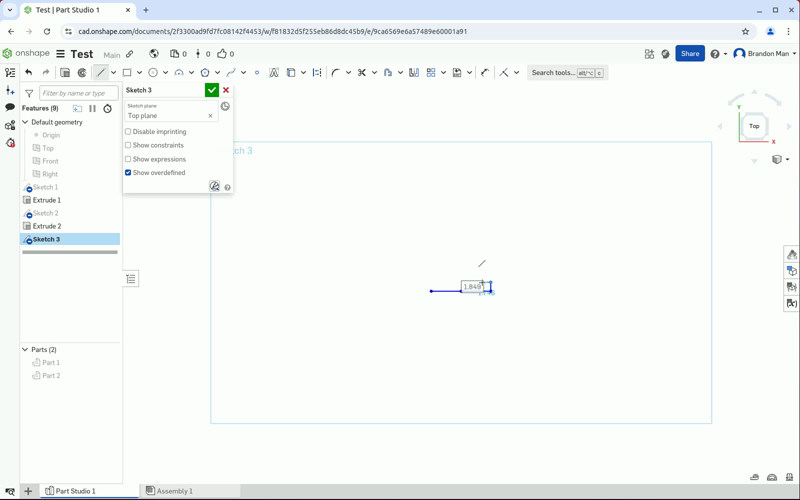
key_down(shift)
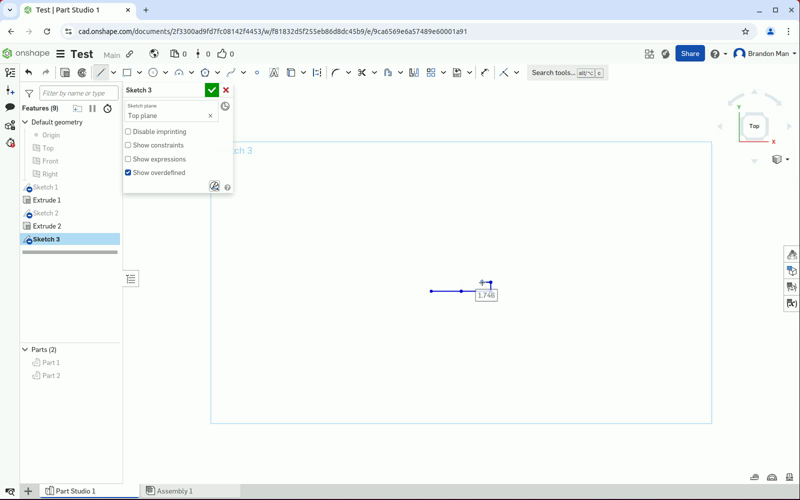
mouse_move(512, 282)
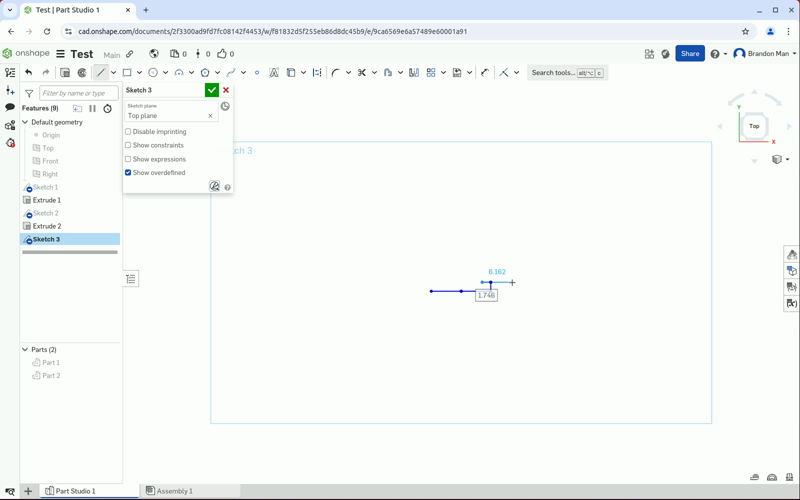
mouse_move(461, 282)
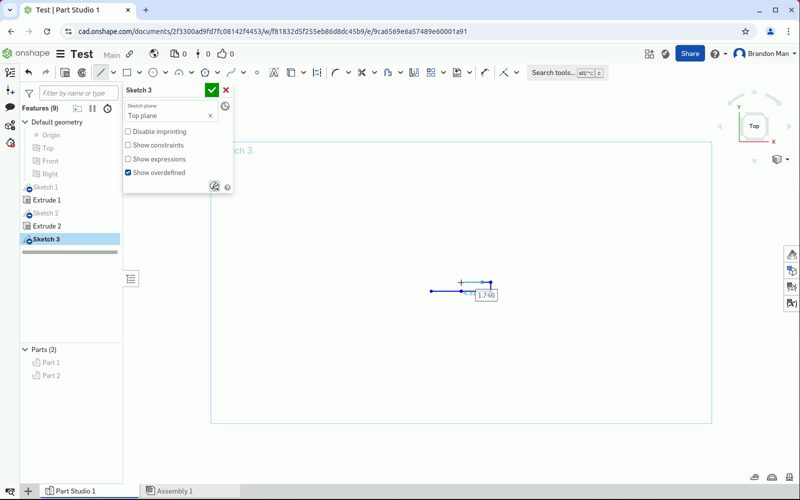
click(461, 282)
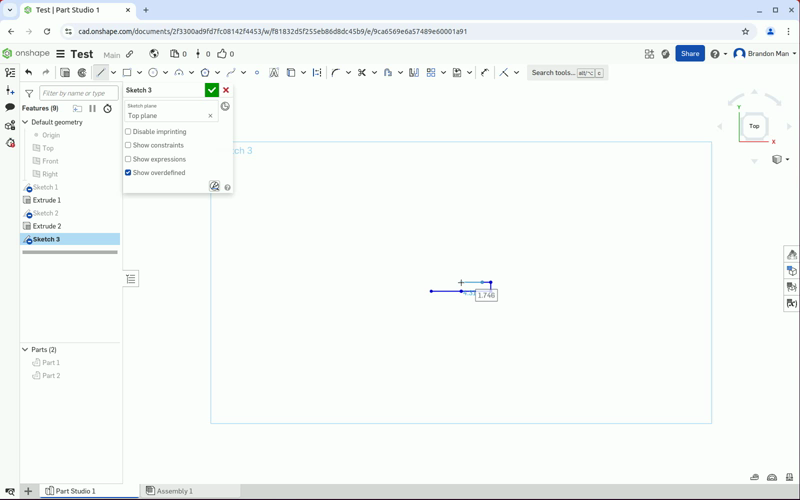
key_up(shift)
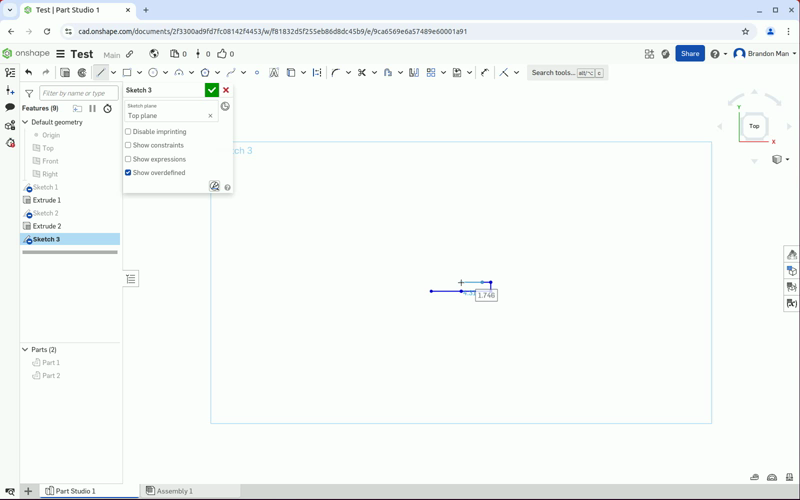
key_down(shift)
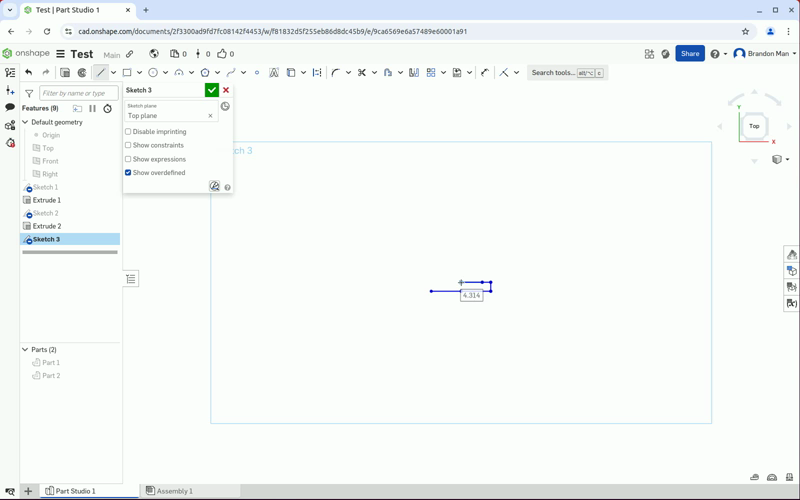
mouse_move(491, 282)
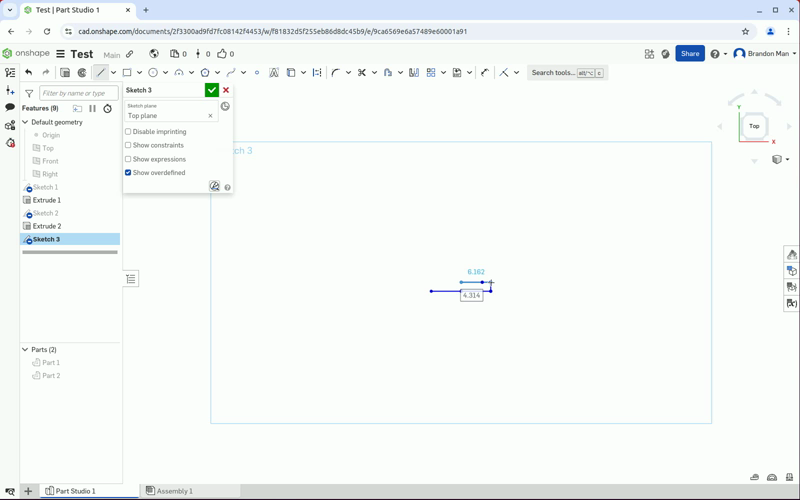
mouse_move(440, 282)
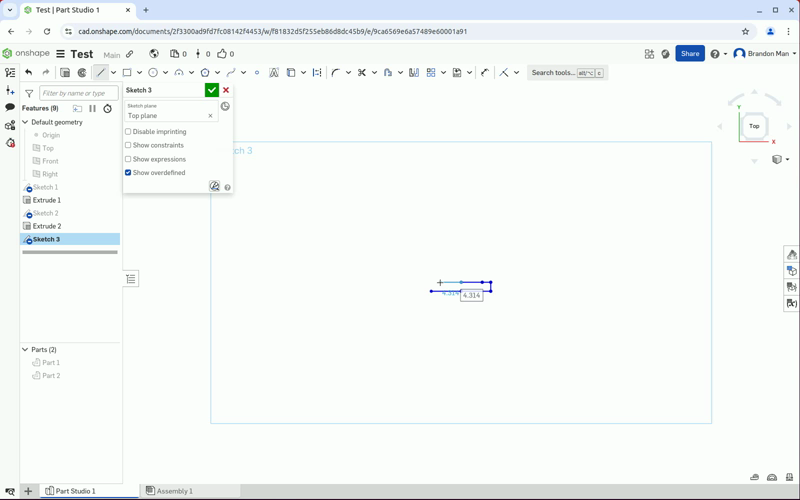
click(440, 282)
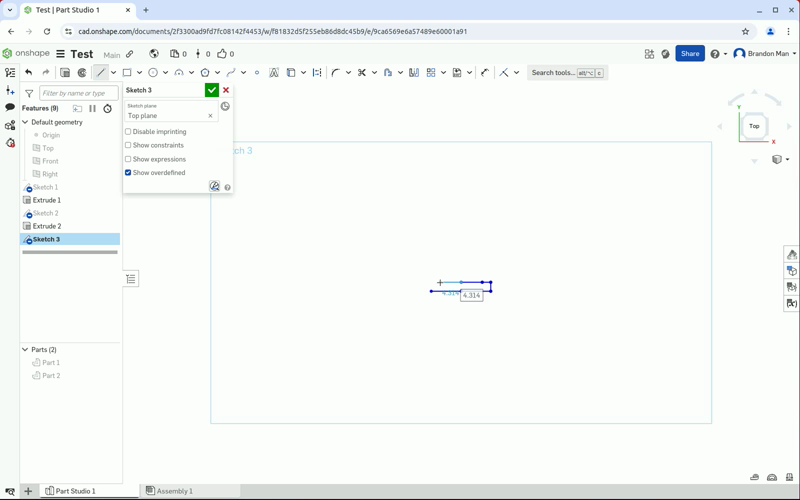
key_up(shift)
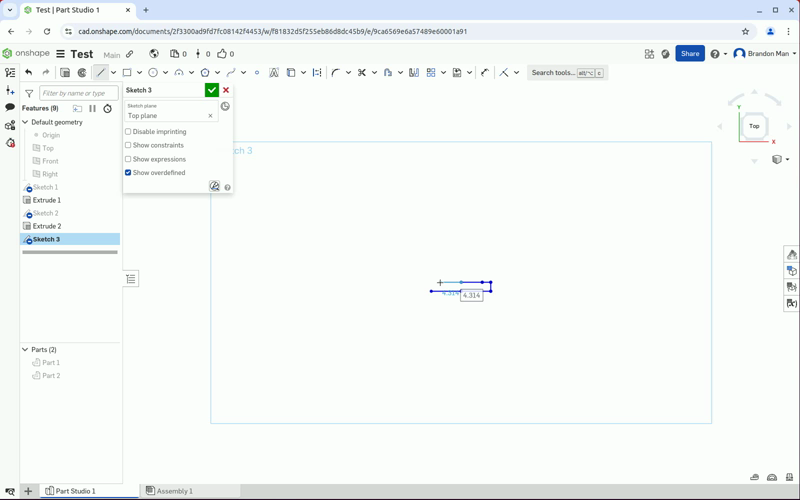
key_down(shift)
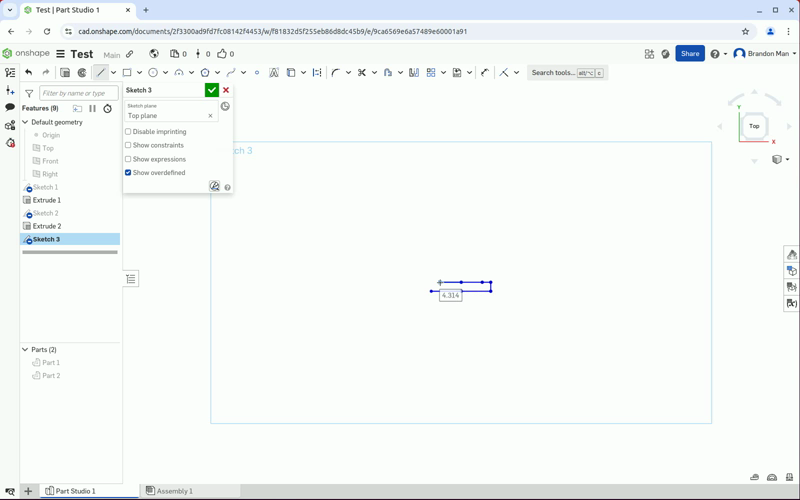
mouse_move(470, 282)
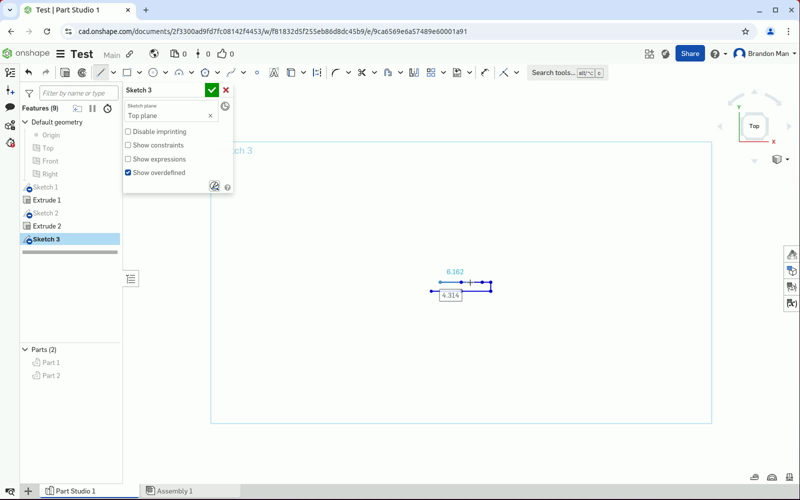
mouse_move(431, 282)
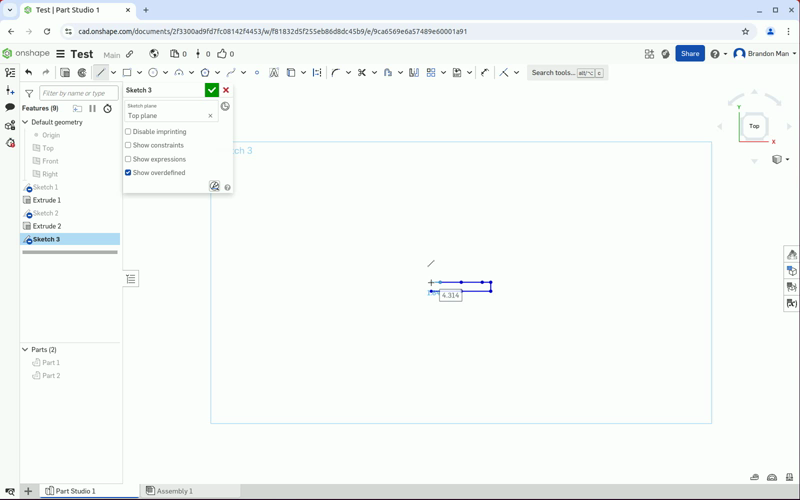
click(431, 282)
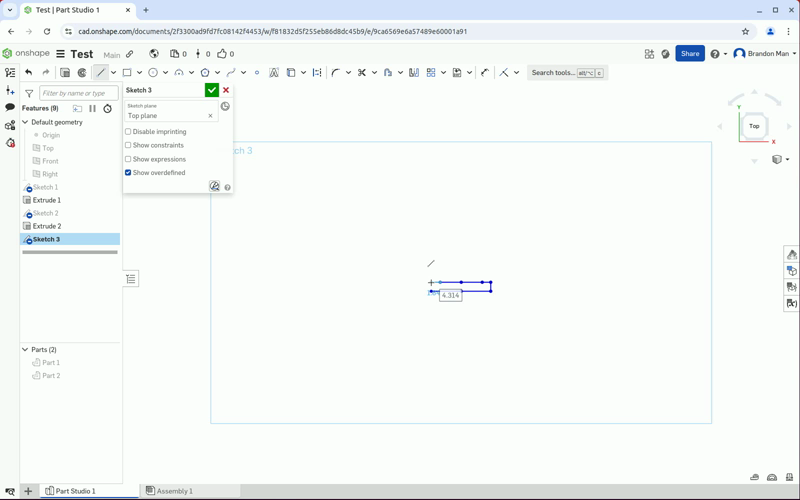
key_up(shift)
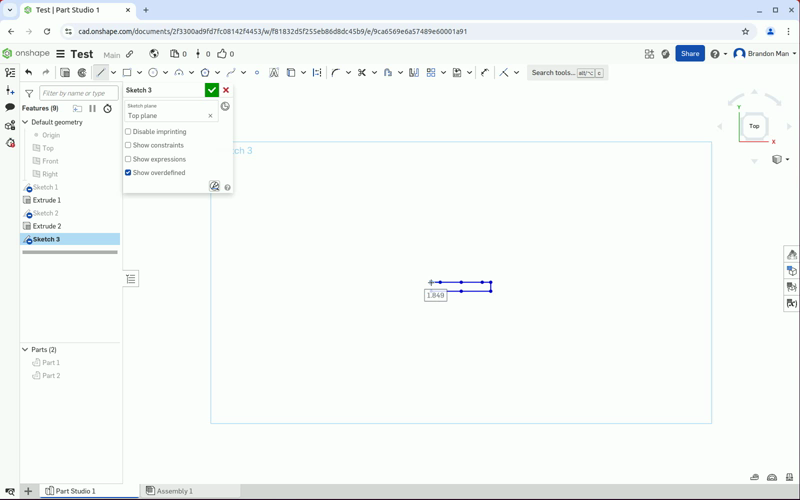
mouse_move(461, 282)
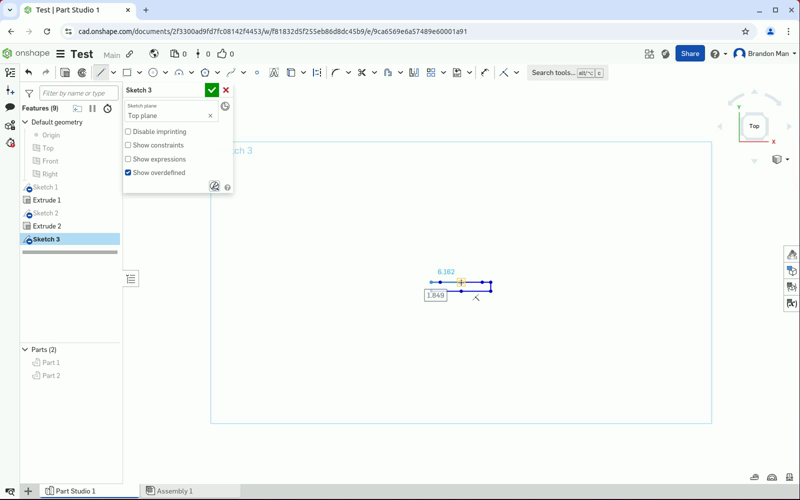
key_down(shift)
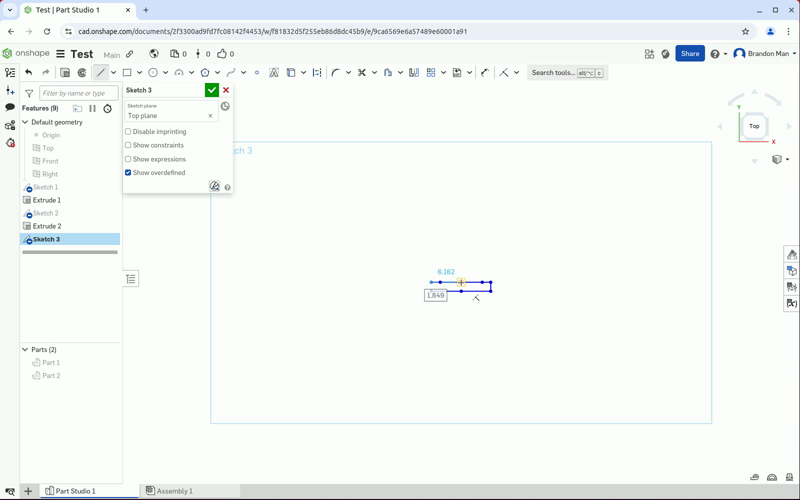
mouse_move(431, 291)
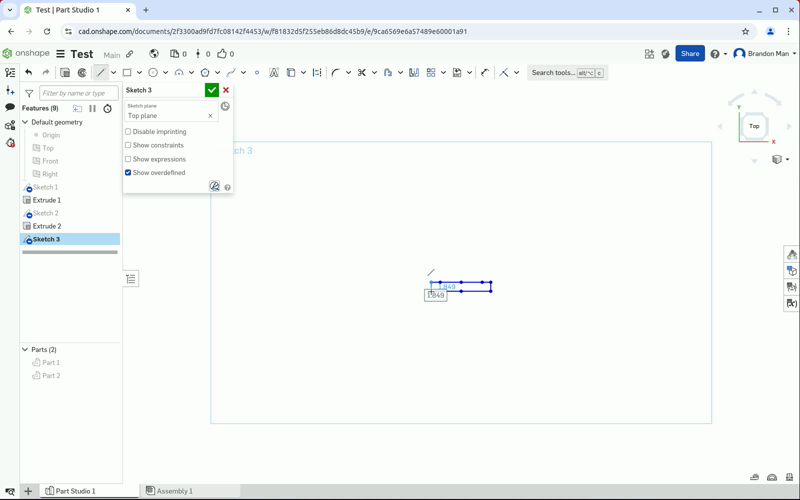
key_up(shift)
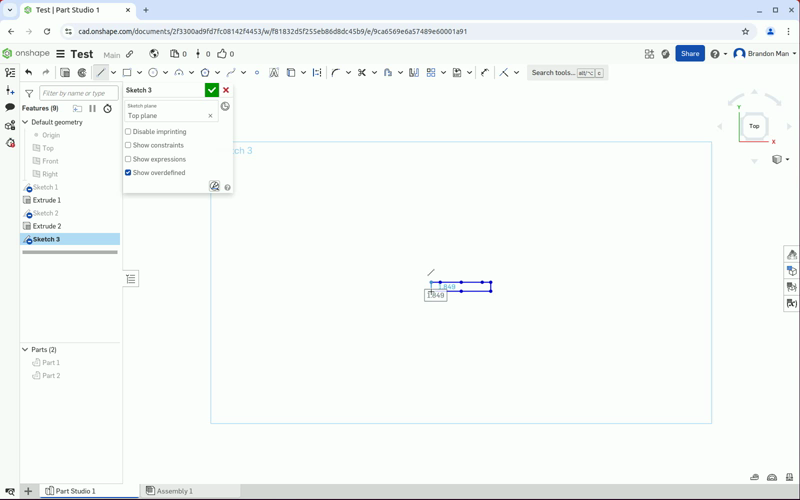
click(431, 291)
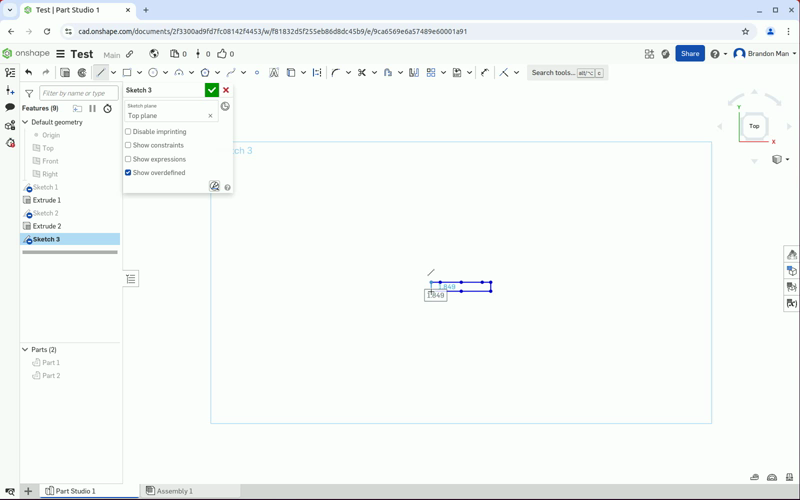
key(esc)
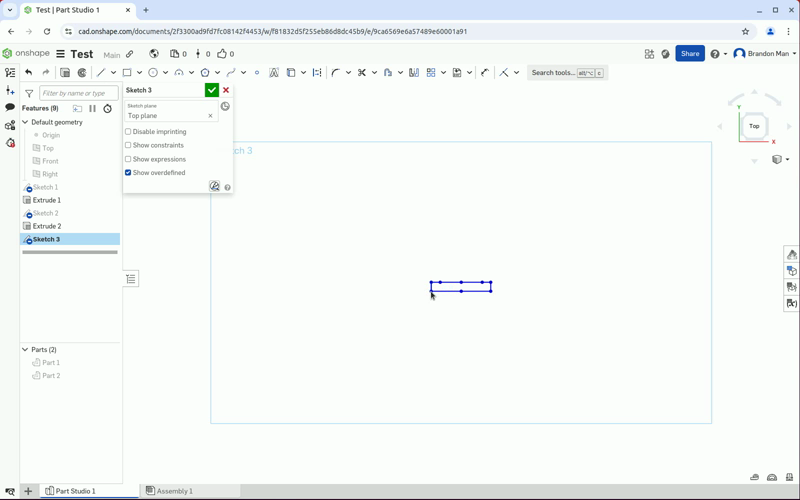
mouse_move(465, 290)
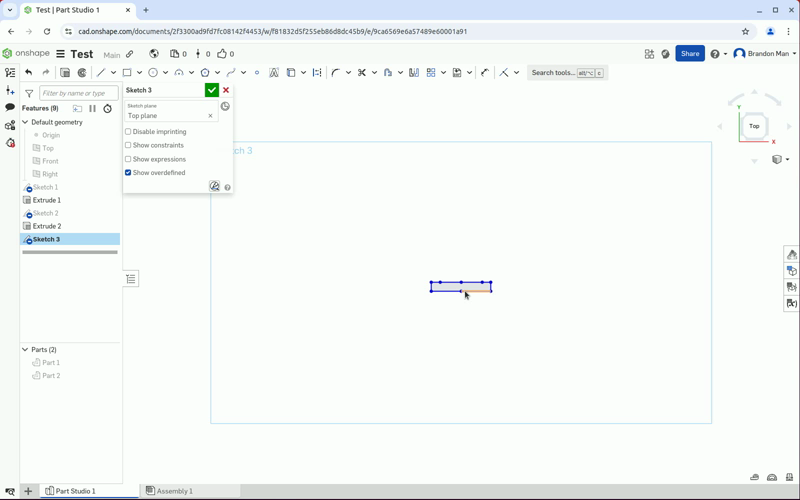
scroll(6)
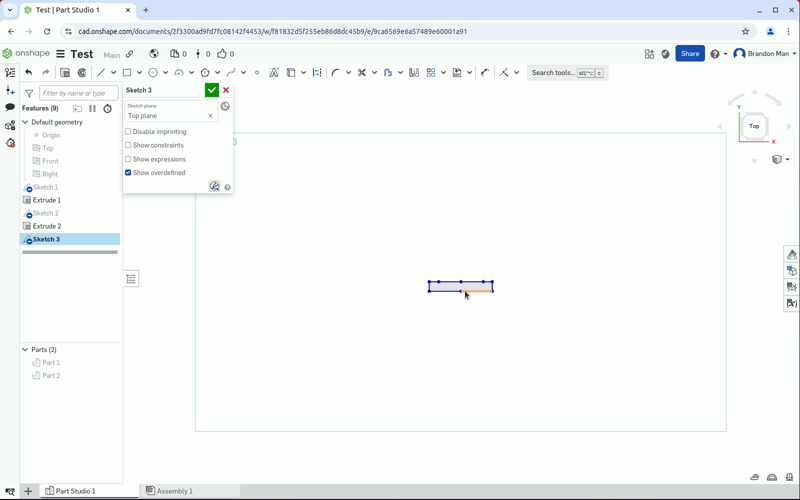
scroll(6)
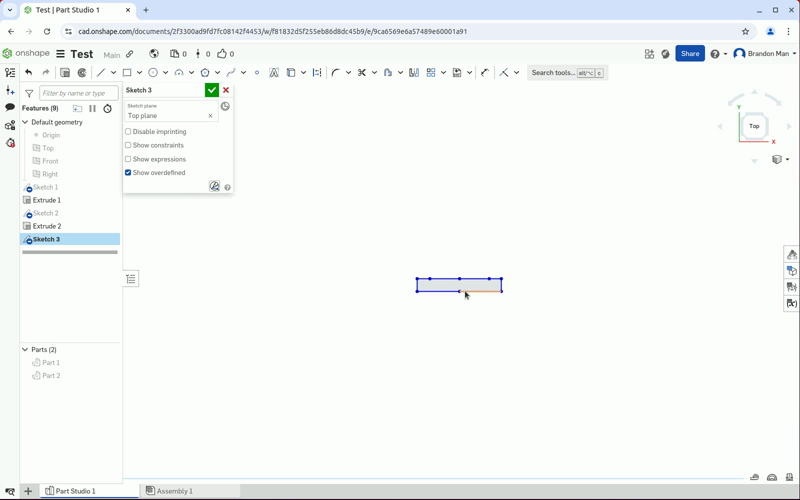
scroll(6)
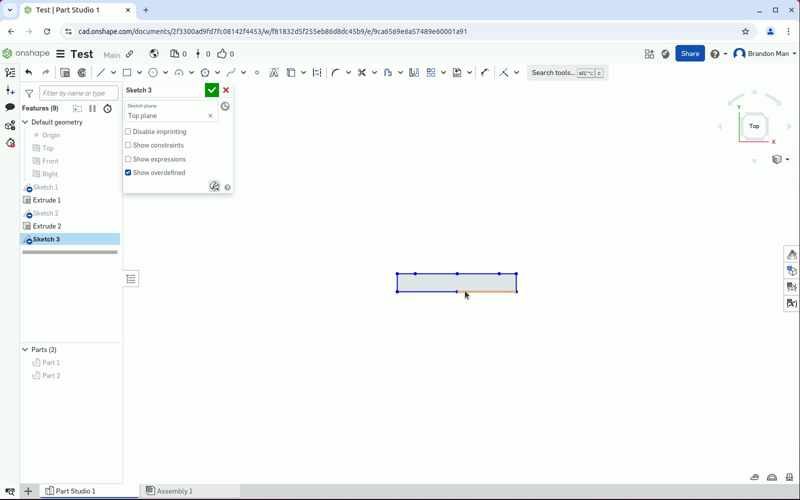
scroll(6)
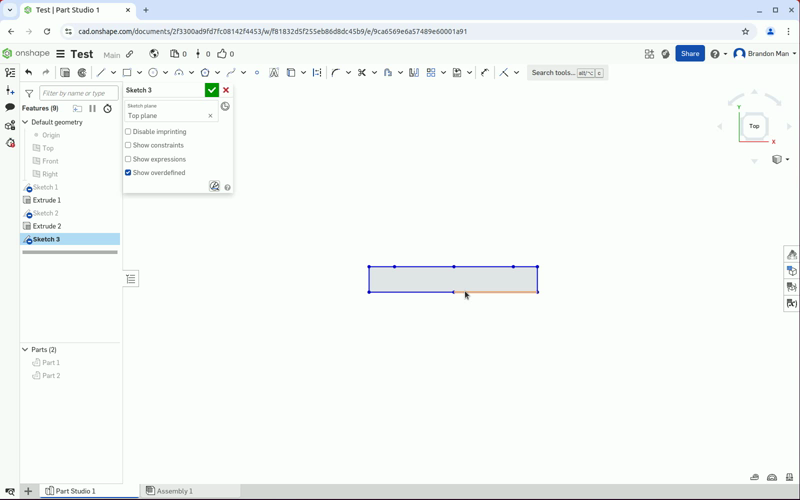
scroll(6)
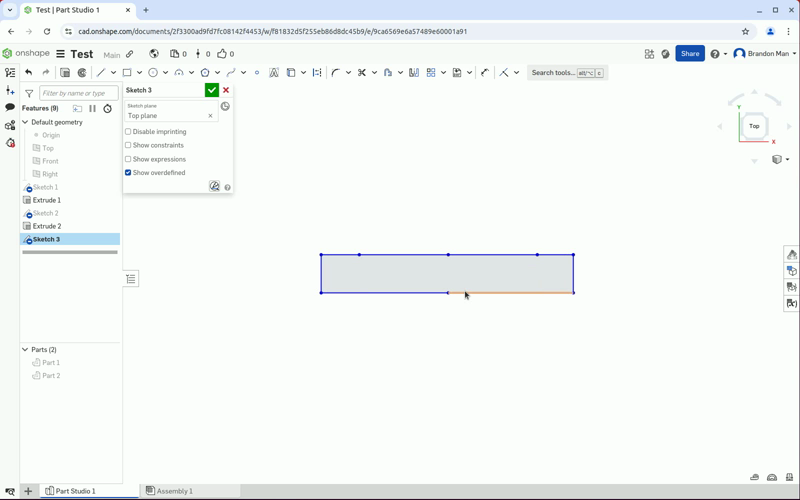
scroll(6)
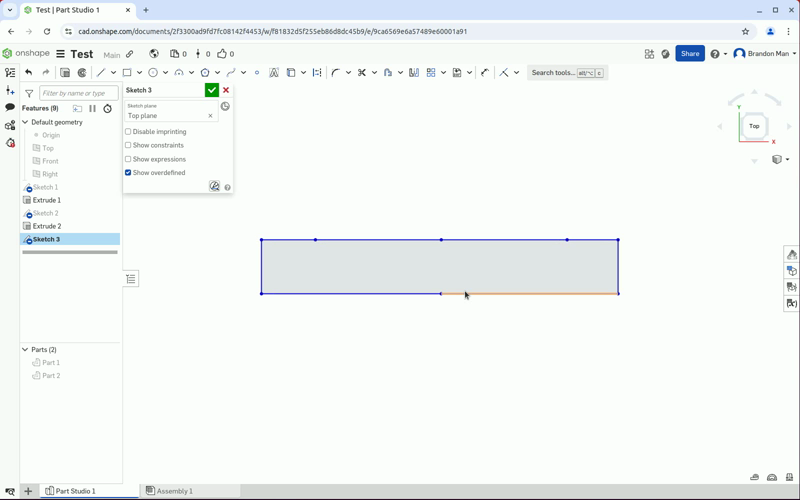
scroll(6)
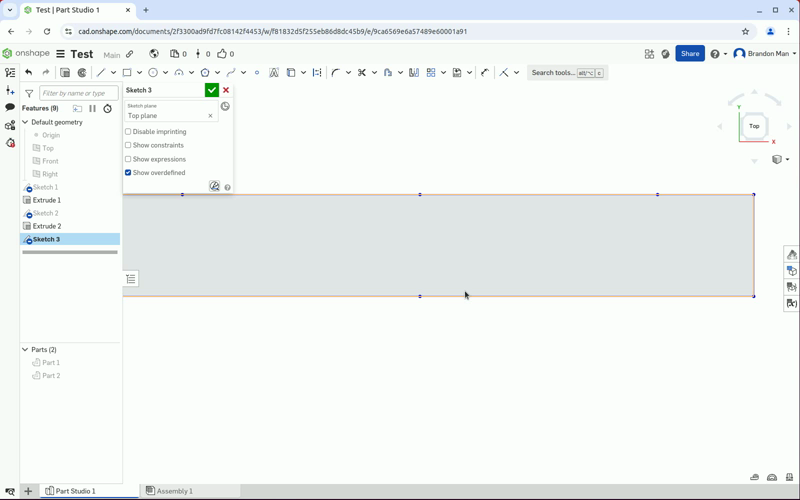
click(465, 290)
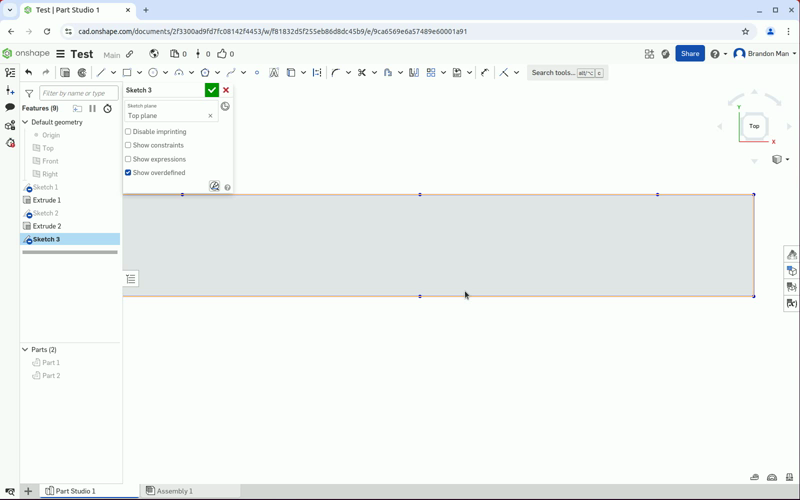
scroll(-6)
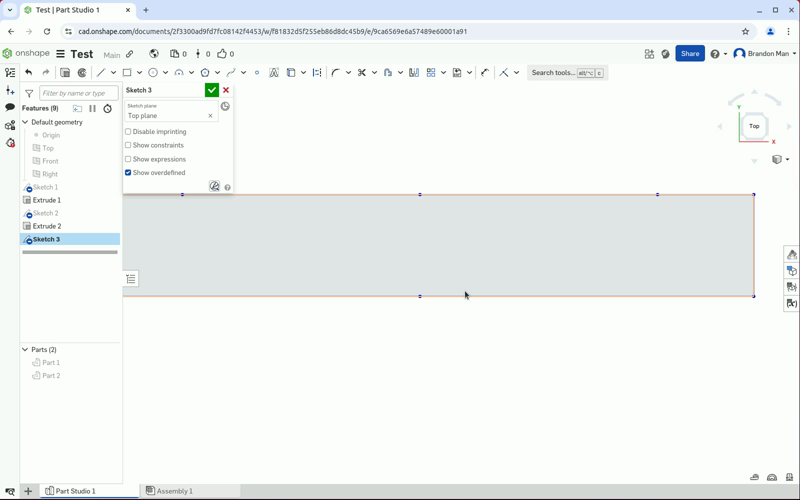
scroll(-6)
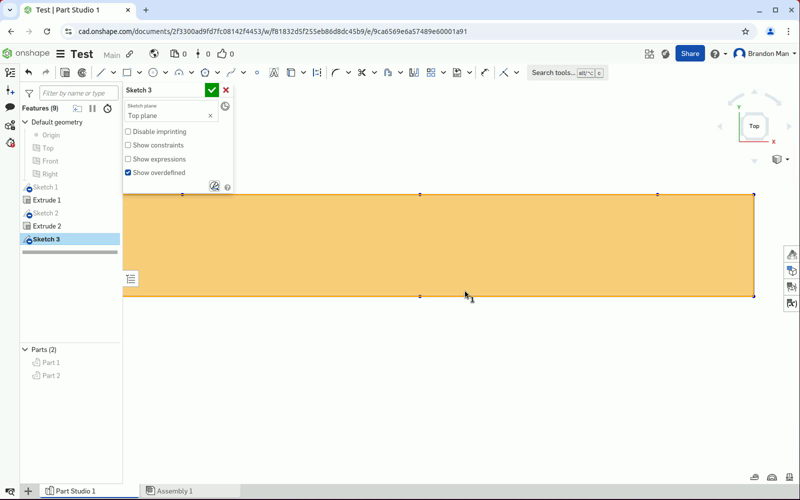
scroll(-6)
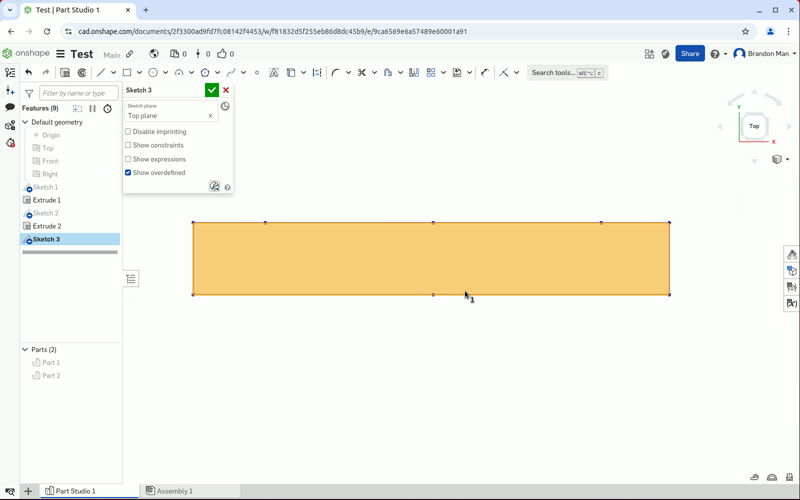
scroll(-6)
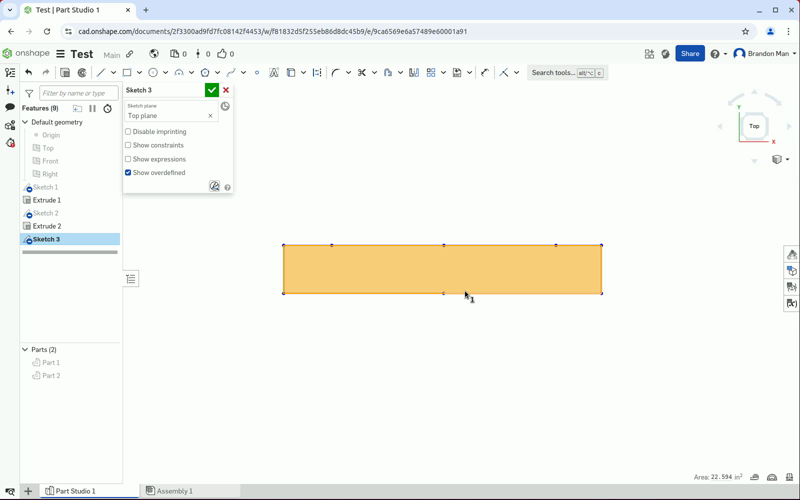
scroll(-6)
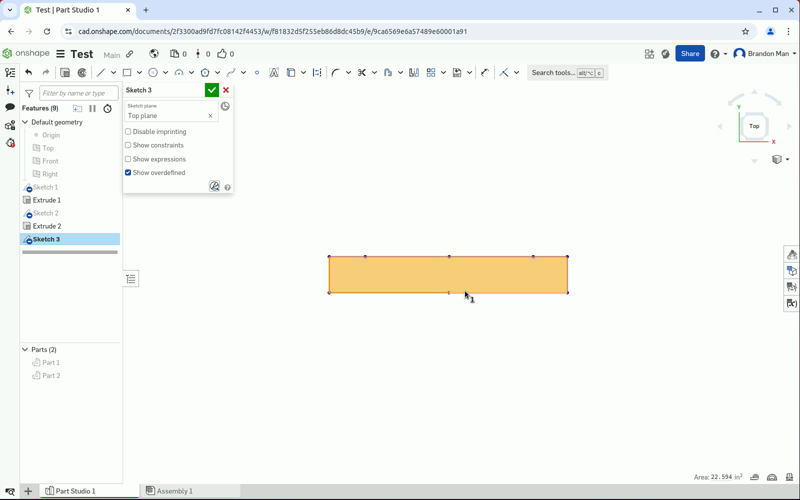
scroll(-6)
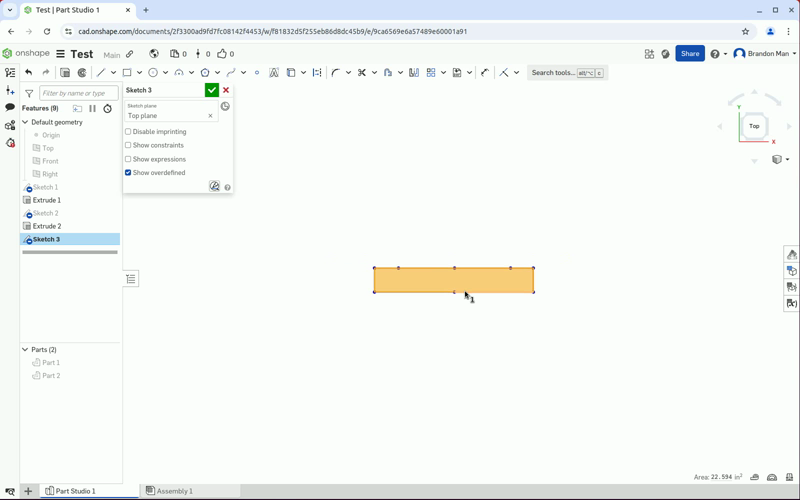
scroll(-6)
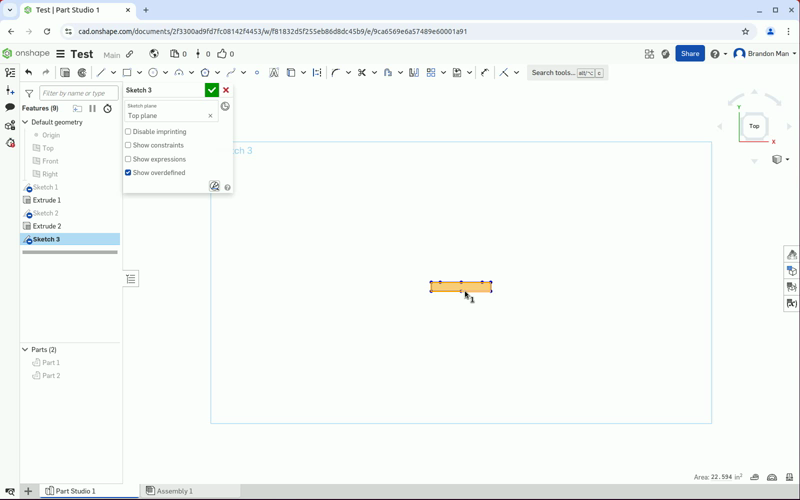
mouse_move(73, 352)
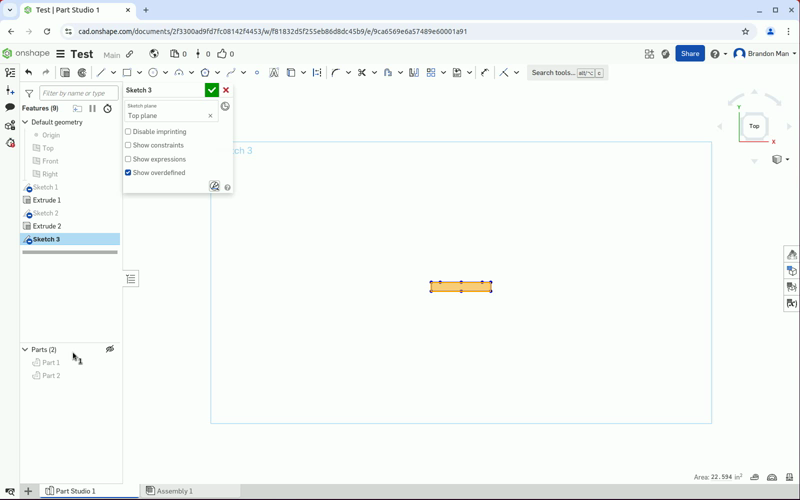
key(shift+y)
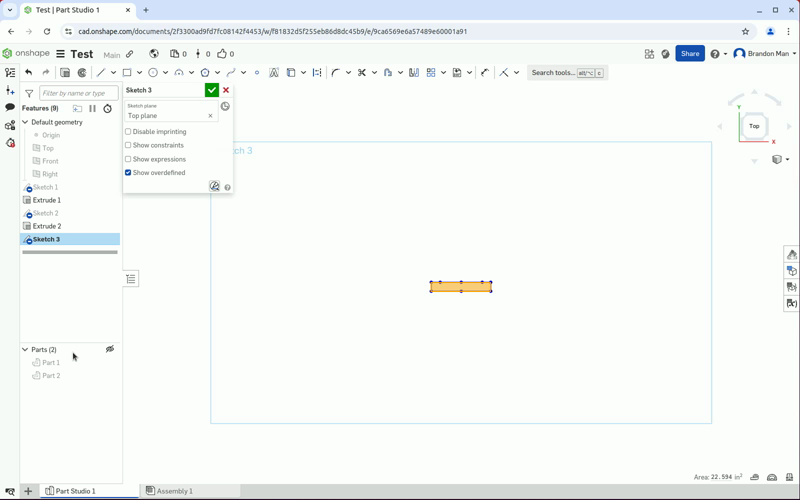
key(shift+e)
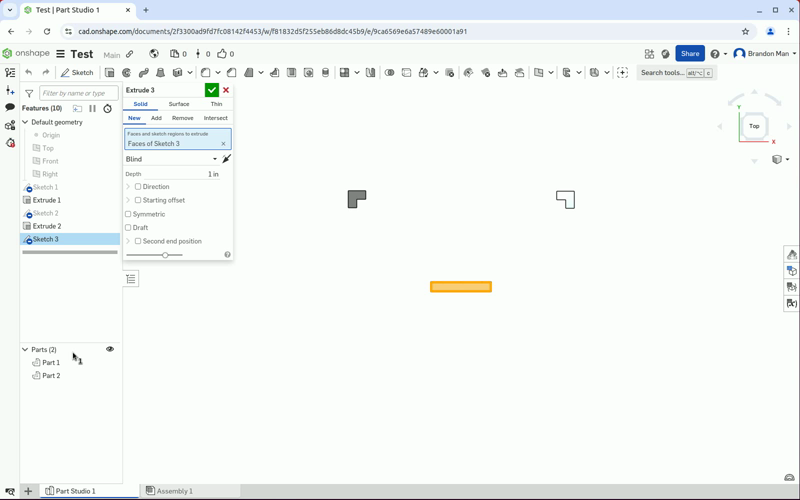
mouse_move(143, 106)
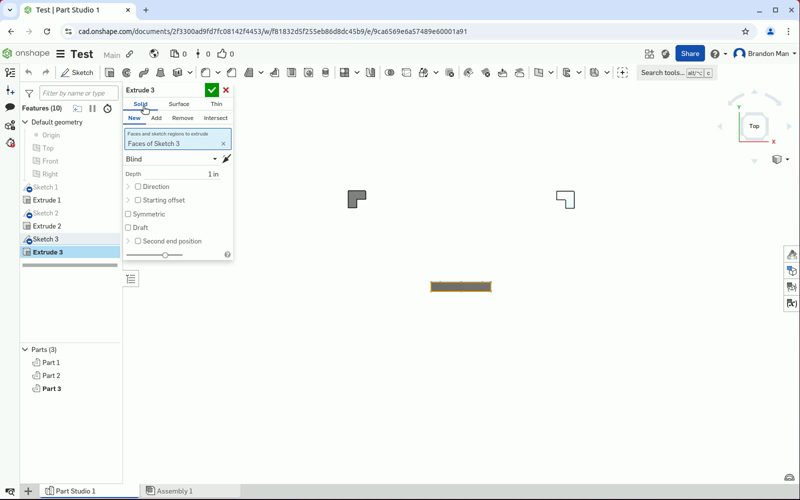
click(143, 106)
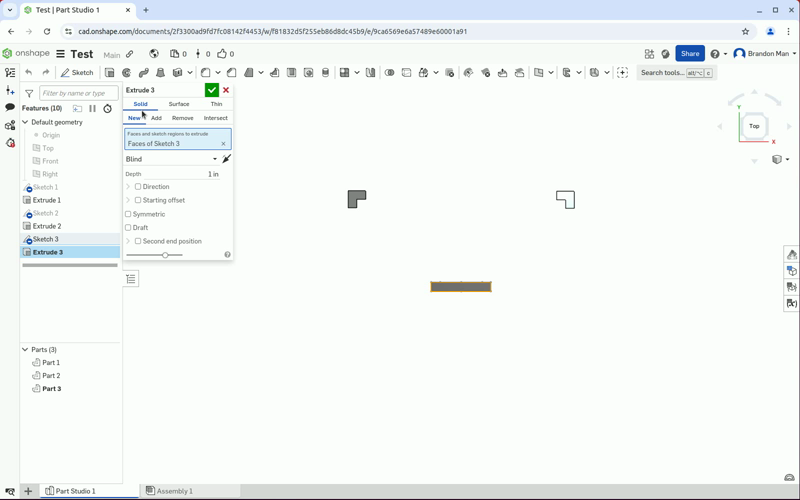
mouse_move(137, 120)
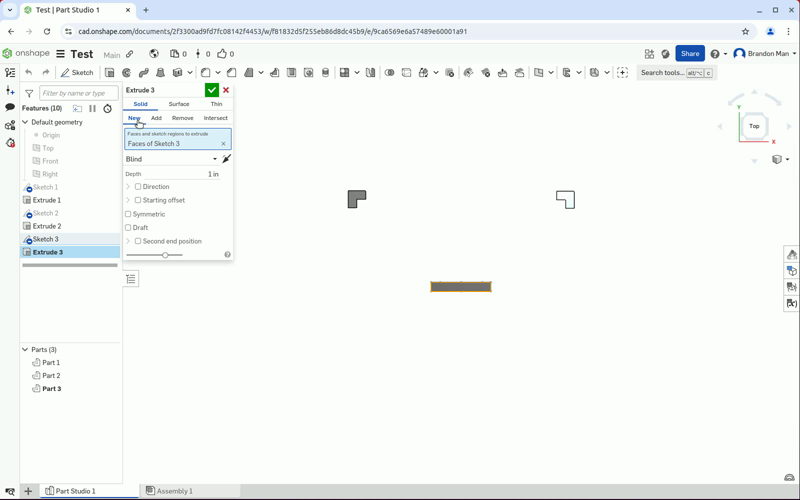
click(137, 120)
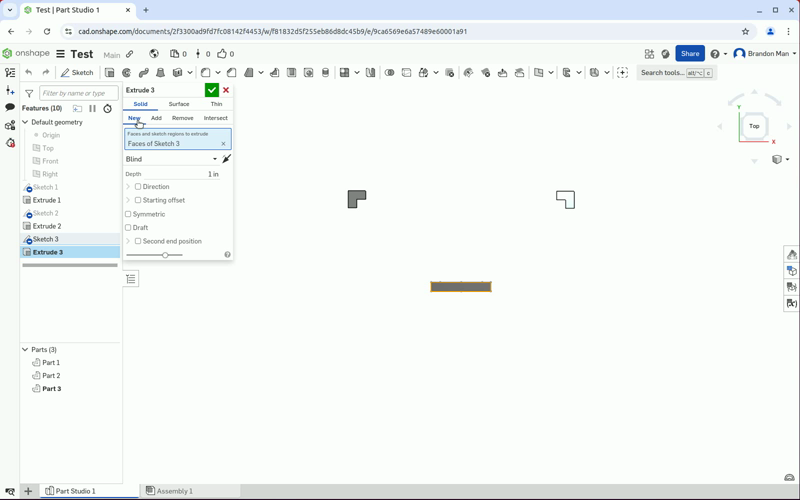
key(tab, 4)
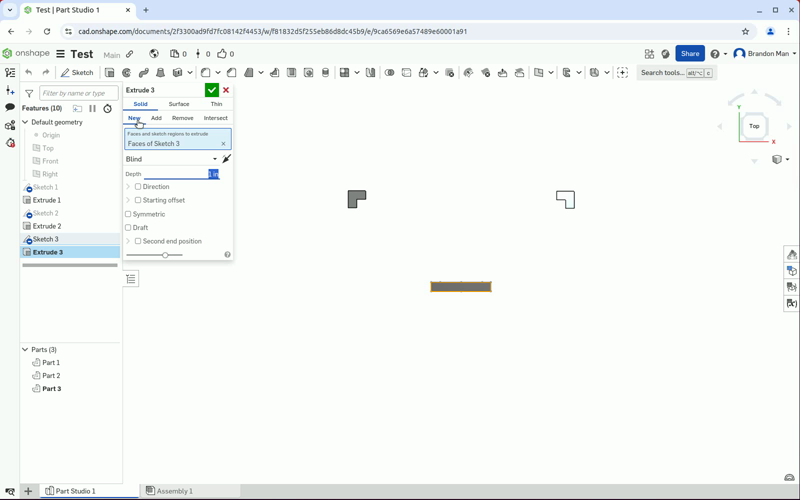
text(4.333)
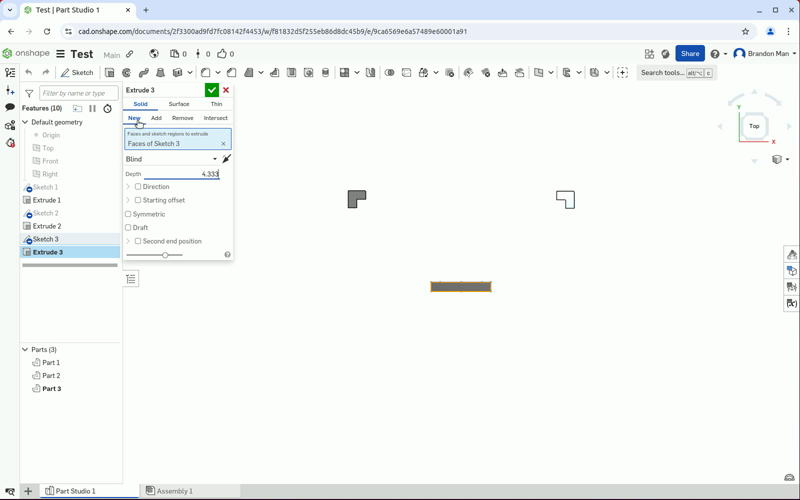
key(enter)
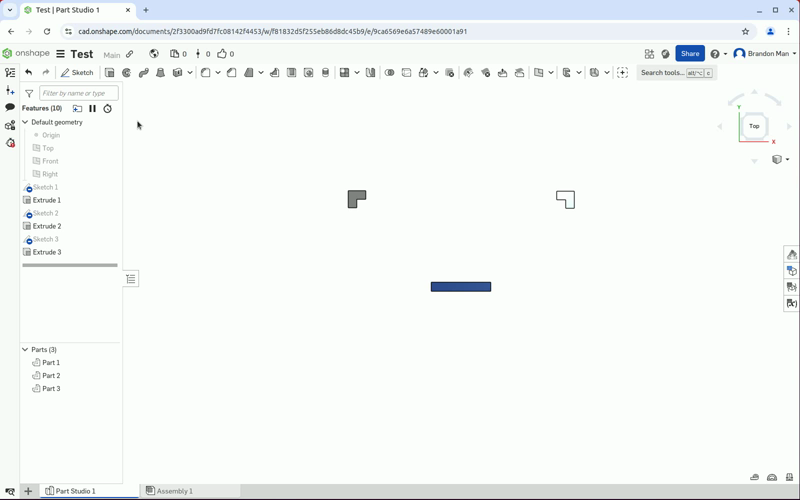
key(shift+h)
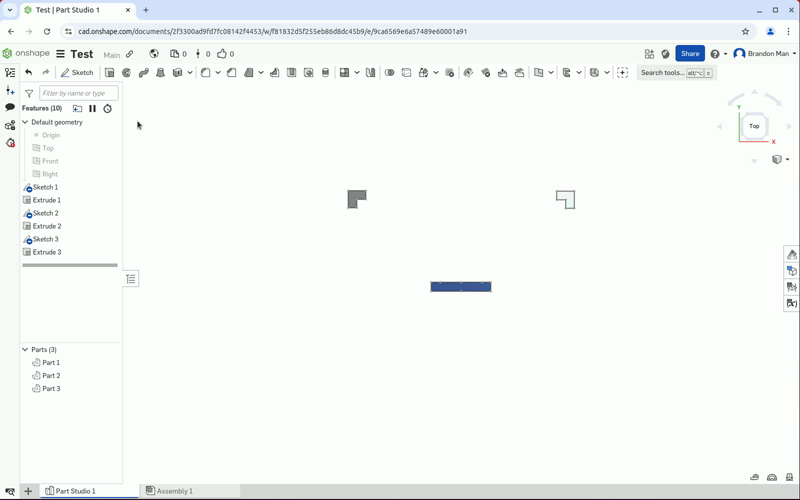
key(shift+h)
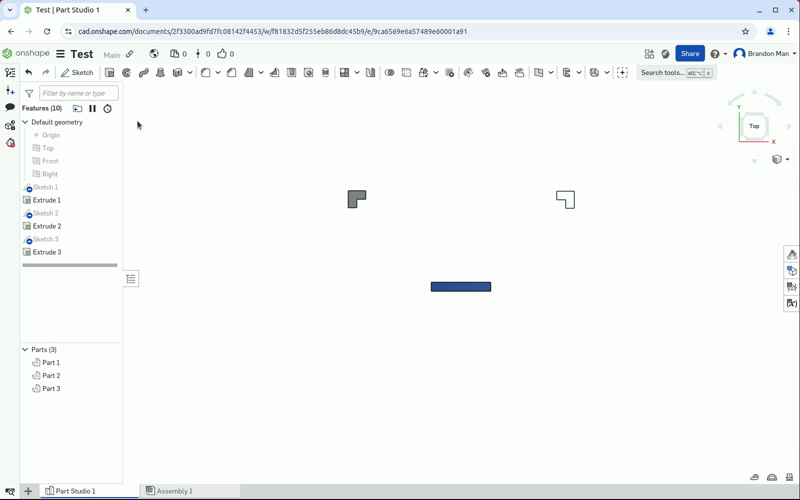
mouse_move(73, 189)
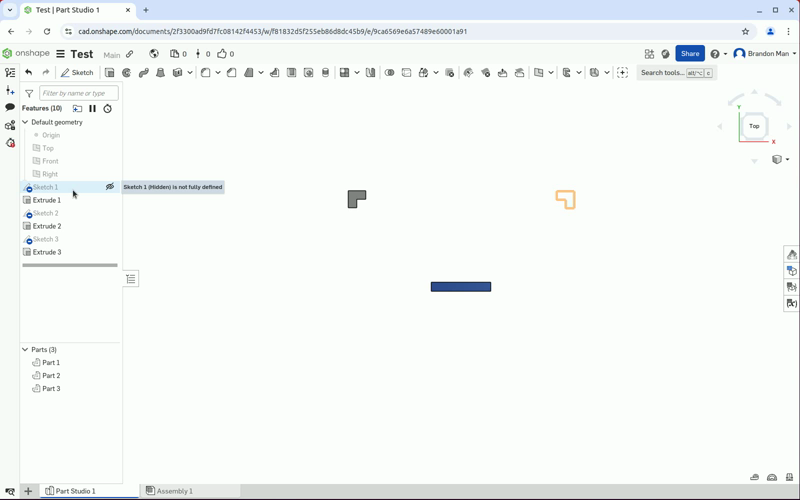
click(73, 189)
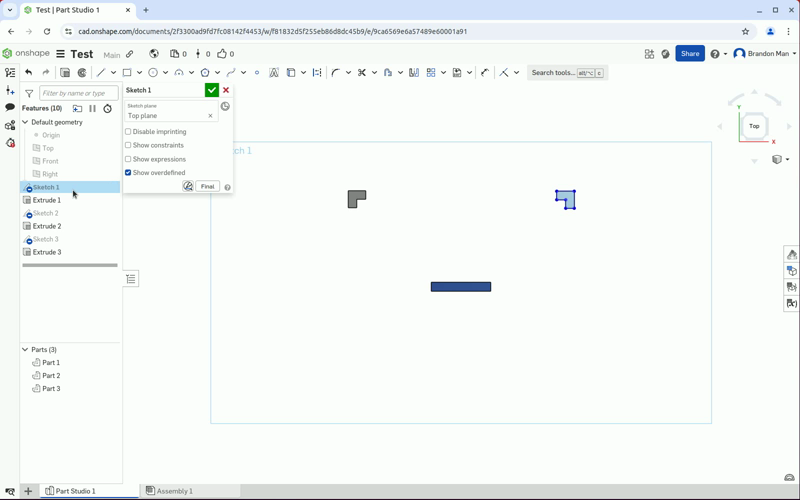
mouse_move(229, 92)
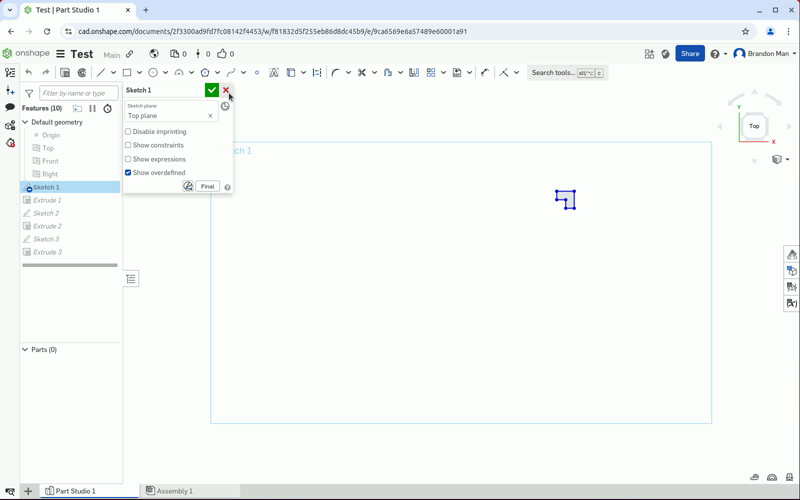
click(229, 92)
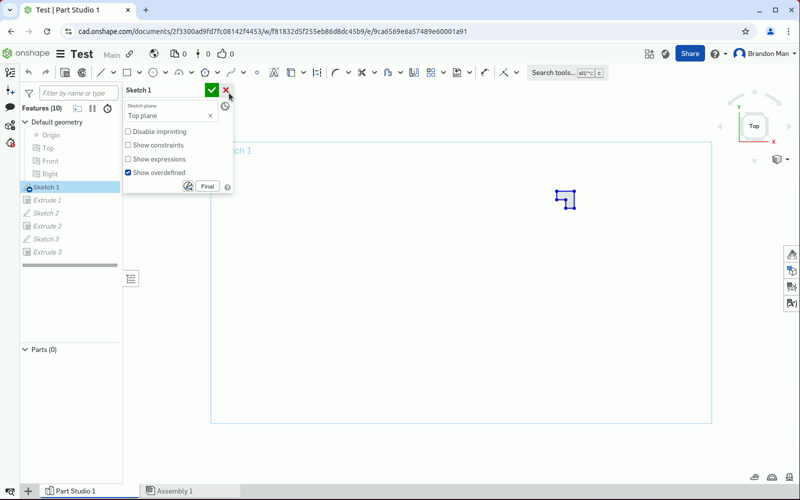
key(shift+s)
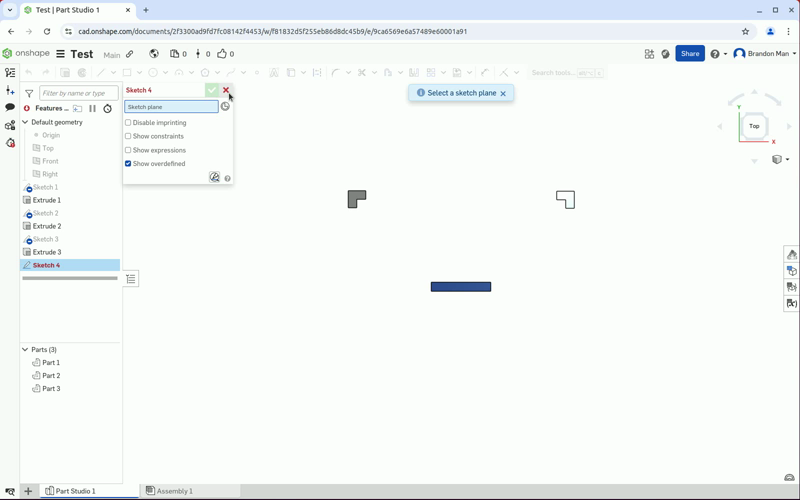
mouse_move(73, 150)
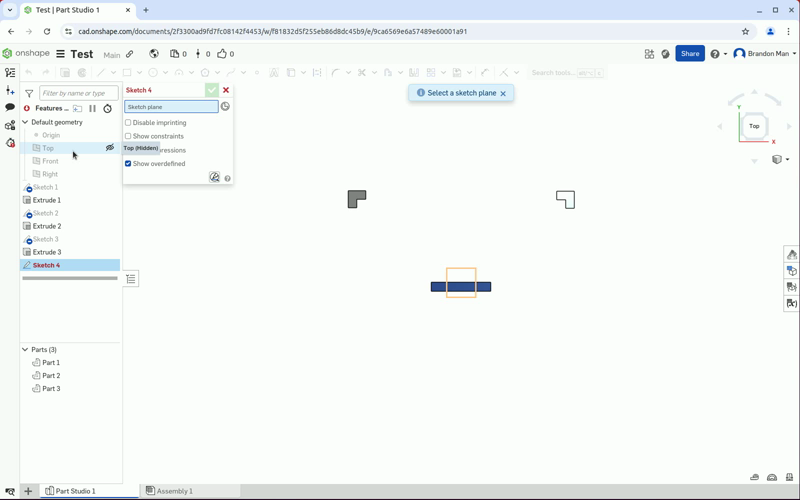
click(73, 150)
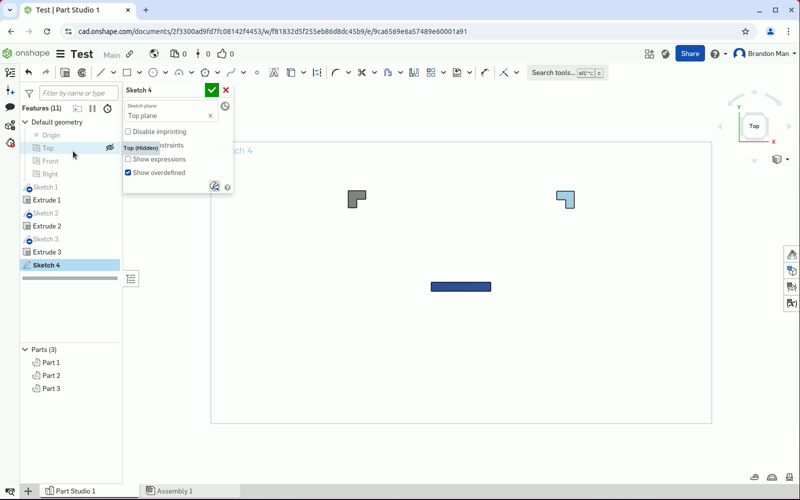
mouse_move(73, 352)
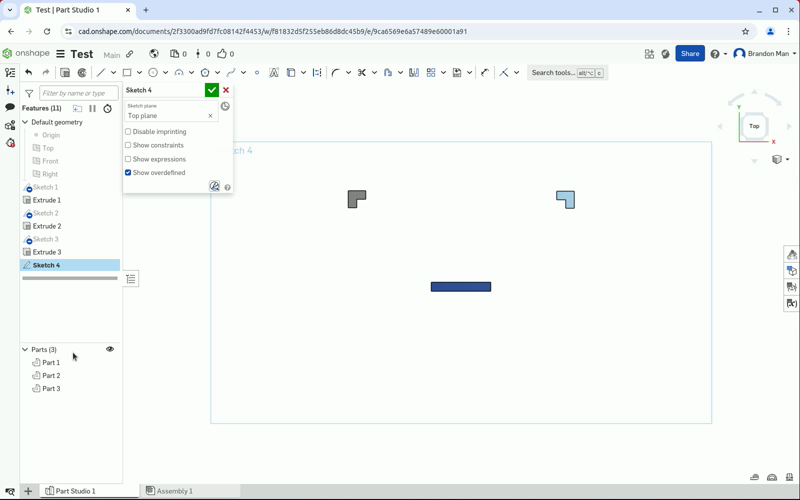
key(y)
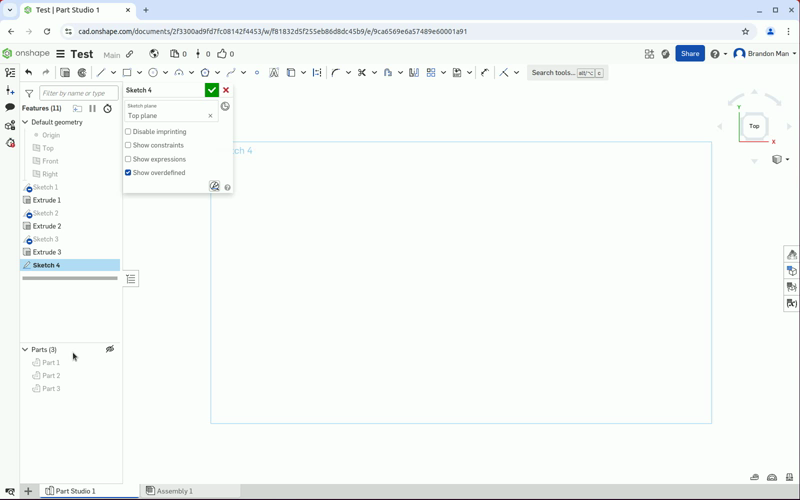
key(l)
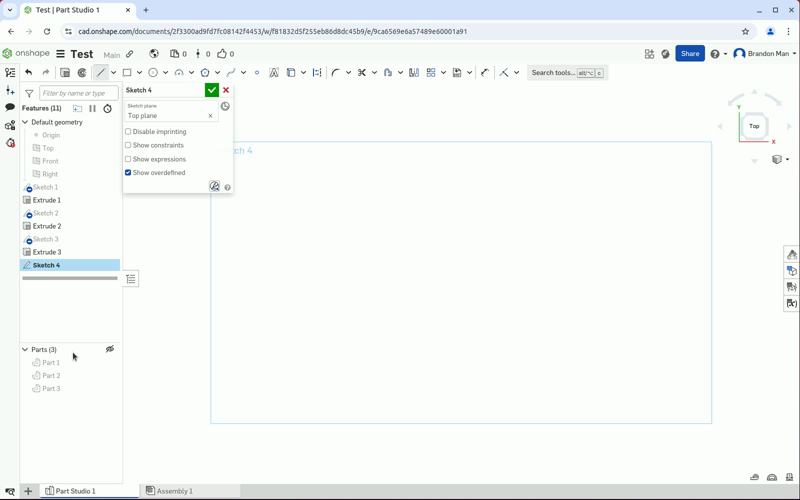
key_down(shift)
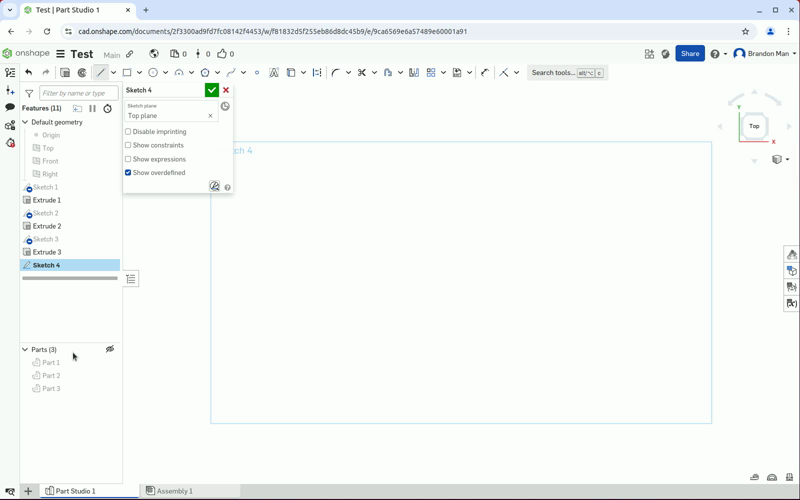
mouse_move(481, 282)
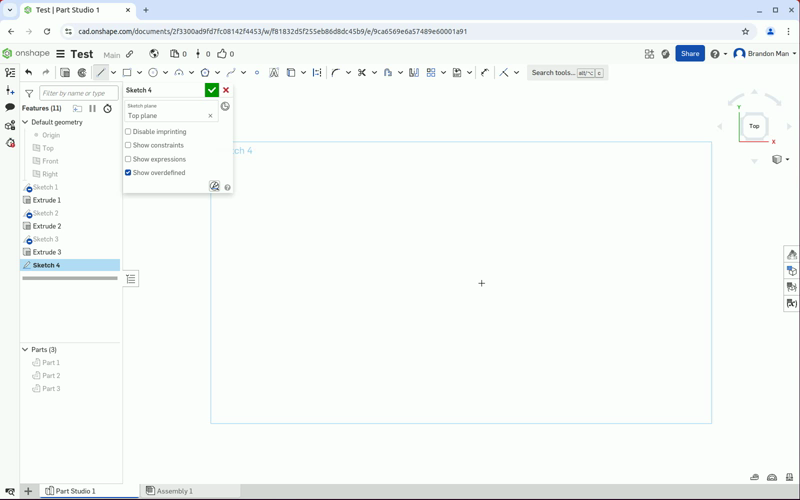
click(481, 282)
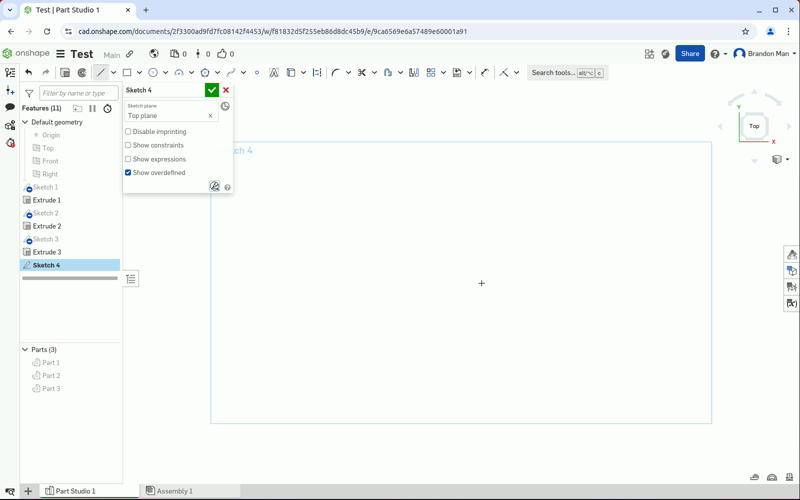
key_up(shift)
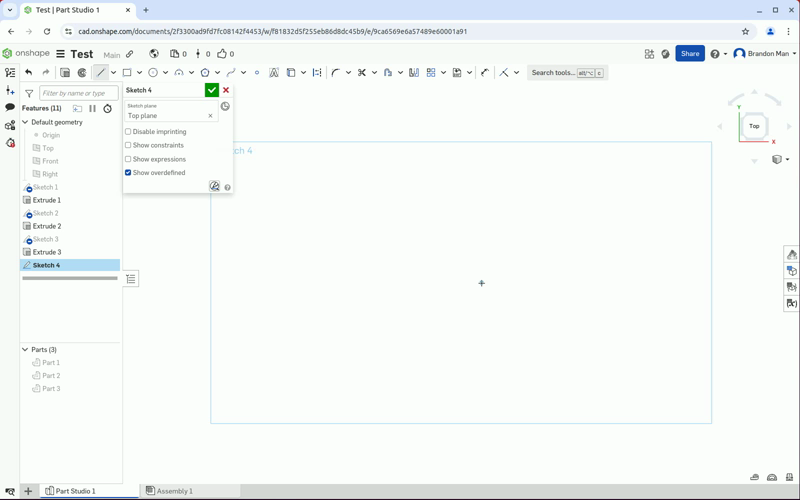
key_down(shift)
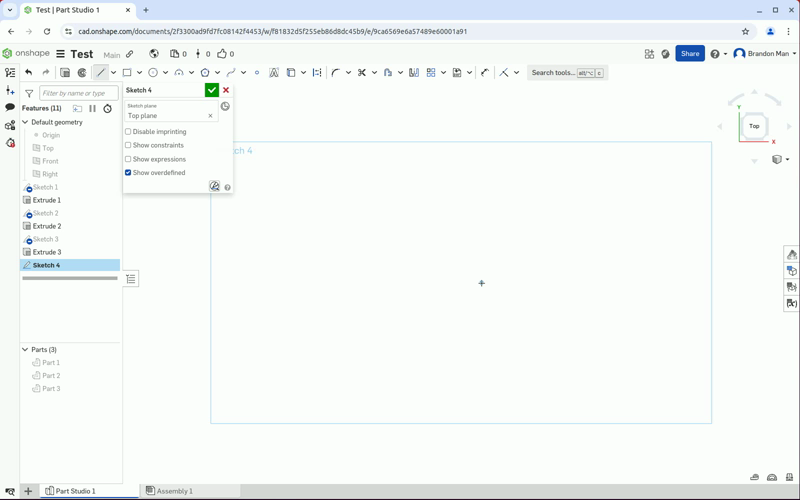
mouse_move(511, 282)
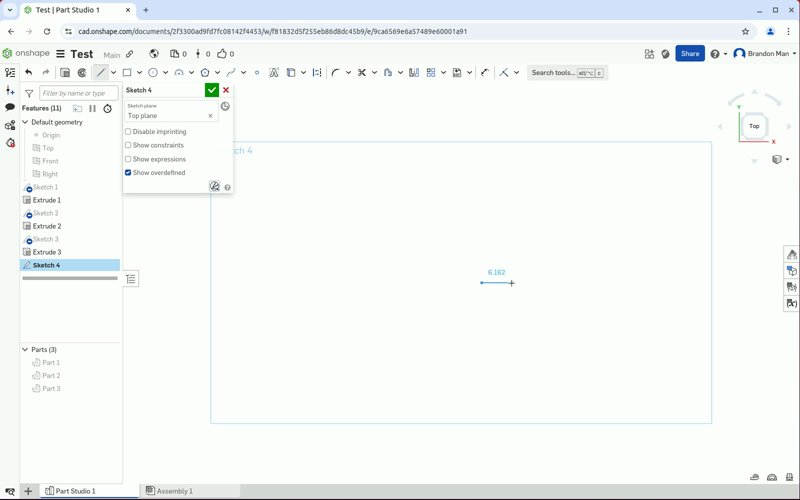
mouse_move(490, 282)
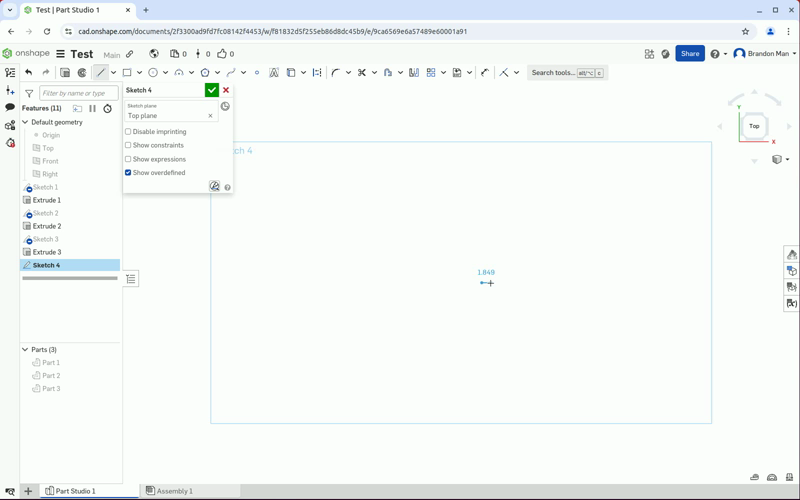
click(490, 282)
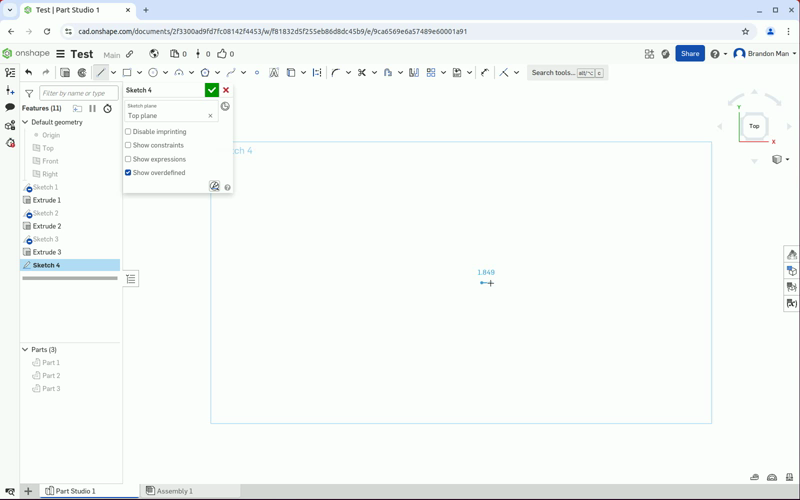
key_up(shift)
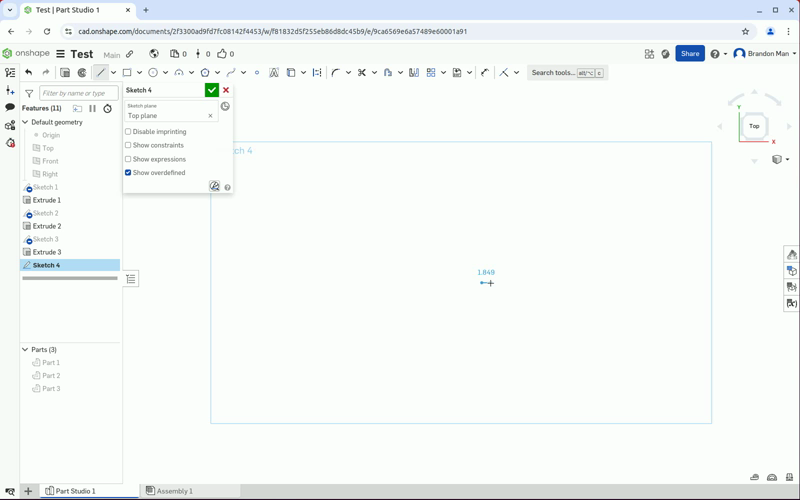
key_down(shift)
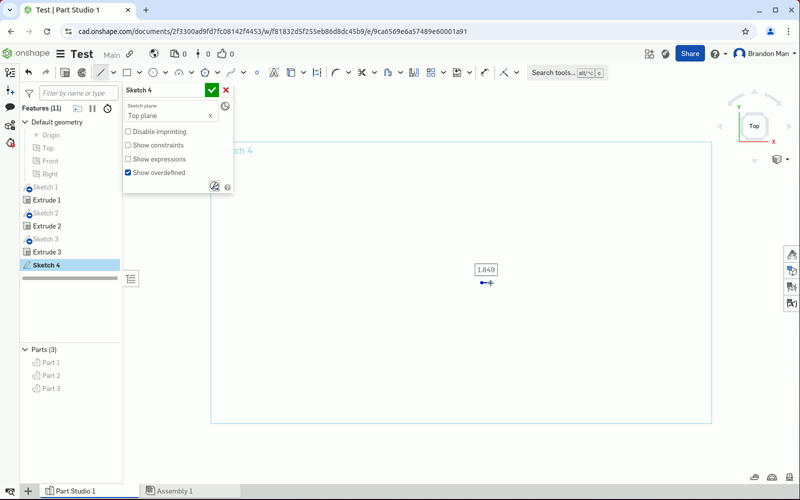
mouse_move(565, 282)
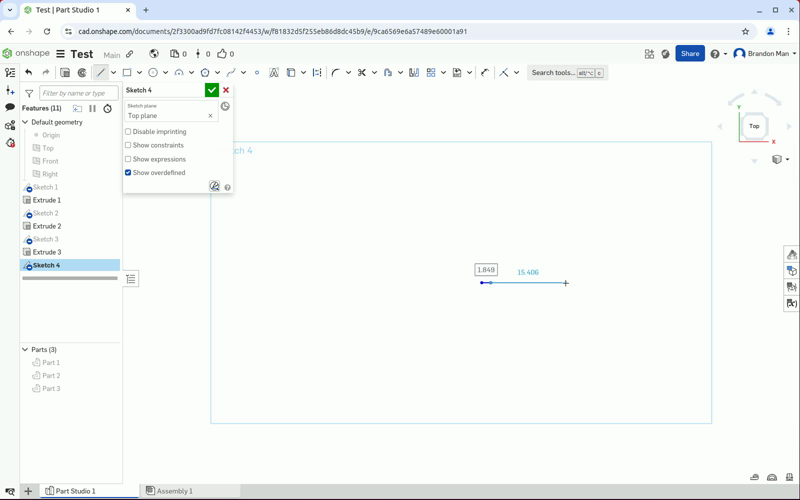
click(565, 282)
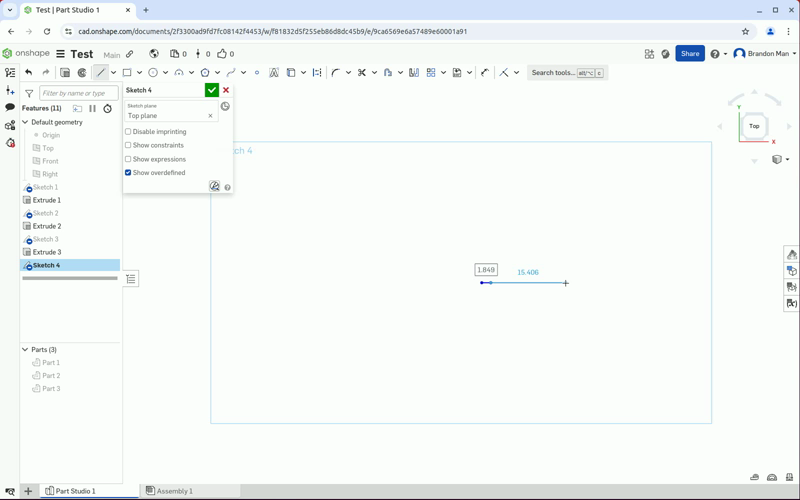
key_up(shift)
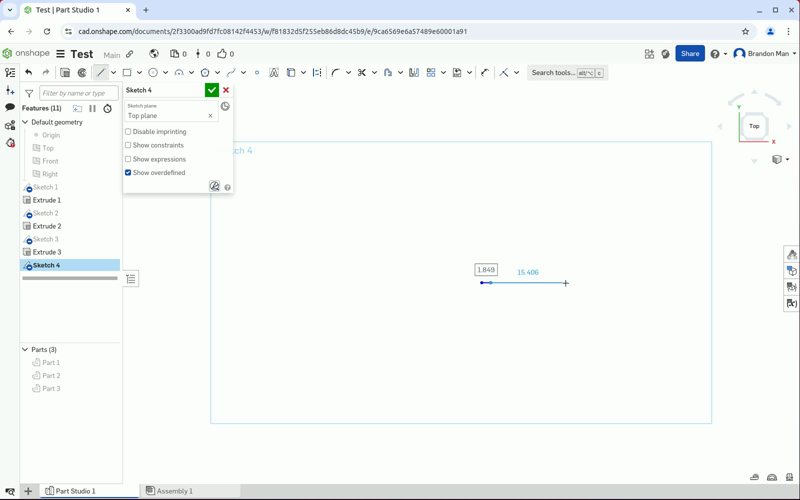
key_down(shift)
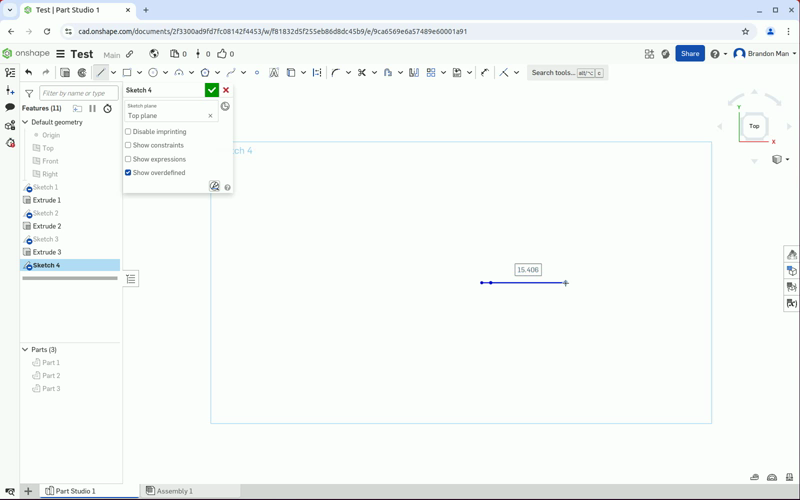
mouse_move(565, 207)
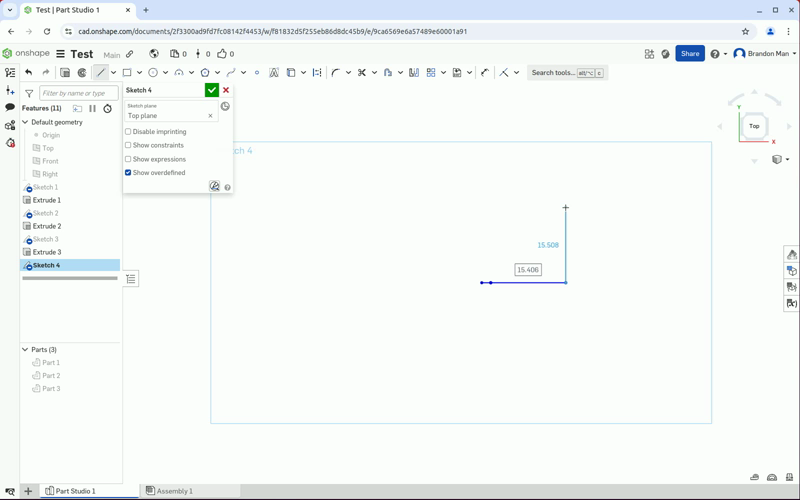
click(565, 207)
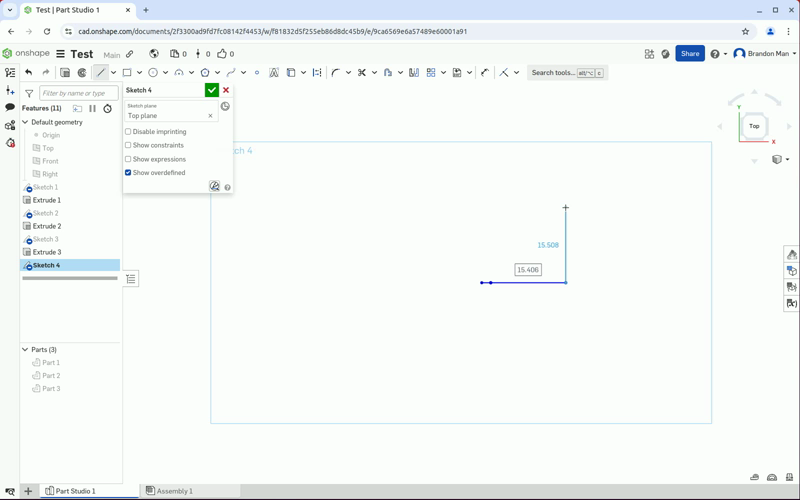
key_up(shift)
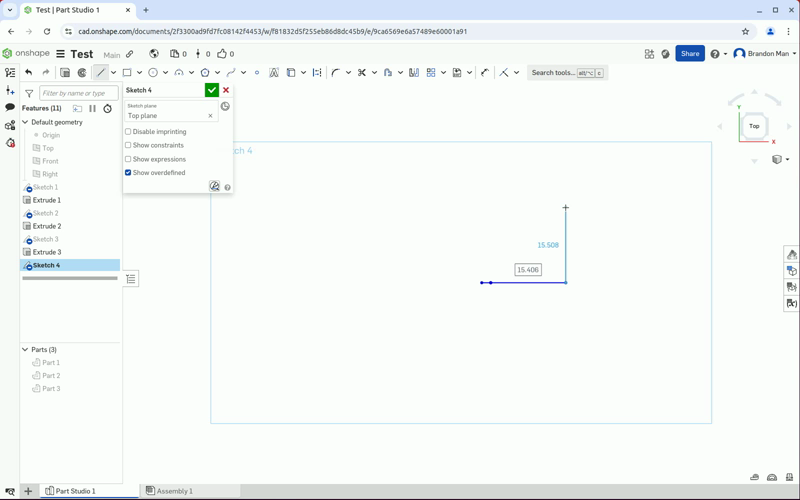
key_down(shift)
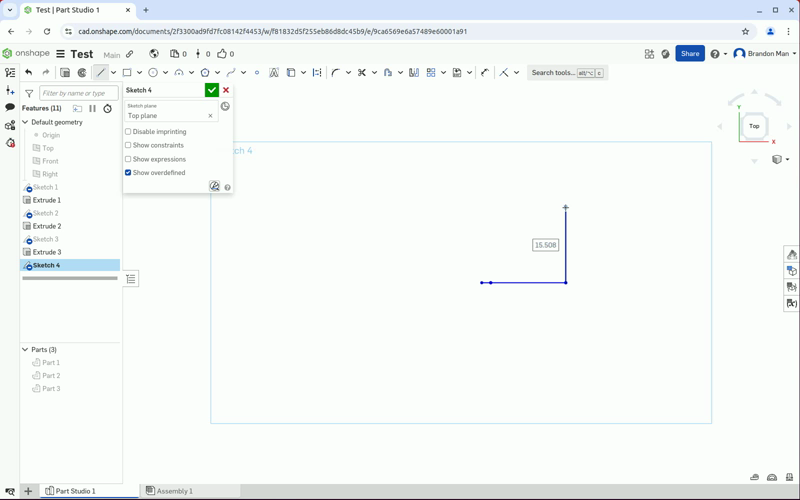
mouse_move(589, 207)
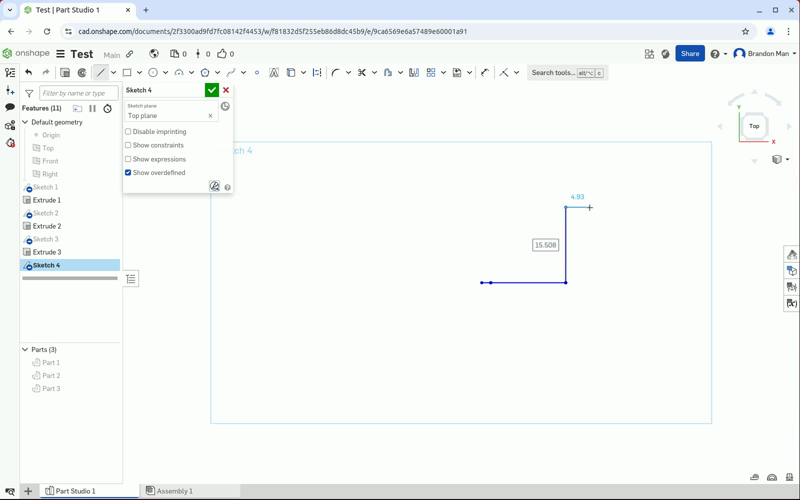
mouse_move(565, 199)
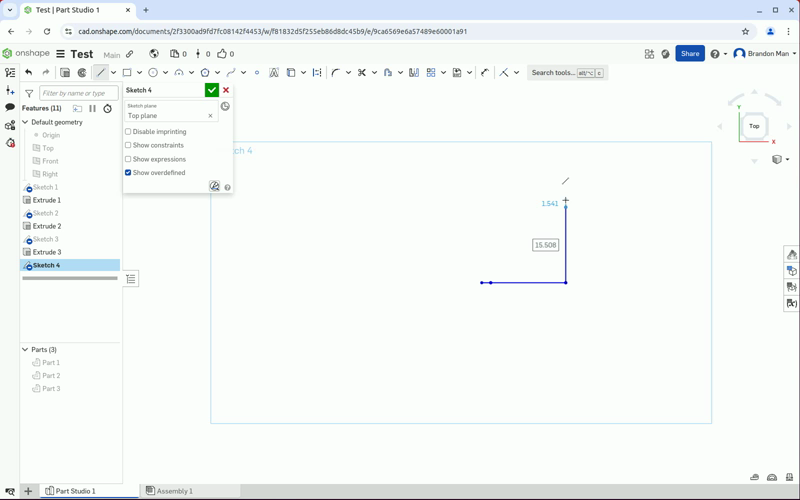
click(565, 199)
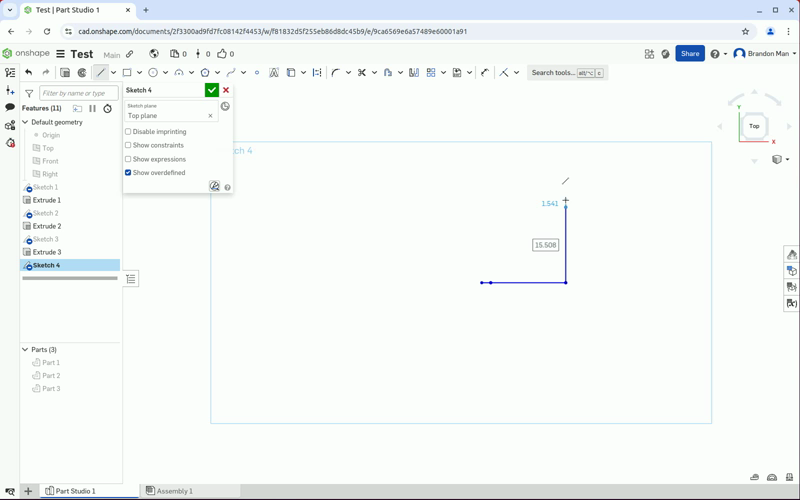
key_up(shift)
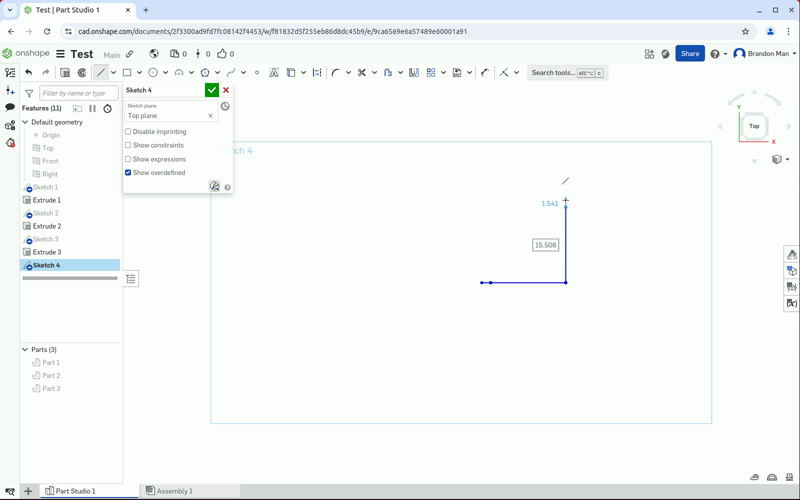
key_down(shift)
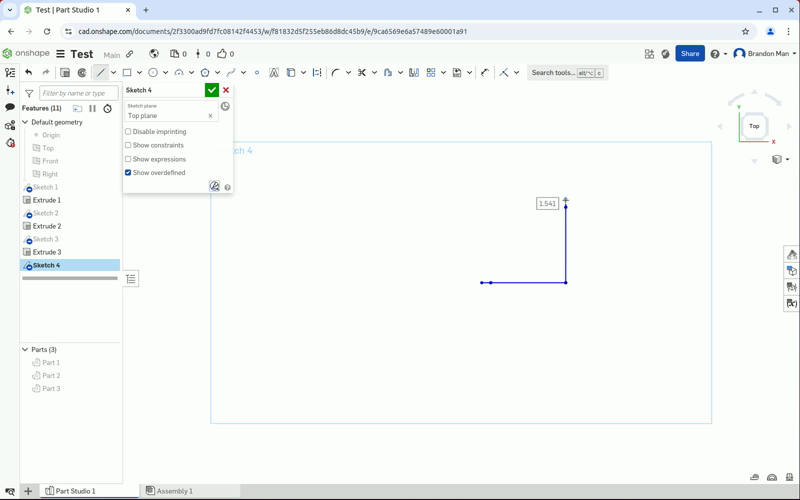
mouse_move(589, 199)
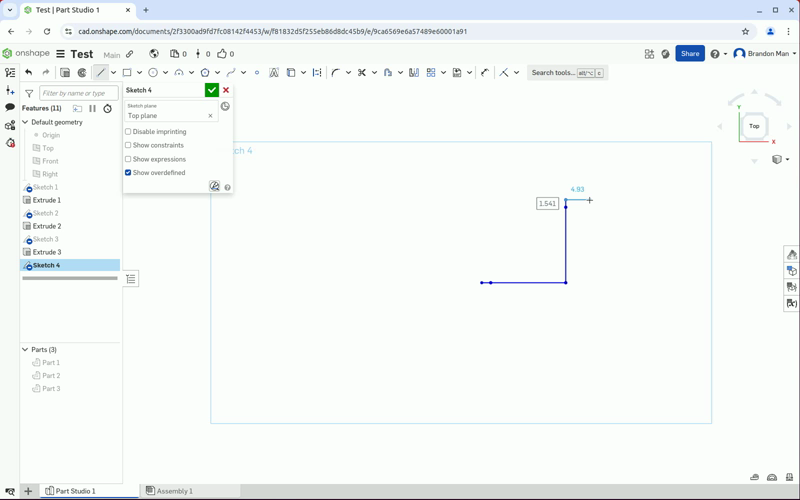
mouse_move(557, 199)
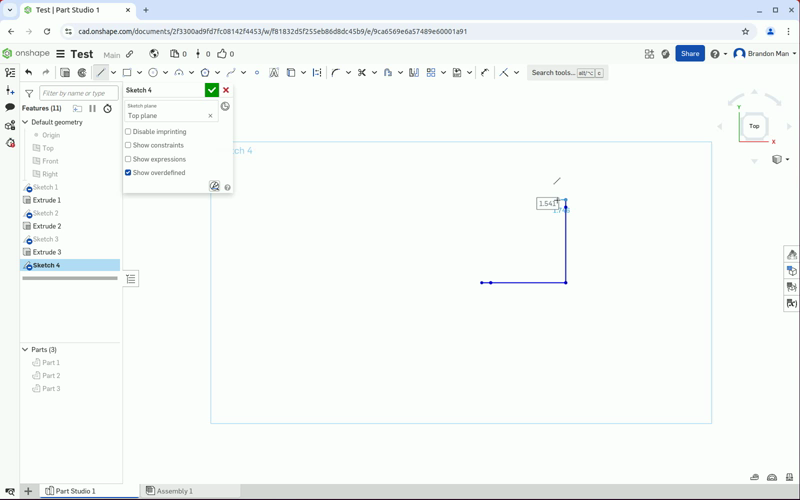
click(557, 199)
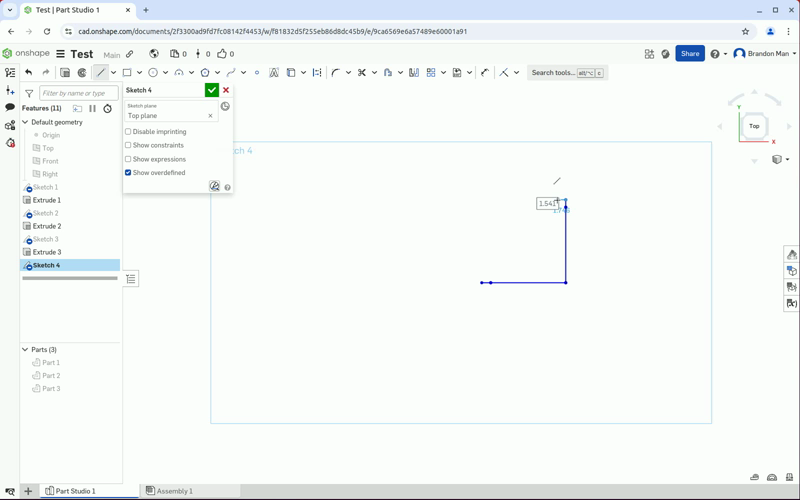
key_up(shift)
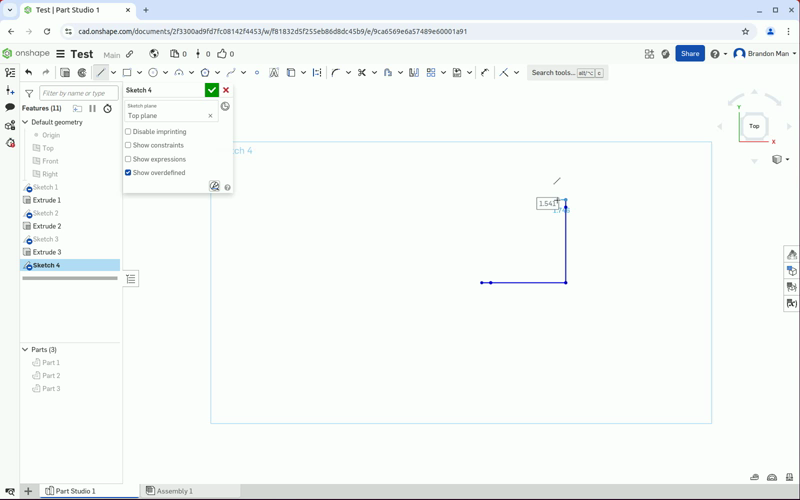
key_down(shift)
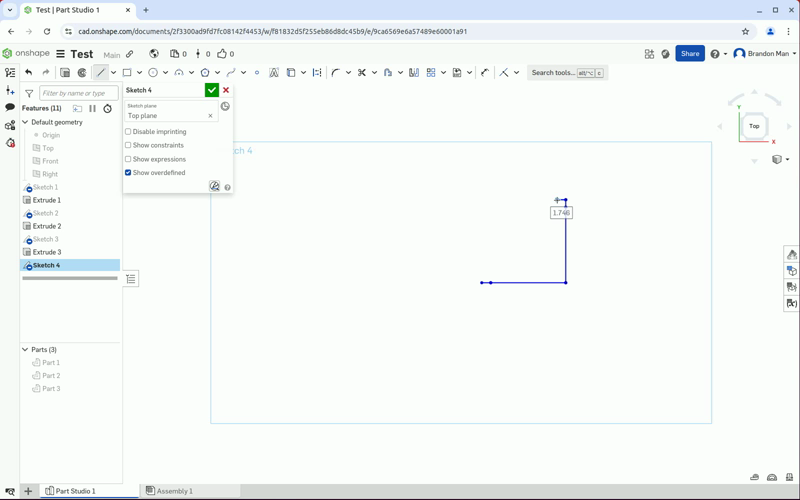
mouse_move(481, 199)
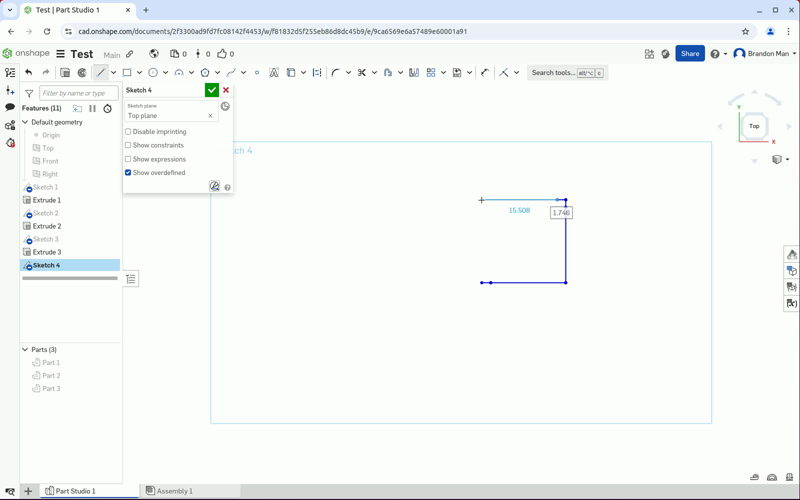
click(481, 199)
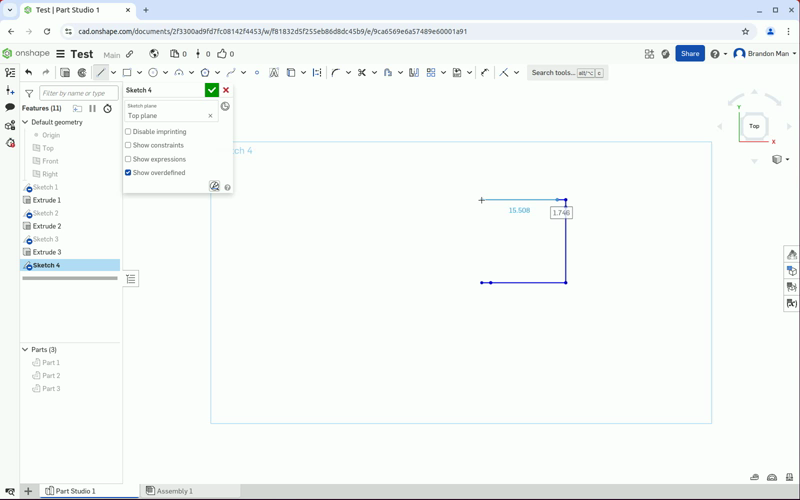
key_up(shift)
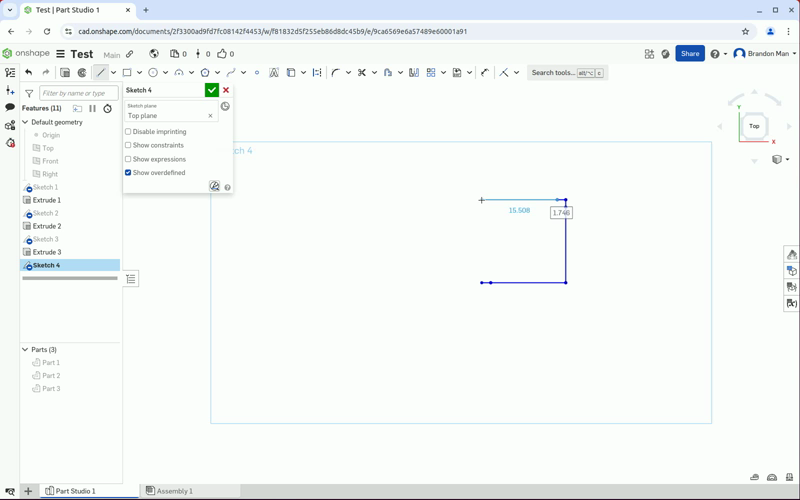
key_down(shift)
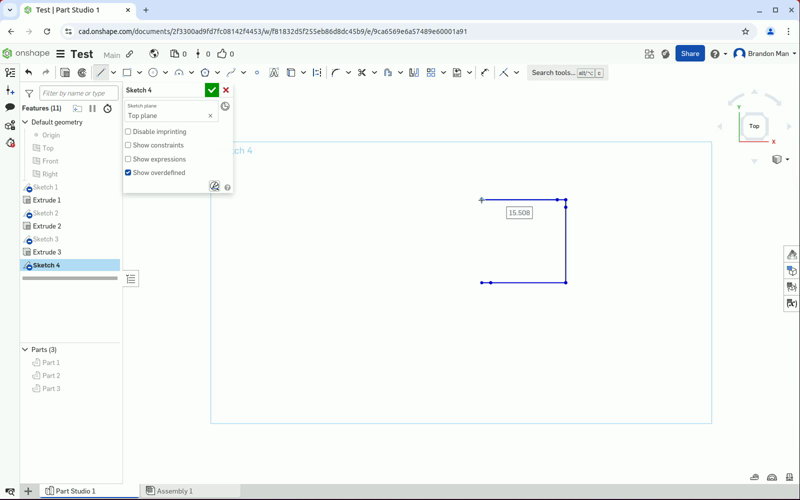
mouse_move(481, 282)
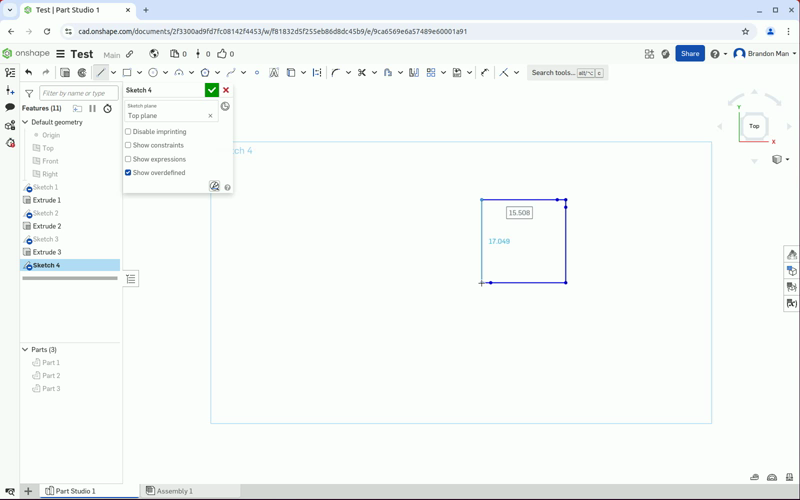
key_up(shift)
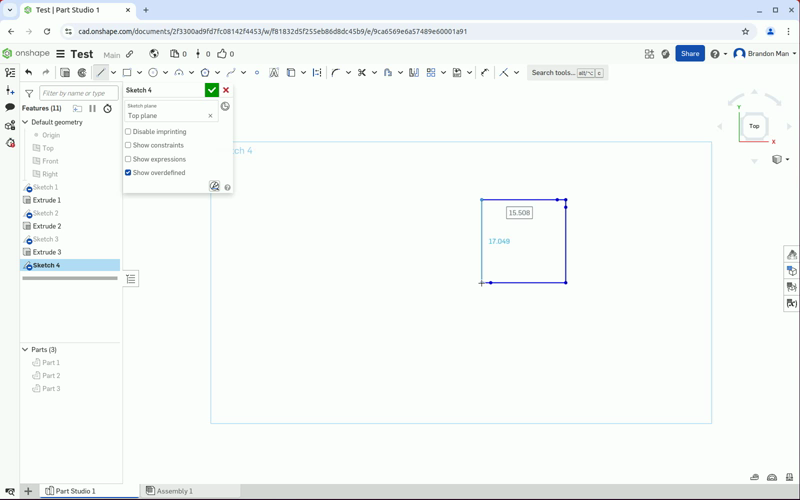
click(481, 282)
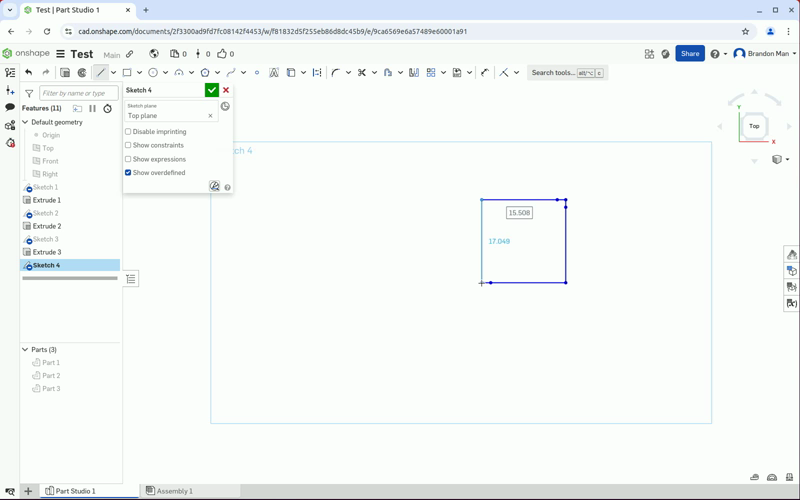
key(esc)
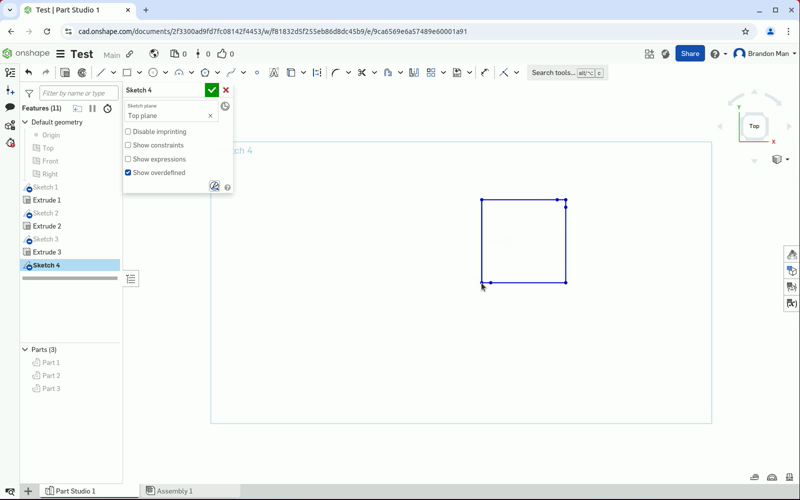
mouse_move(539, 255)
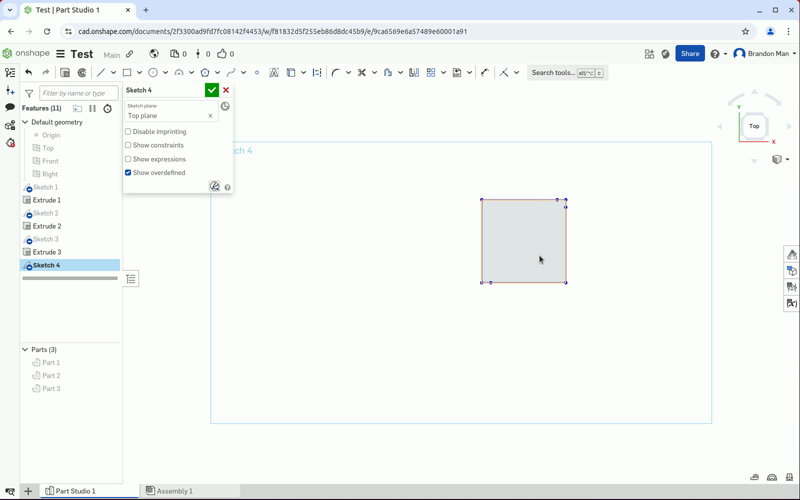
click(539, 255)
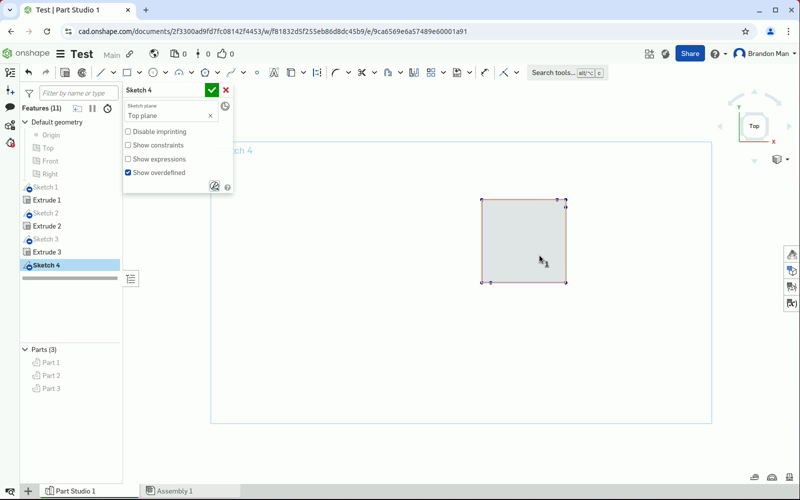
mouse_move(73, 352)
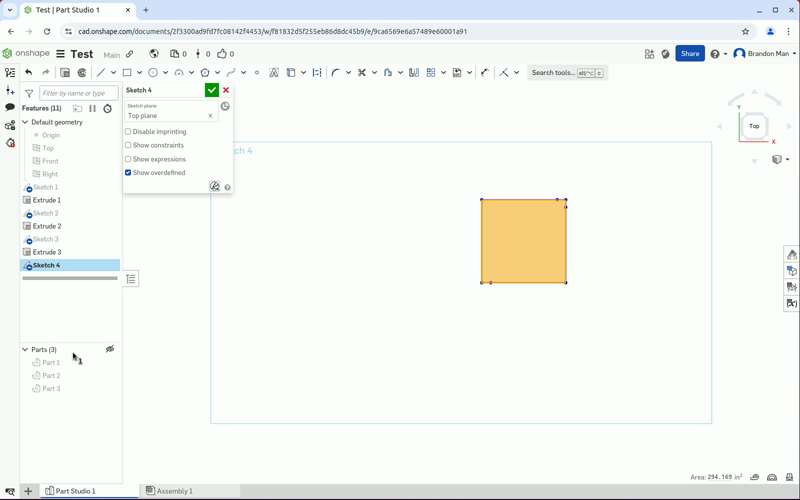
key(shift+y)
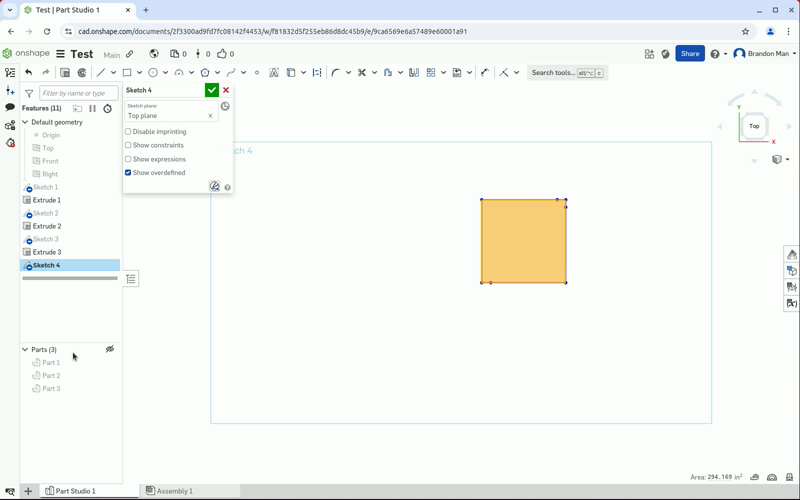
key(shift+e)
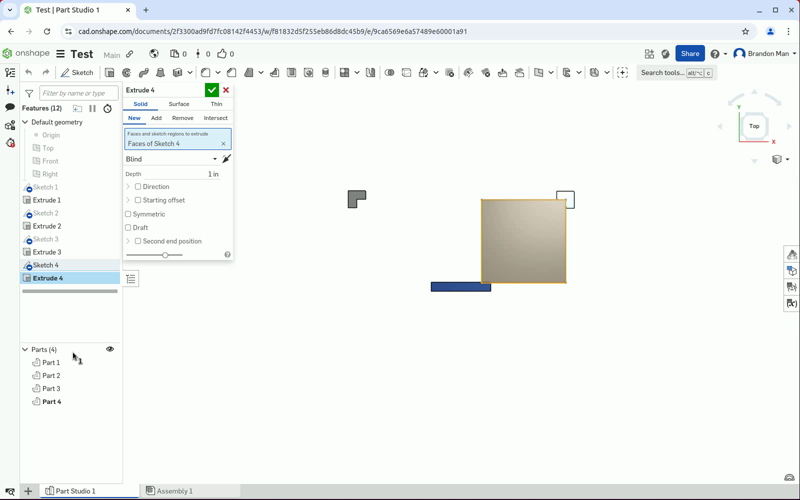
mouse_move(143, 106)
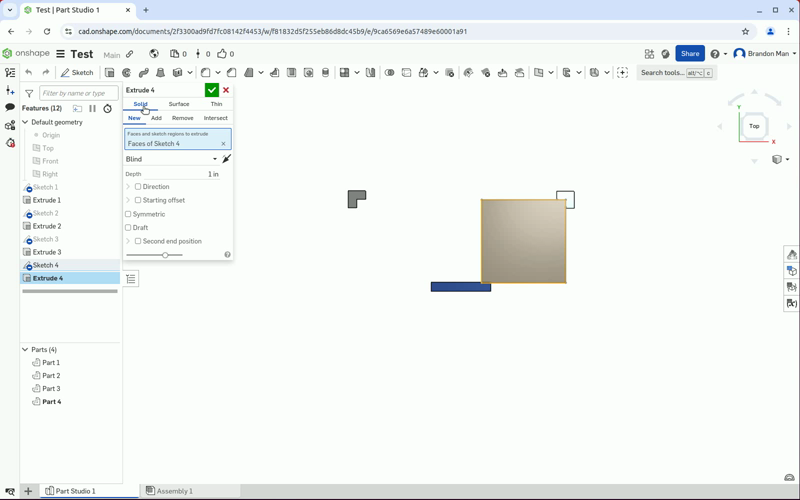
click(143, 106)
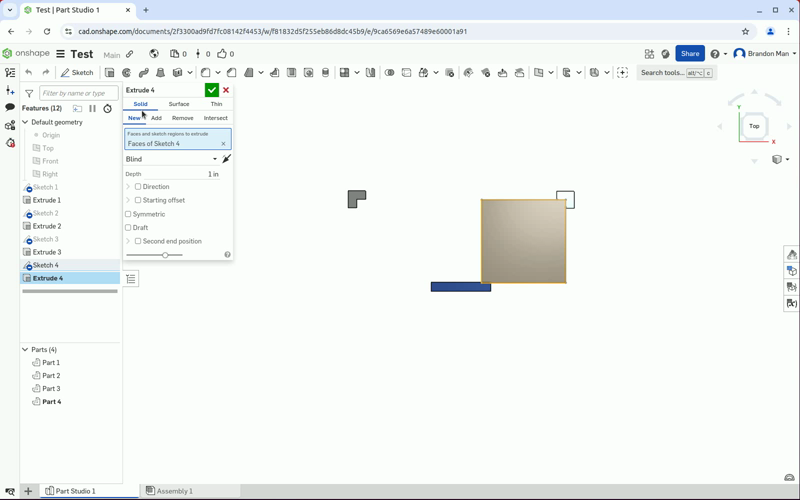
mouse_move(137, 120)
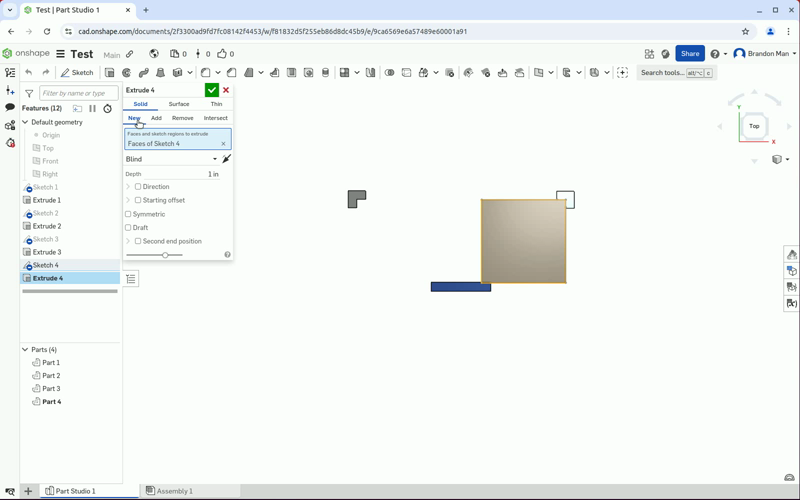
click(137, 120)
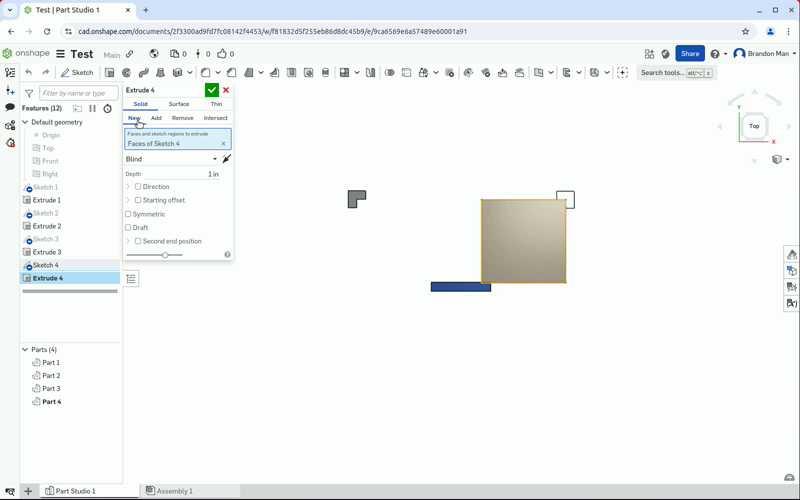
key(tab, 4)
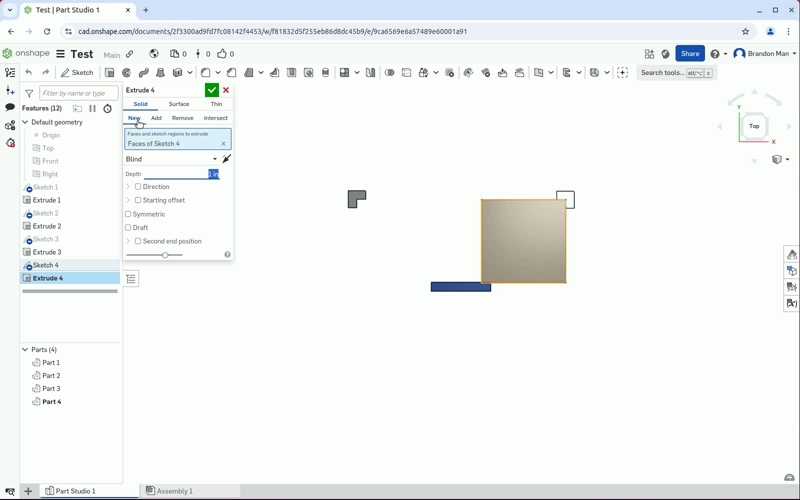
text(4.333)
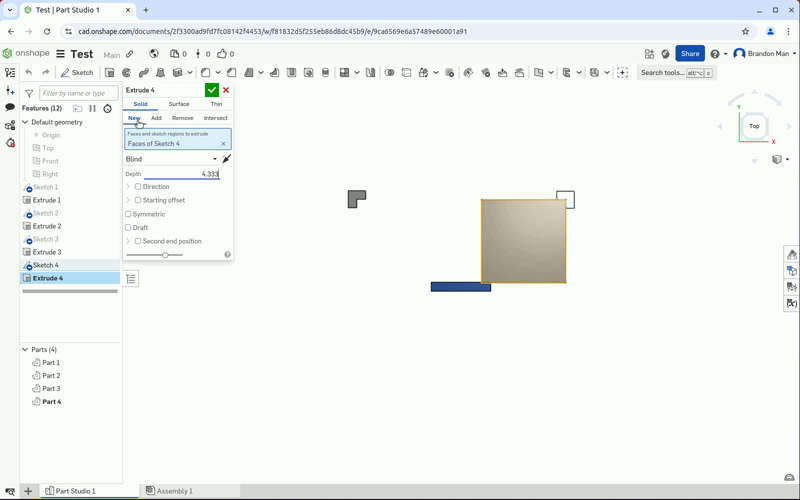
key(enter)
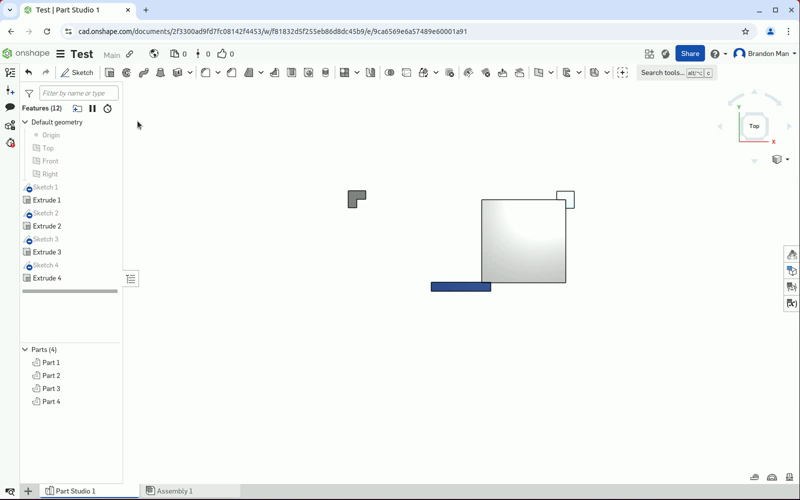
key(shift+h)
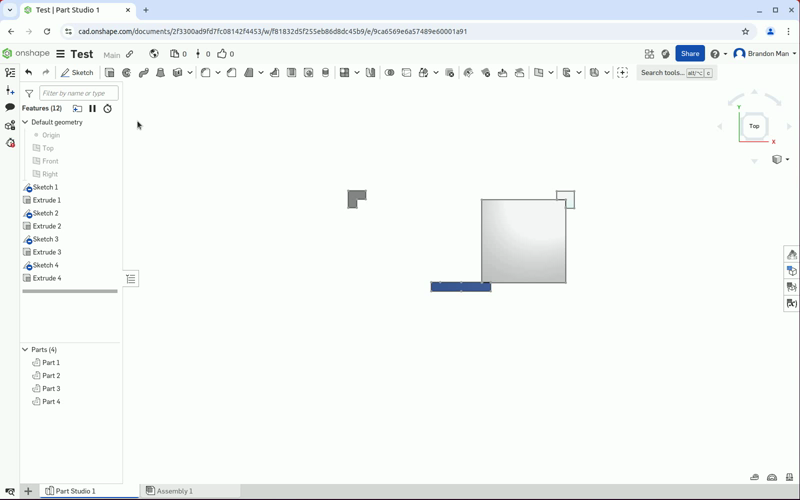
key(shift+h)
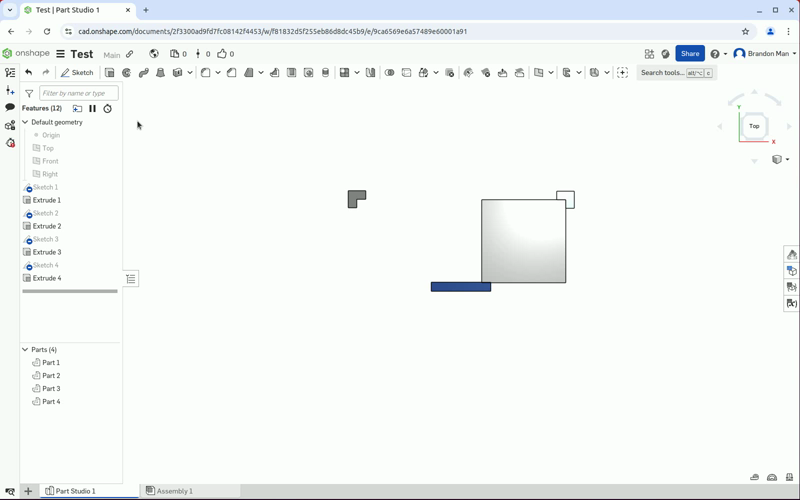
mouse_move(73, 189)
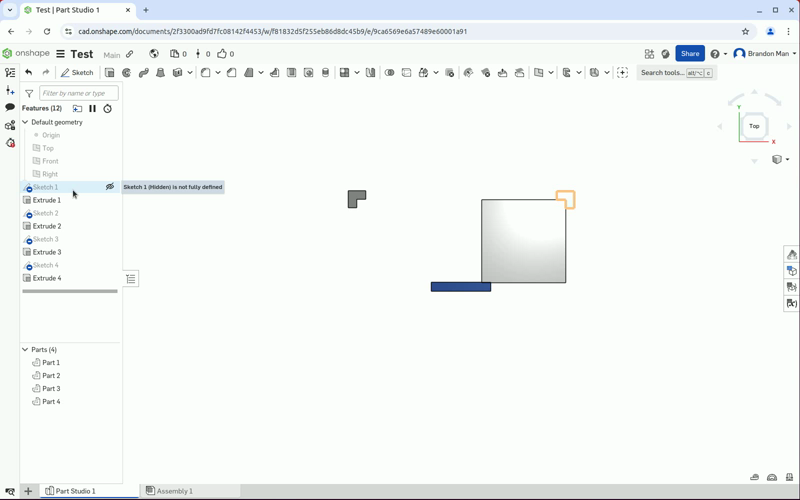
click(73, 189)
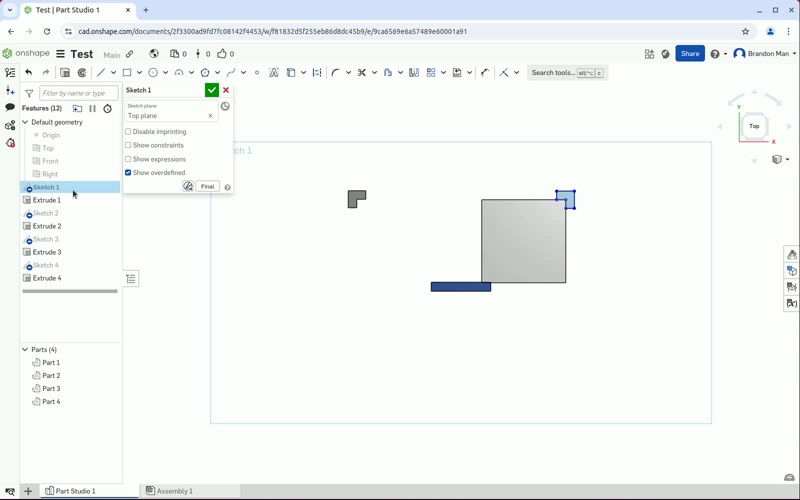
mouse_move(229, 92)
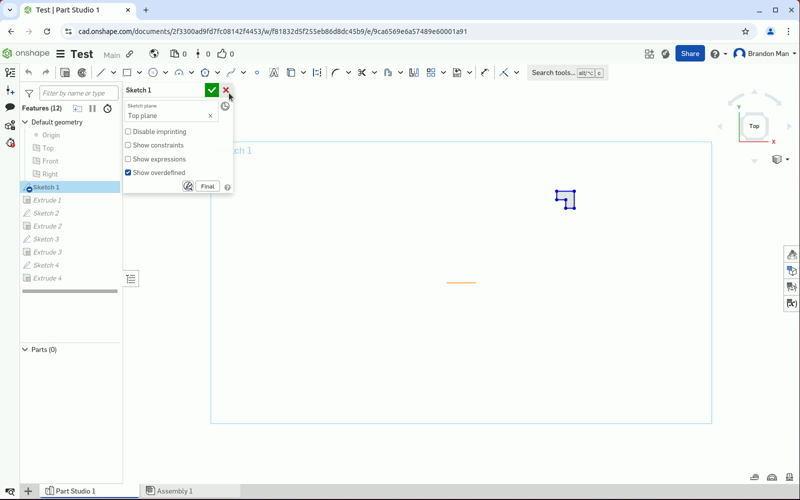
click(229, 92)
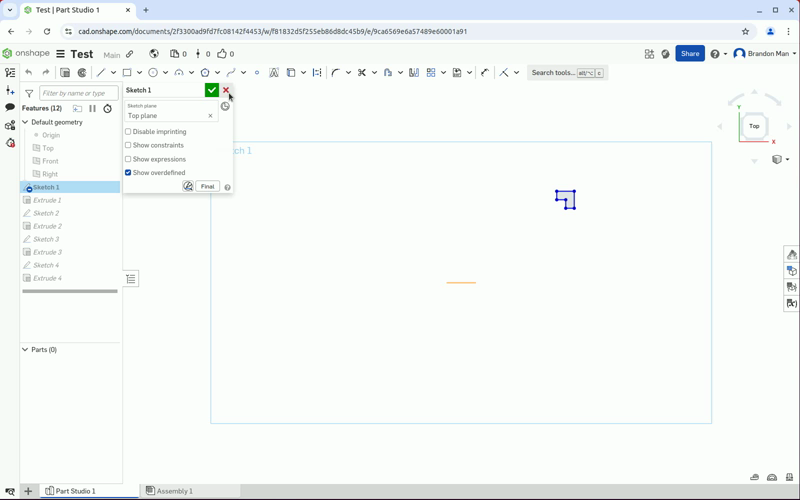
key(shift+s)
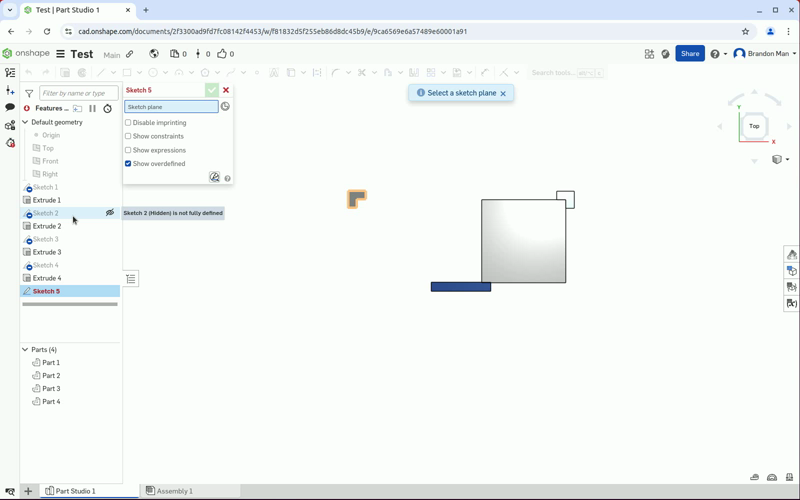
scroll(3)
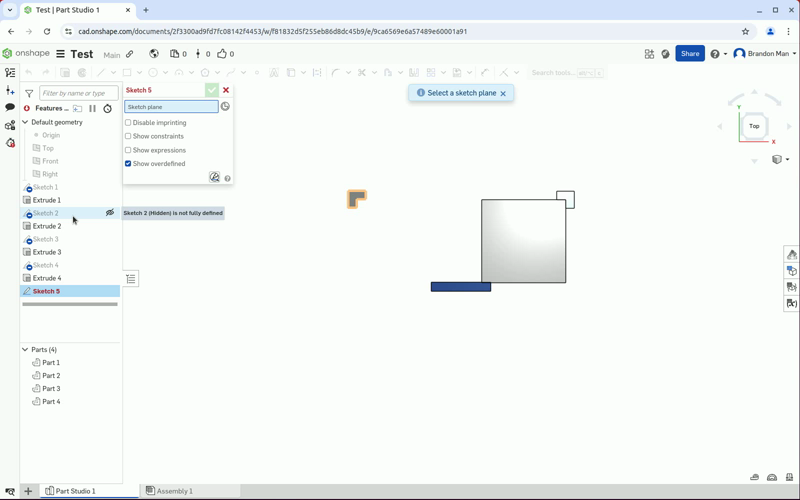
mouse_move(73, 150)
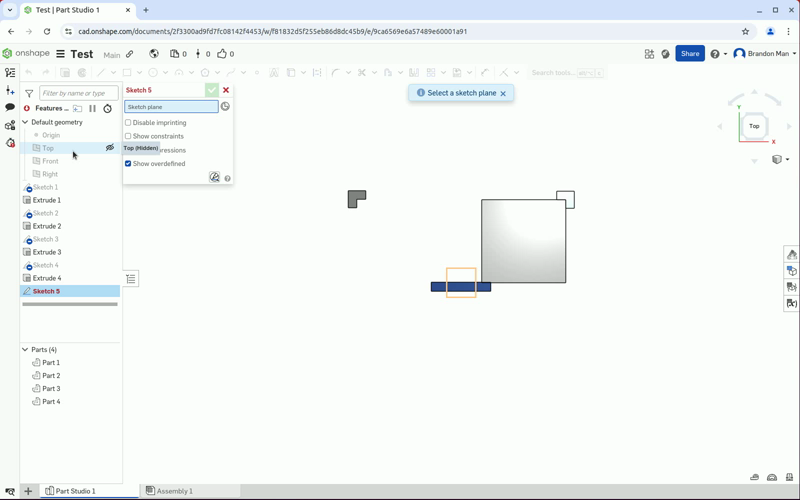
click(73, 150)
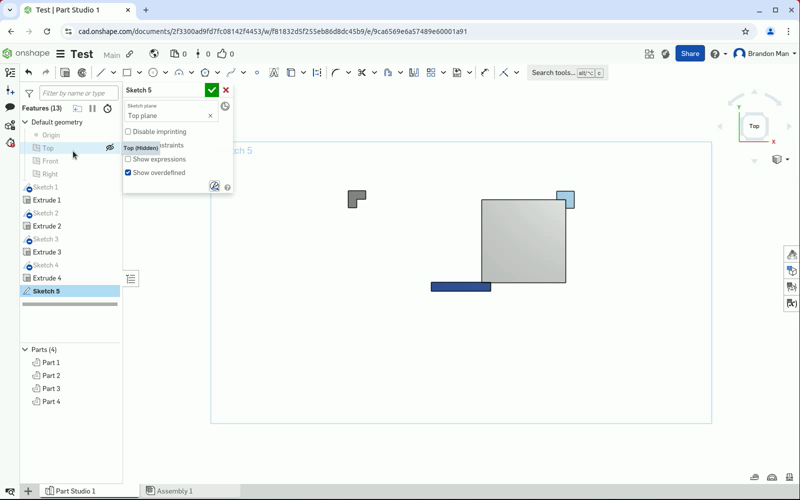
mouse_move(73, 352)
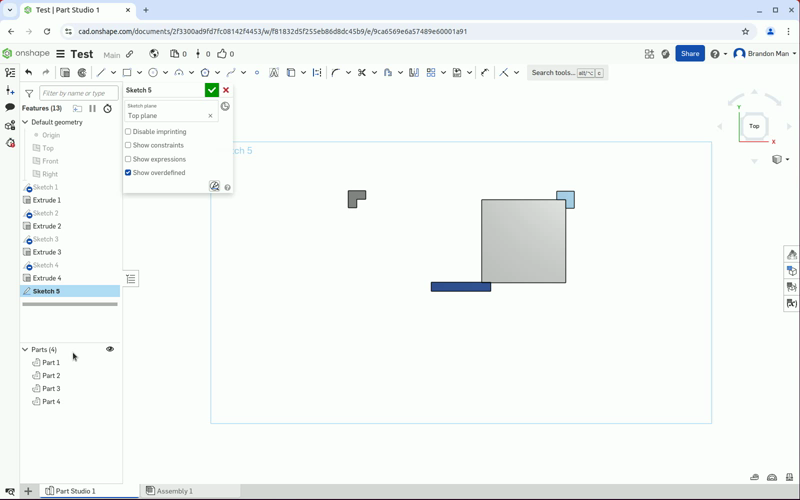
key(y)
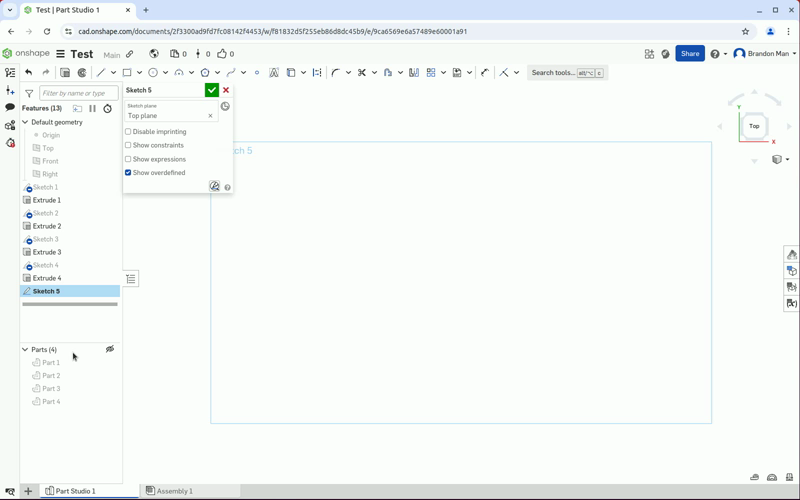
key(l)
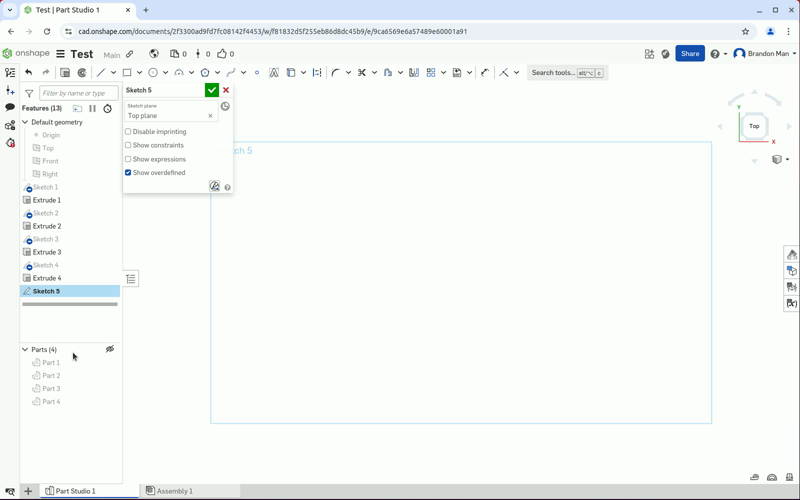
key_down(shift)
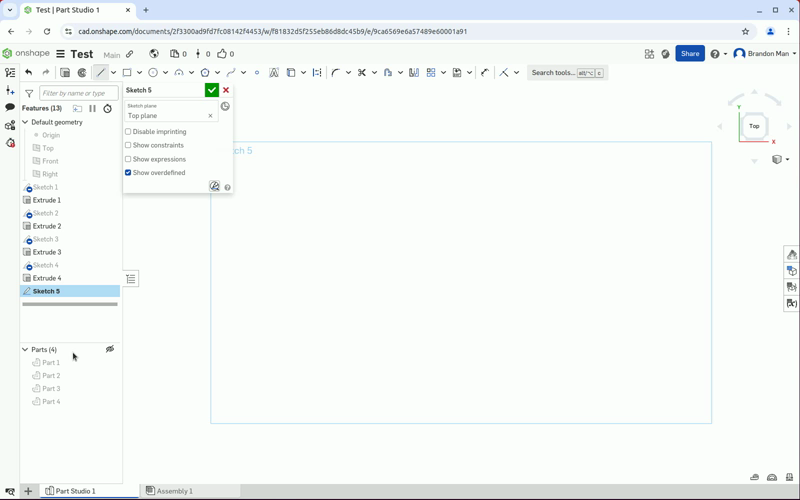
mouse_move(356, 282)
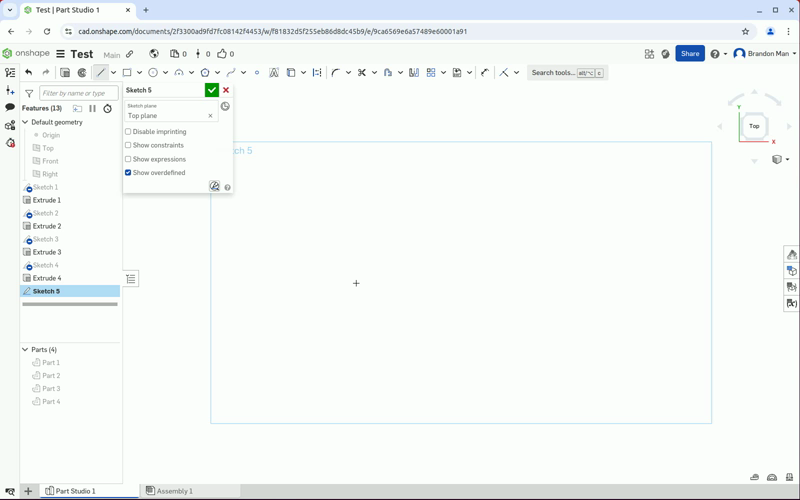
click(356, 282)
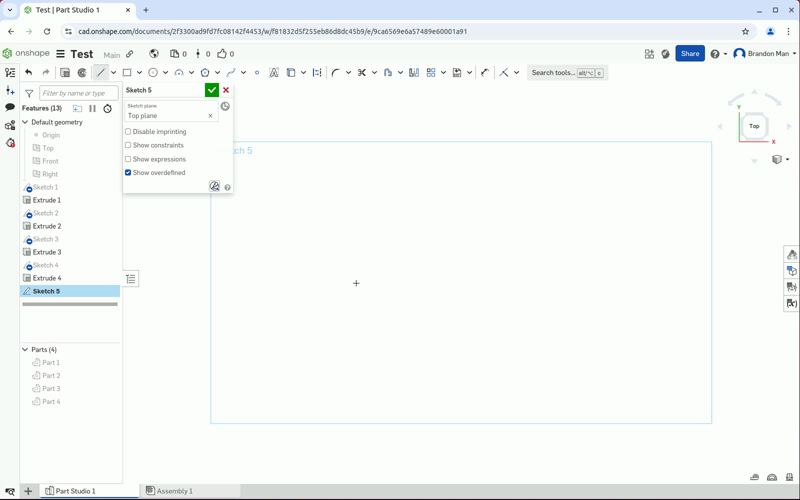
key_up(shift)
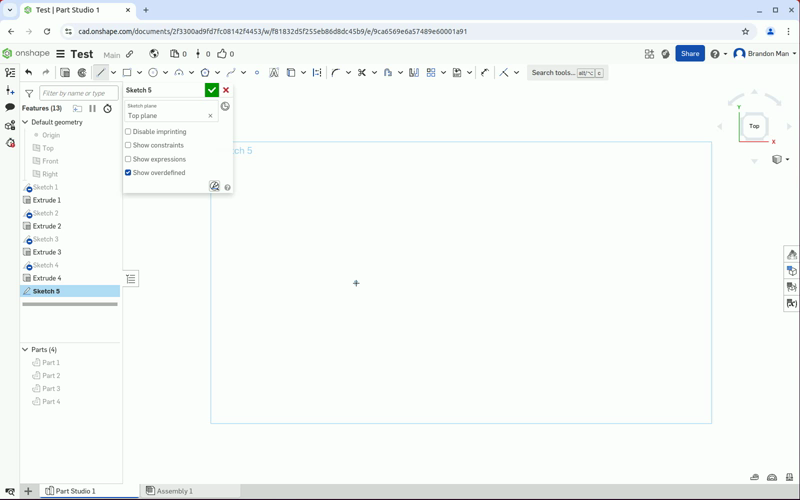
key_down(shift)
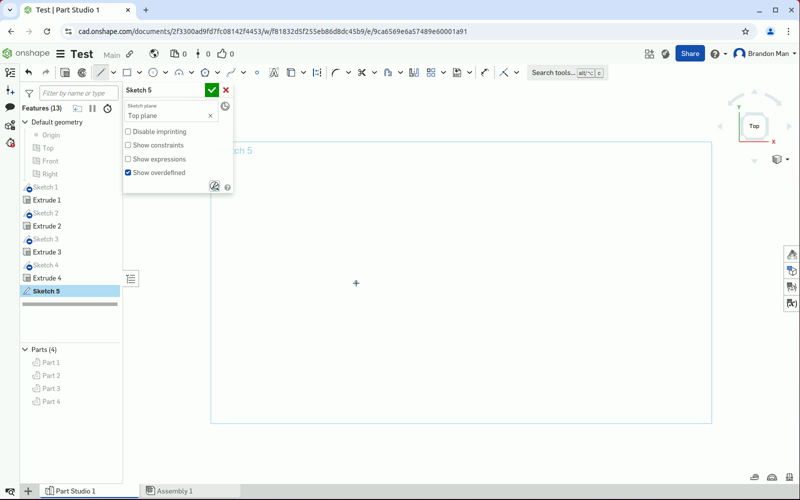
mouse_move(431, 282)
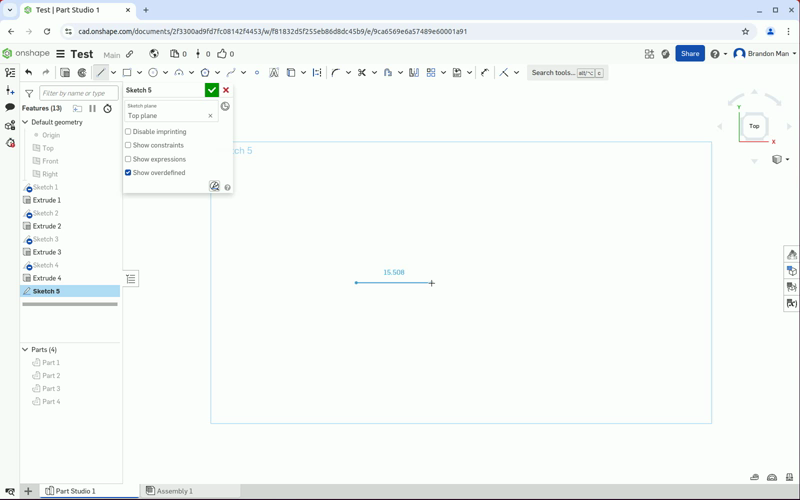
click(431, 282)
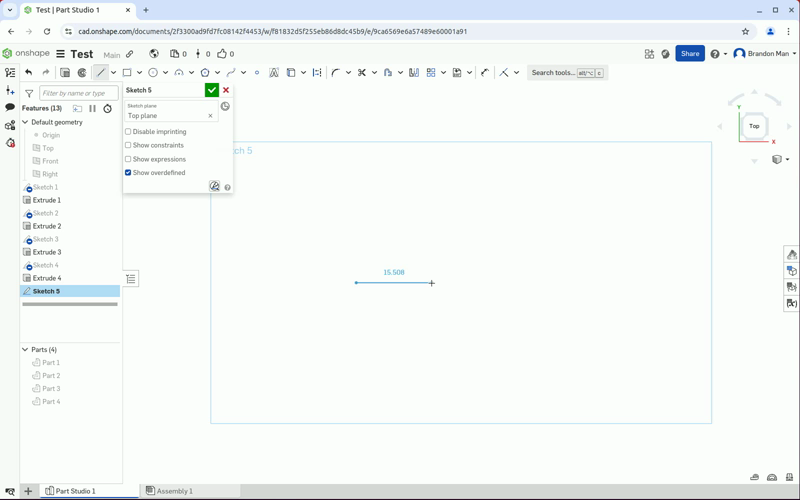
key_up(shift)
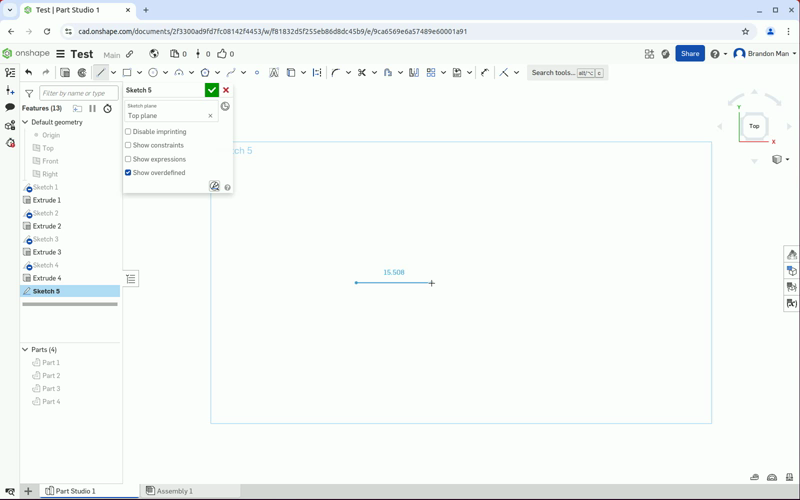
key_down(shift)
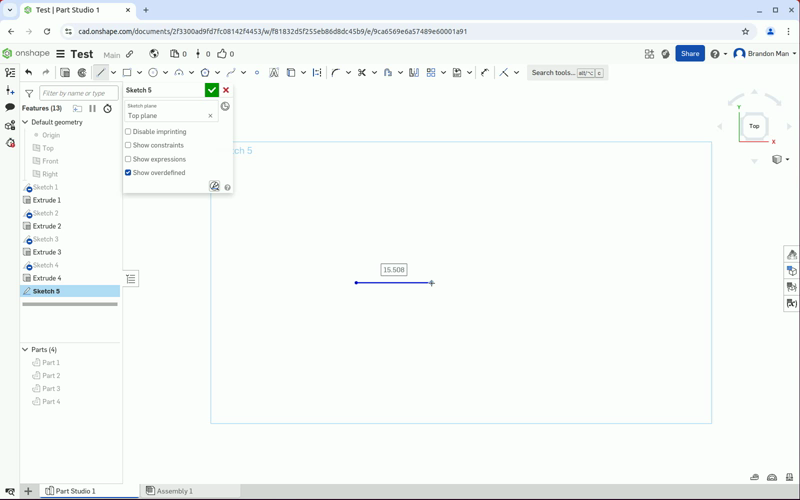
mouse_move(461, 282)
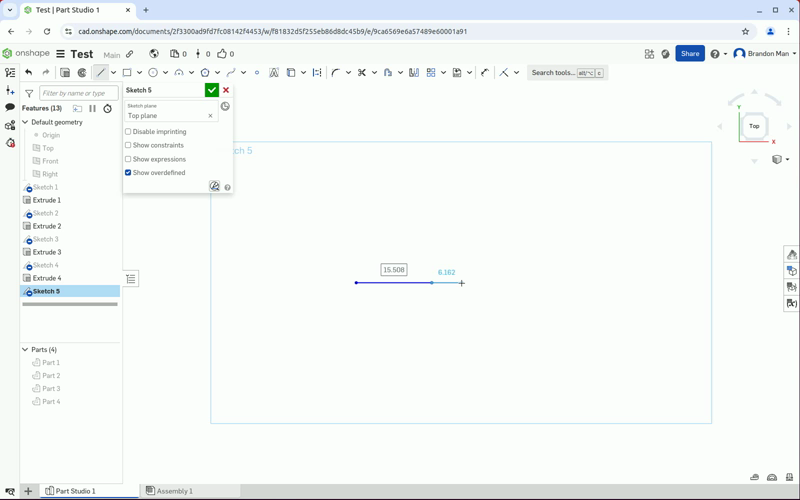
mouse_move(440, 282)
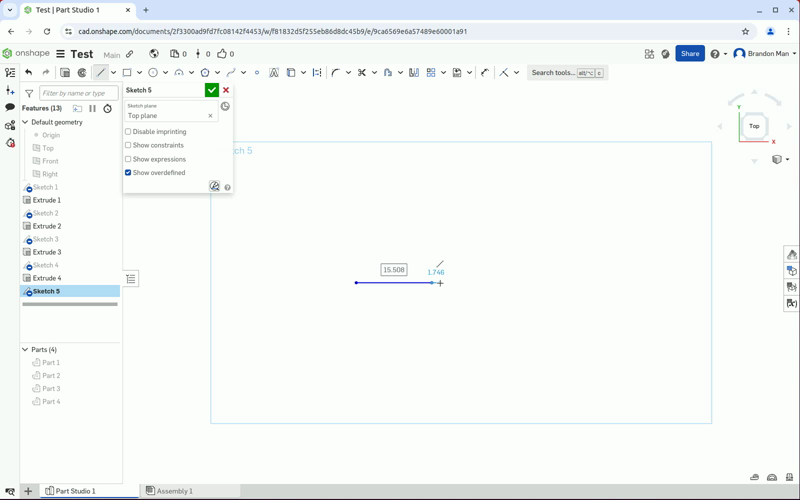
click(440, 282)
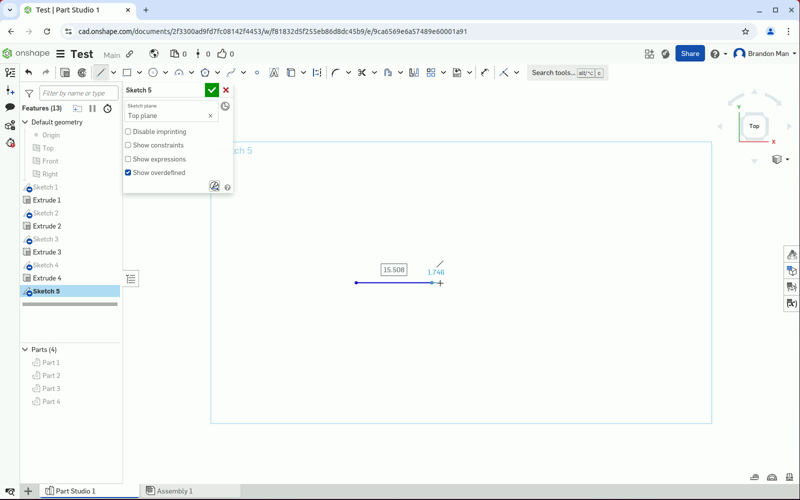
key_up(shift)
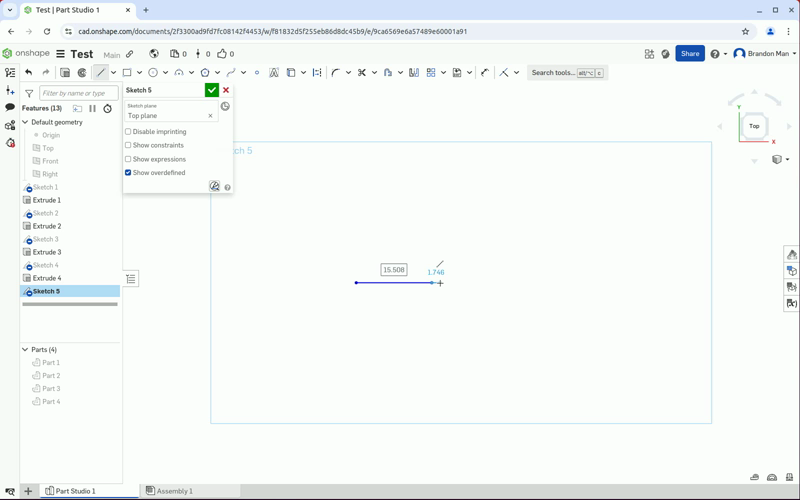
key_down(shift)
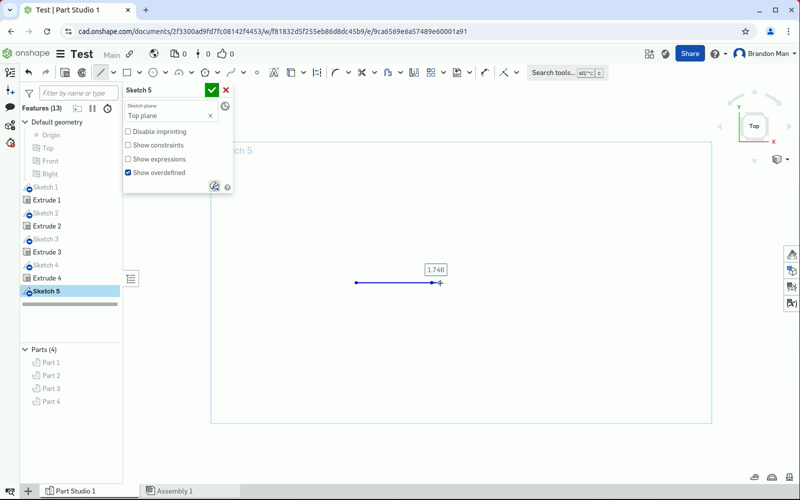
mouse_move(440, 199)
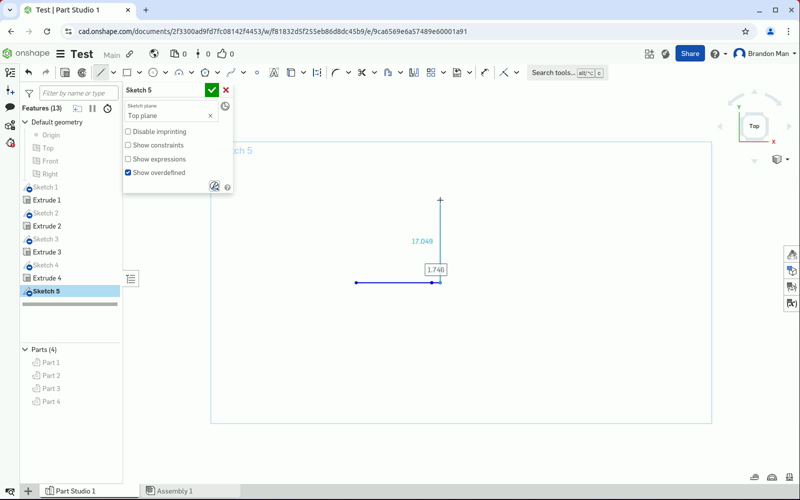
click(440, 199)
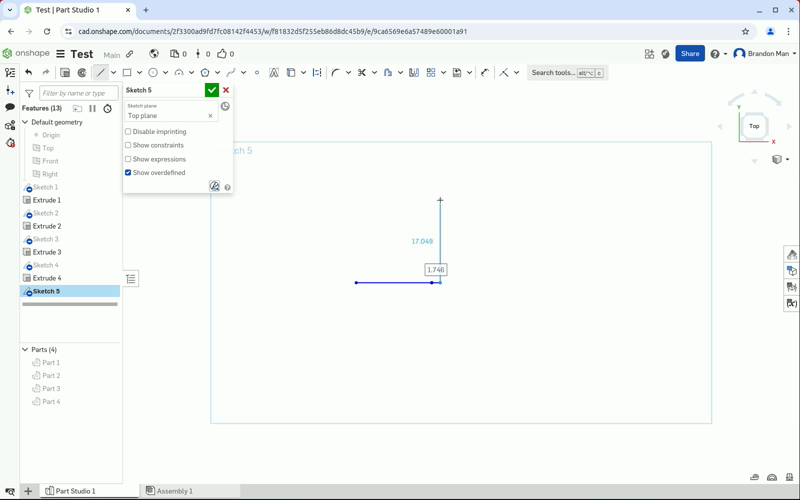
key_up(shift)
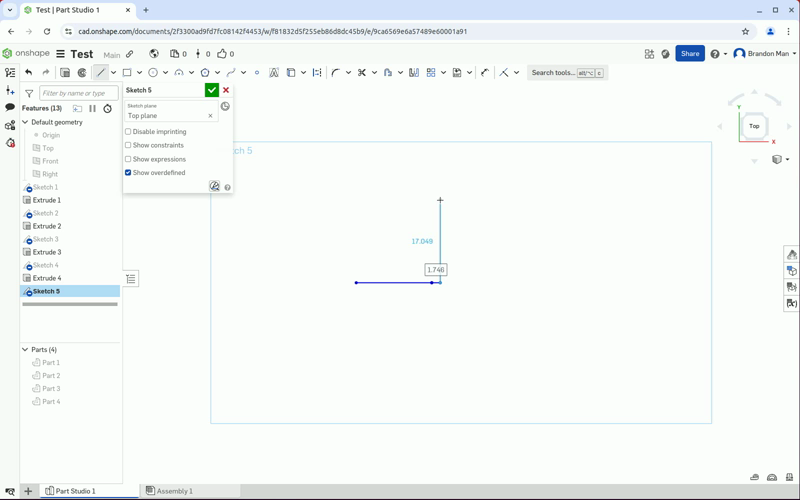
key_down(shift)
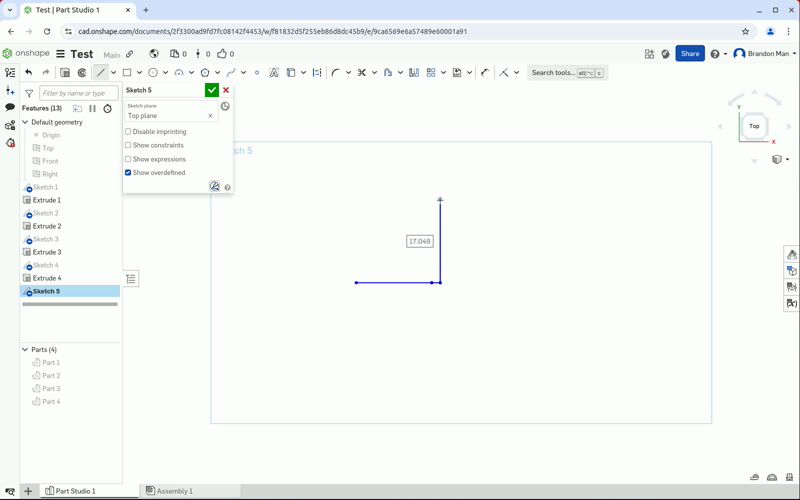
mouse_move(365, 199)
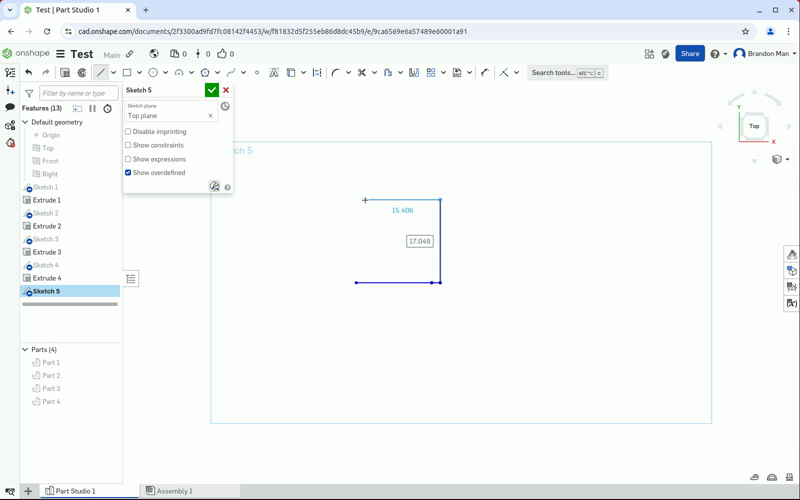
click(365, 199)
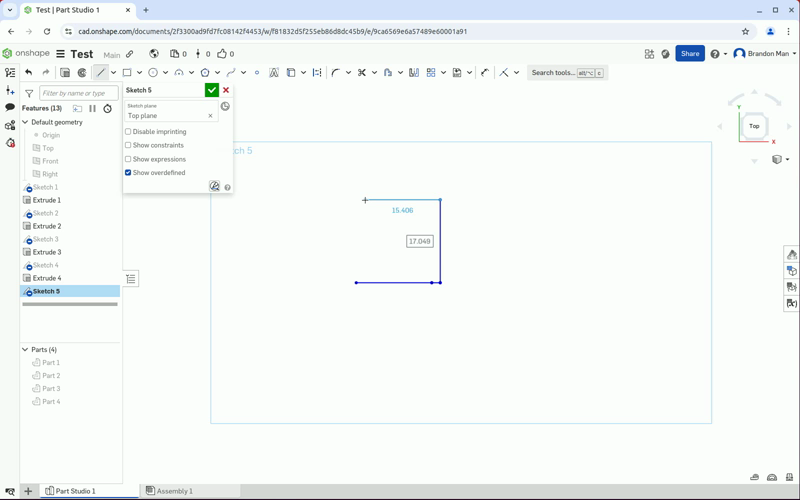
key_up(shift)
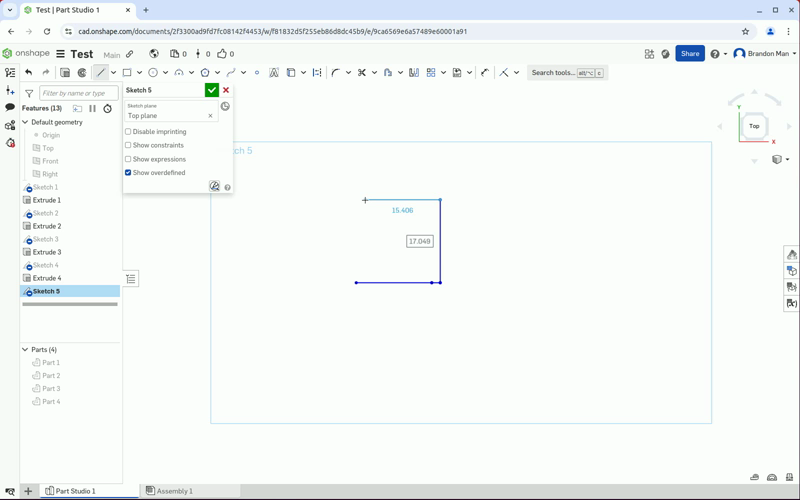
key_down(shift)
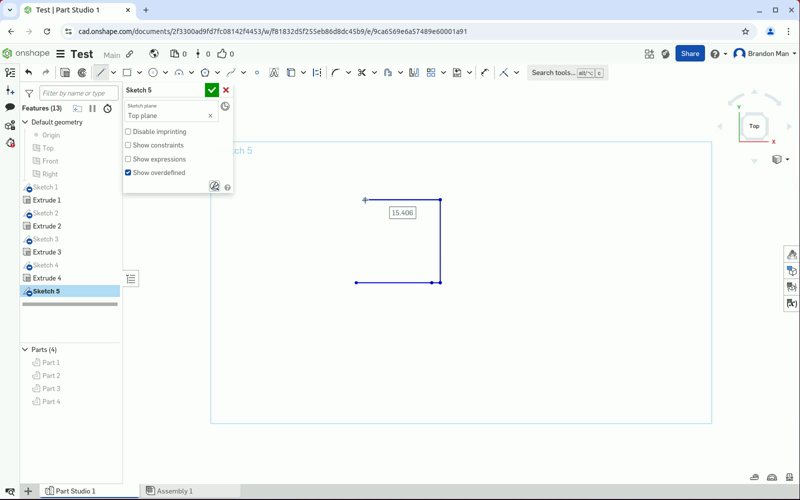
mouse_move(395, 199)
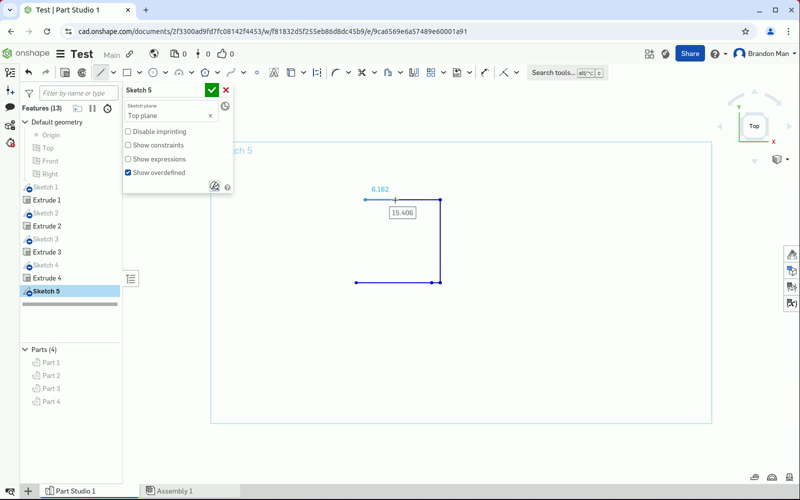
mouse_move(356, 199)
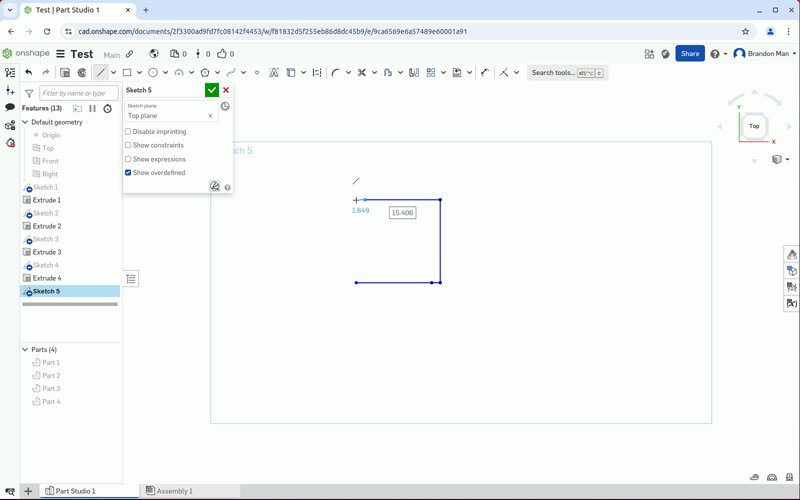
click(356, 199)
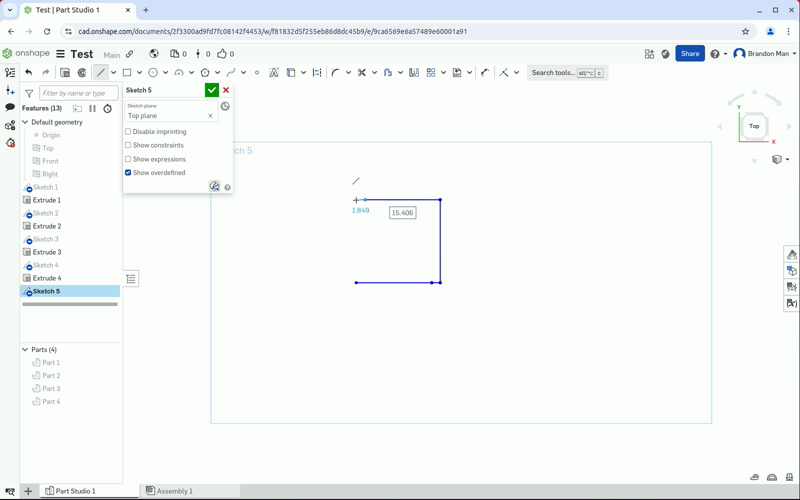
key_up(shift)
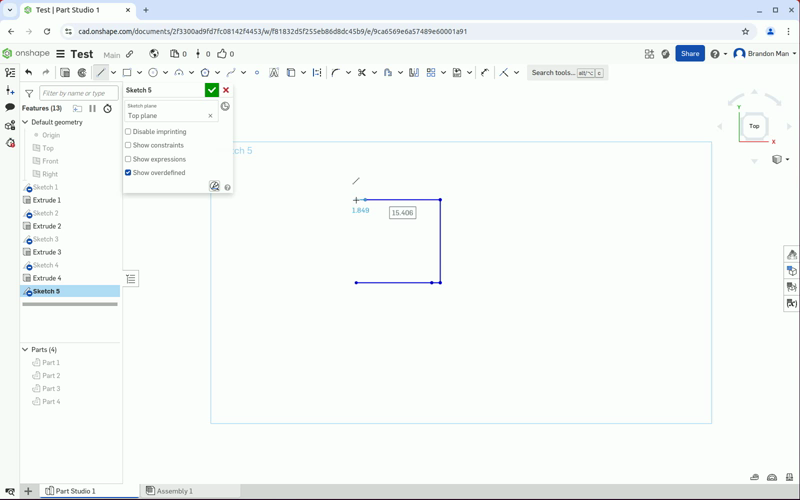
key_down(shift)
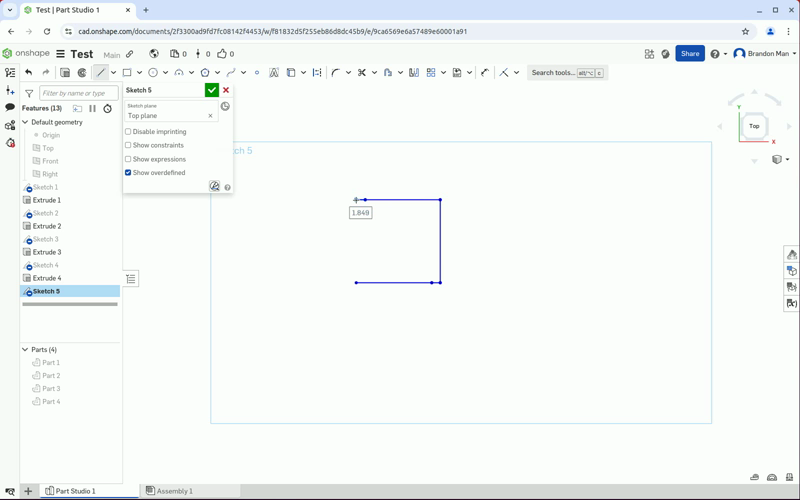
mouse_move(386, 199)
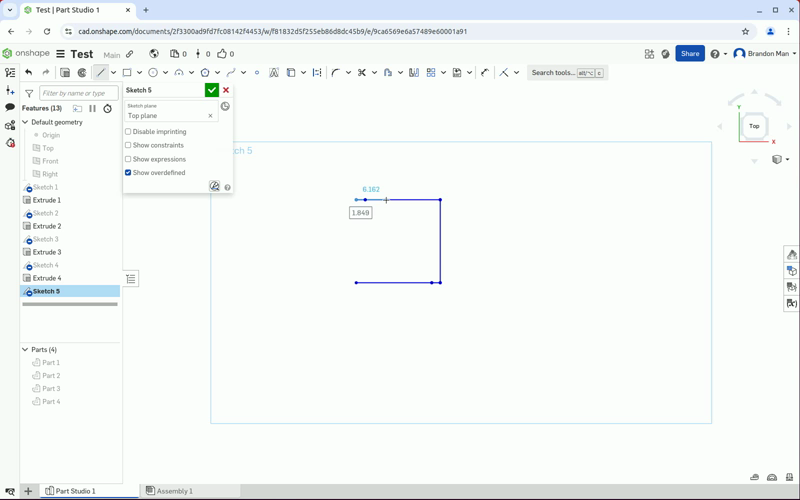
mouse_move(356, 207)
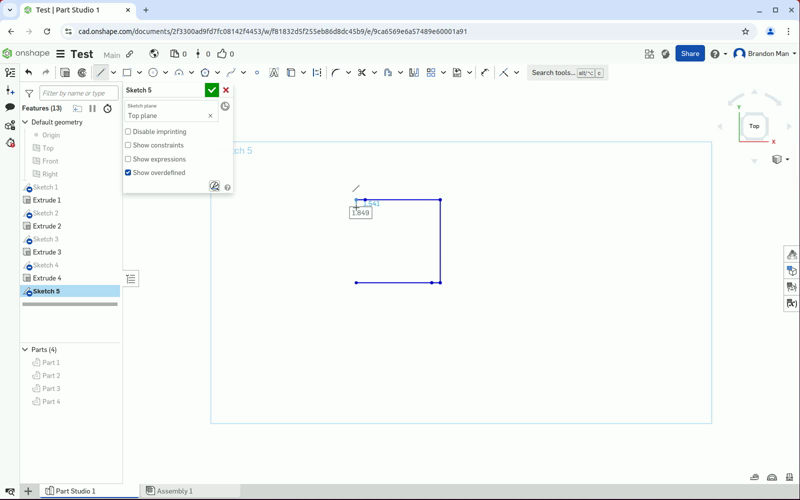
click(356, 207)
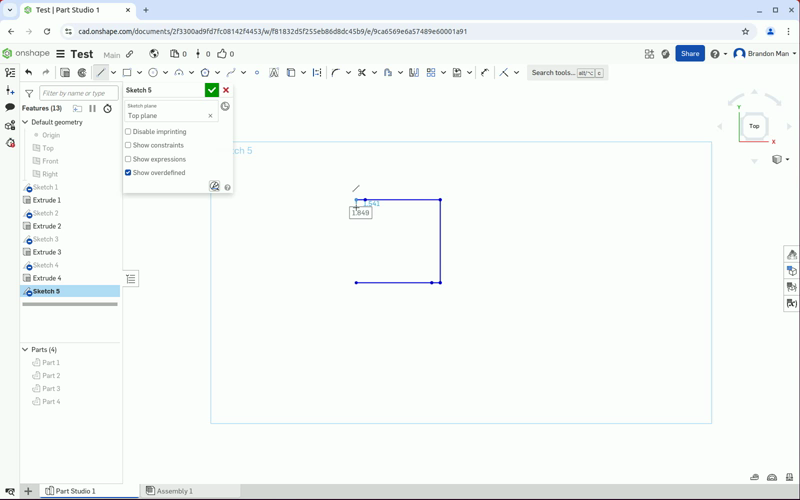
key_up(shift)
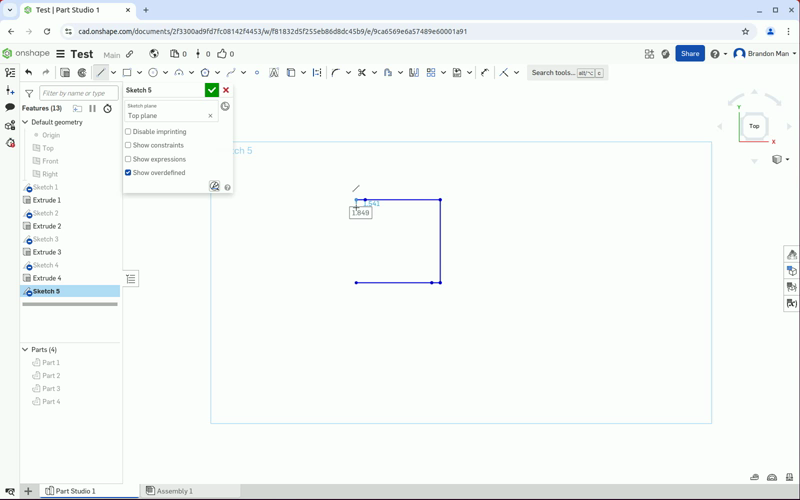
key_down(shift)
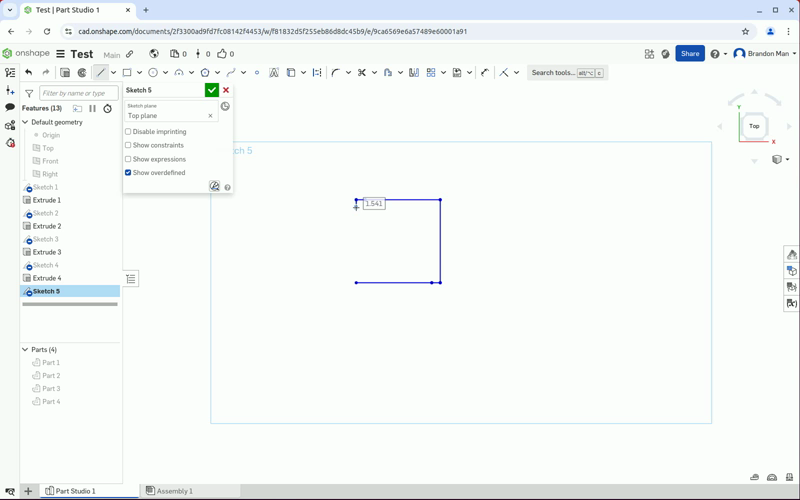
mouse_move(356, 282)
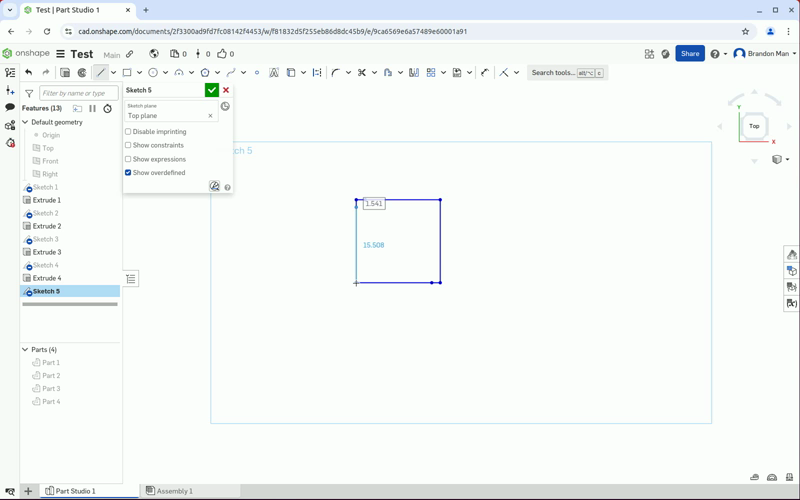
key_up(shift)
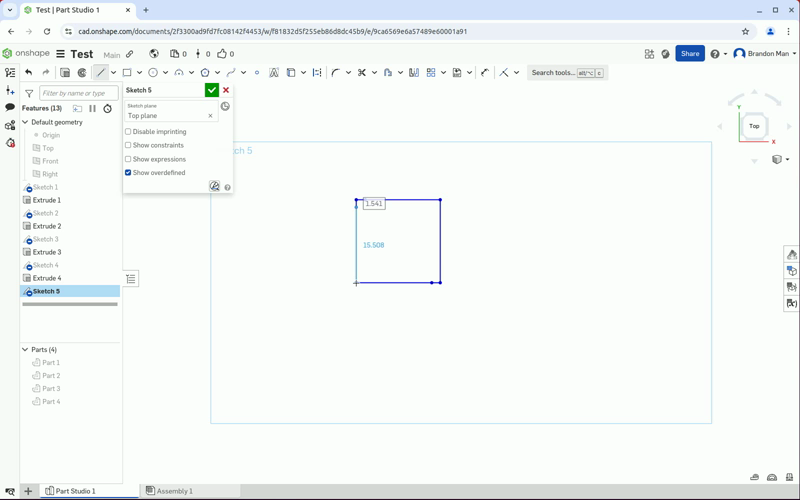
click(356, 282)
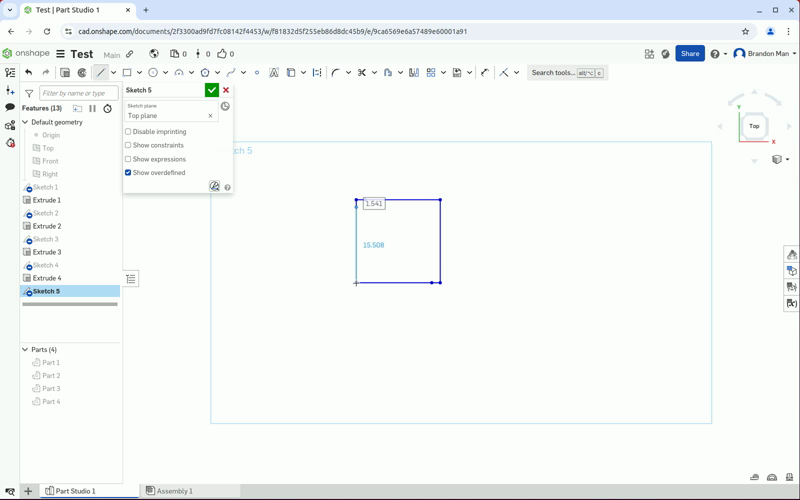
key(esc)
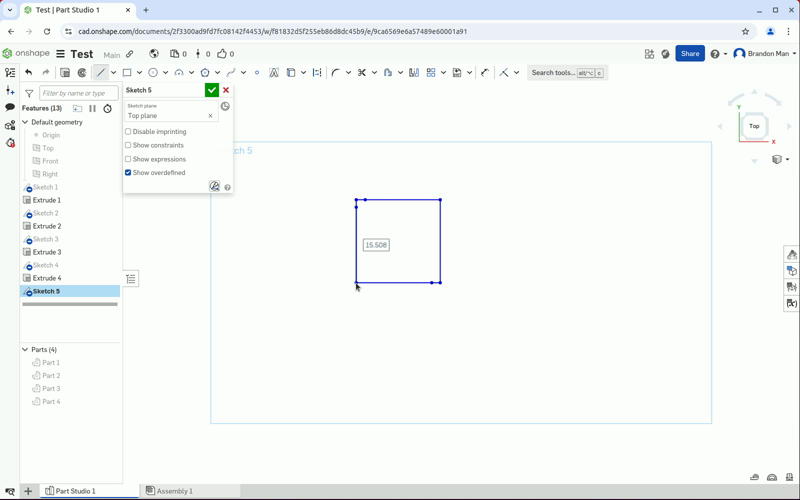
mouse_move(385, 238)
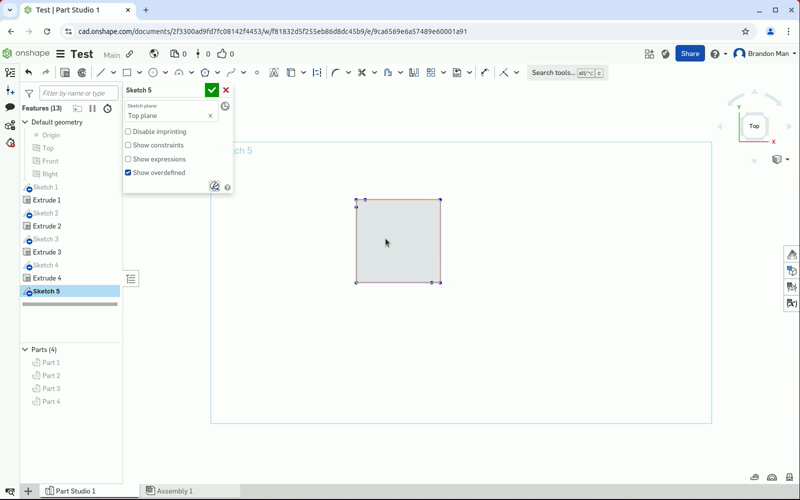
click(385, 238)
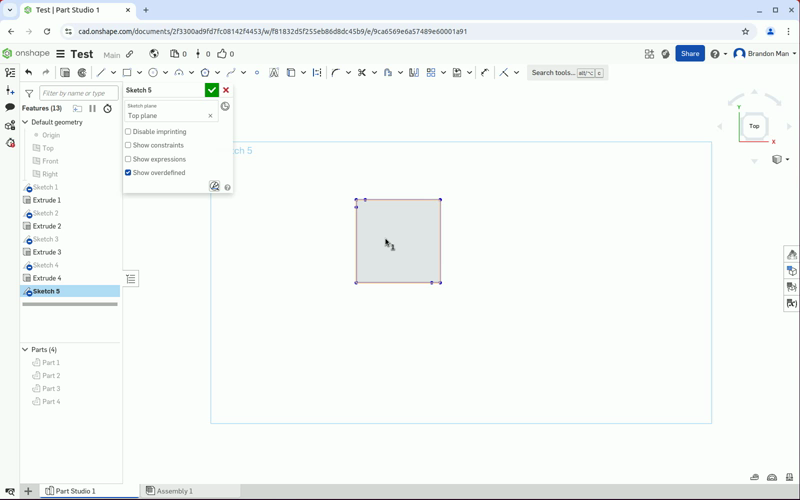
mouse_move(73, 352)
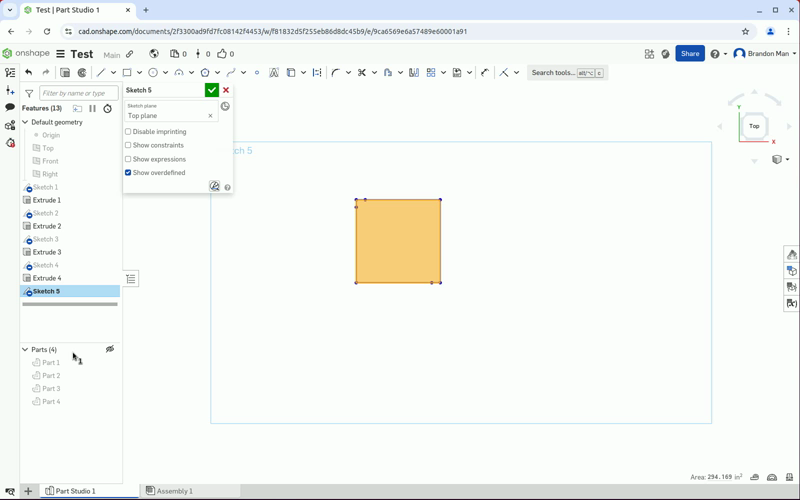
key(shift+y)
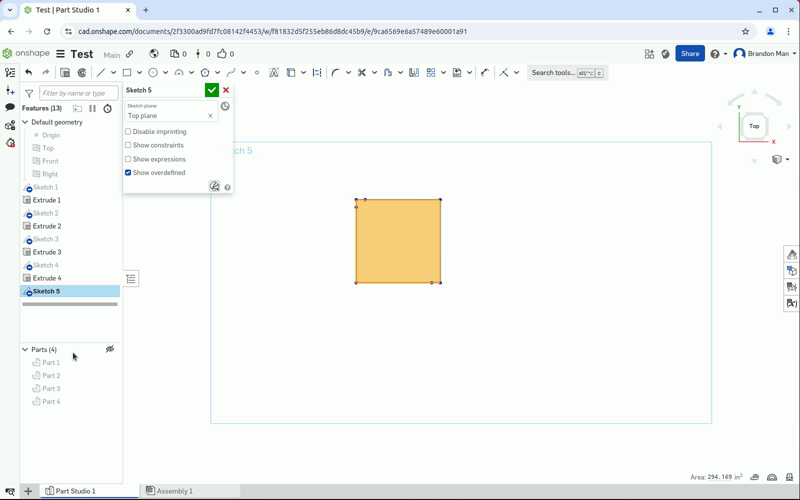
key(shift+e)
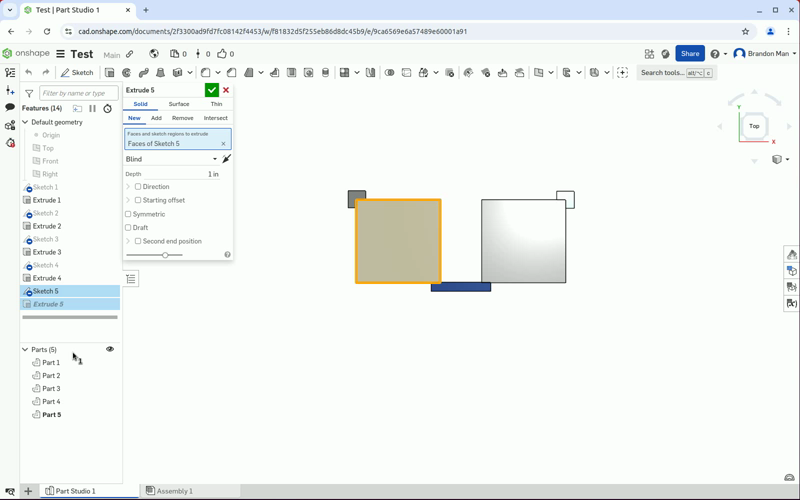
mouse_move(143, 106)
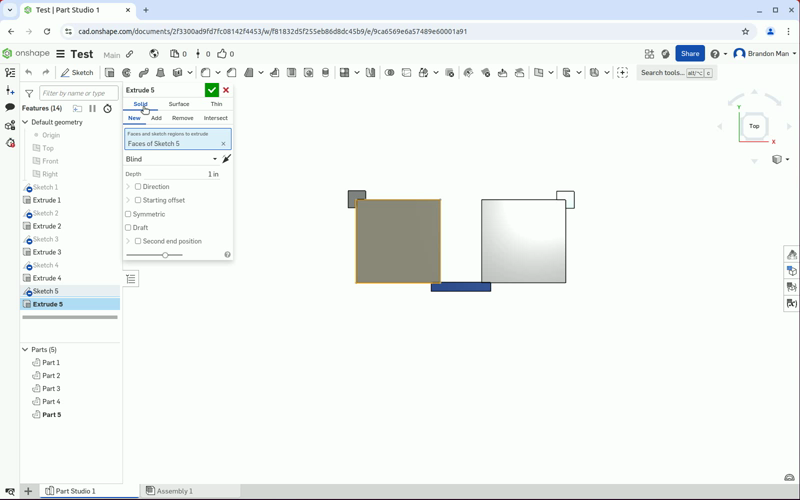
click(143, 106)
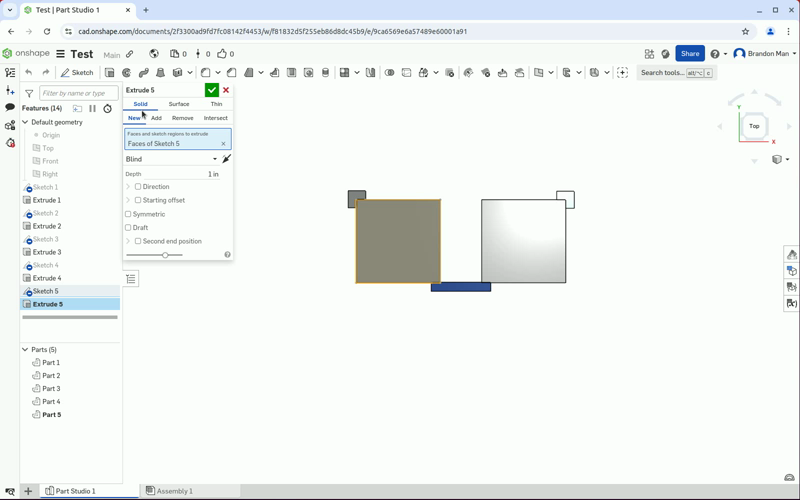
mouse_move(137, 120)
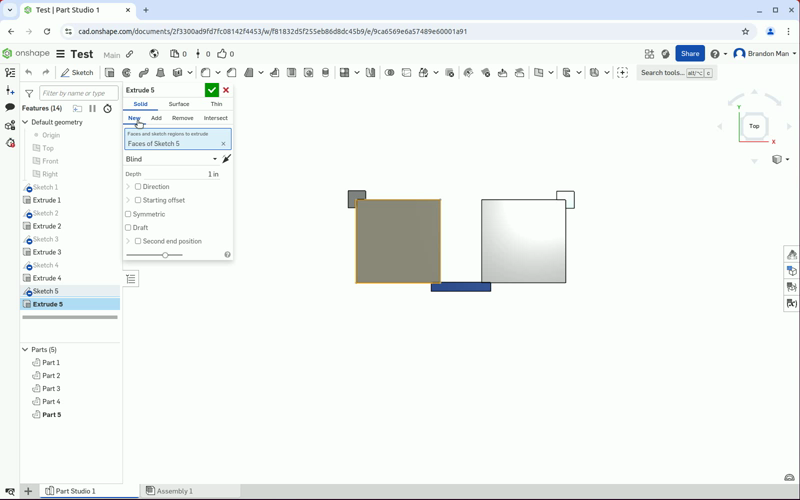
click(137, 120)
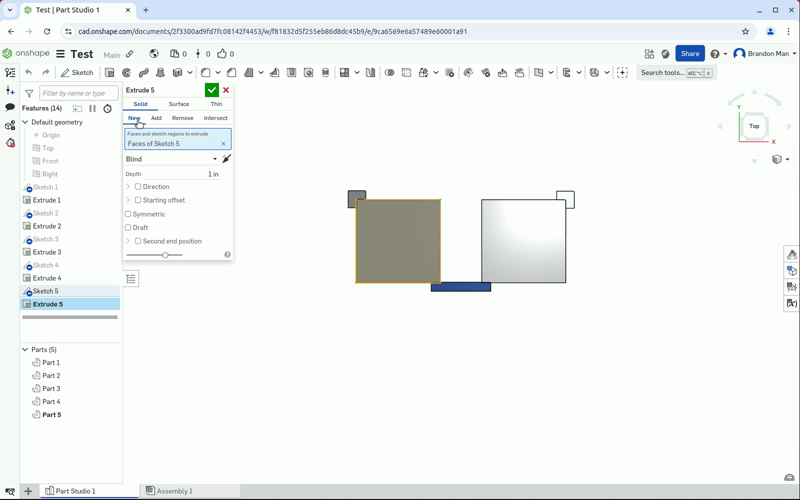
key(tab, 4)
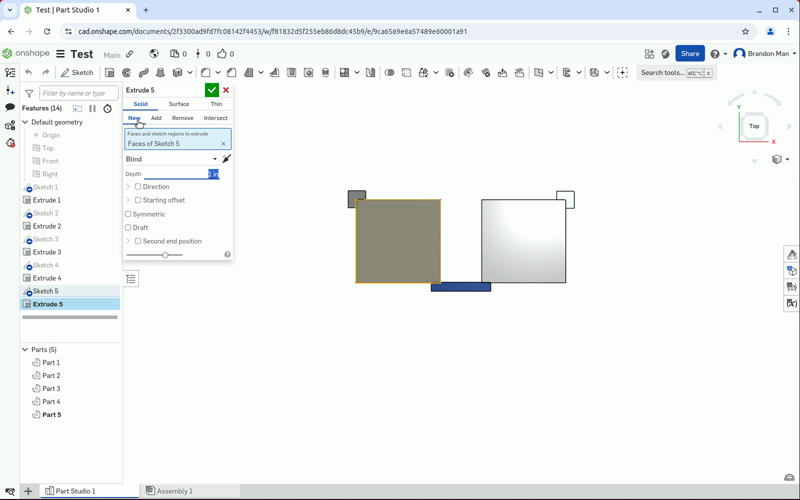
text(4.333)
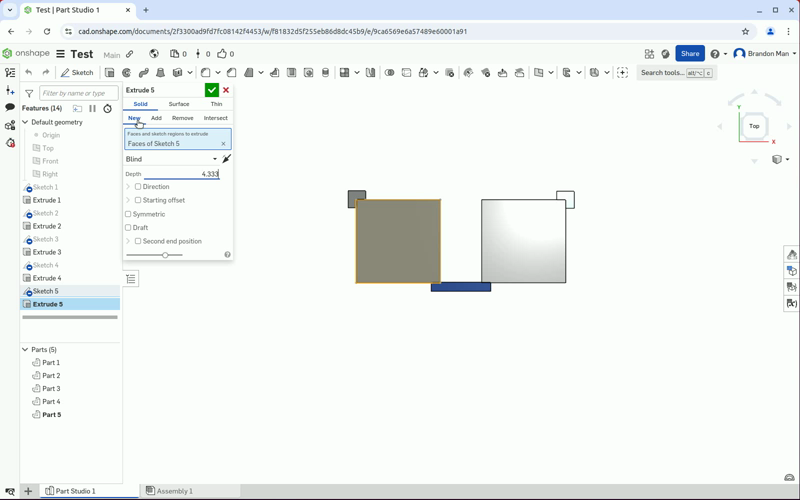
key(enter)
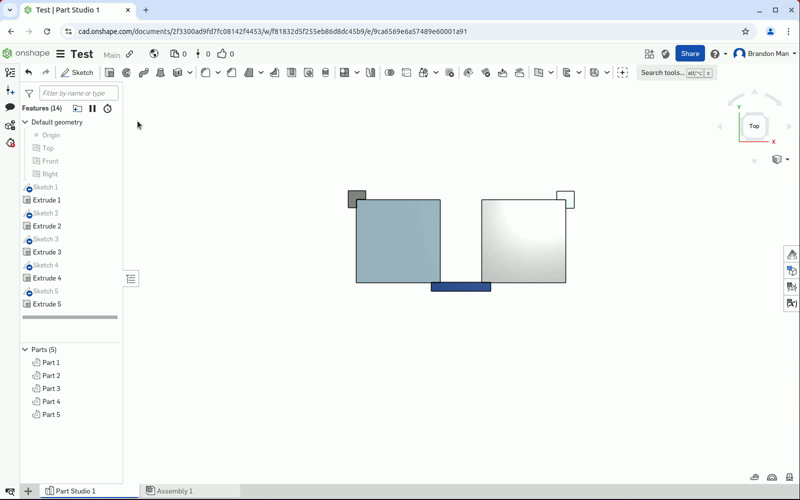
key(shift+h)
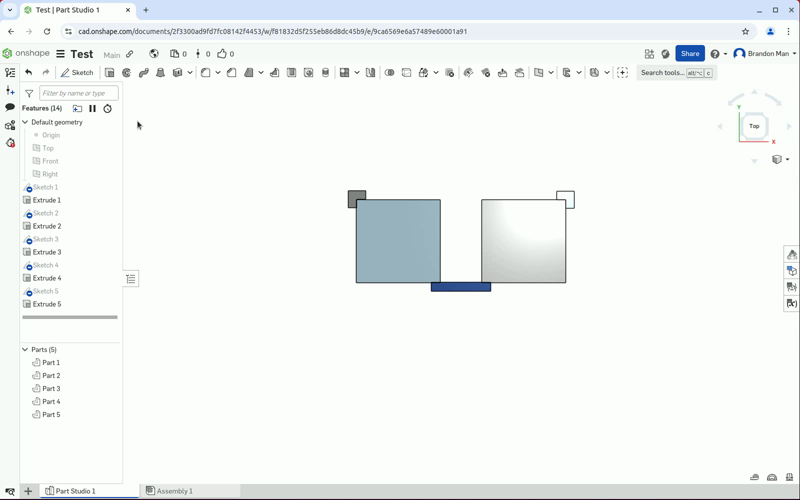
key(shift+h)
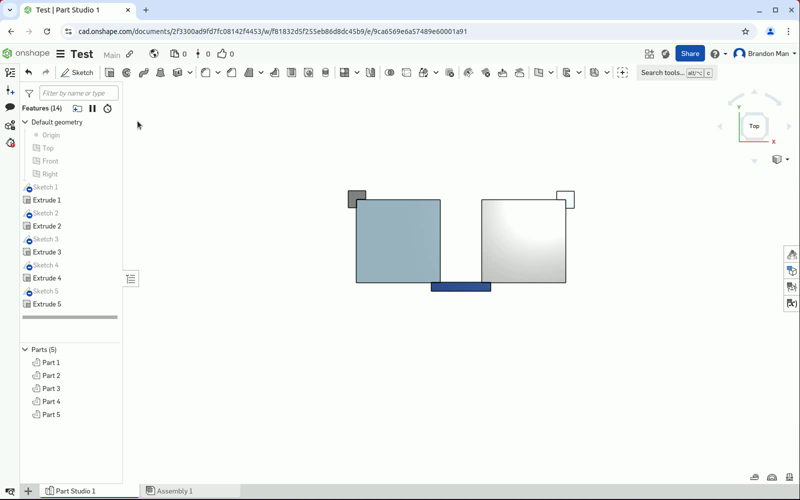
key(shift+7)
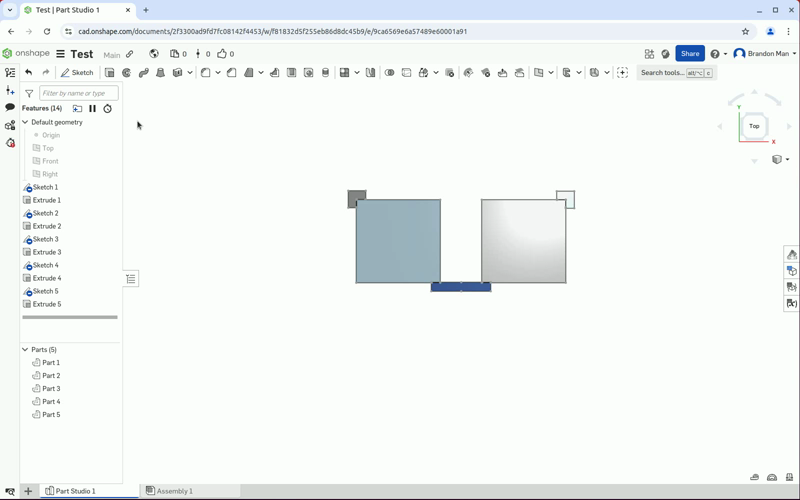
key(up, 3)
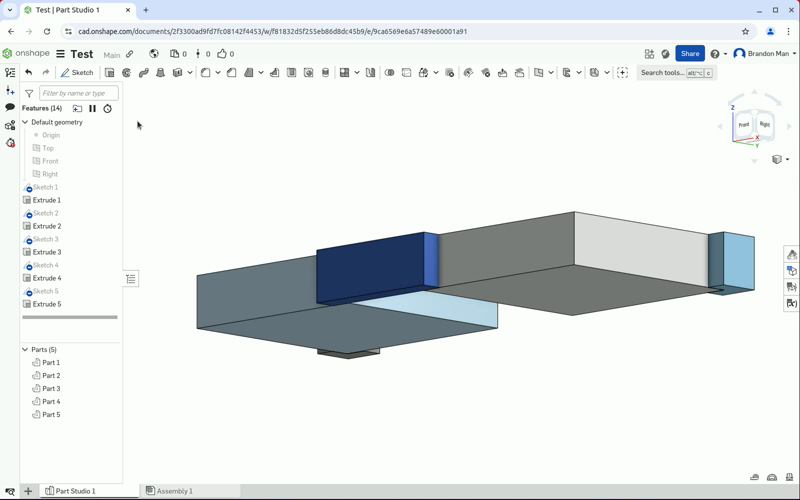
key(left, 3)
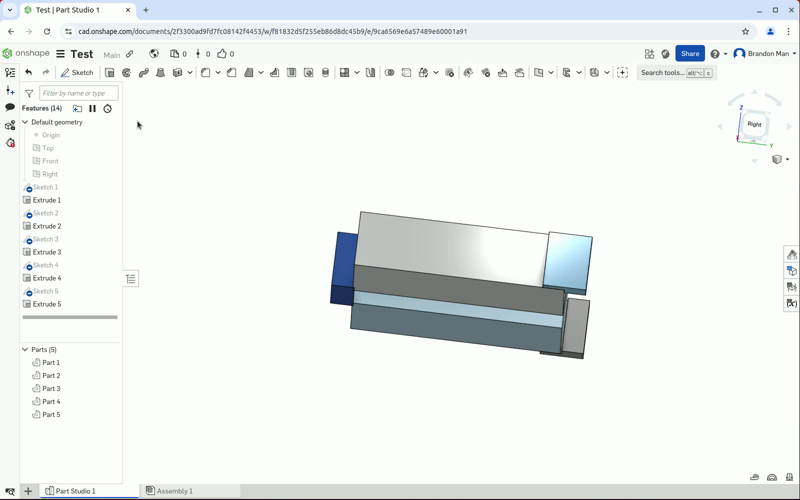
key(right, 3)
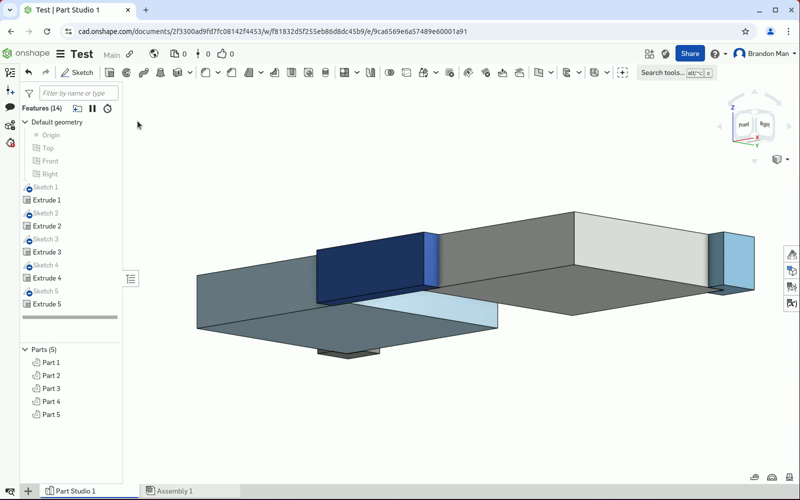
key(down, 3)
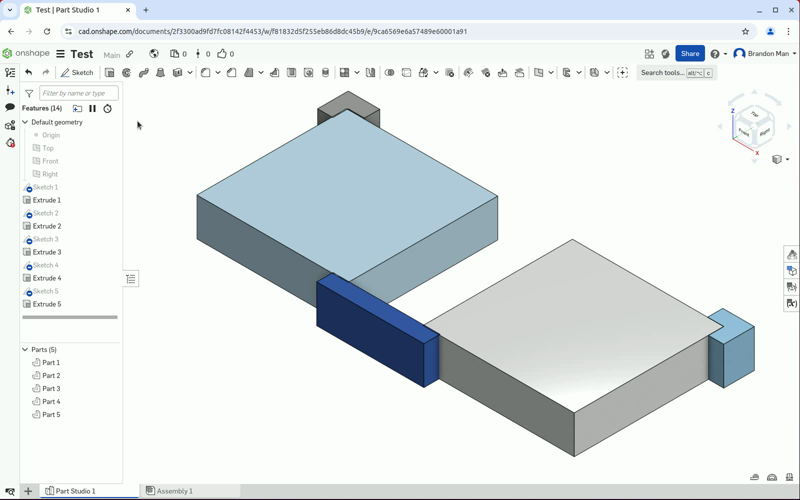
mouse_move(73, 189)
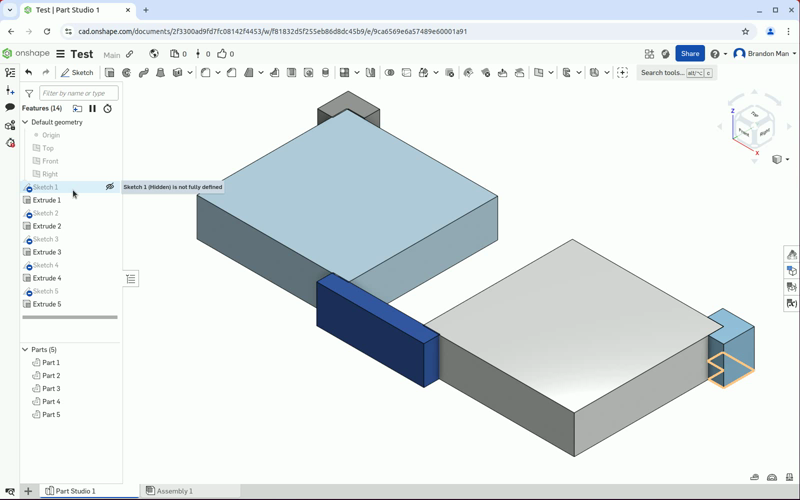
click(73, 189)